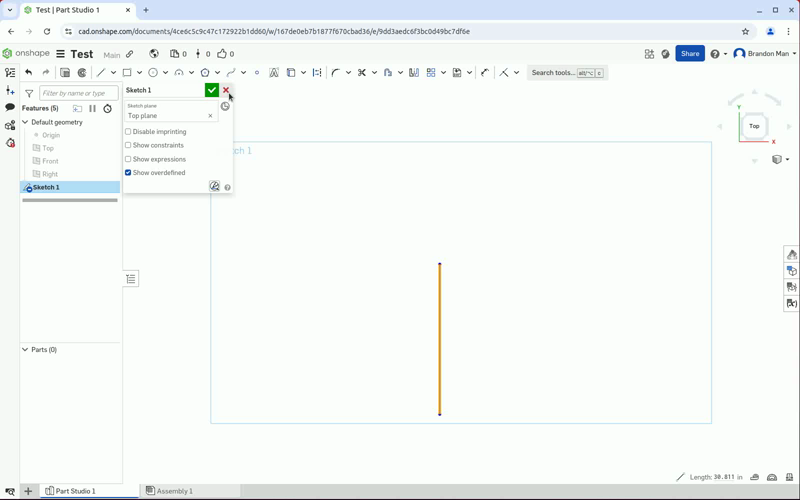
key(shift+h)
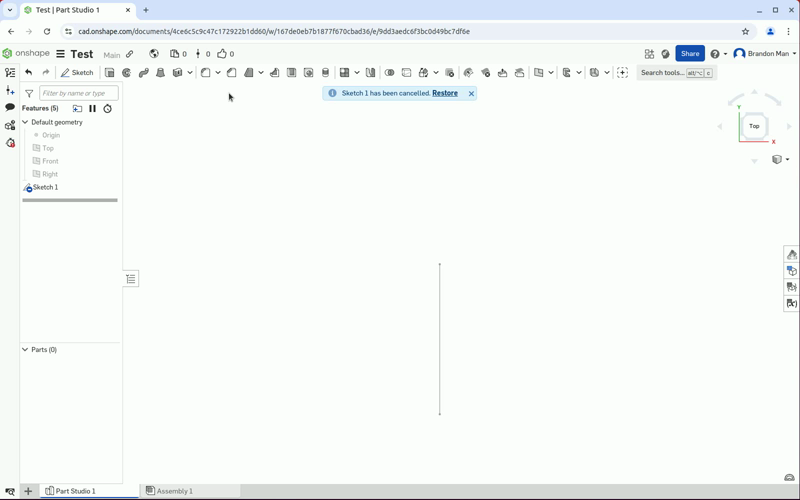
mouse_move(73, 352)
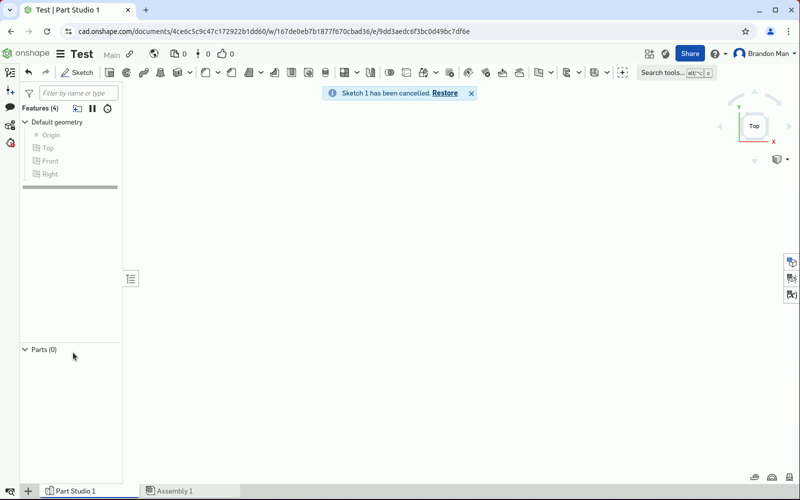
key(y)
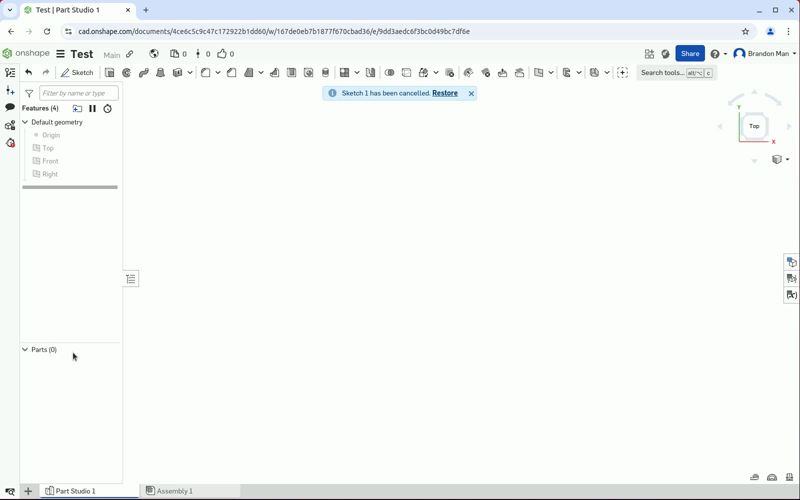
key(shift+p)
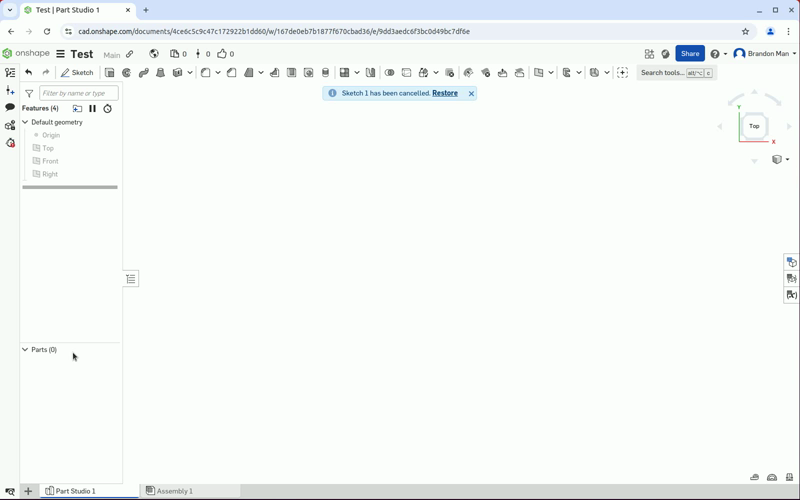
key(space)
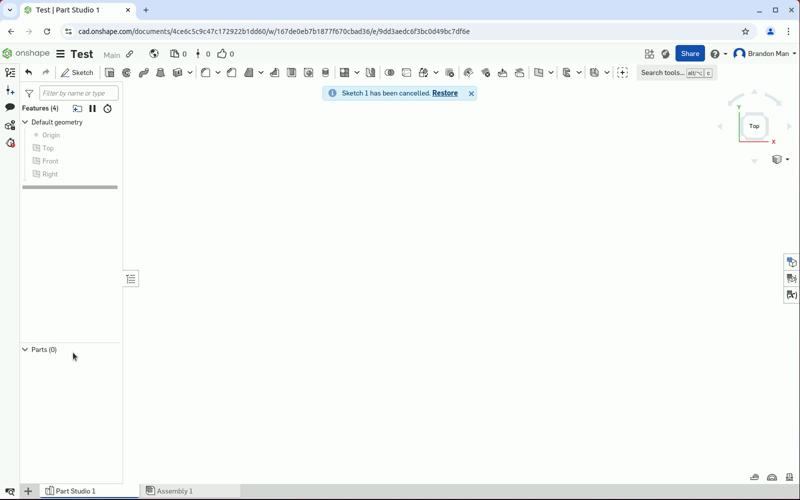
key_down(shift)
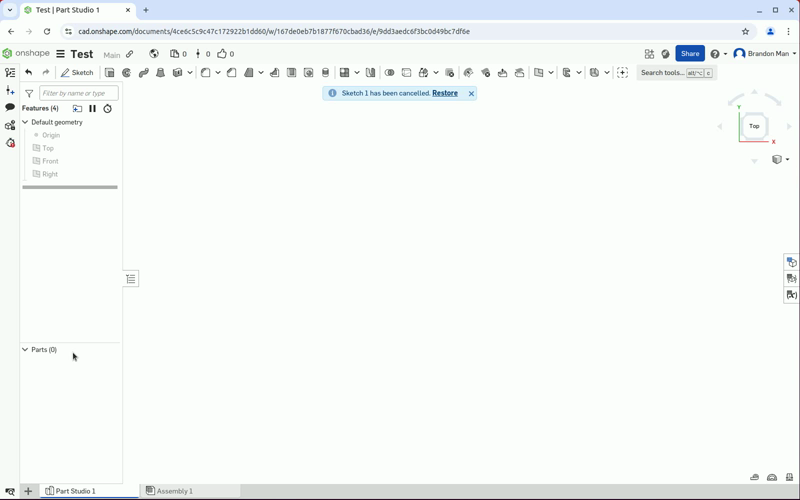
key(up)
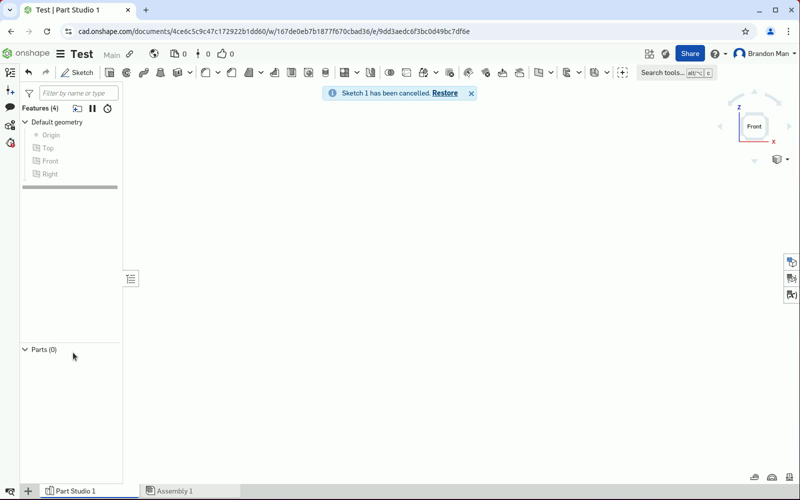
key_up(shift)
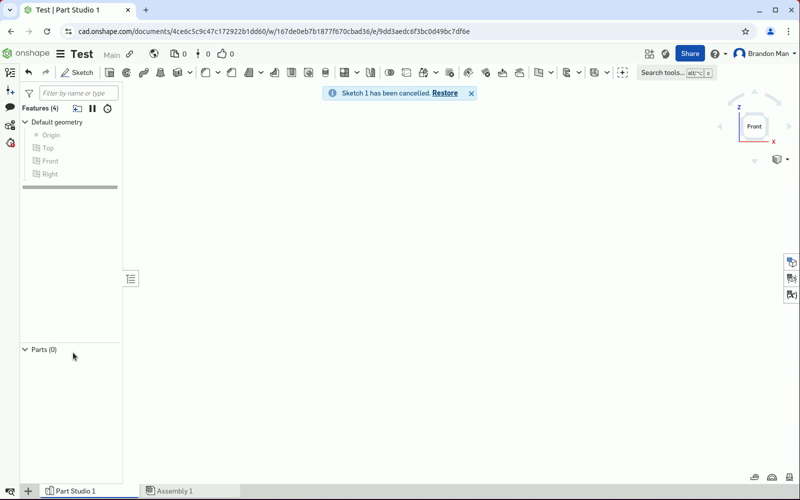
mouse_move(73, 352)
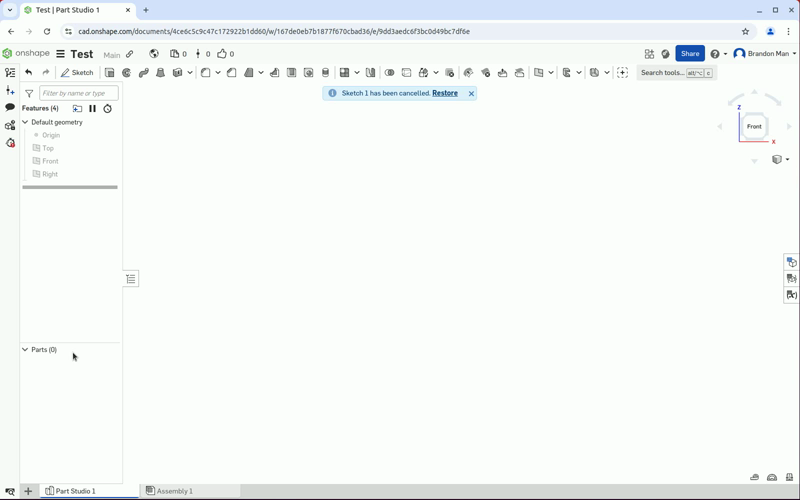
key(shift+y)
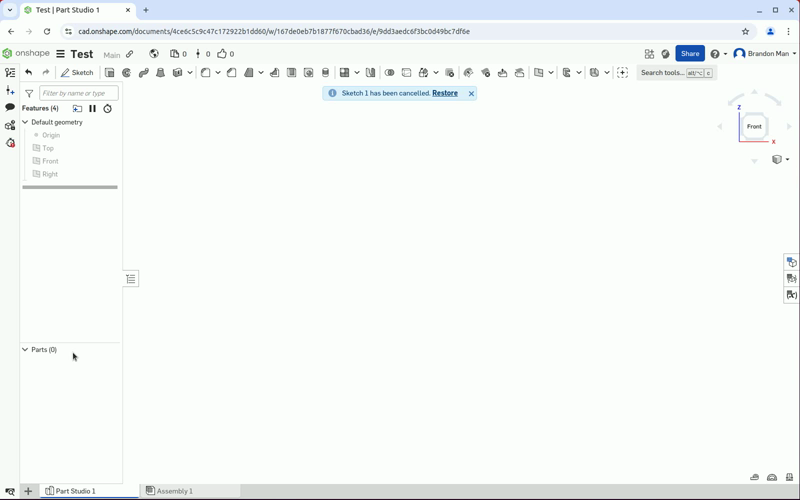
key(shift+s)
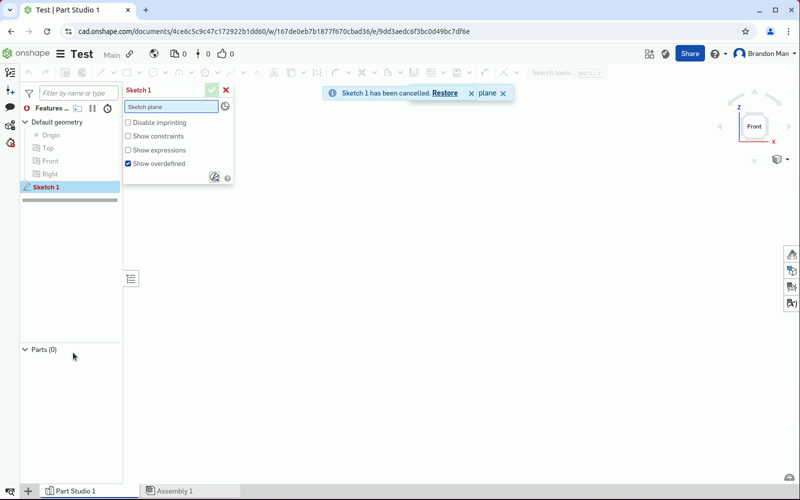
mouse_move(73, 163)
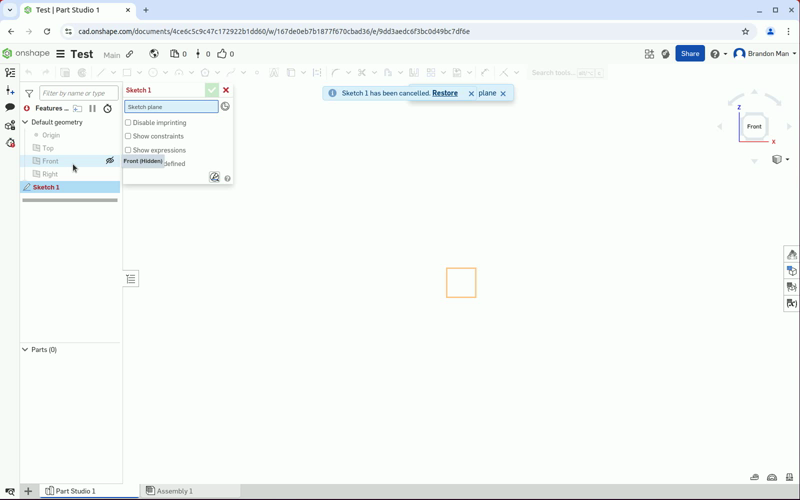
click(73, 163)
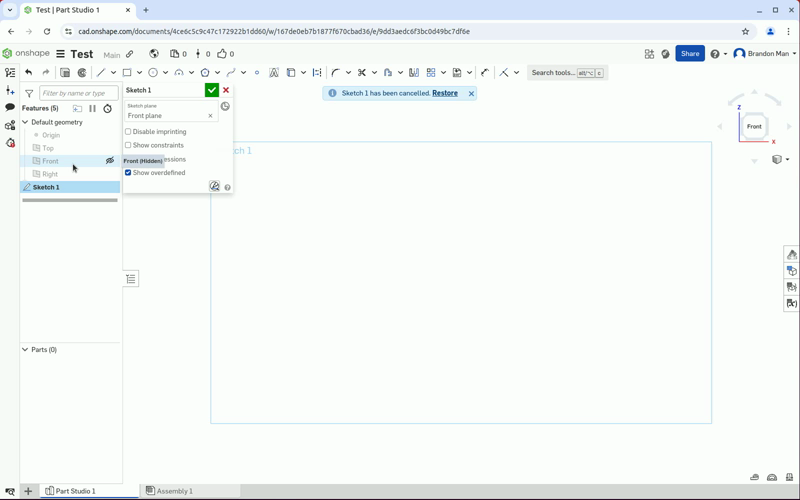
mouse_move(73, 352)
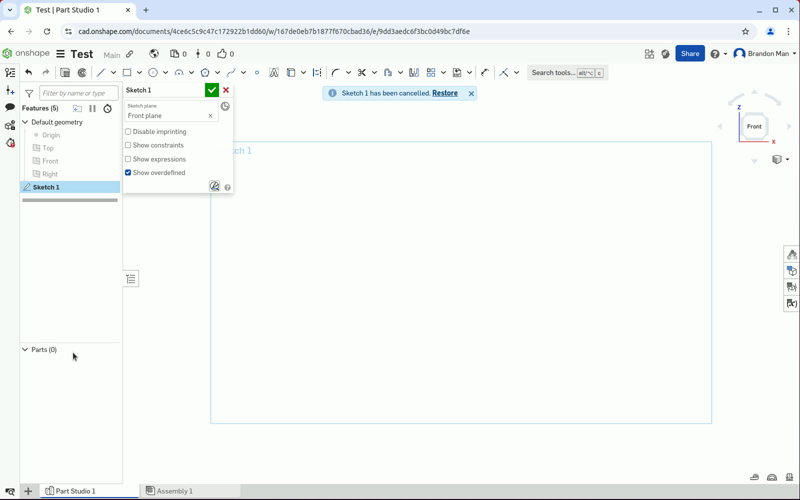
key(y)
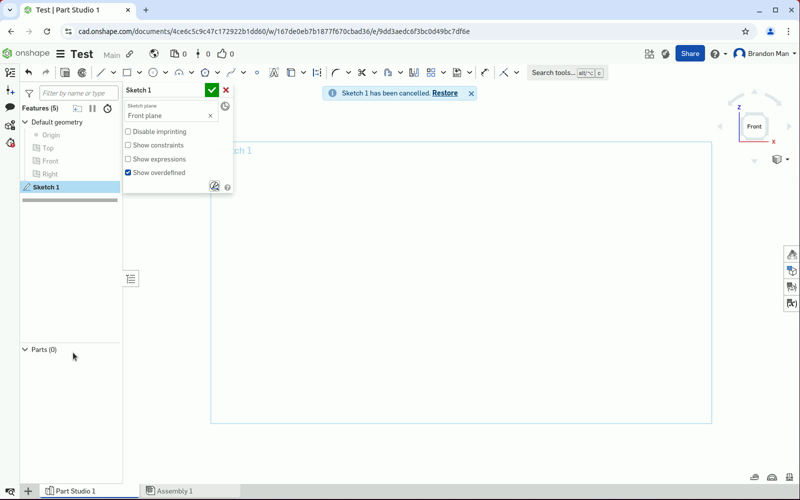
key(c)
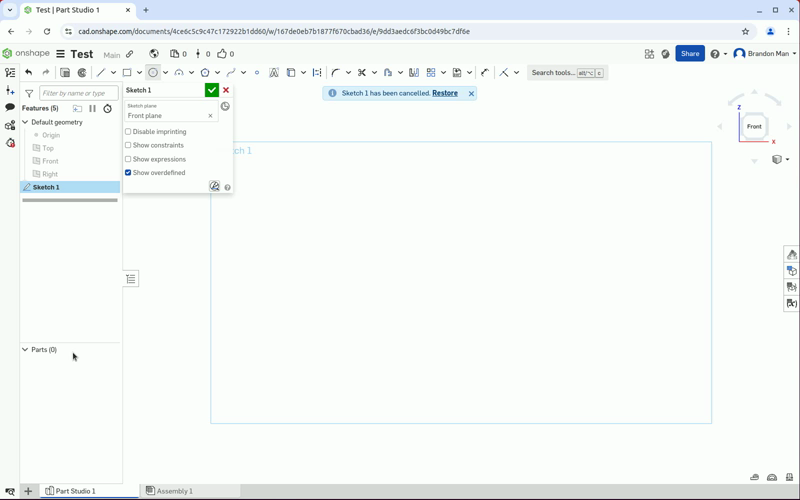
key_down(shift)
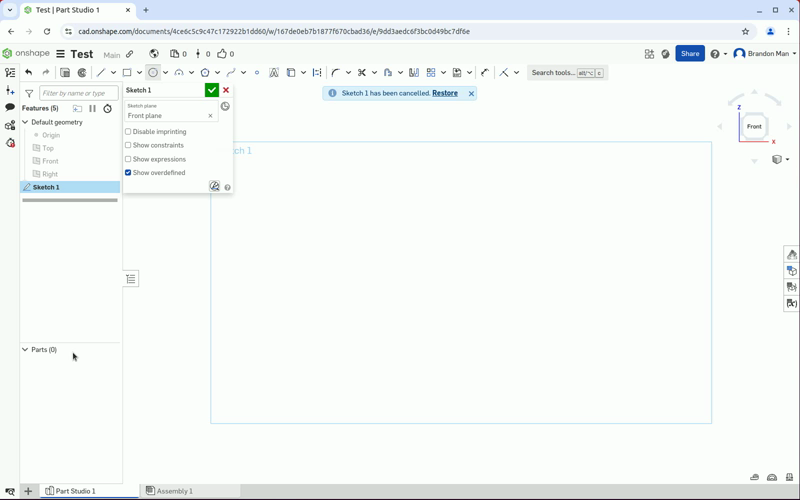
mouse_move(461, 178)
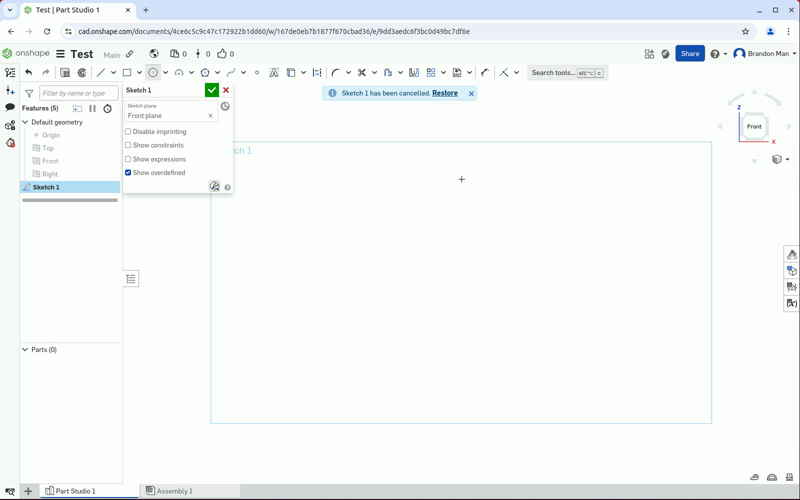
click(461, 178)
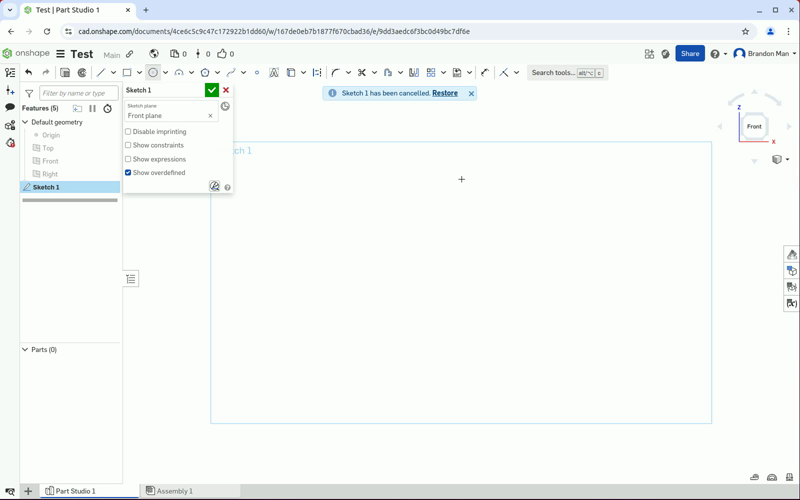
key_up(shift)
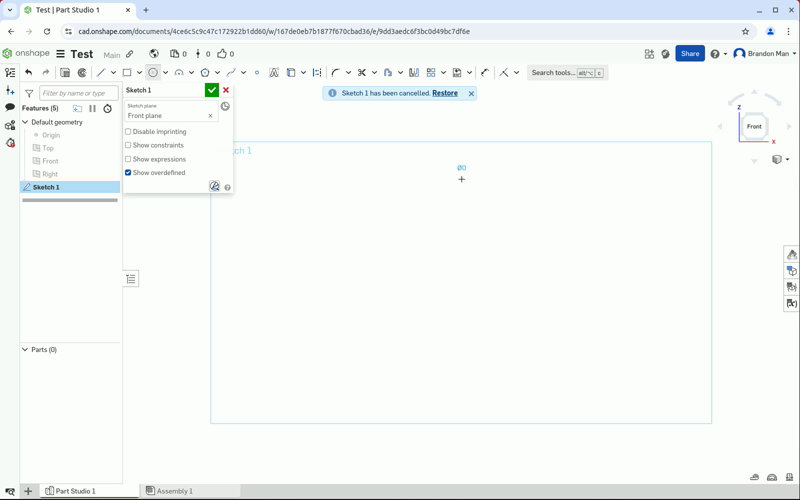
mouse_move(471, 178)
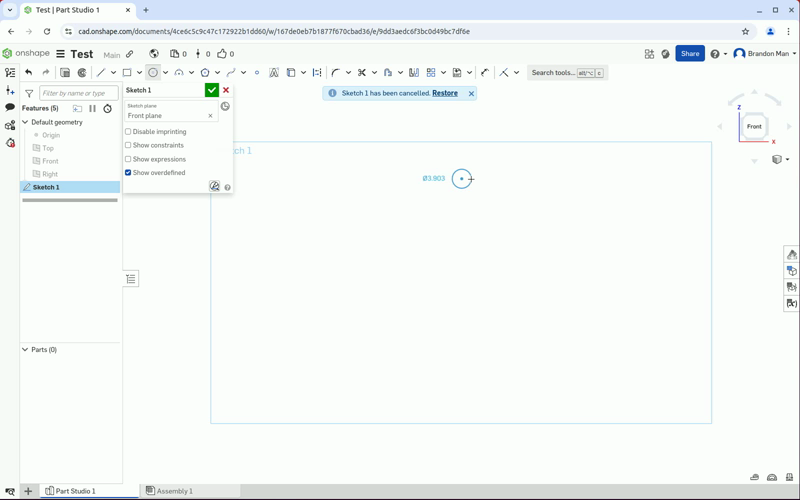
click(471, 178)
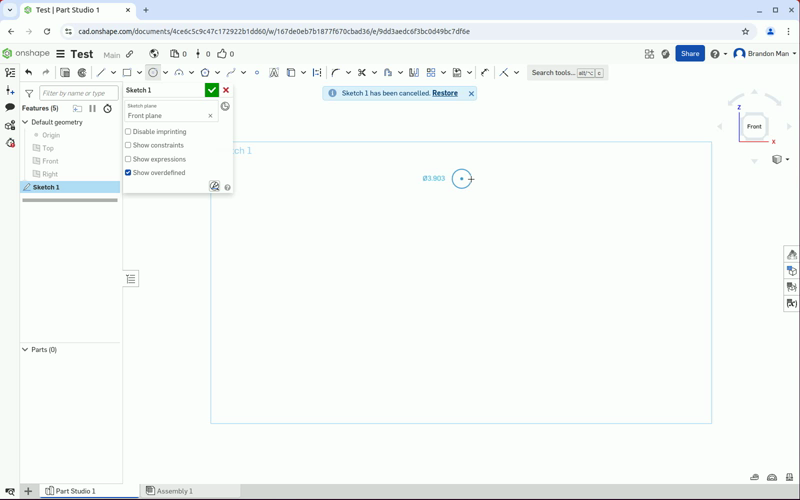
key(esc)
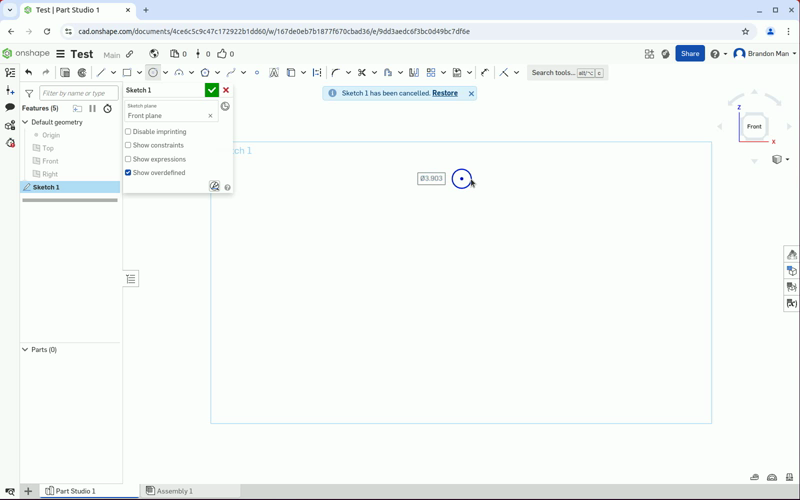
key(c)
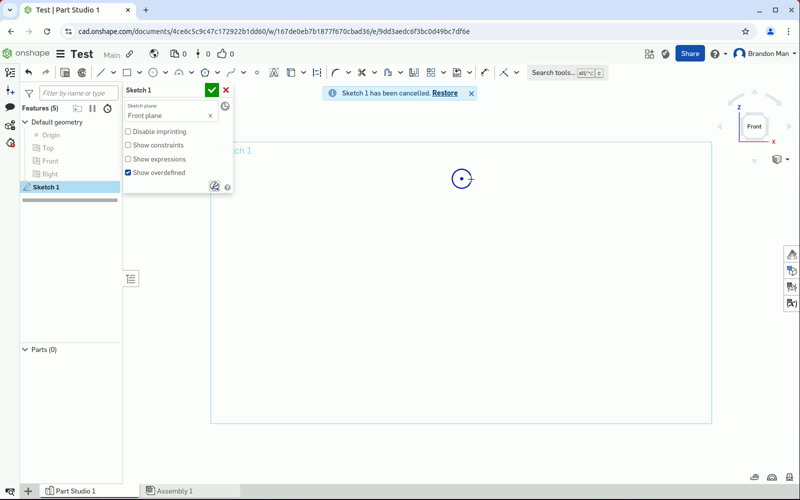
key_down(shift)
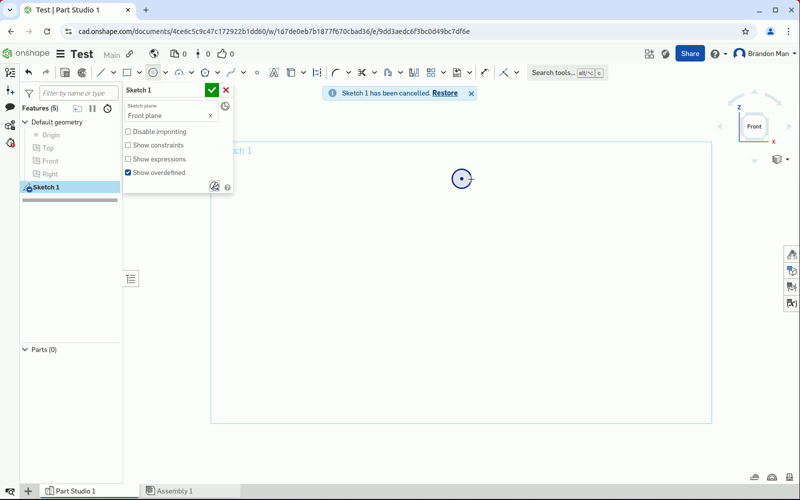
mouse_move(461, 178)
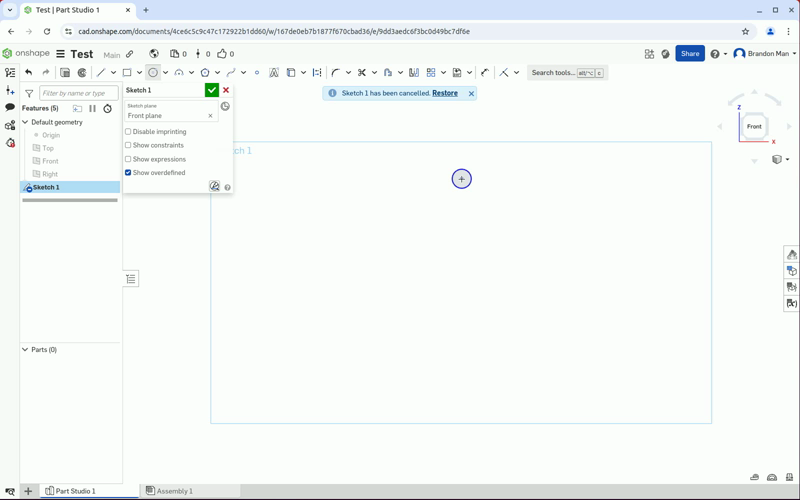
click(461, 178)
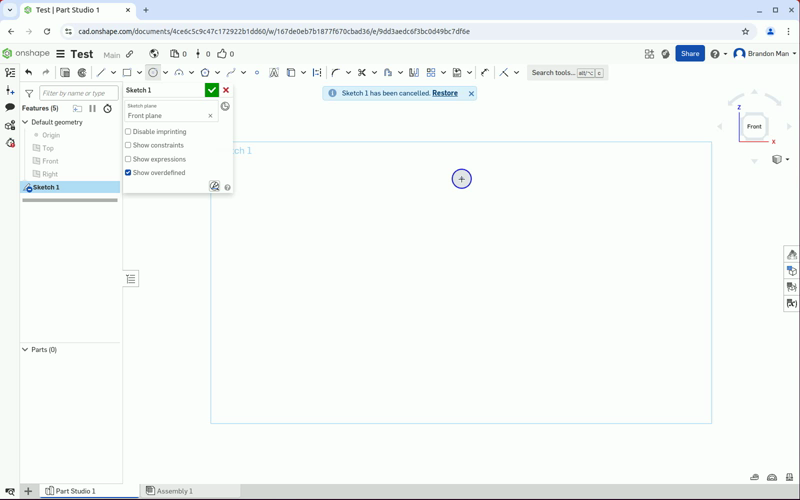
key_up(shift)
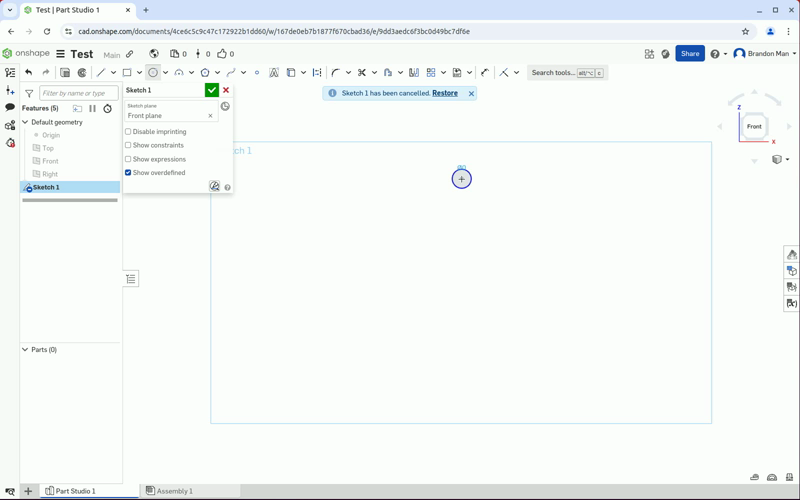
mouse_move(464, 178)
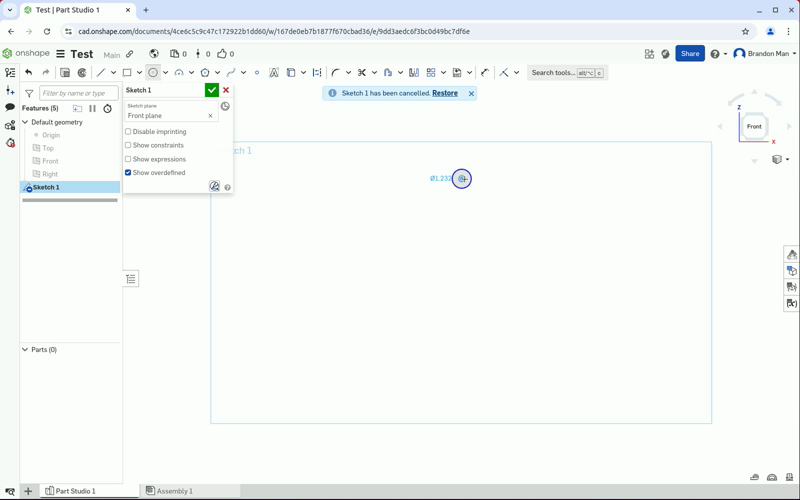
scroll(6)
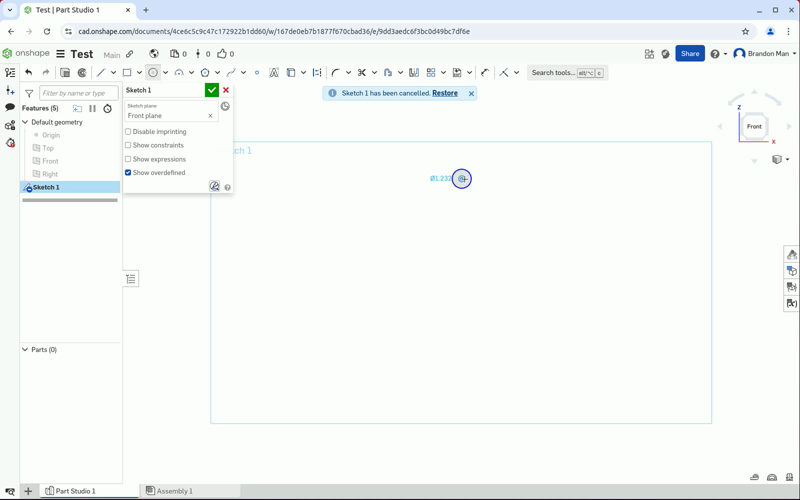
scroll(6)
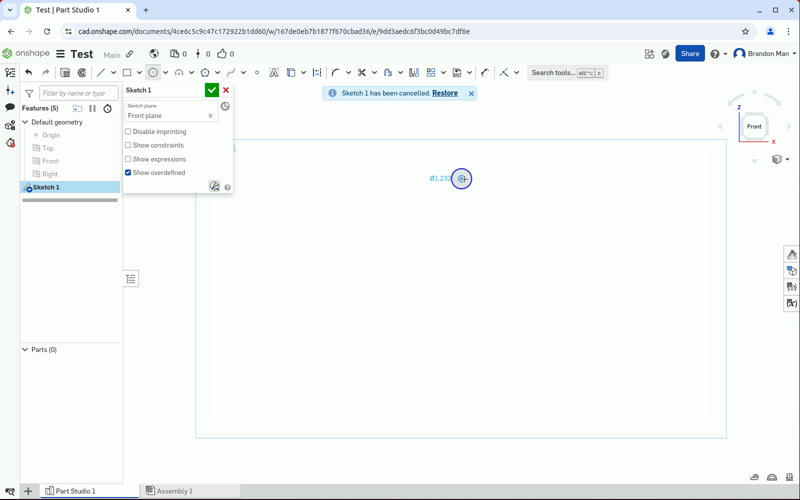
scroll(6)
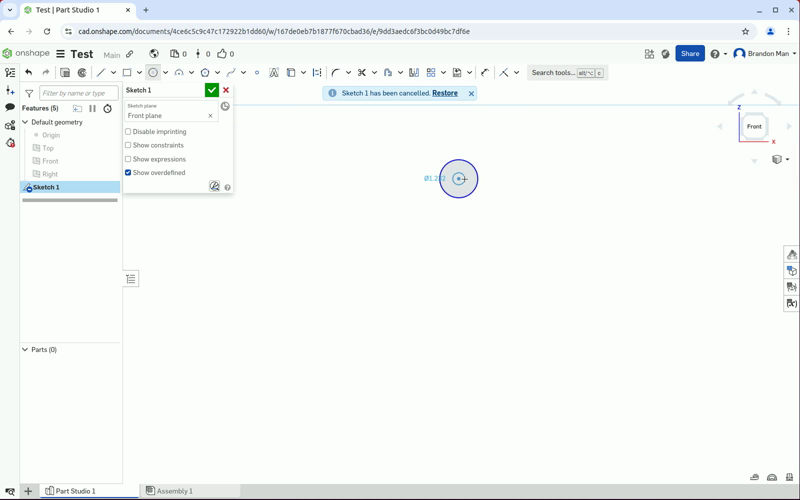
scroll(6)
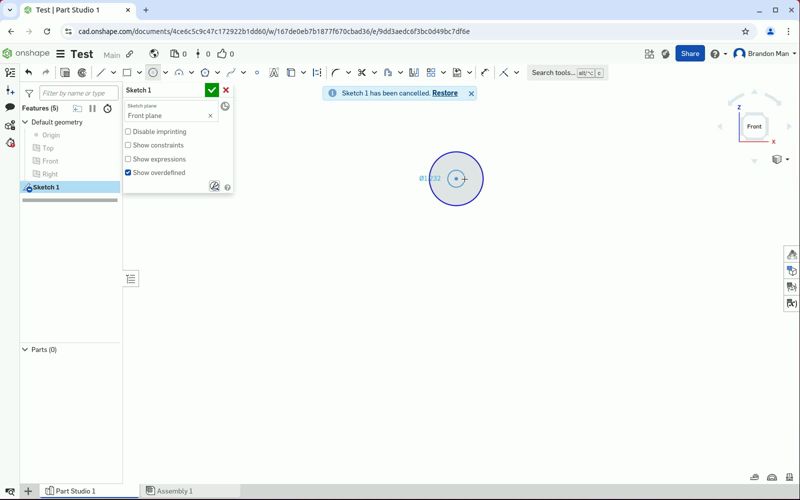
scroll(6)
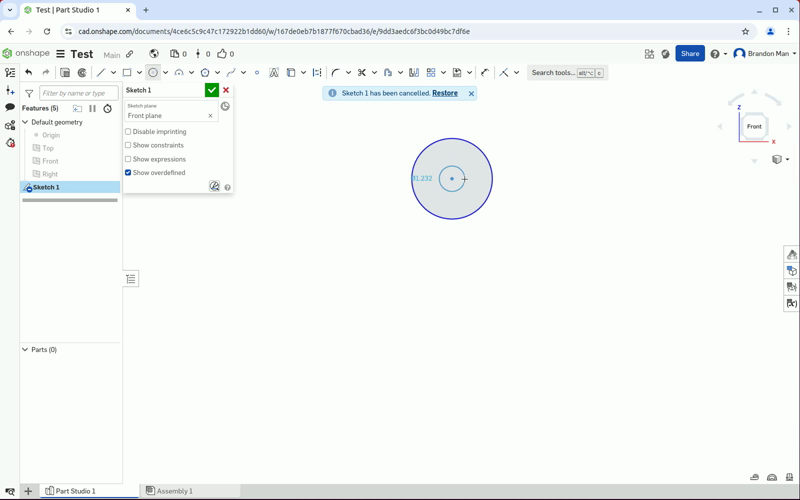
scroll(6)
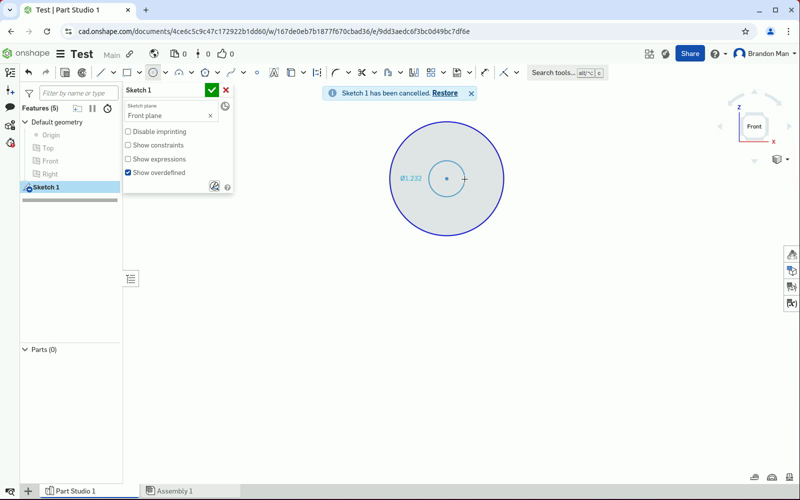
scroll(6)
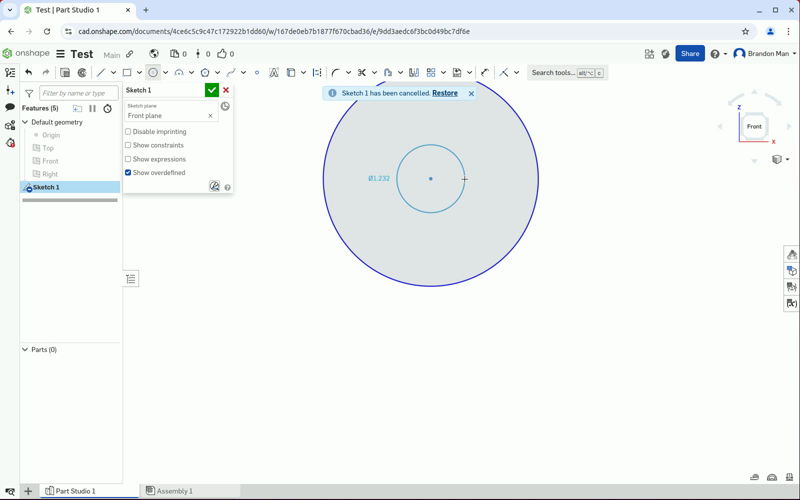
click(464, 178)
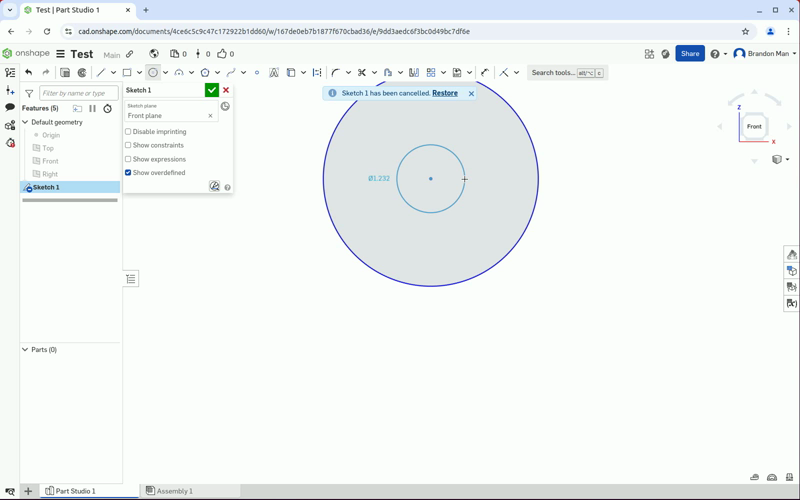
scroll(-6)
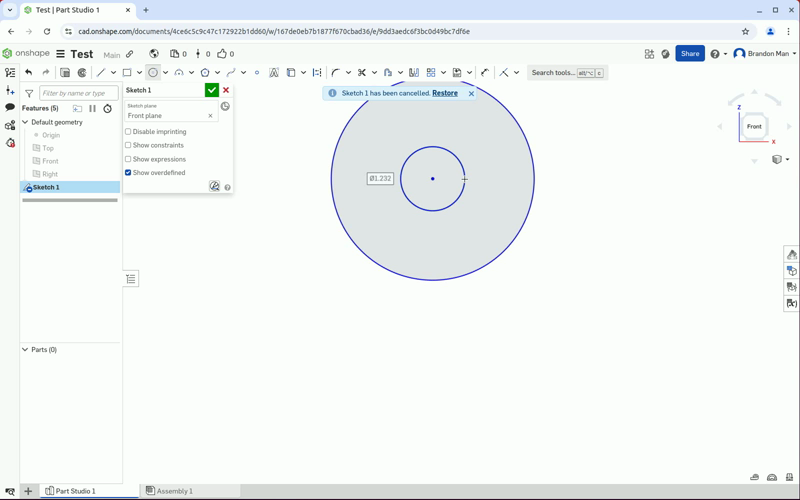
scroll(-6)
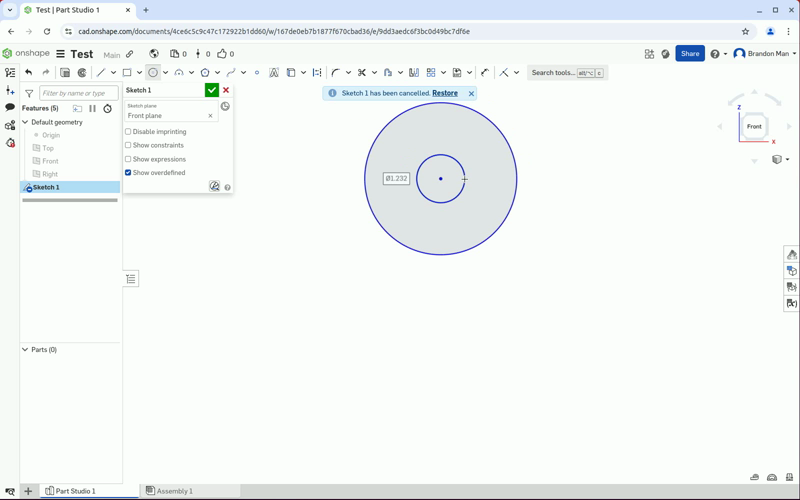
scroll(-6)
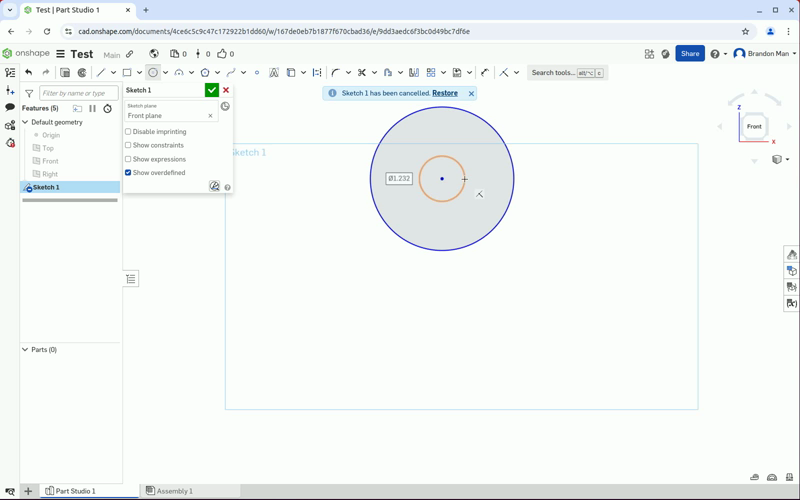
scroll(-6)
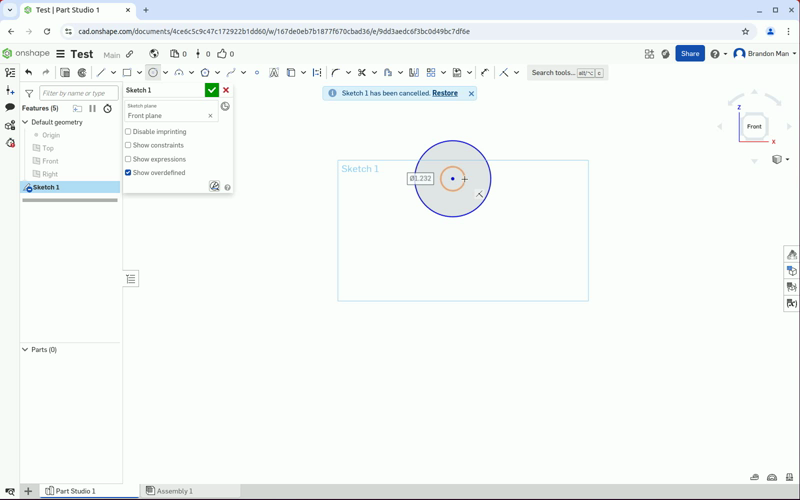
scroll(-6)
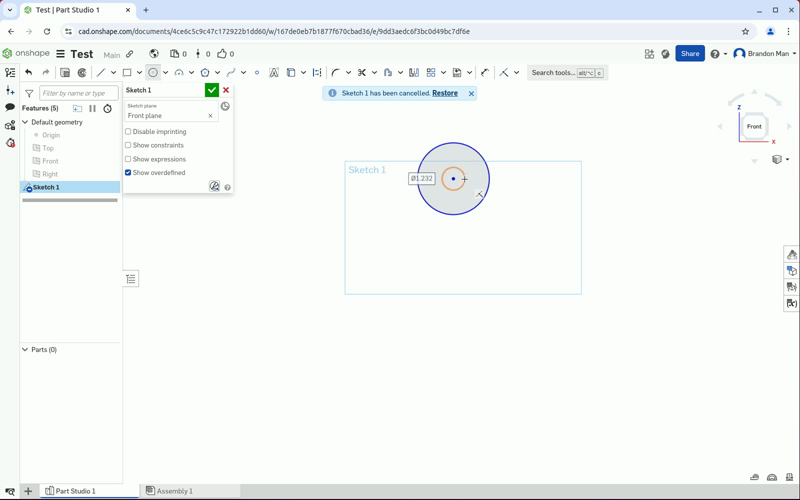
scroll(-6)
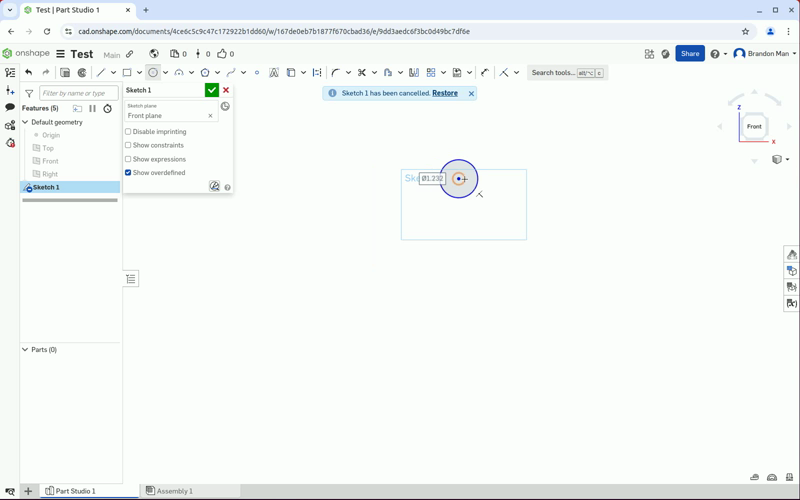
scroll(-6)
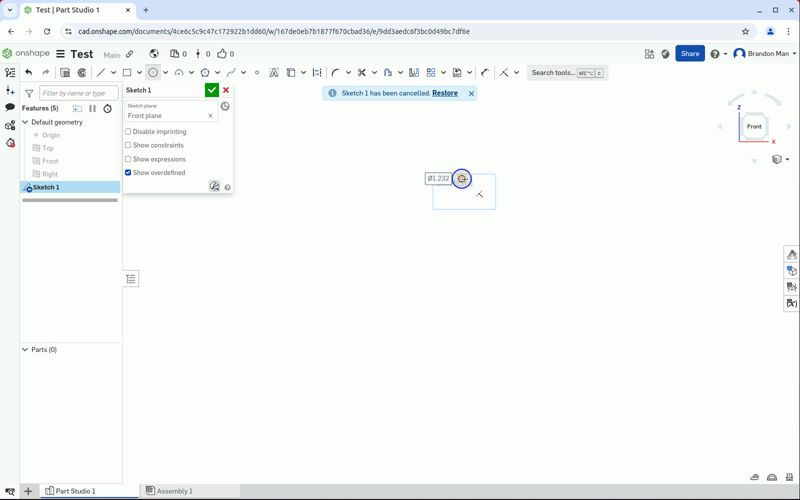
key(esc)
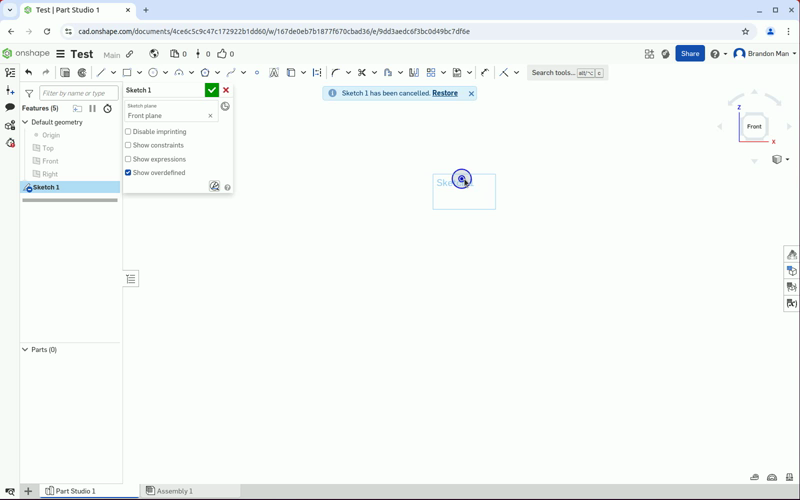
mouse_move(453, 175)
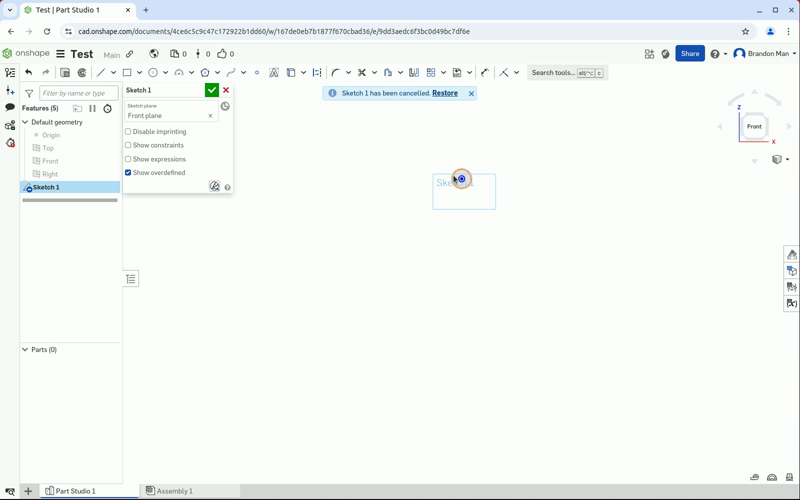
scroll(6)
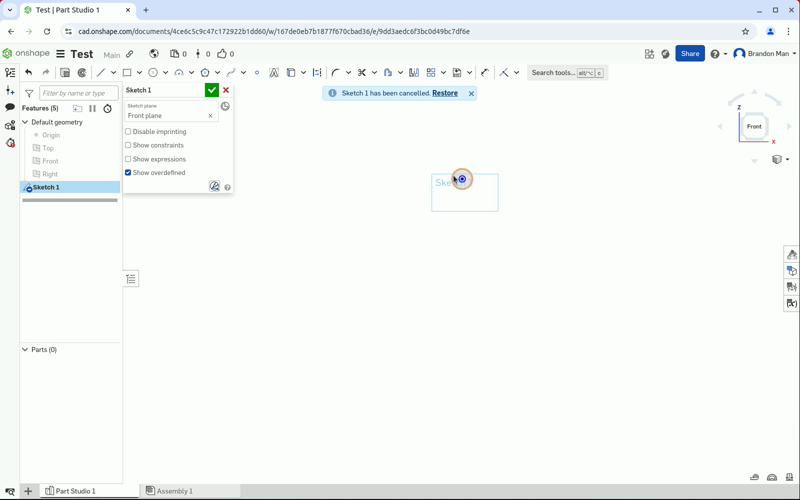
scroll(6)
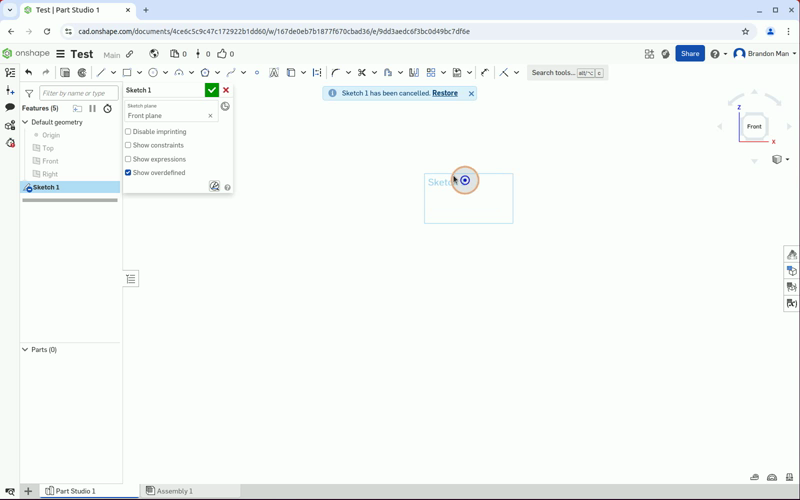
scroll(6)
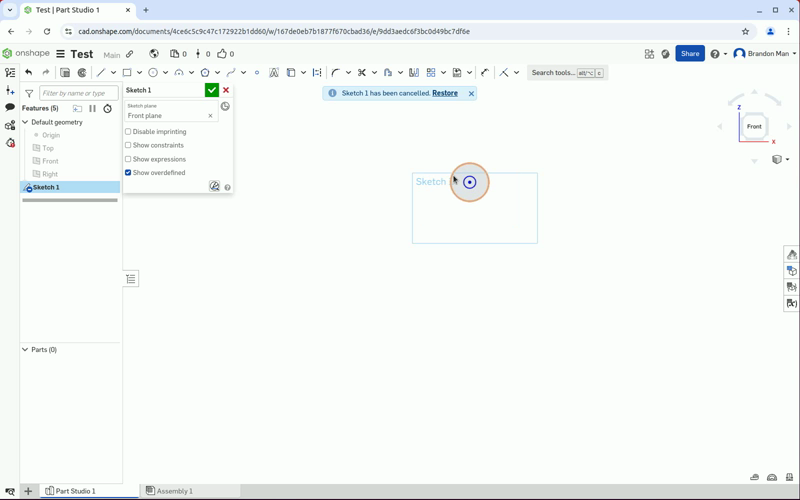
scroll(6)
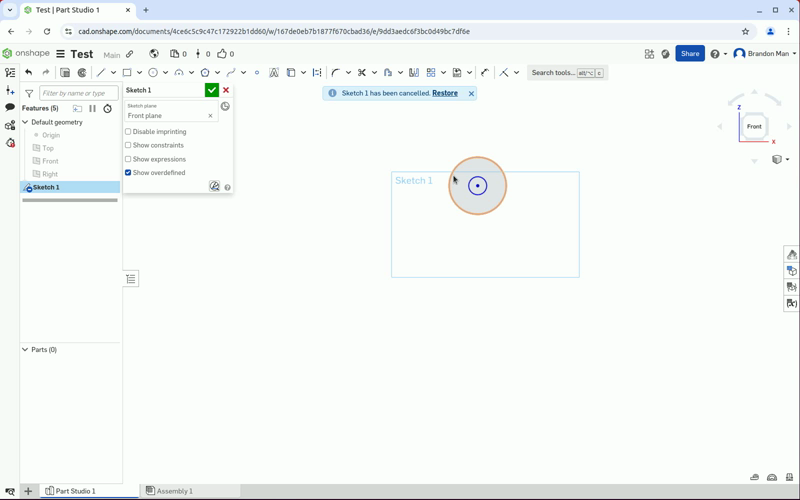
scroll(6)
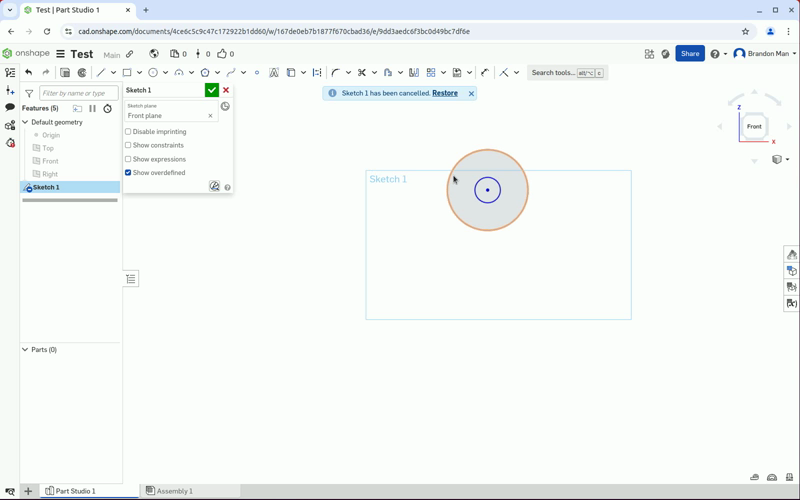
scroll(6)
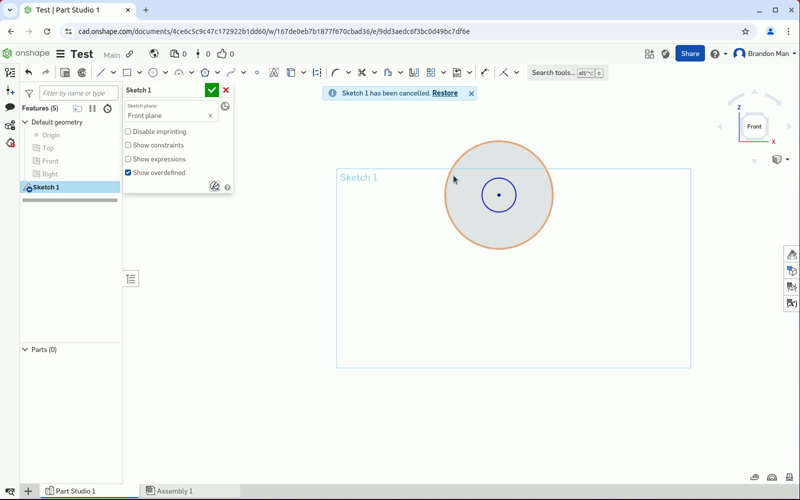
scroll(6)
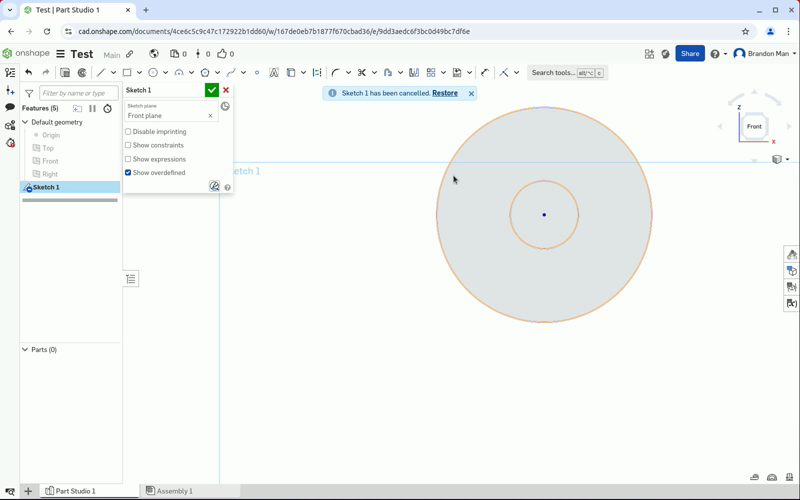
click(453, 175)
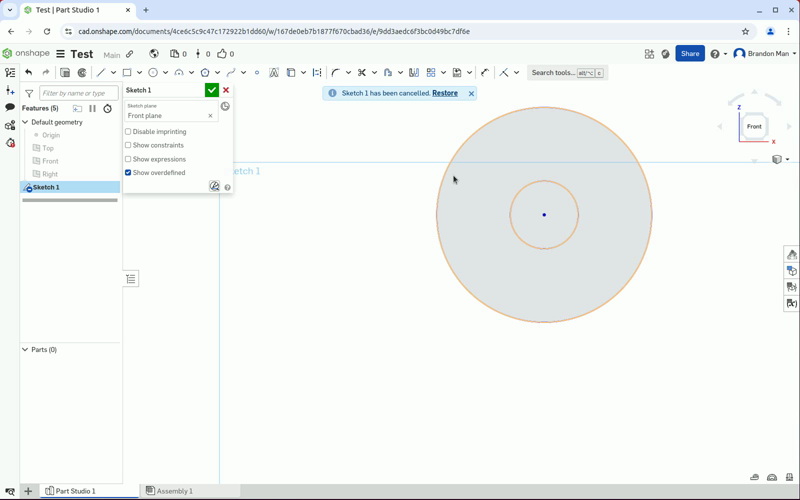
scroll(-6)
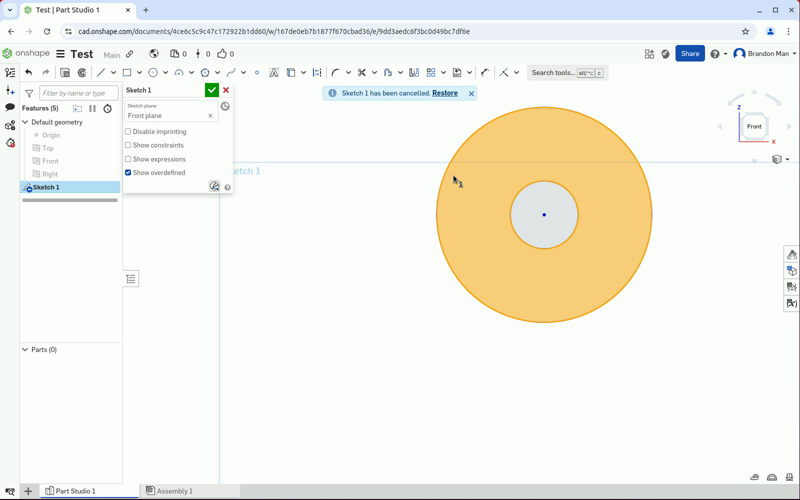
scroll(-6)
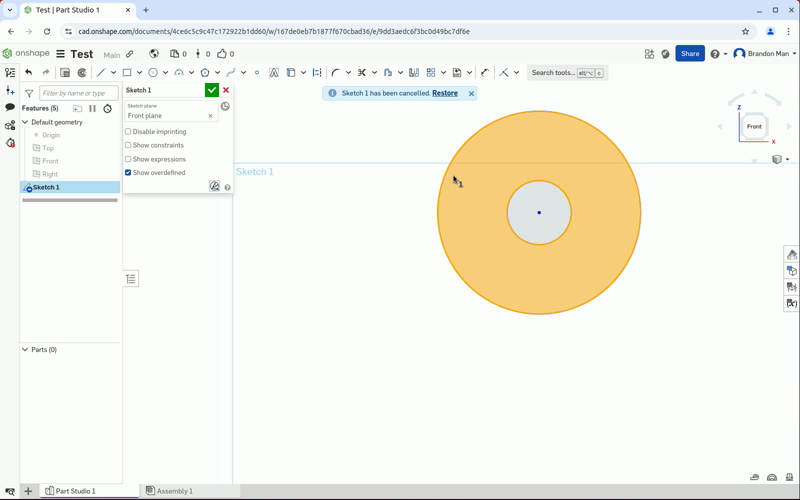
scroll(-6)
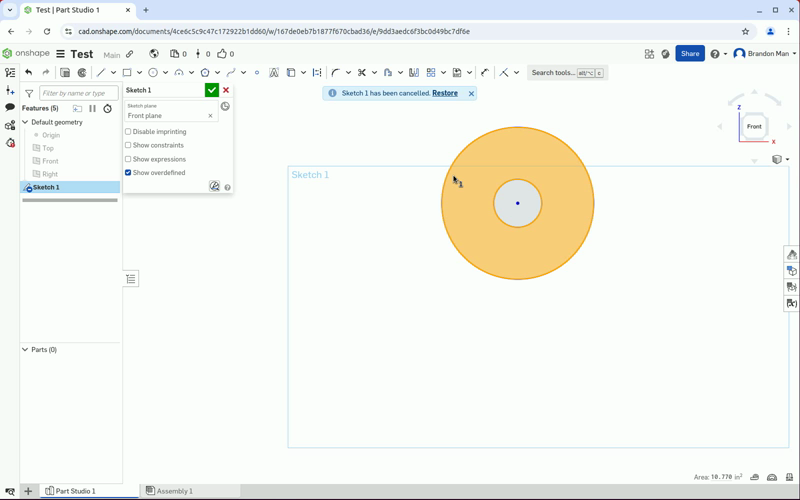
scroll(-6)
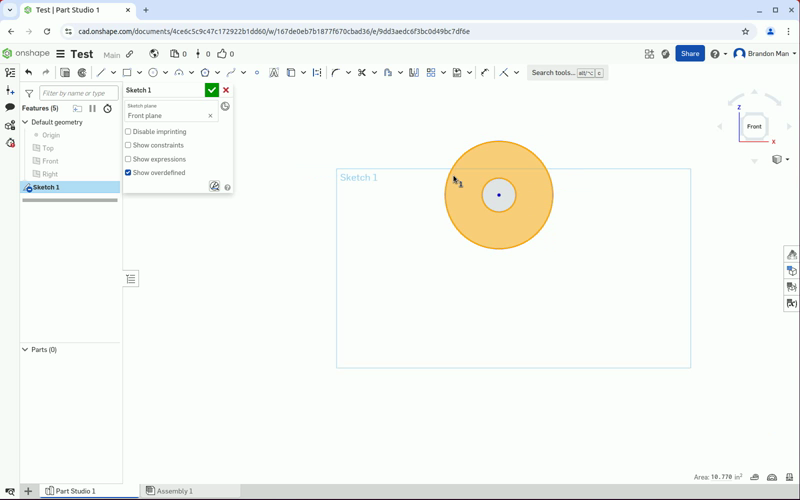
scroll(-6)
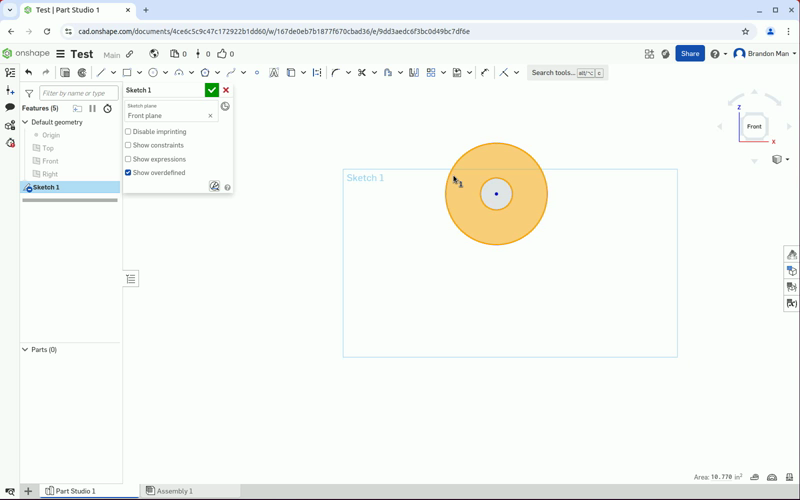
scroll(-6)
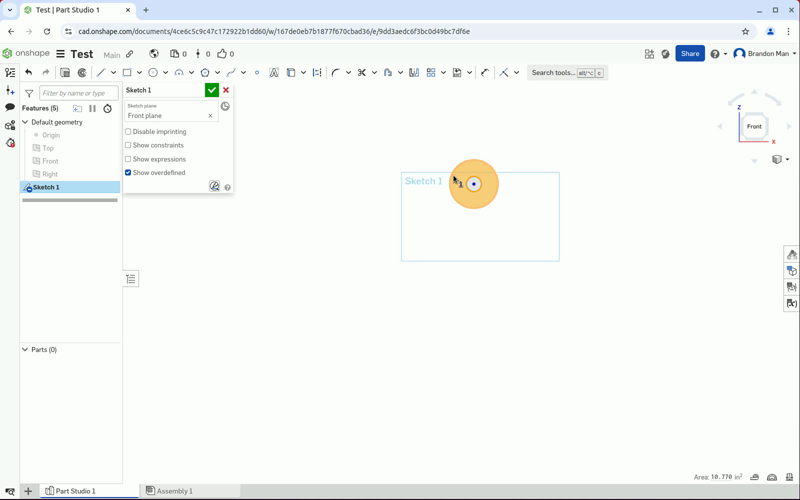
scroll(-6)
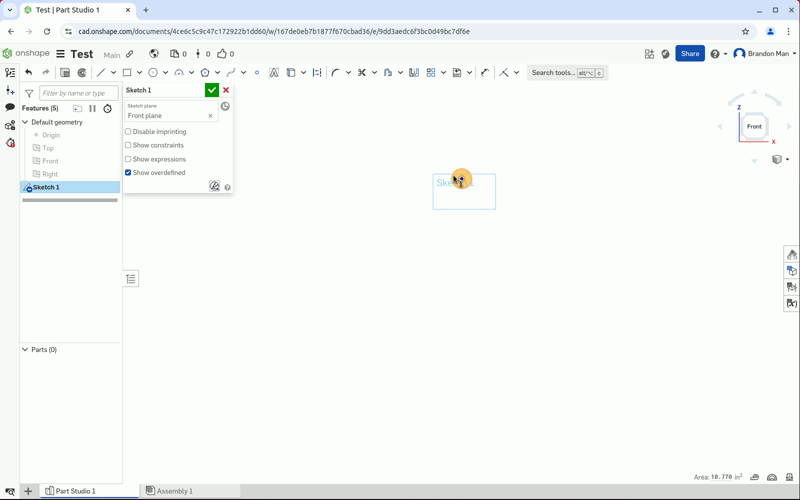
mouse_move(73, 352)
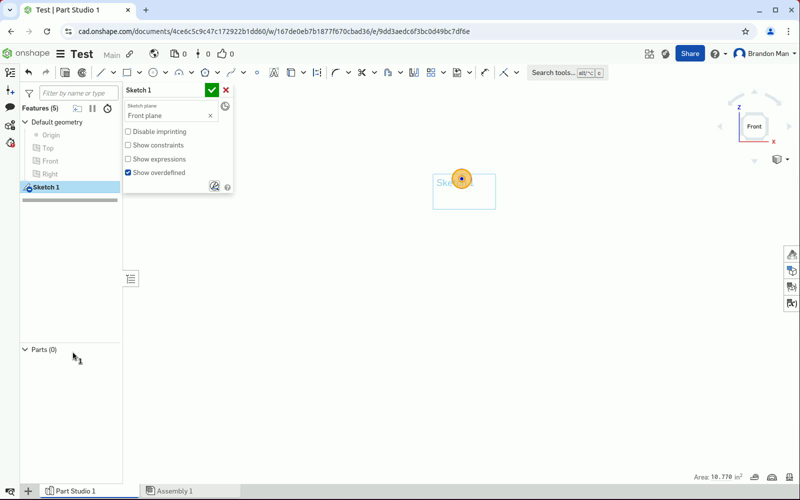
key(shift+y)
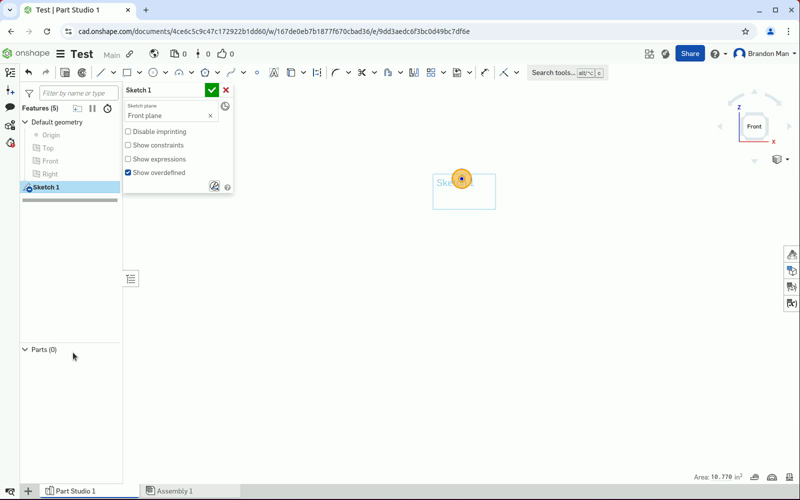
key(shift+e)
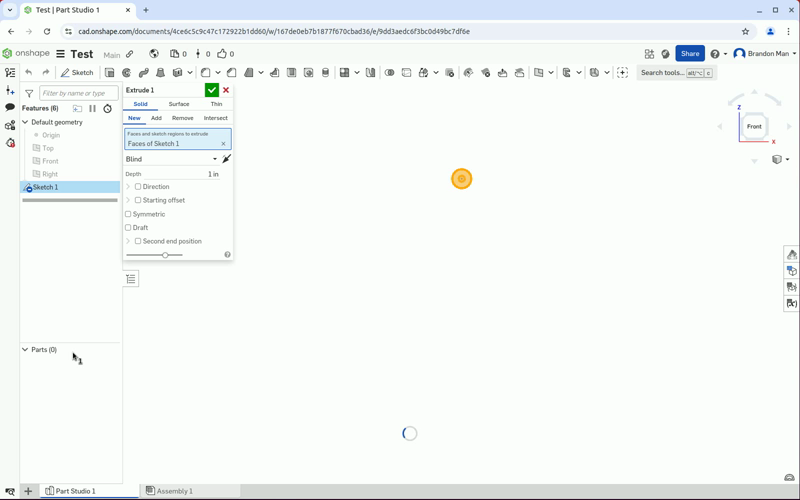
mouse_move(143, 106)
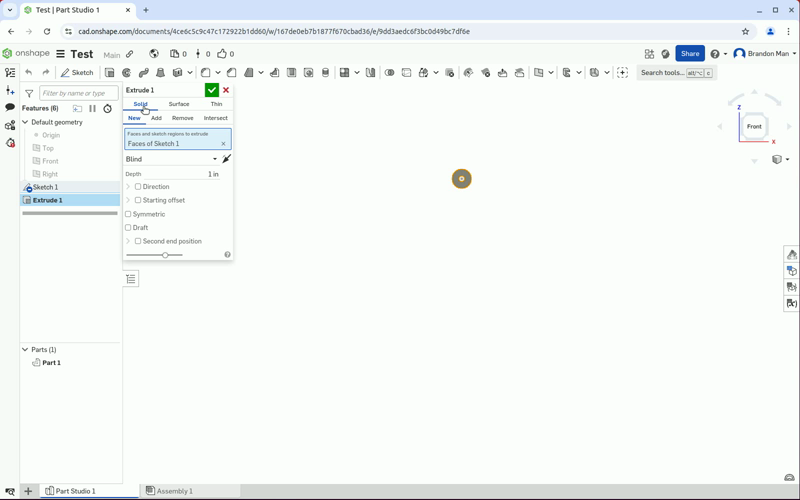
click(143, 106)
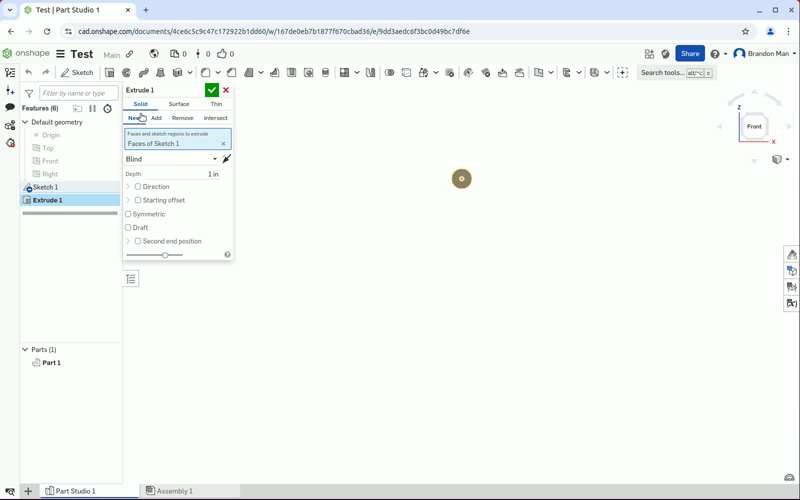
mouse_move(137, 120)
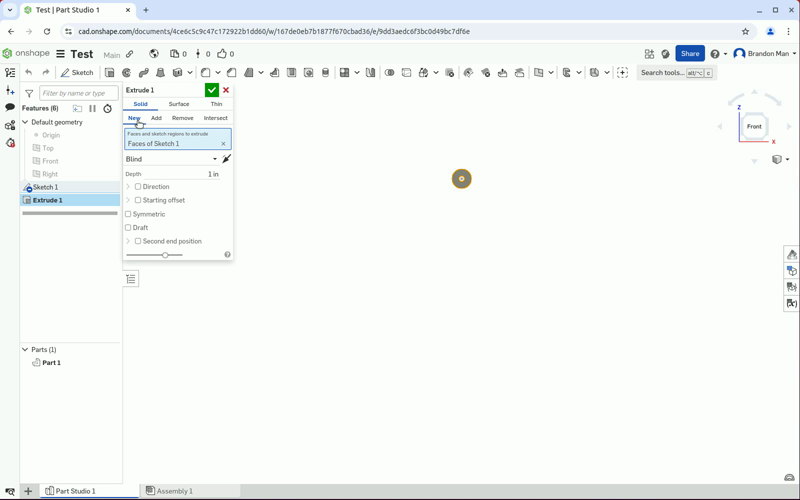
click(137, 120)
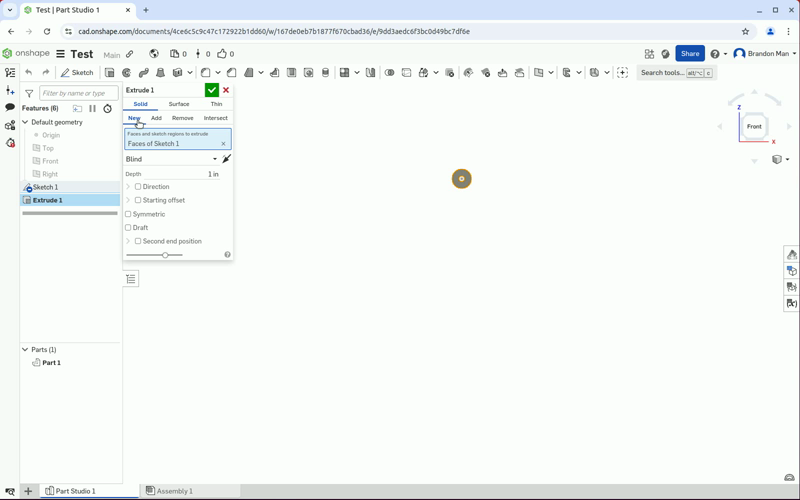
key(tab, 4)
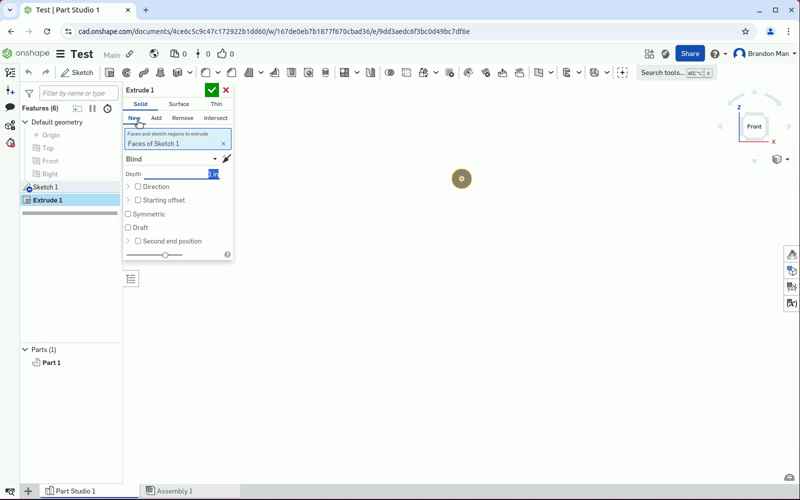
text(0.481)
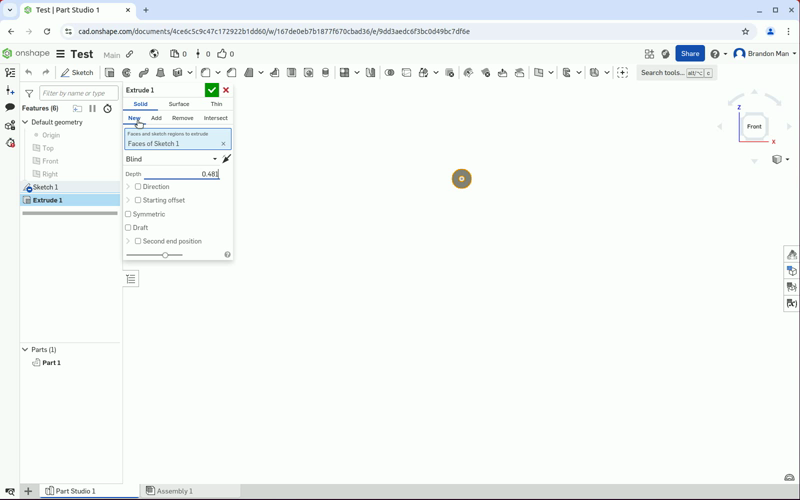
key(enter)
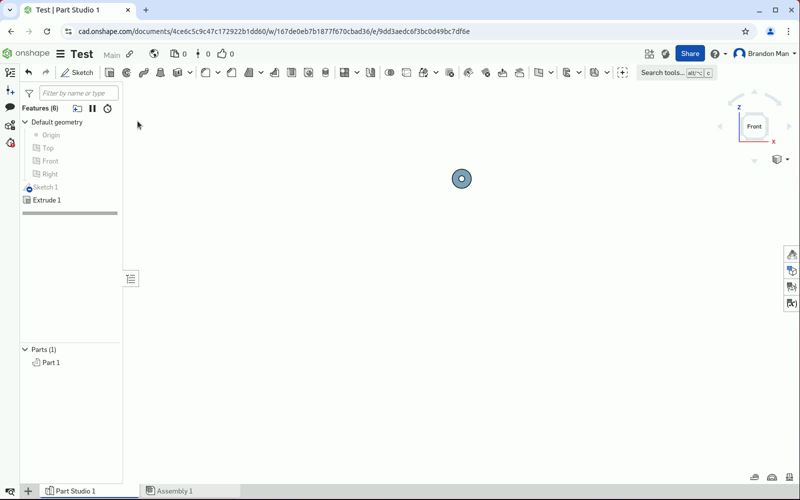
key(shift+h)
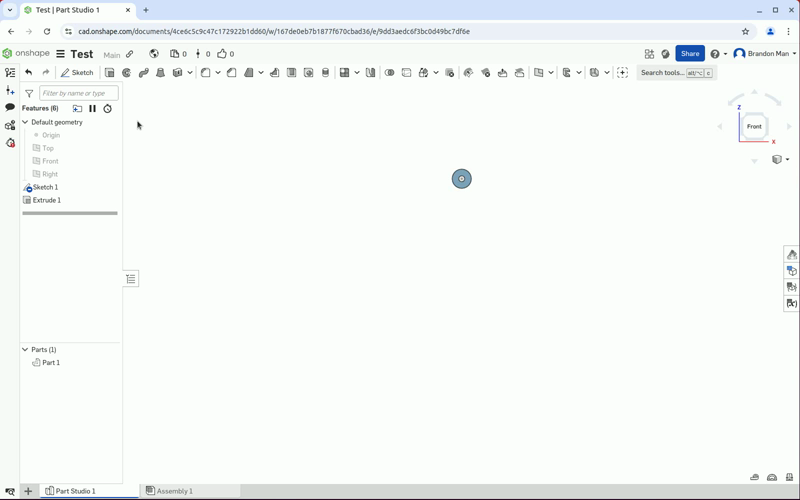
key(shift+h)
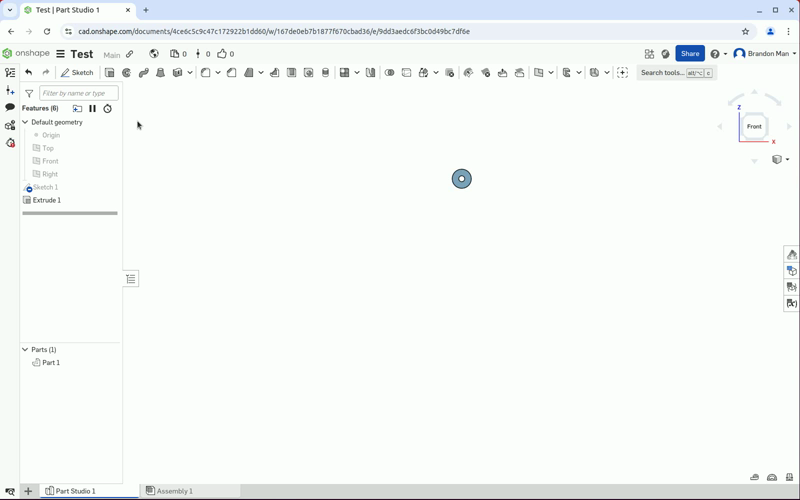
mouse_move(73, 189)
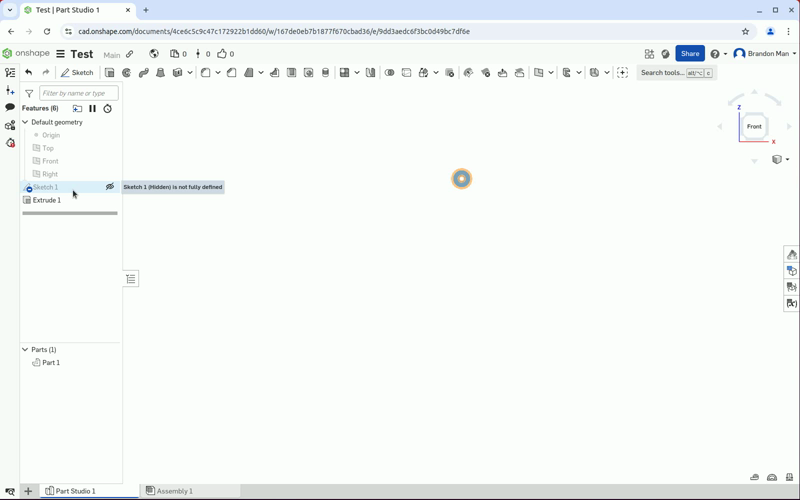
click(73, 189)
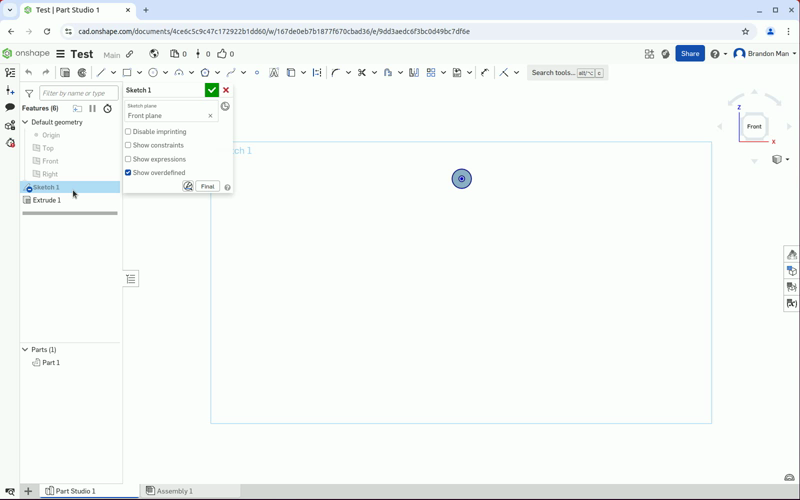
mouse_move(229, 92)
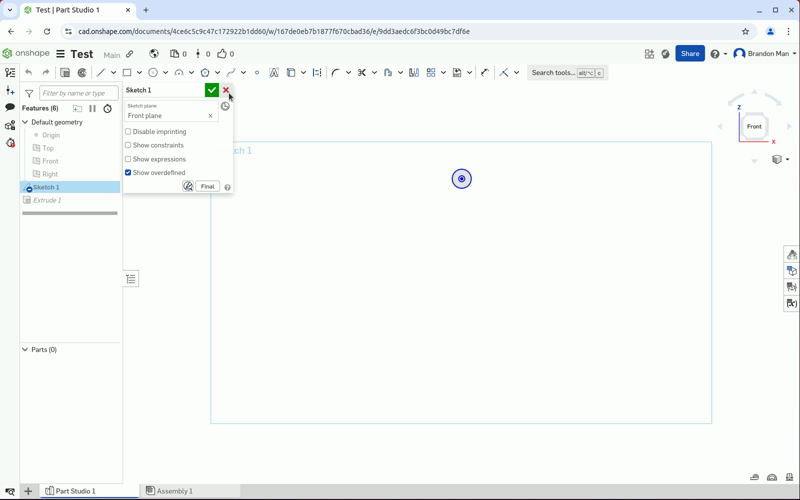
click(229, 92)
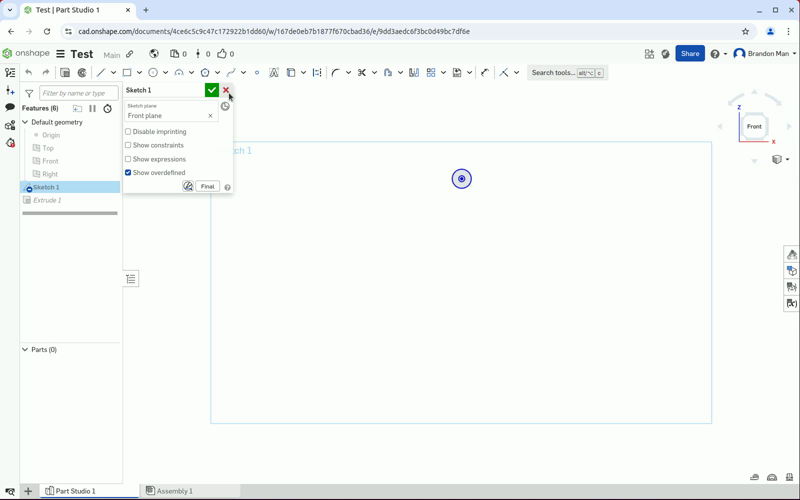
key(shift+s)
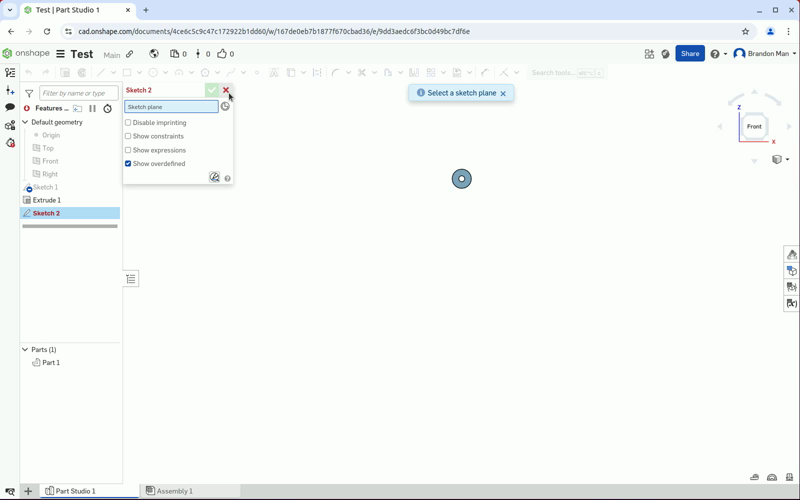
mouse_move(73, 163)
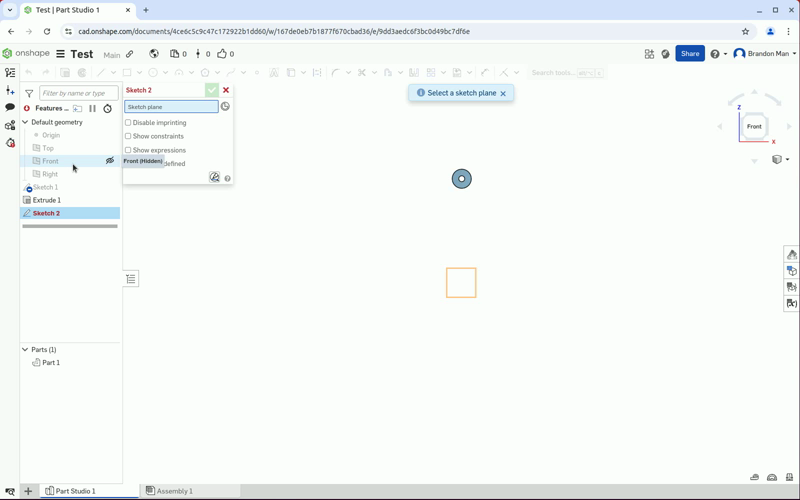
click(73, 163)
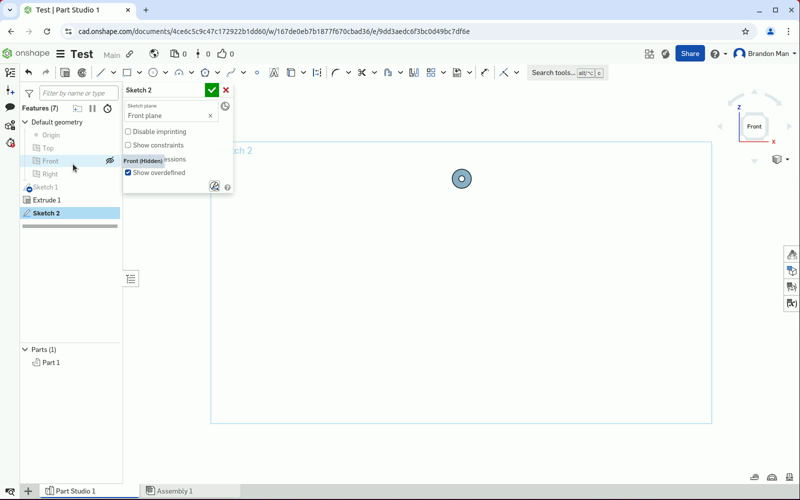
mouse_move(73, 352)
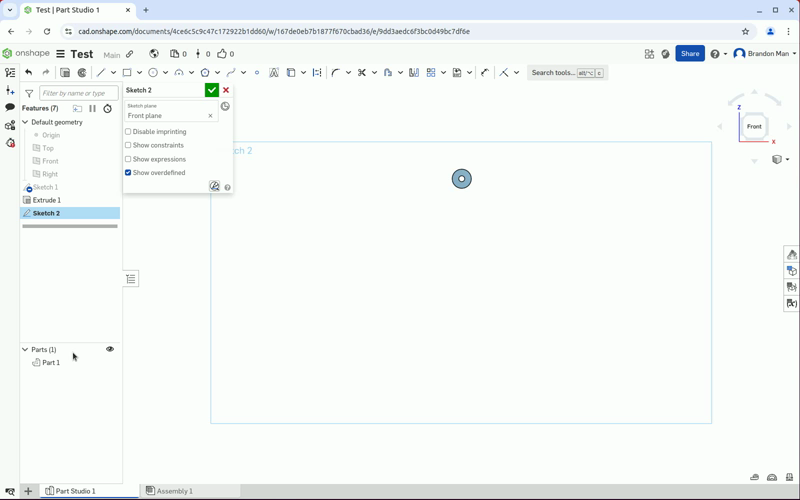
key(y)
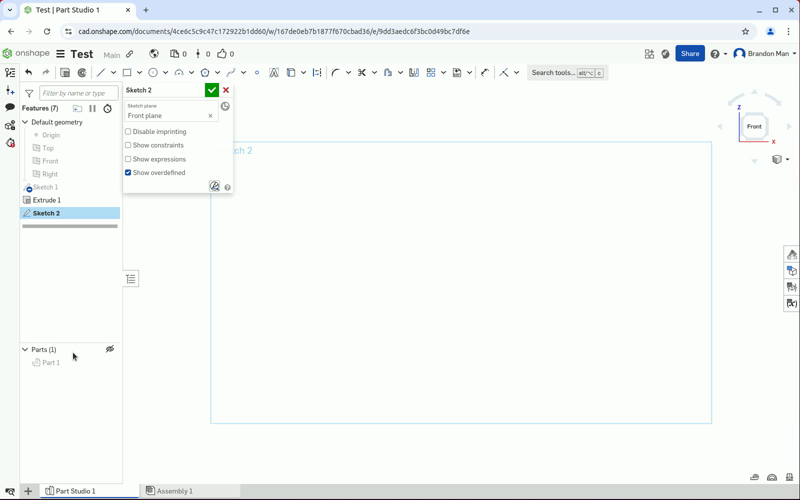
key(a)
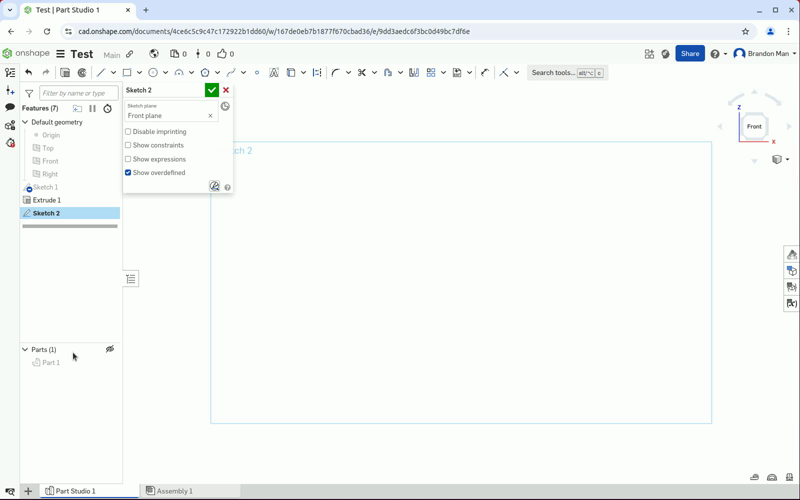
key_down(shift)
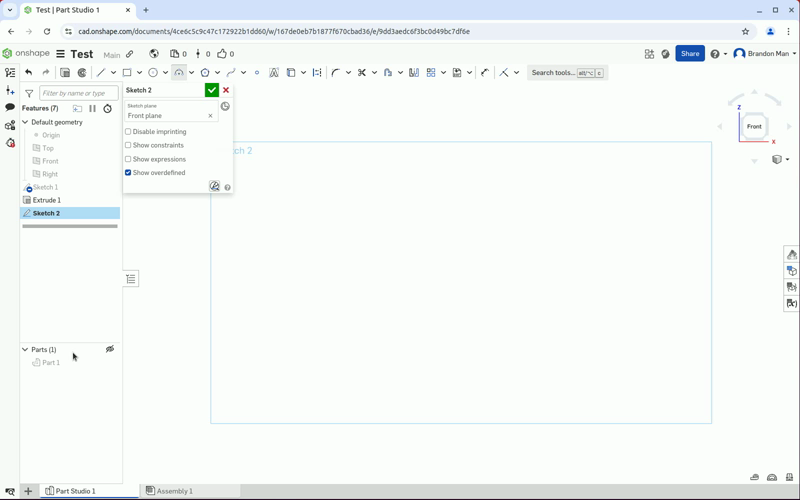
mouse_move(446, 223)
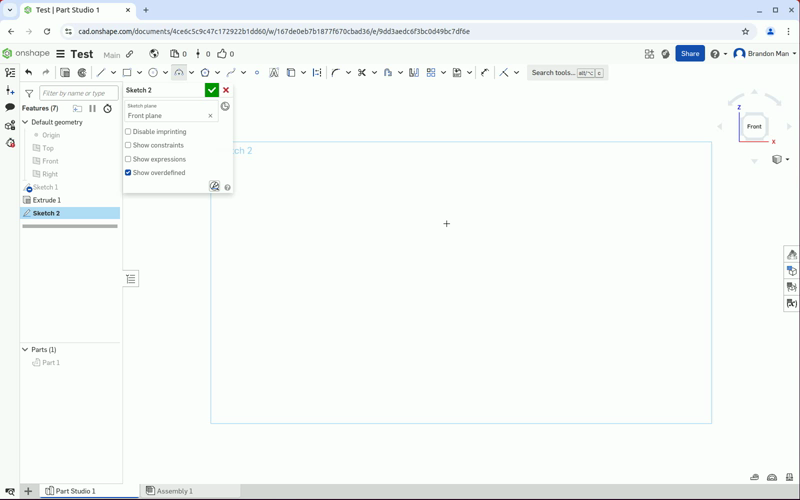
click(446, 223)
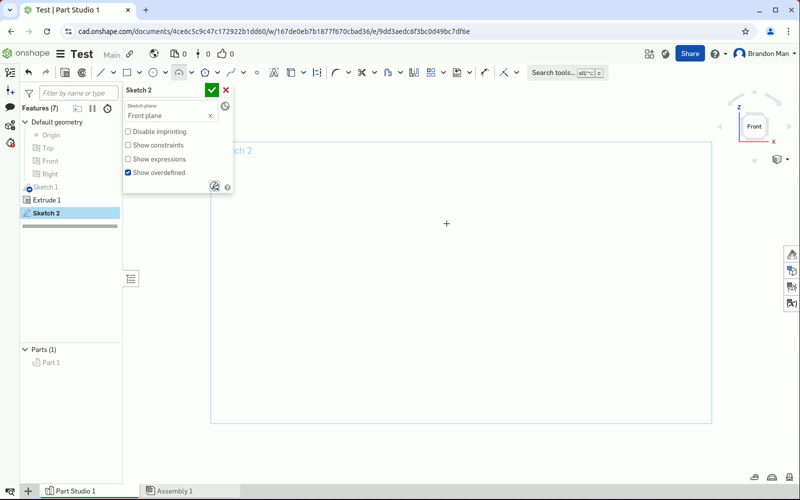
key_up(shift)
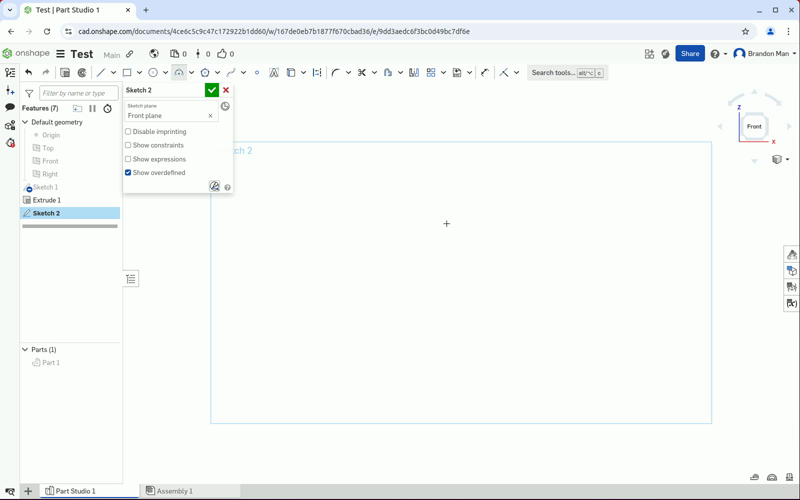
key_down(shift)
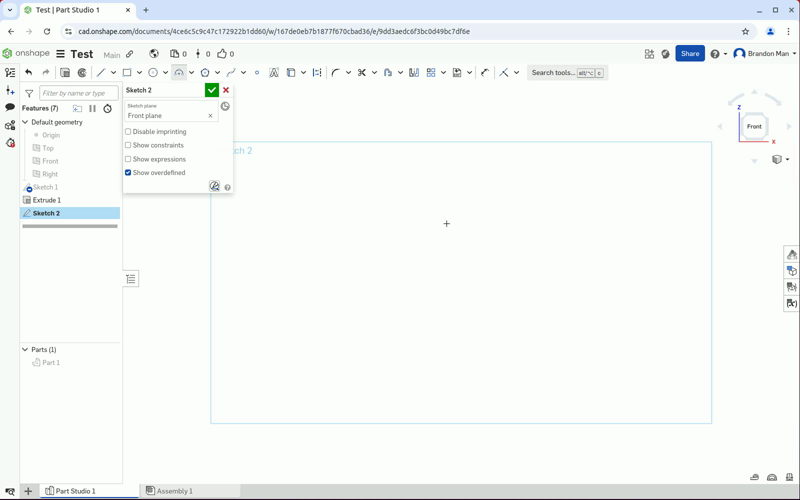
mouse_move(476, 223)
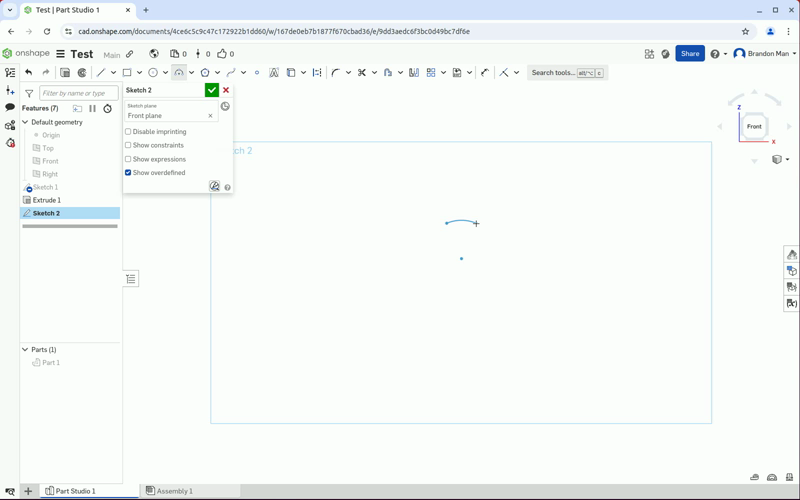
click(476, 223)
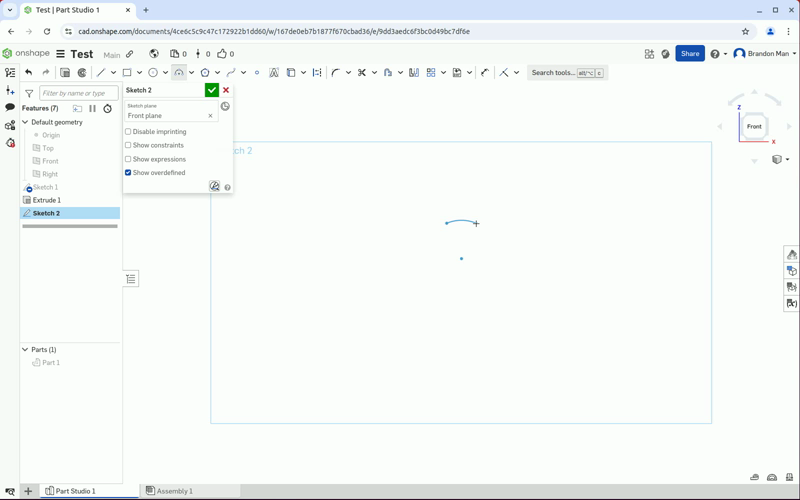
mouse_move(461, 210)
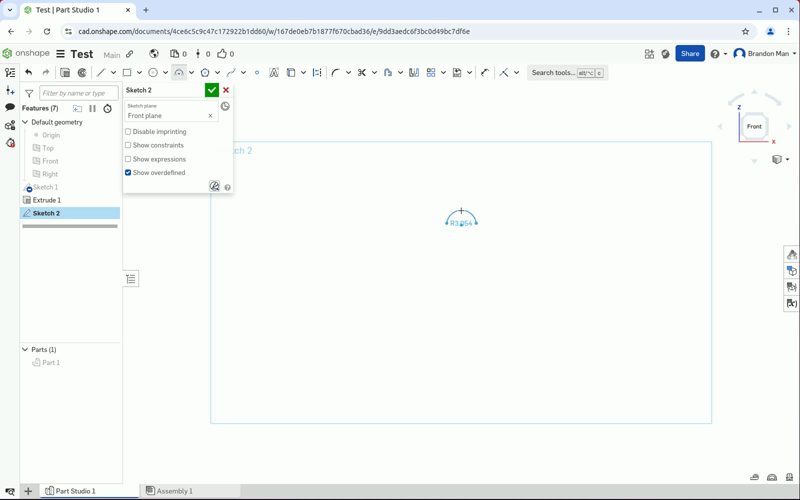
click(461, 210)
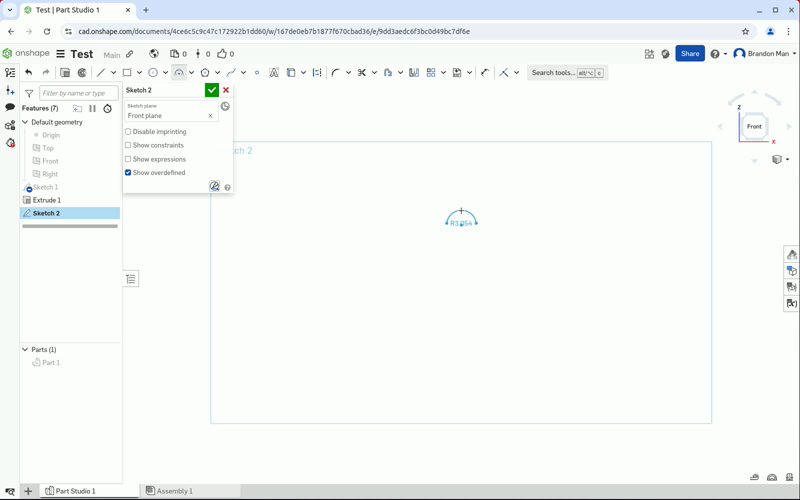
key_up(shift)
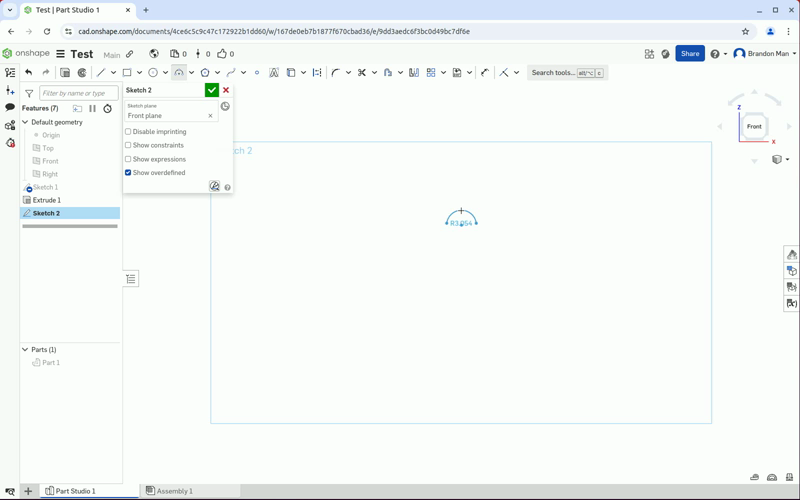
key(esc)
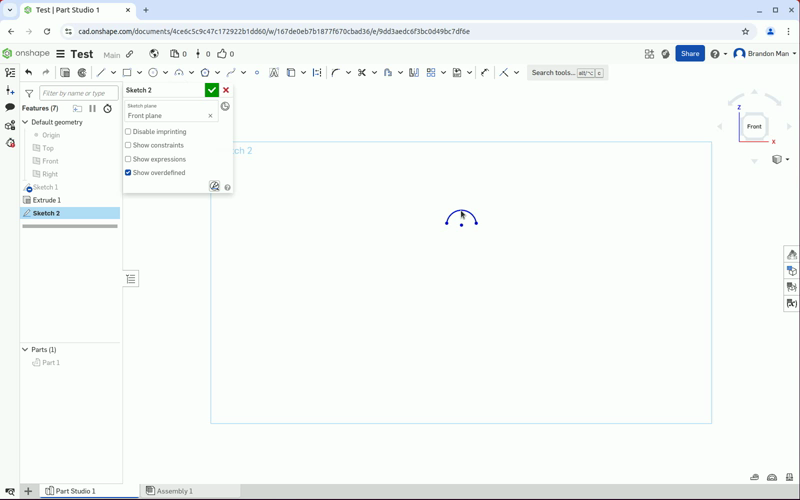
key(l)
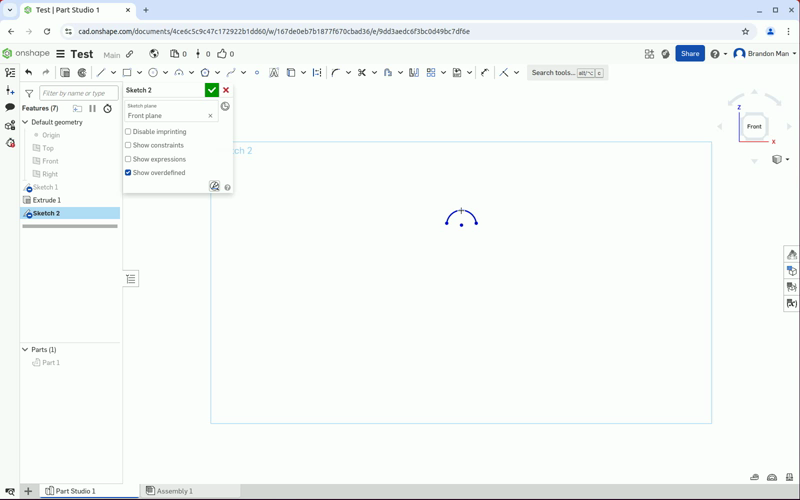
mouse_move(476, 223)
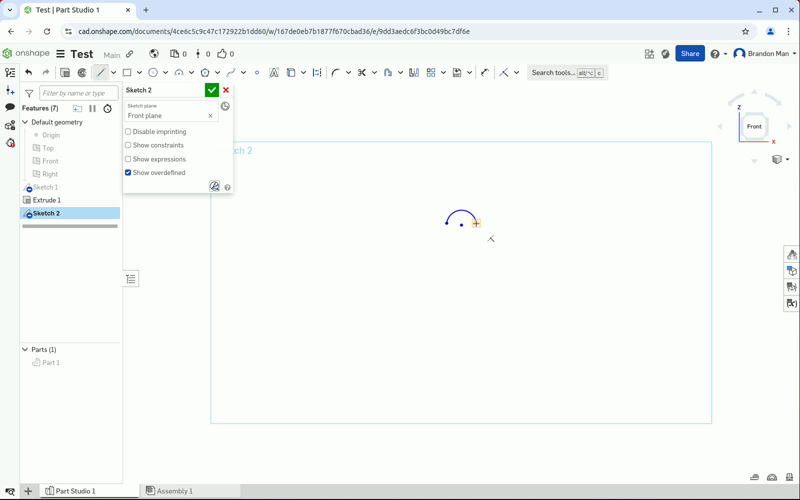
click(476, 223)
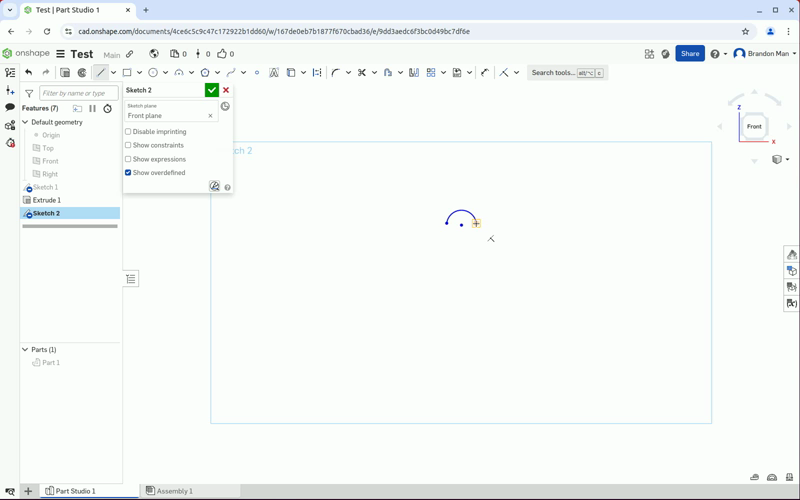
key_down(shift)
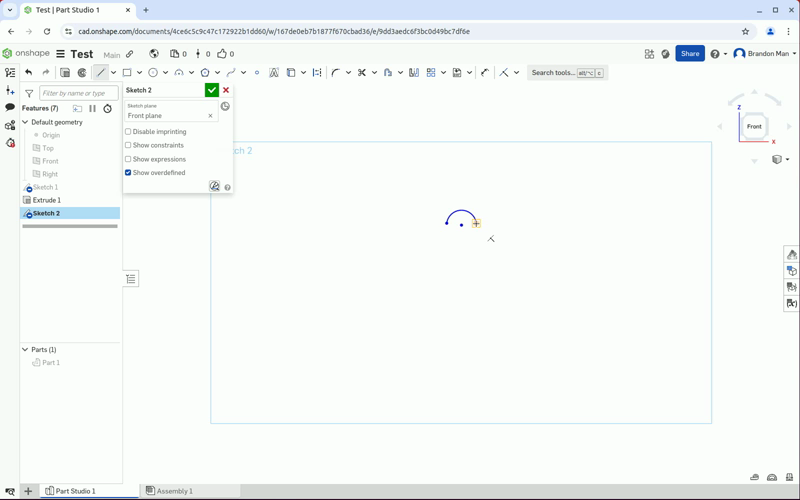
mouse_move(506, 223)
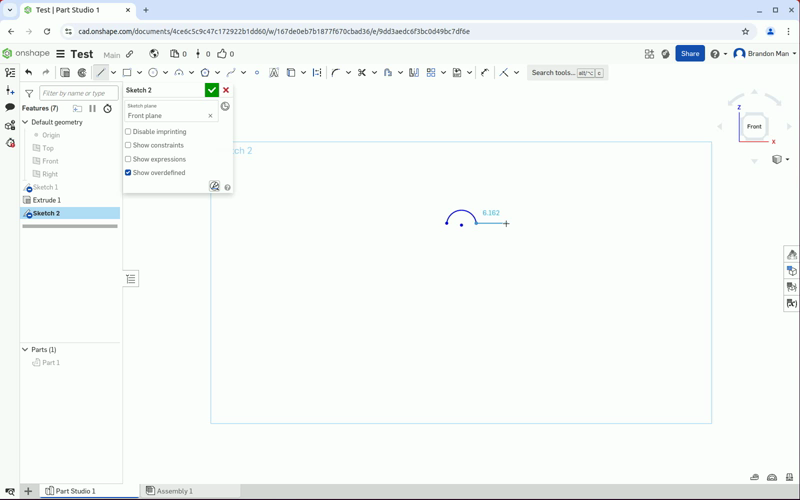
mouse_move(470, 176)
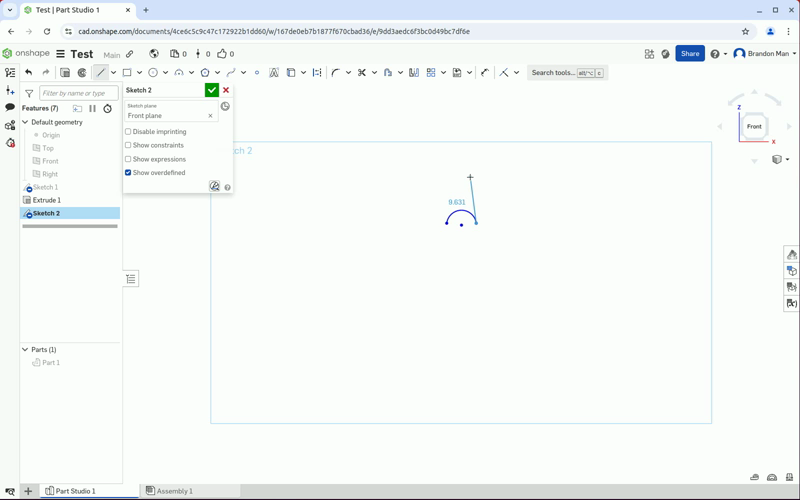
click(470, 176)
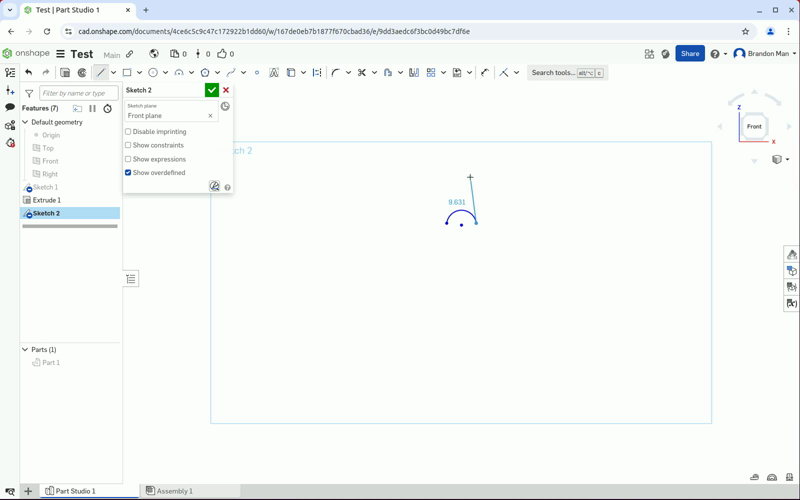
key_up(shift)
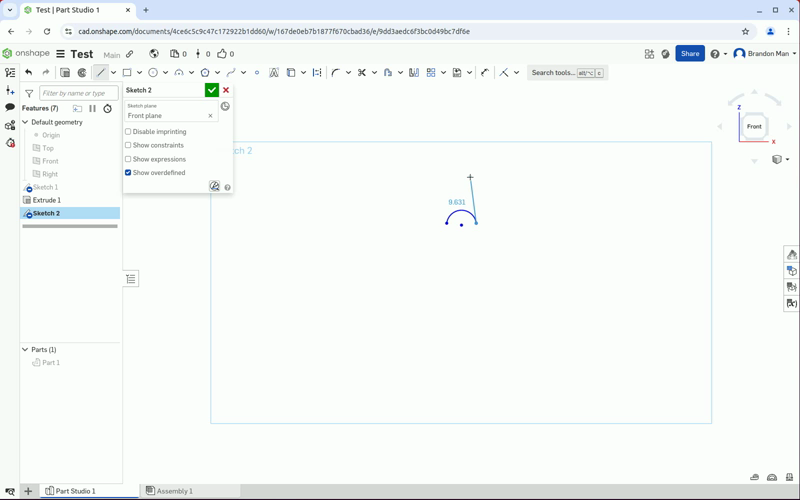
key(esc)
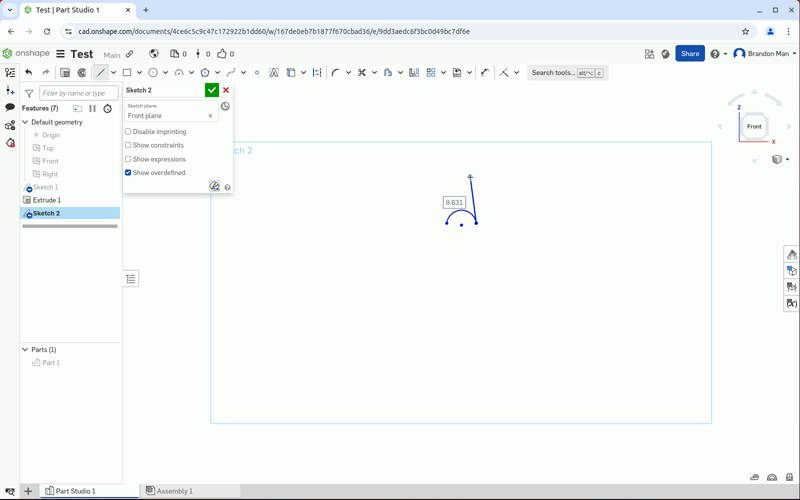
key(a)
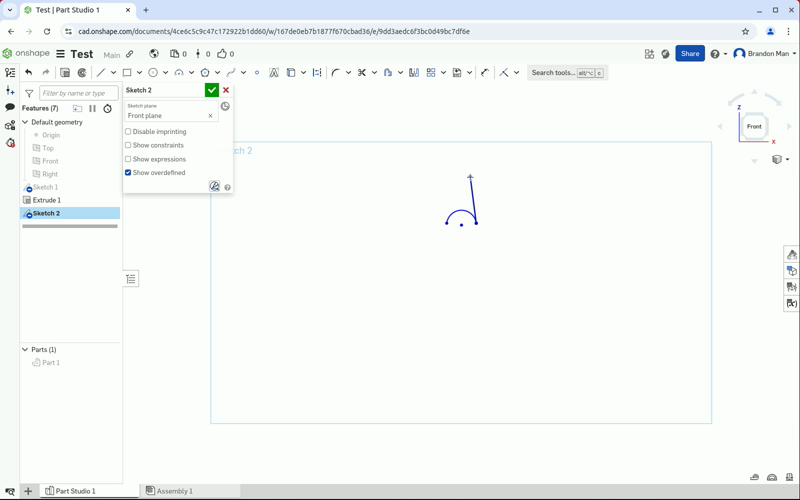
mouse_move(470, 176)
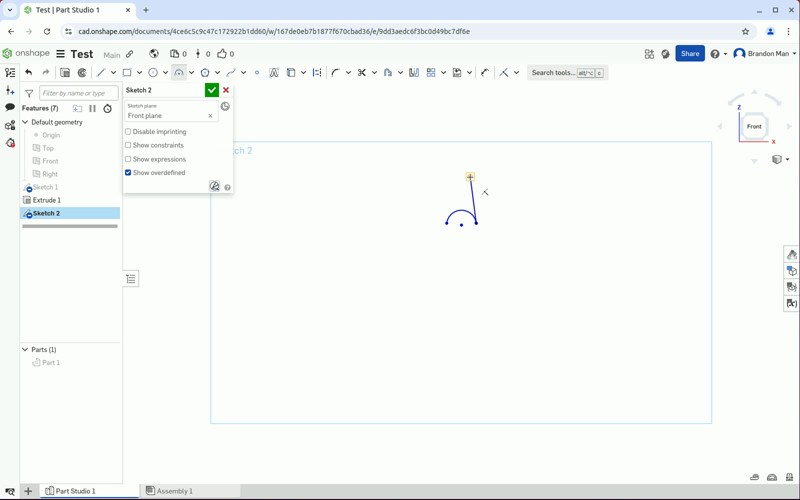
click(470, 176)
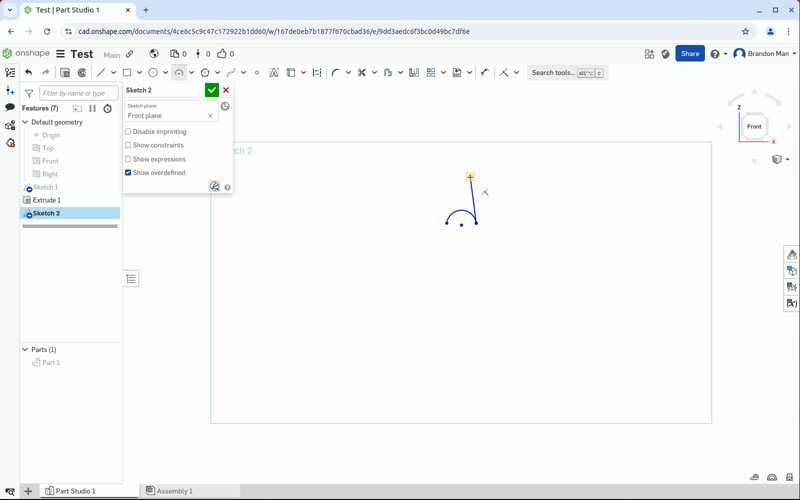
key_down(shift)
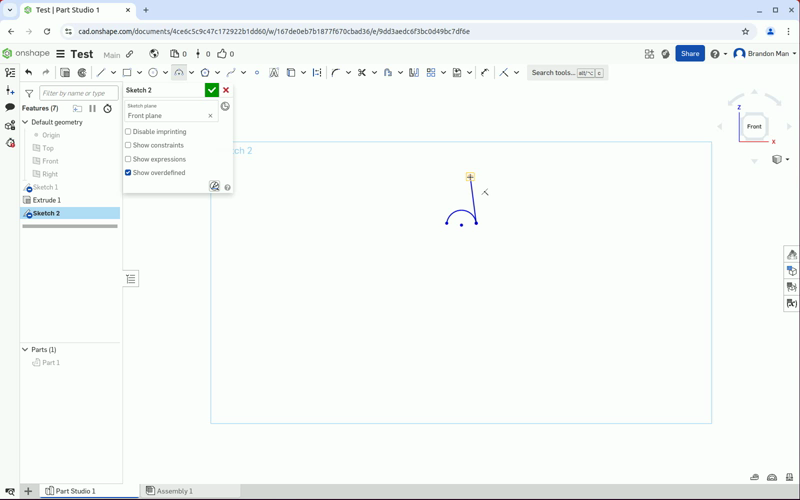
mouse_move(452, 176)
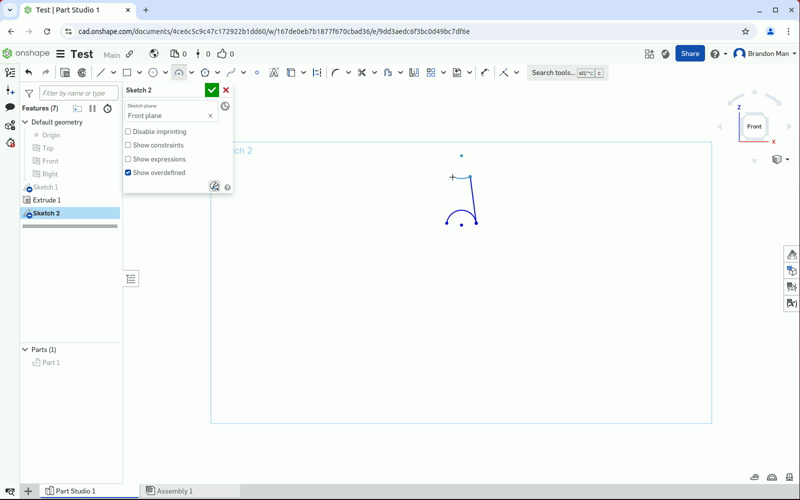
click(452, 176)
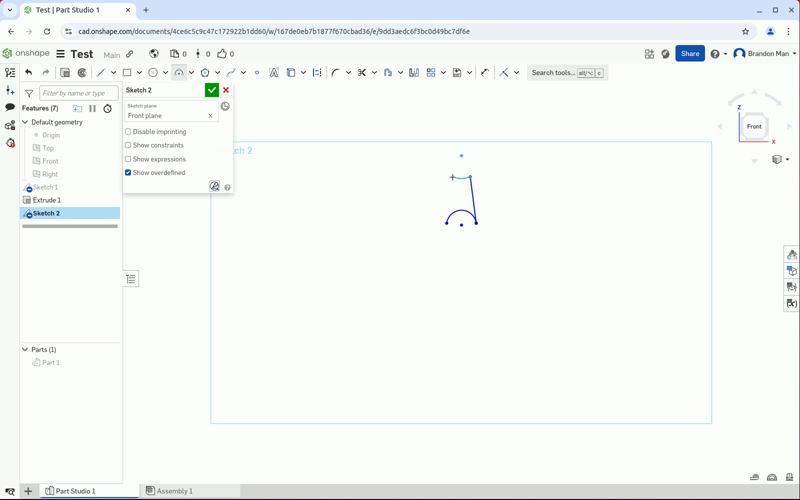
mouse_move(461, 186)
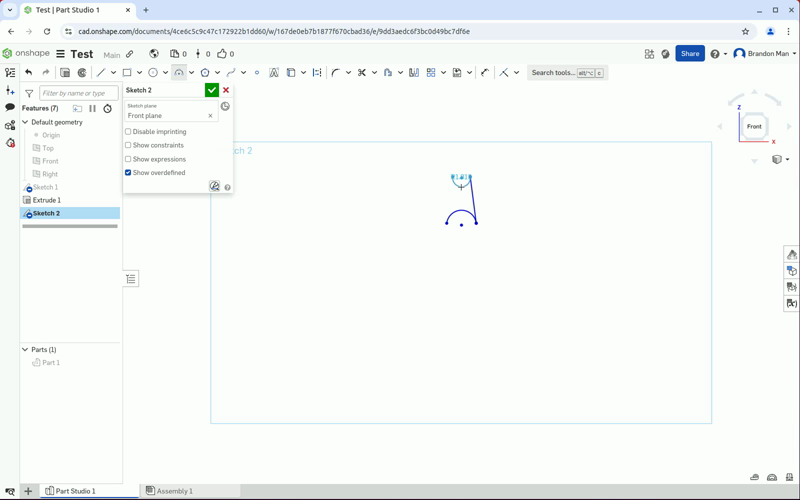
click(461, 186)
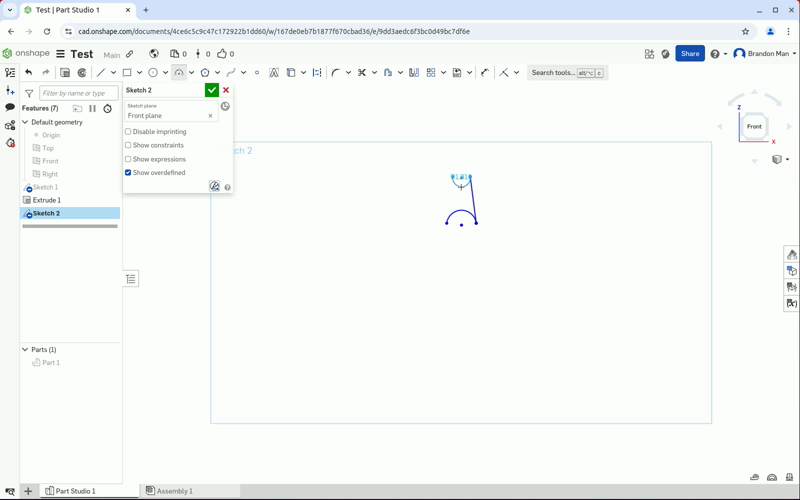
key_up(shift)
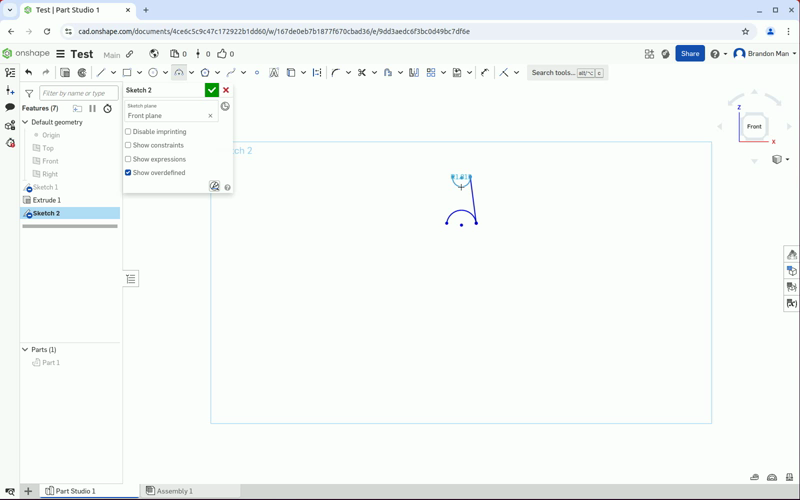
key(esc)
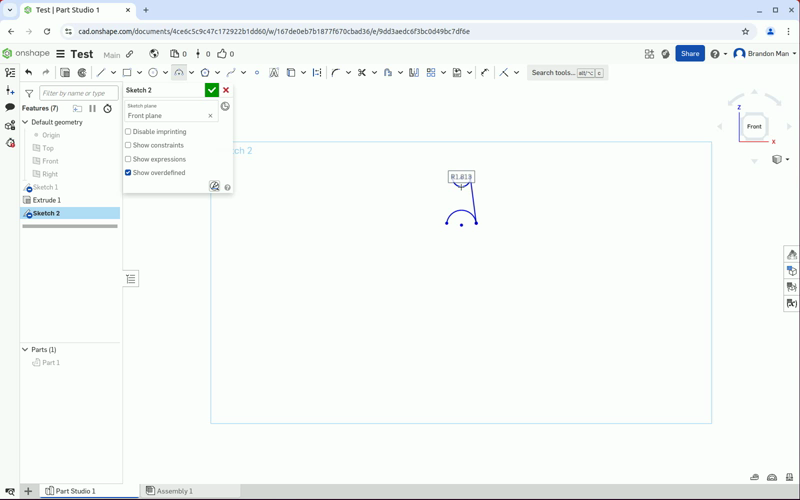
key(l)
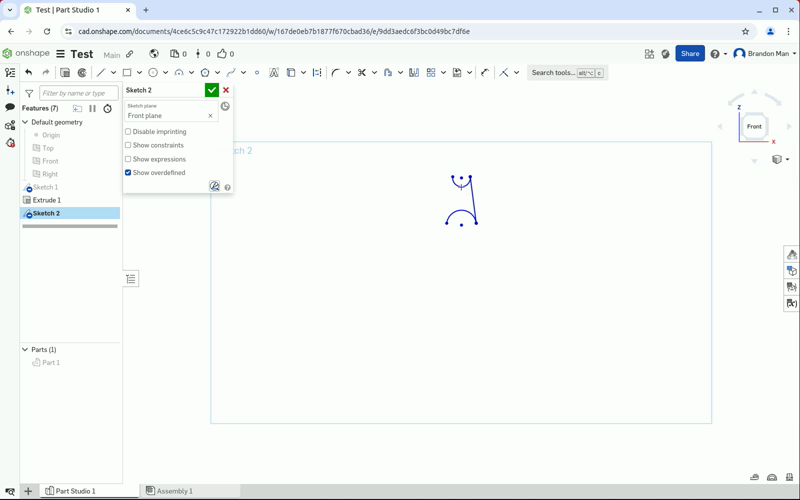
mouse_move(452, 176)
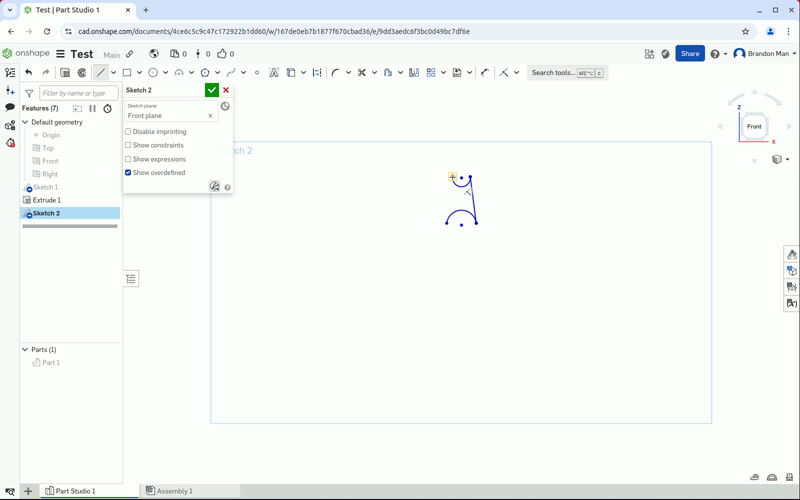
click(452, 176)
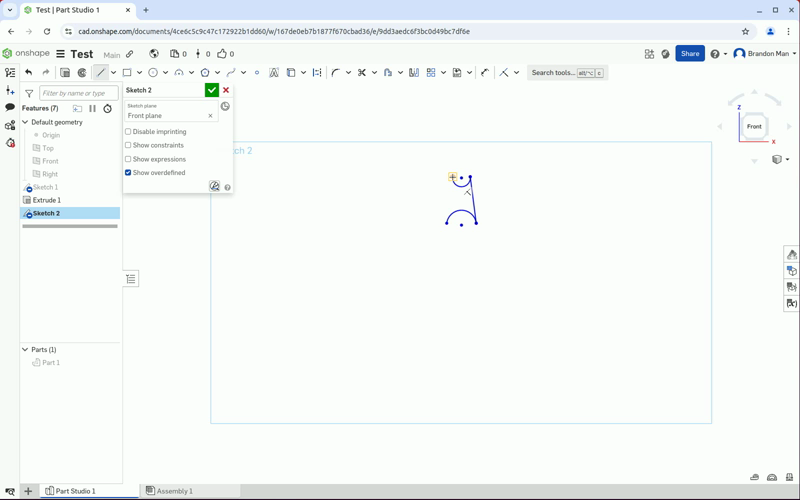
mouse_move(482, 176)
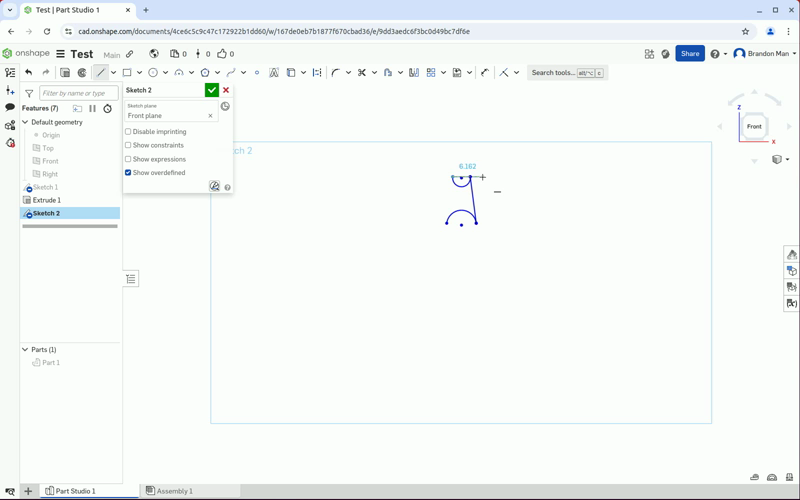
key_down(shift)
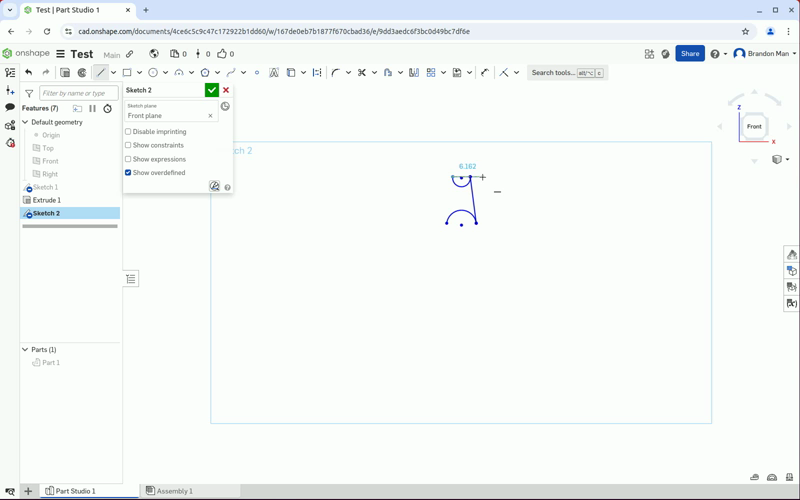
mouse_move(446, 223)
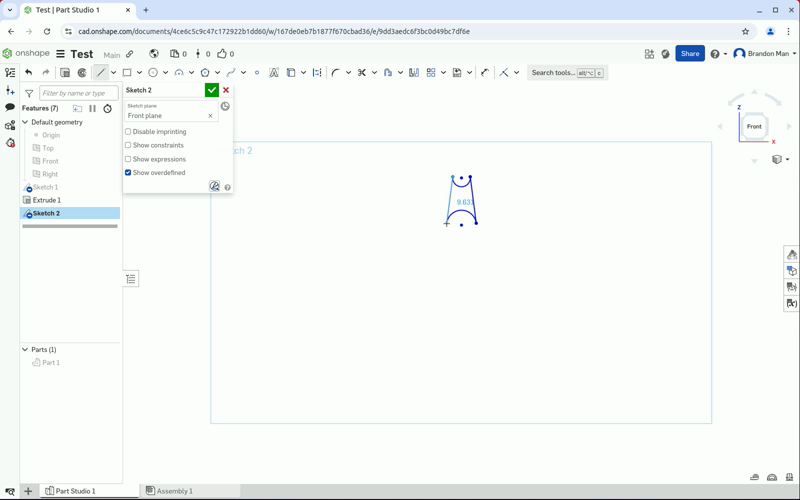
key_up(shift)
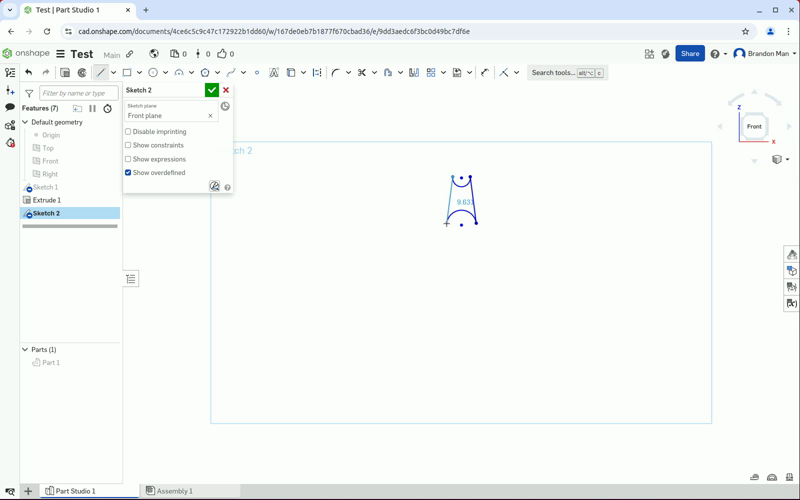
click(446, 223)
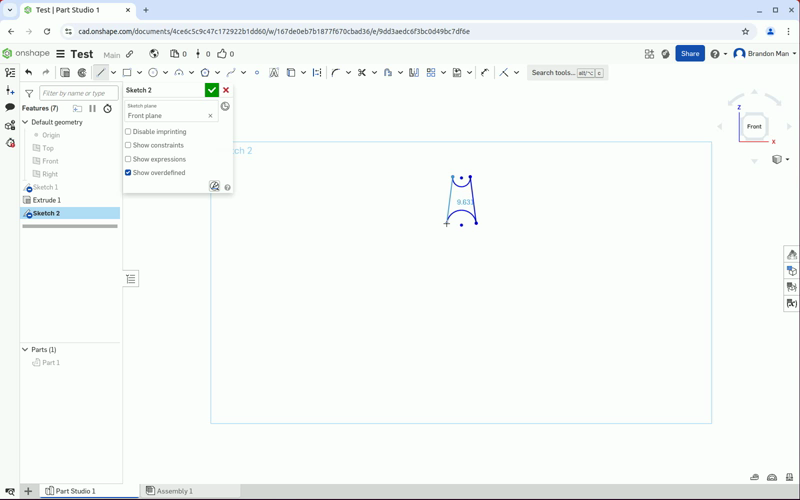
key(esc)
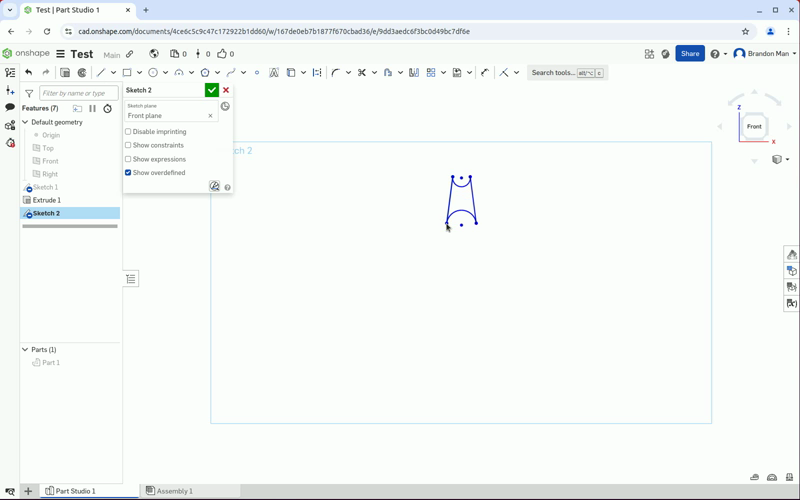
key(c)
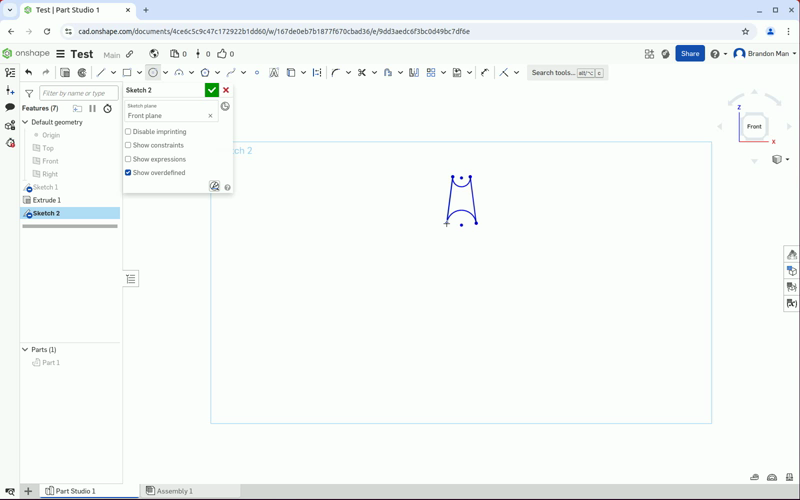
key_down(shift)
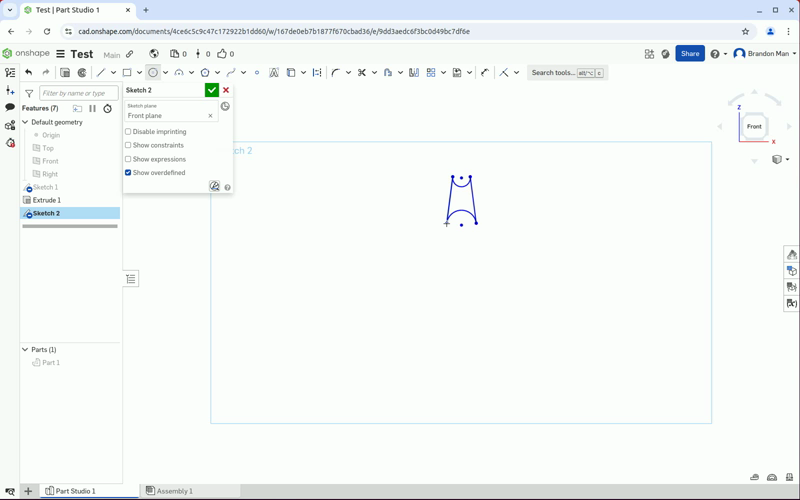
mouse_move(458, 191)
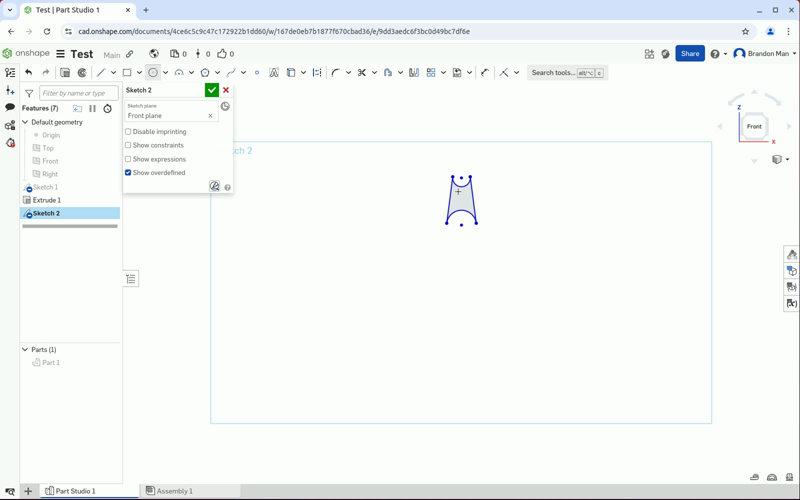
click(458, 191)
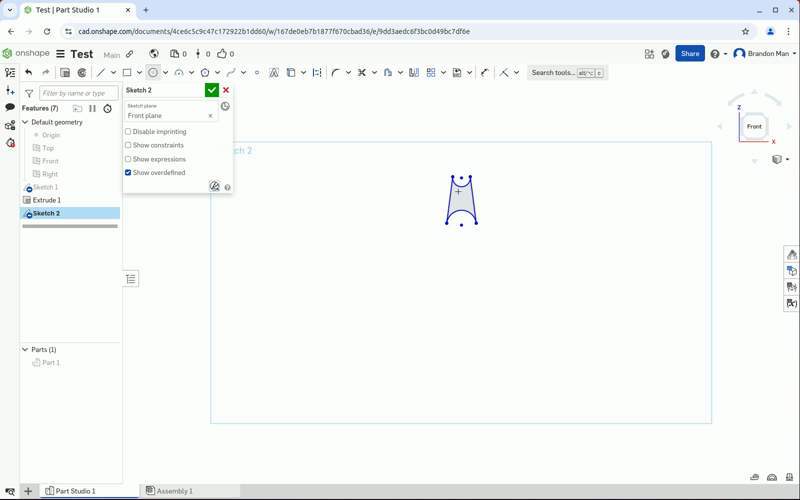
key_up(shift)
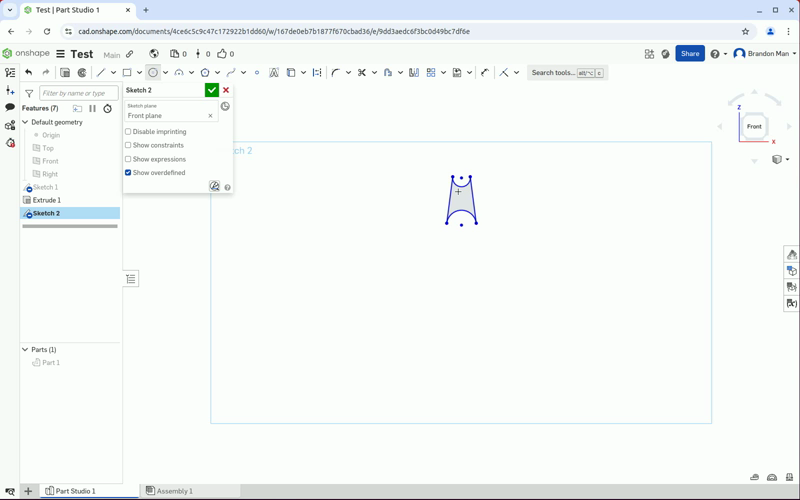
mouse_move(461, 191)
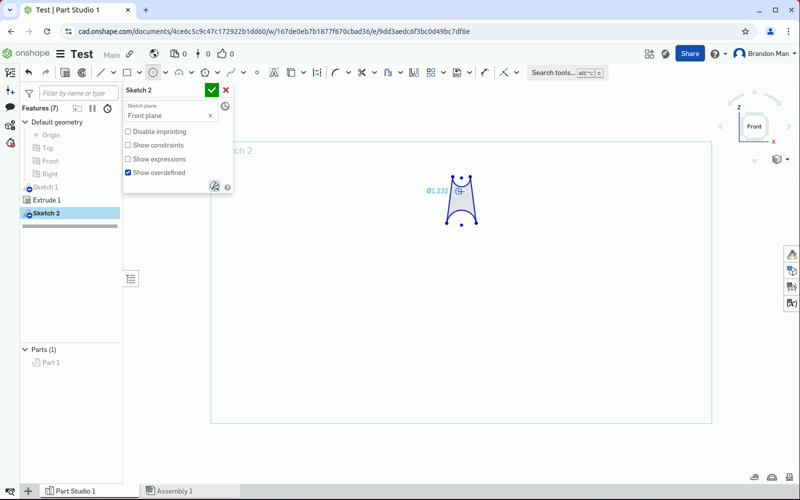
scroll(6)
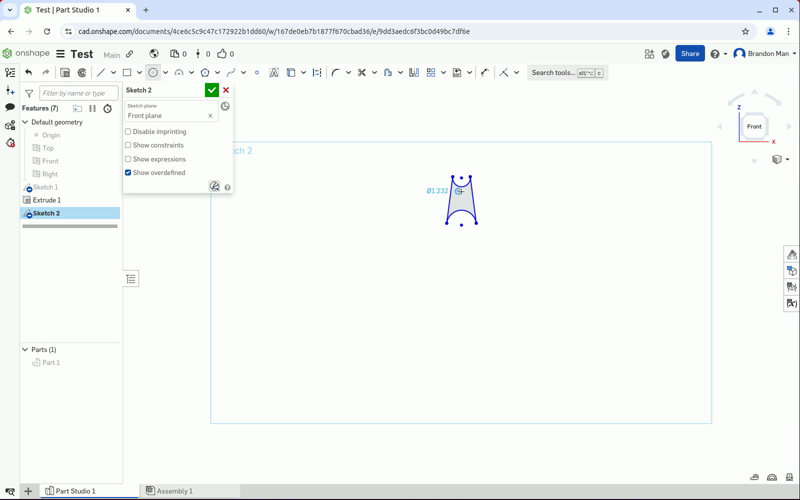
scroll(6)
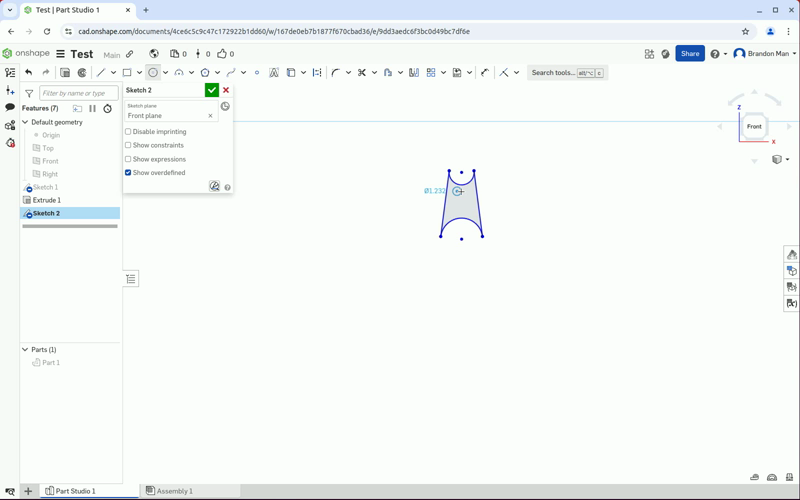
scroll(6)
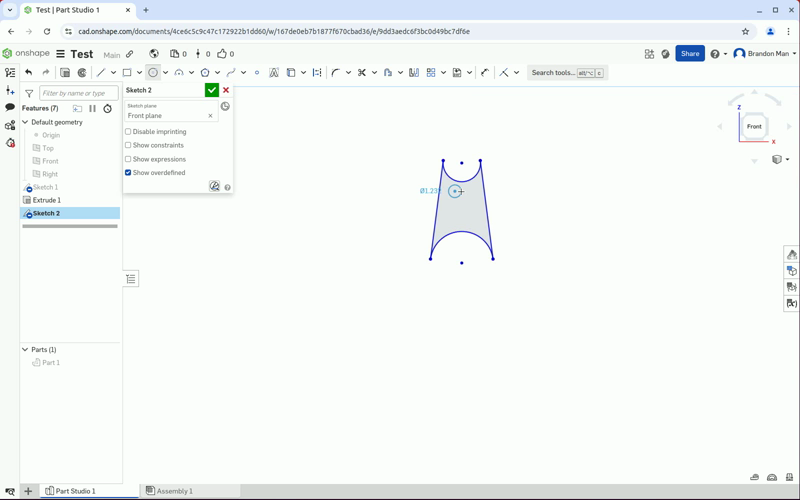
scroll(6)
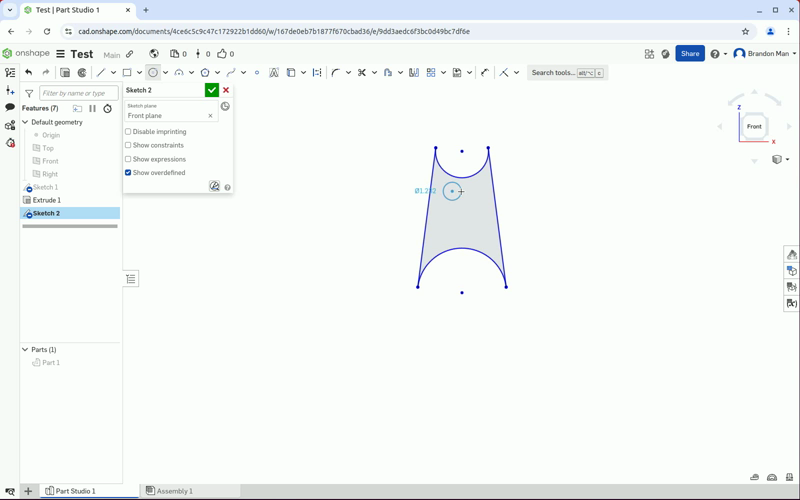
scroll(6)
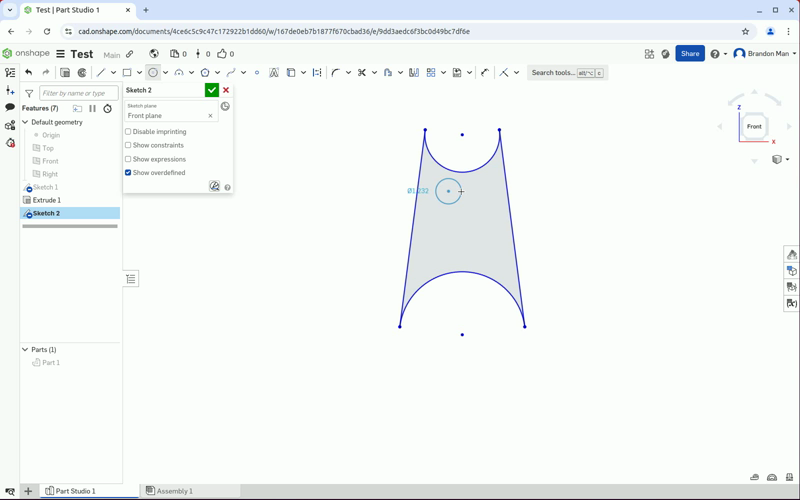
scroll(6)
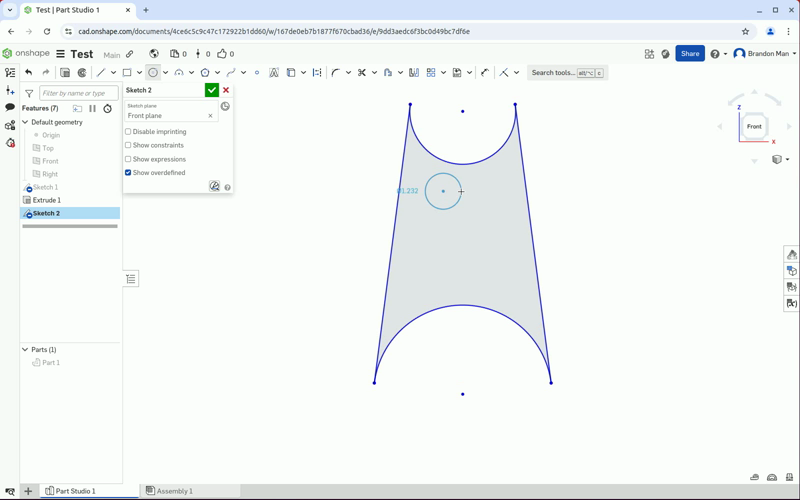
scroll(6)
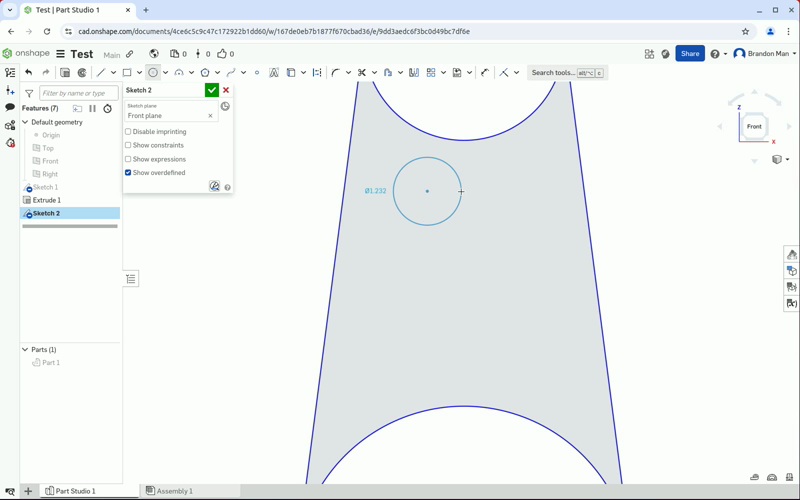
click(461, 191)
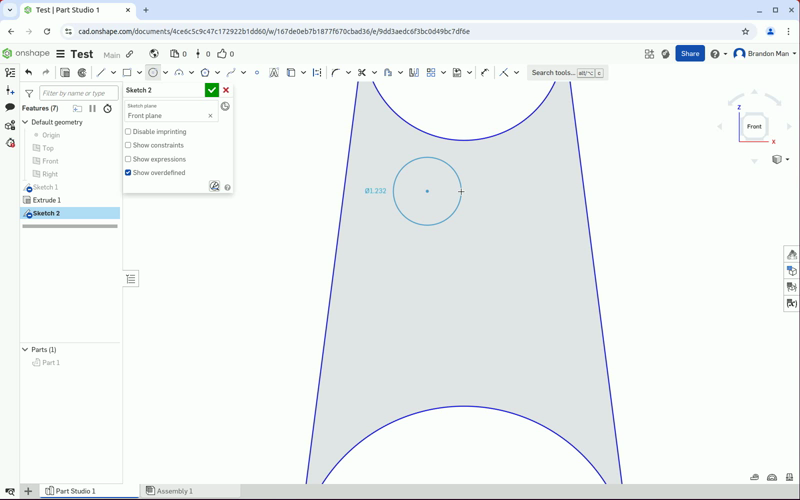
scroll(-6)
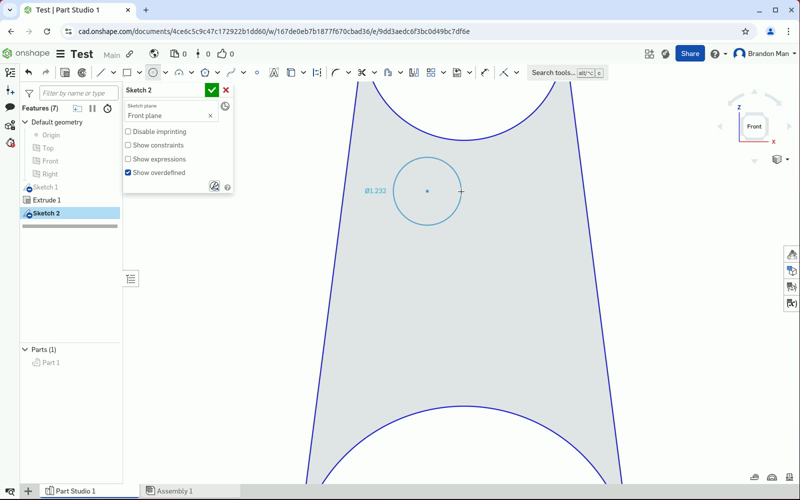
scroll(-6)
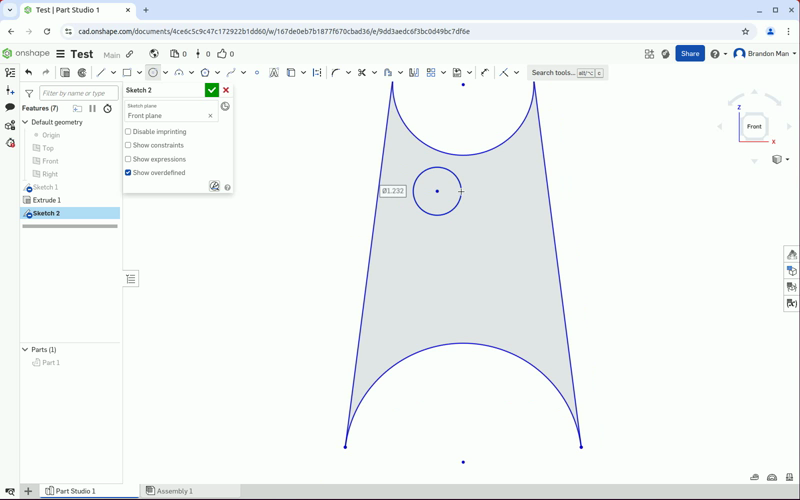
scroll(-6)
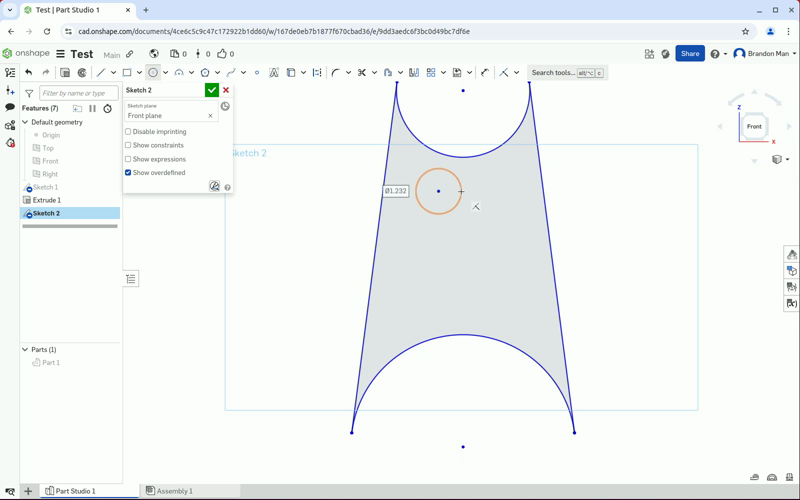
scroll(-6)
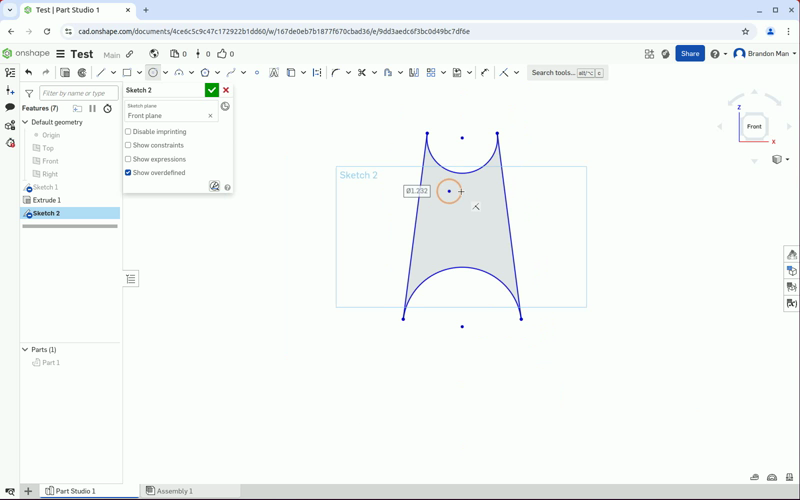
scroll(-6)
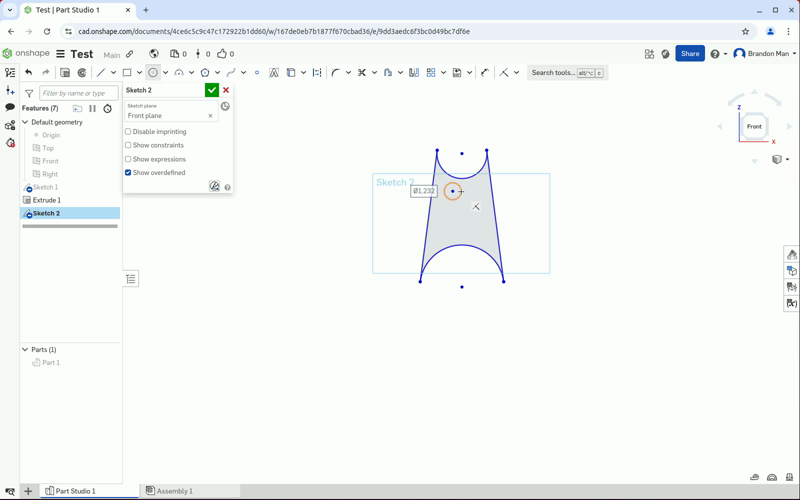
scroll(-6)
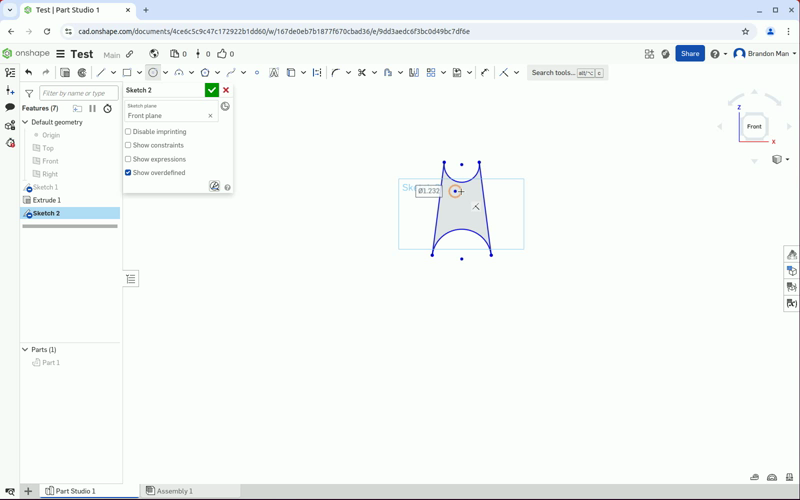
scroll(-6)
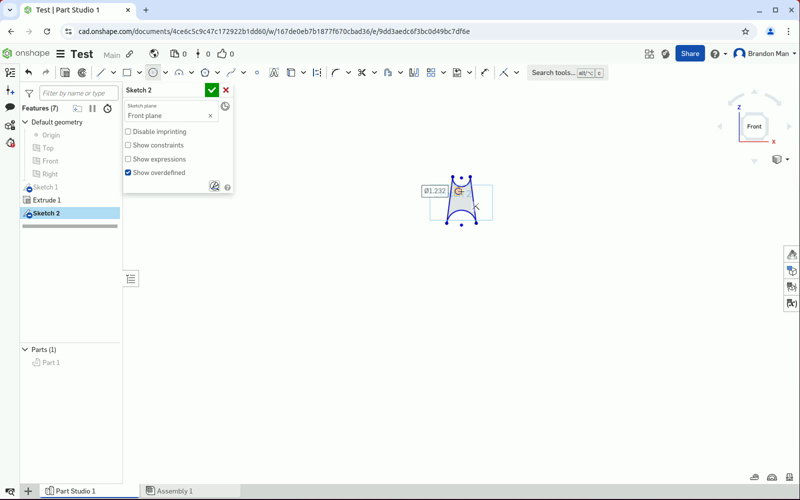
key(esc)
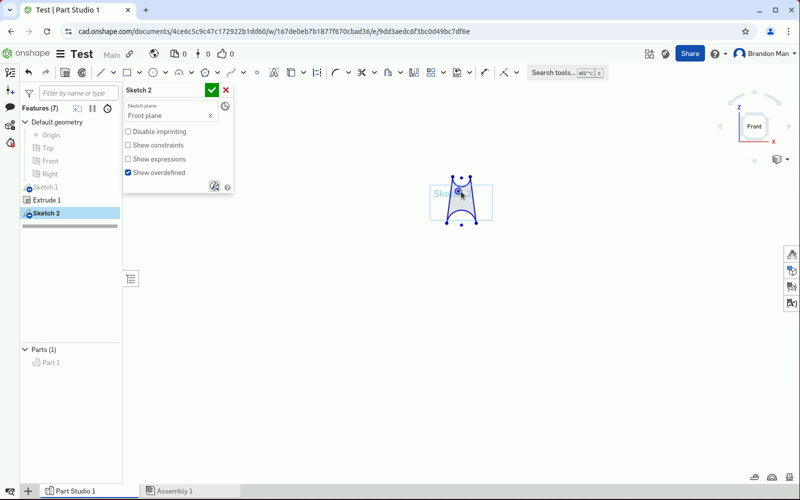
mouse_move(456, 198)
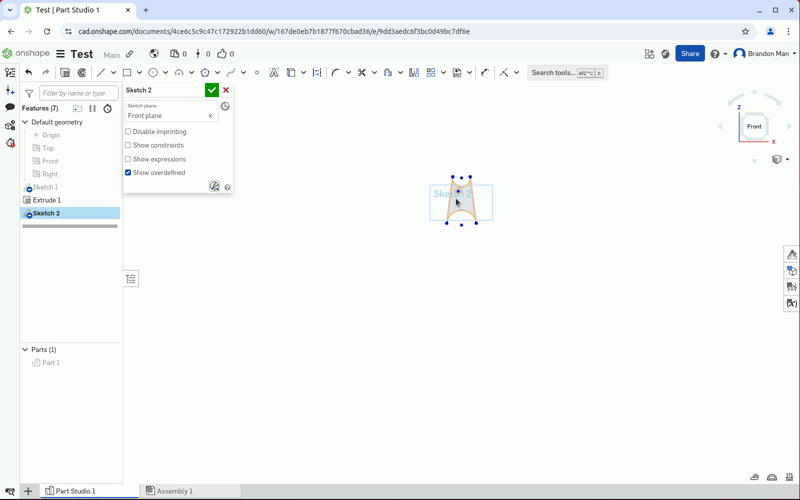
scroll(6)
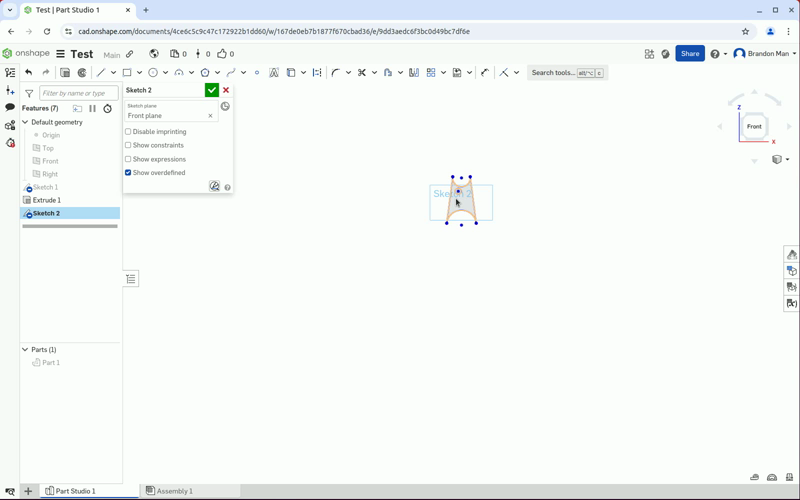
scroll(6)
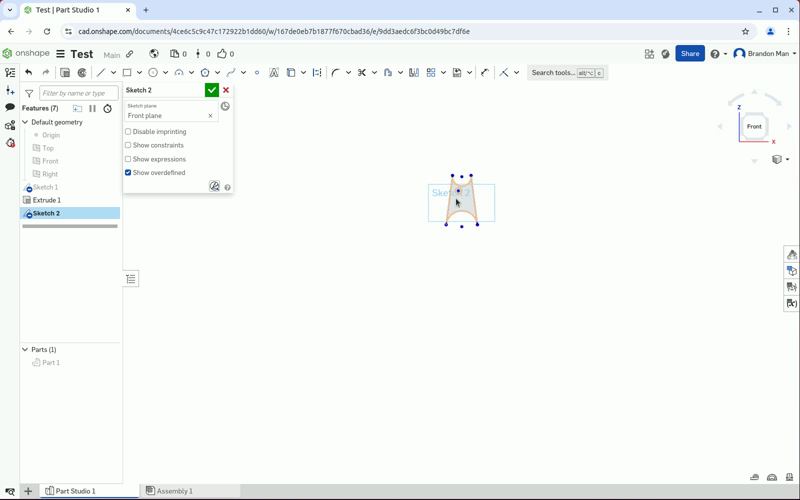
scroll(6)
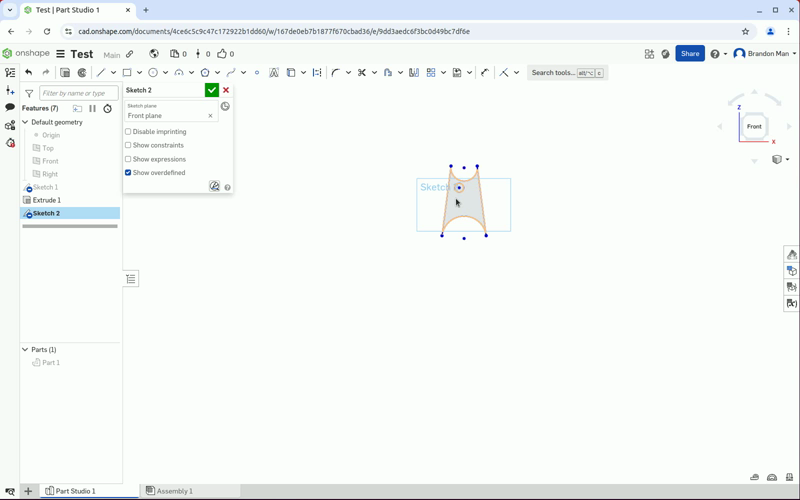
scroll(6)
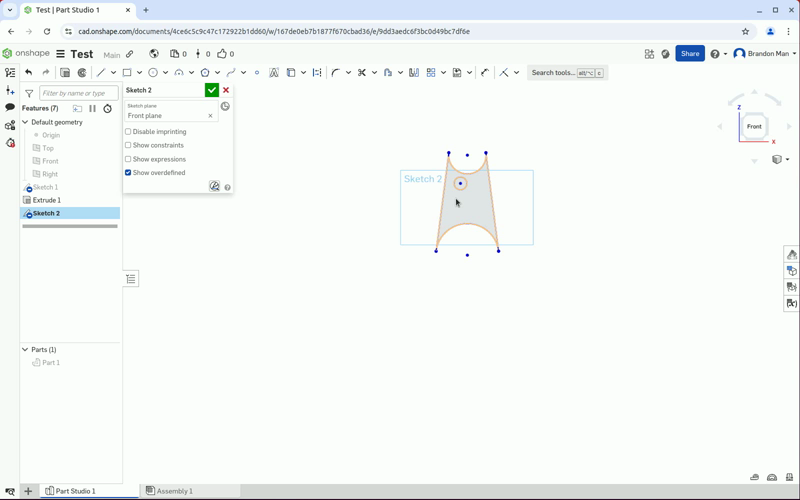
scroll(6)
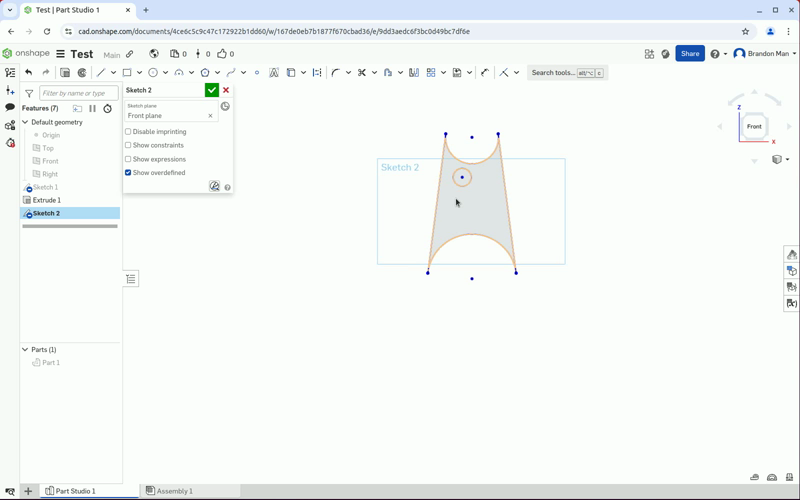
scroll(6)
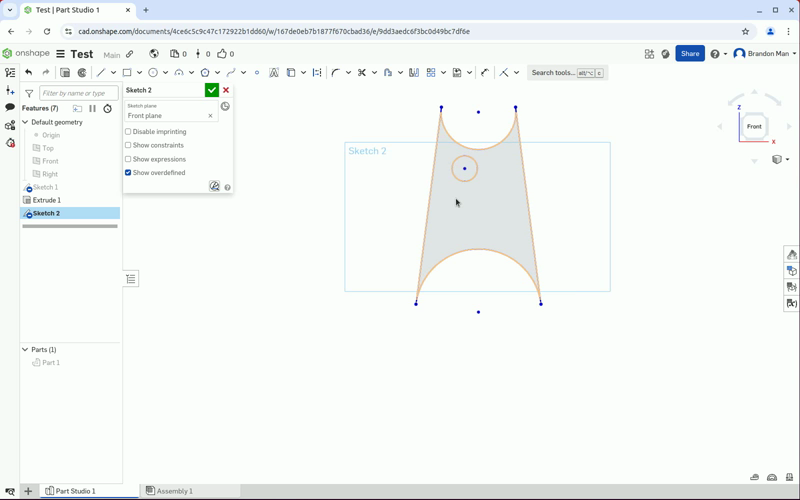
scroll(6)
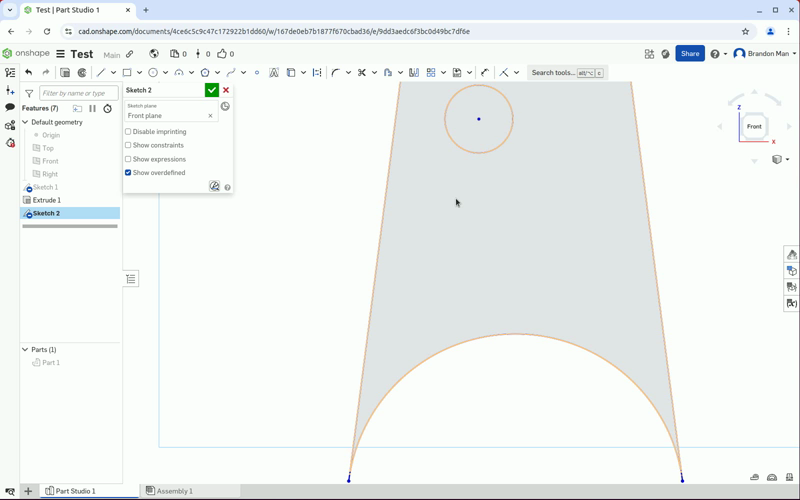
click(456, 198)
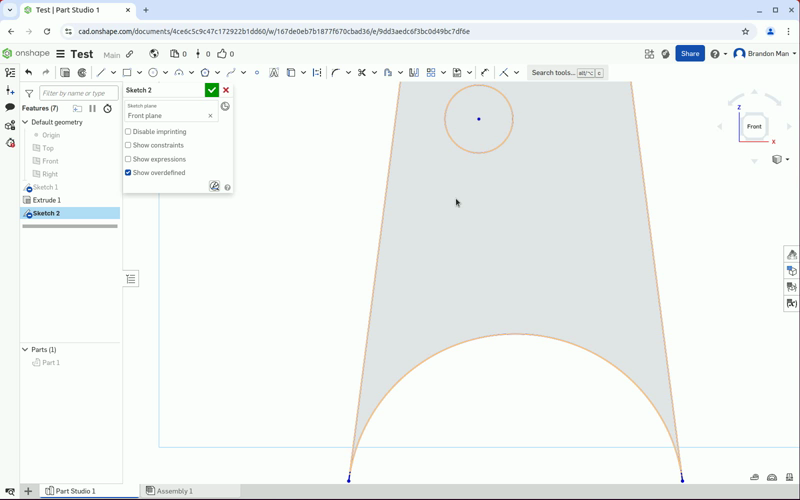
scroll(-6)
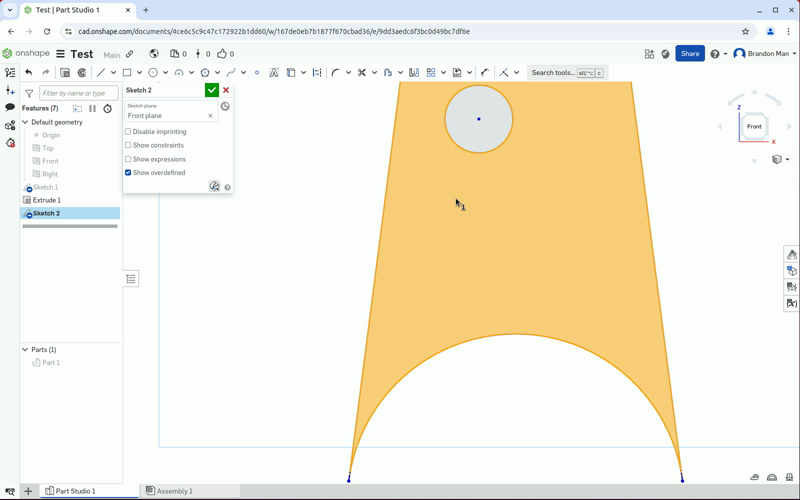
scroll(-6)
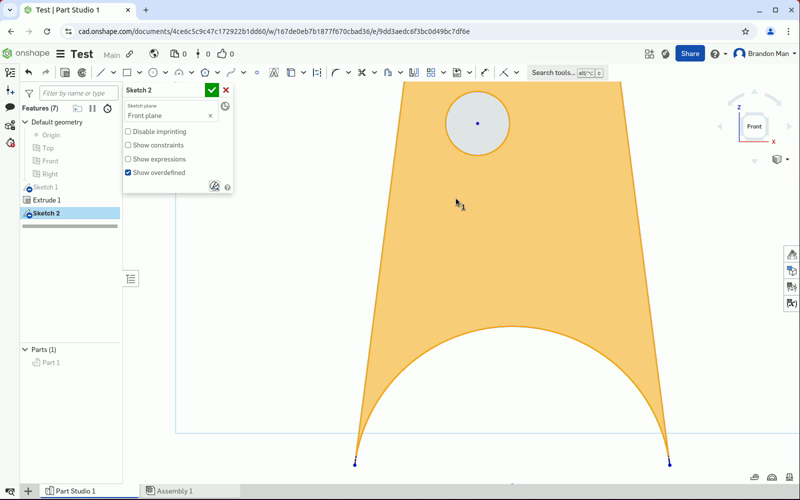
scroll(-6)
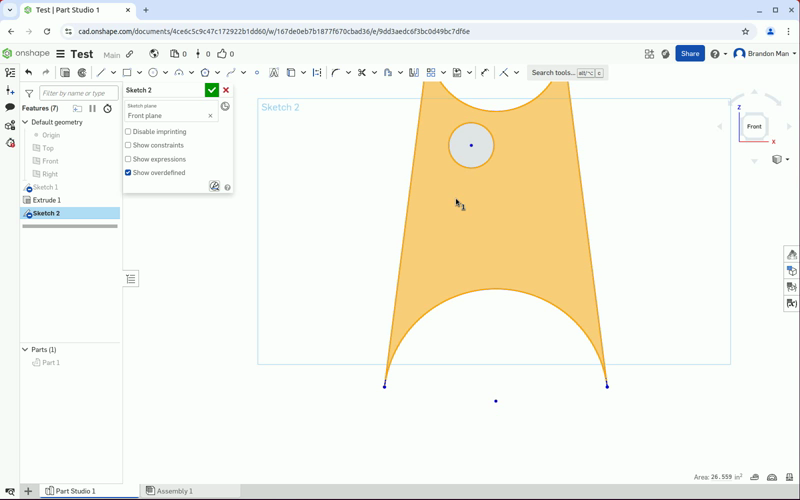
scroll(-6)
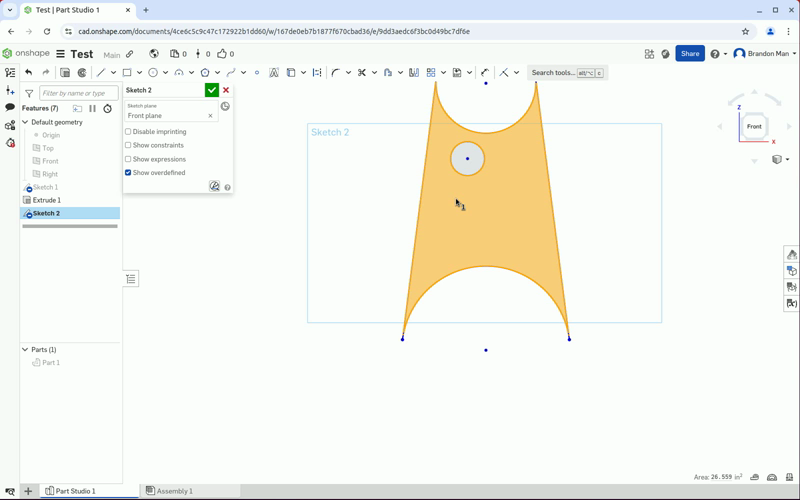
scroll(-6)
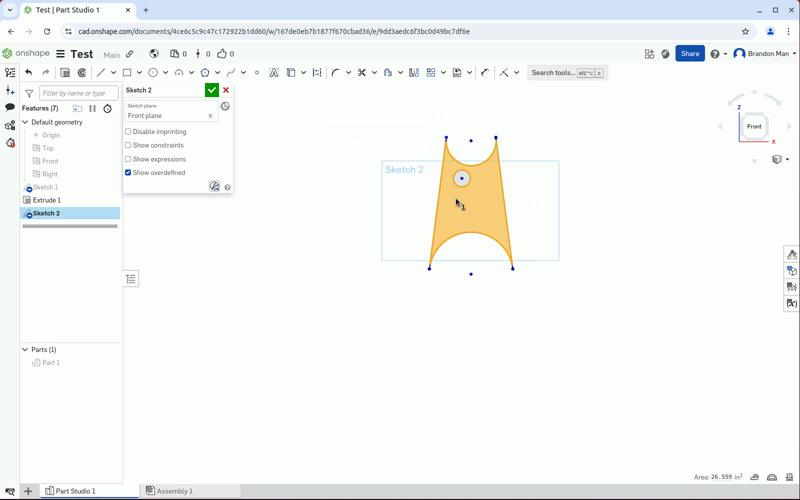
scroll(-6)
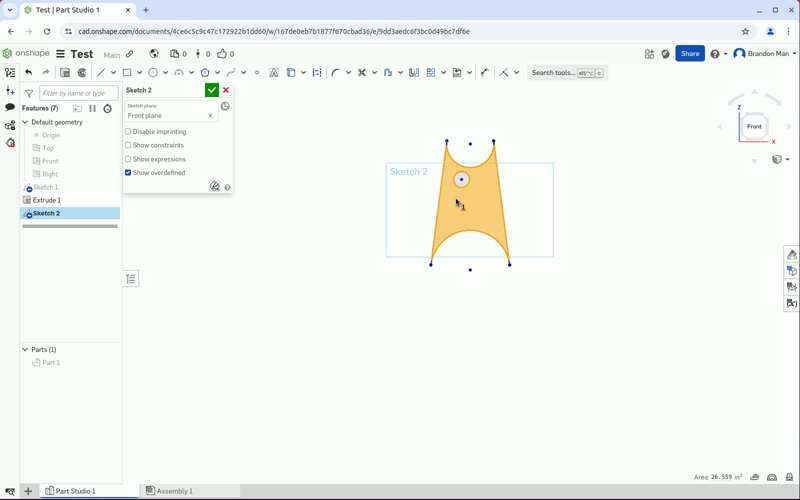
scroll(-6)
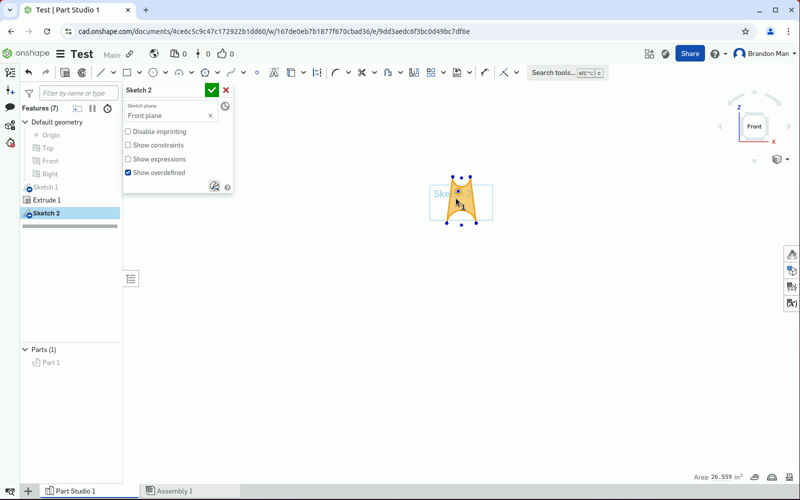
mouse_move(73, 352)
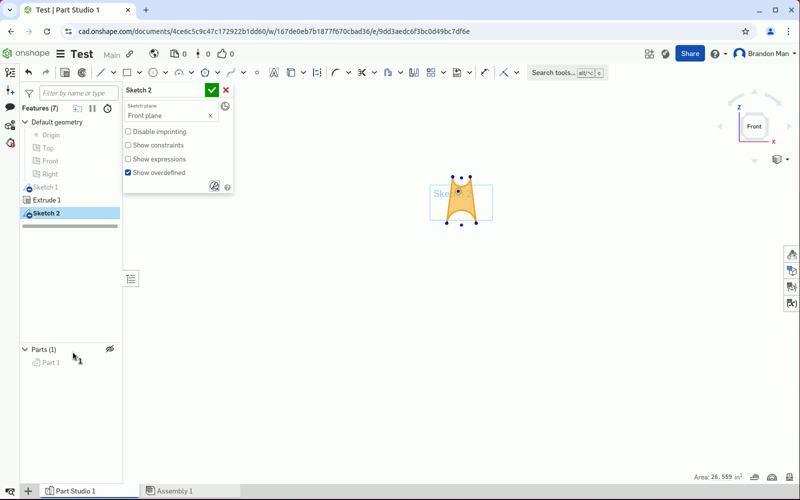
key(shift+y)
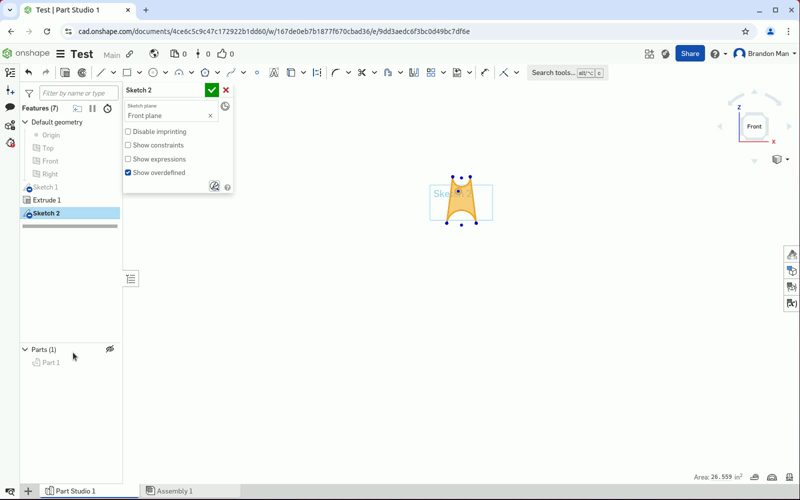
key(shift+e)
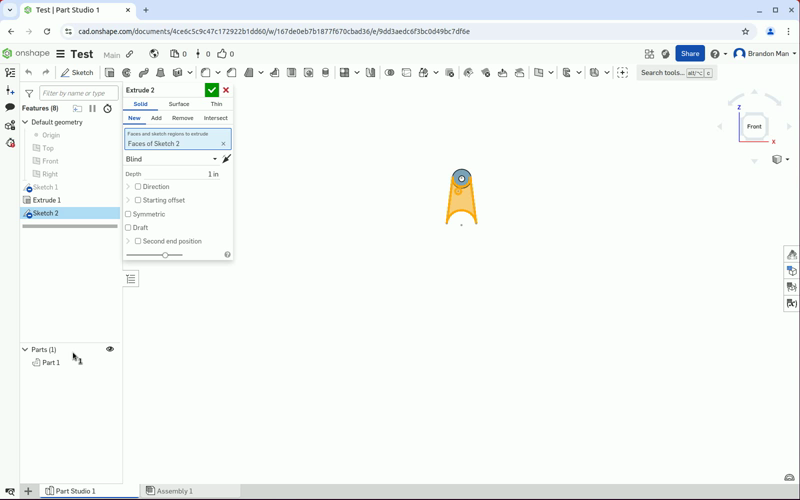
mouse_move(143, 106)
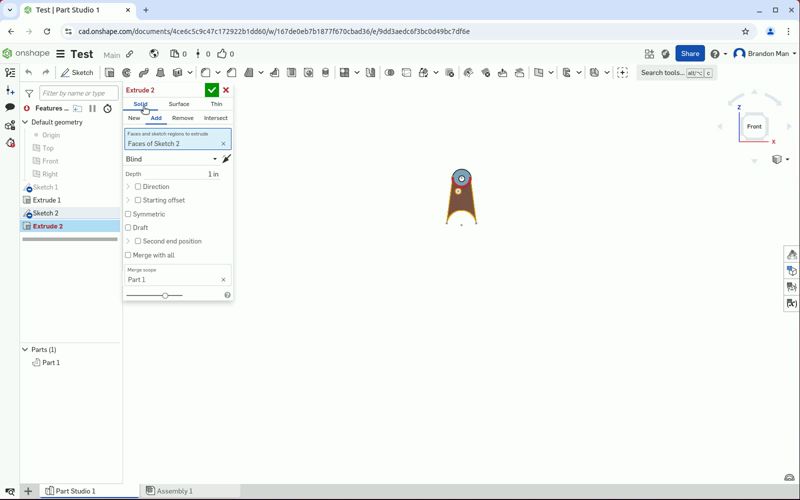
click(143, 106)
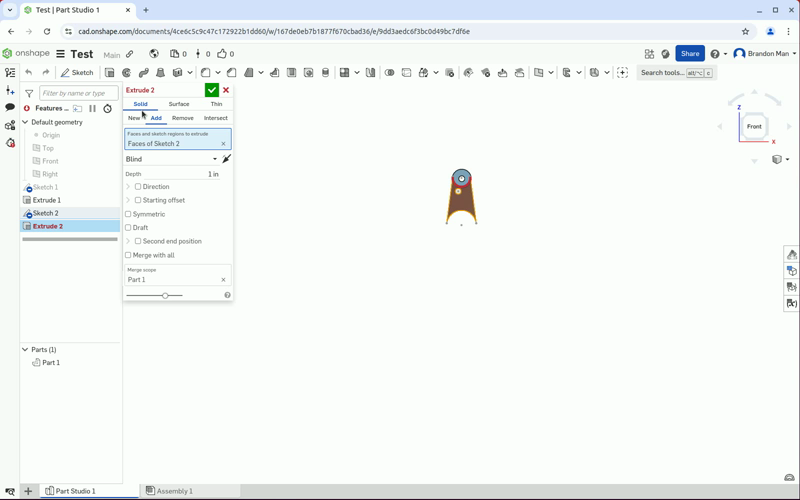
mouse_move(137, 120)
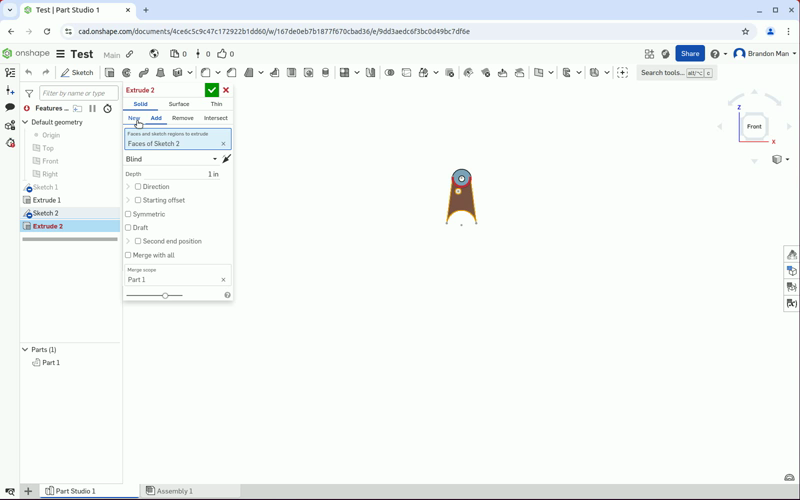
click(137, 120)
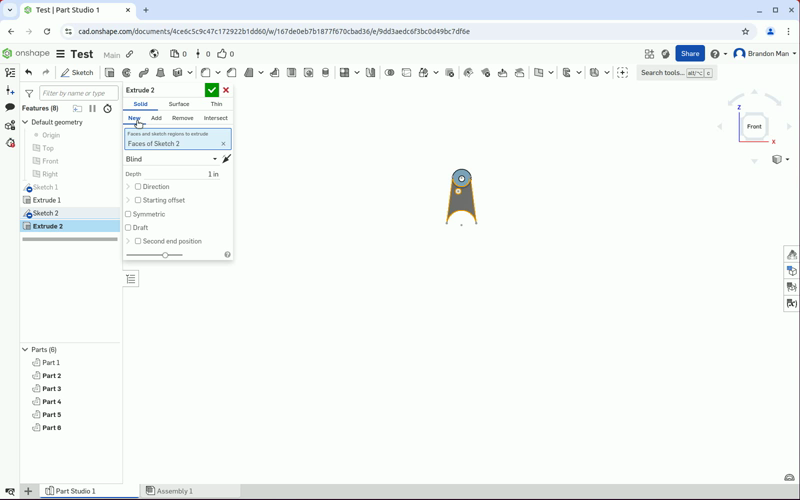
key(tab, 4)
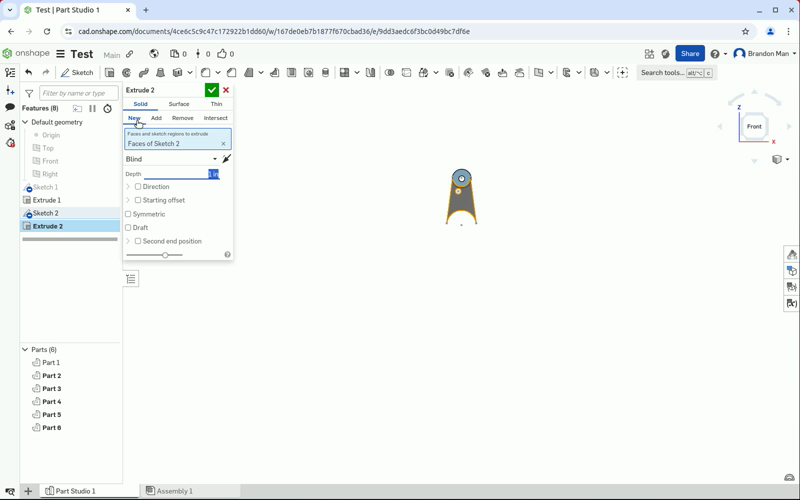
text(0.481)
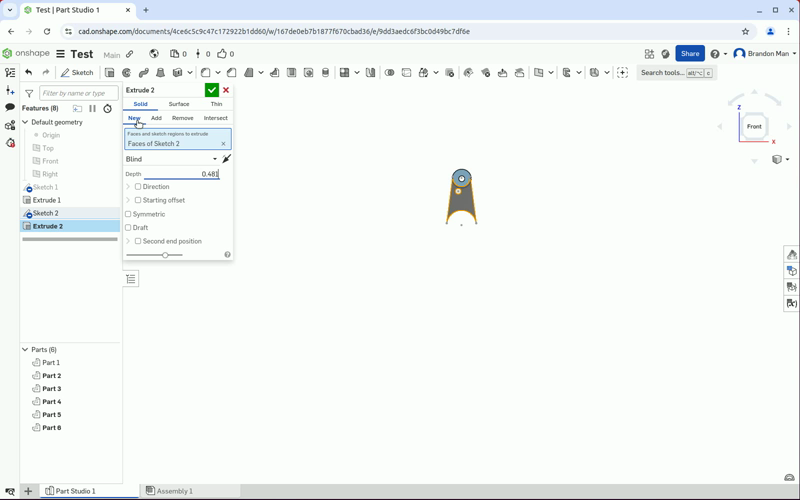
key(enter)
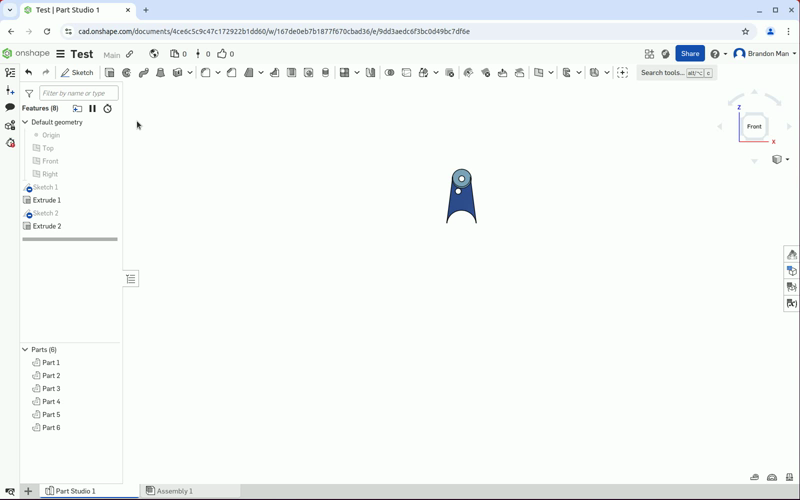
key(shift+h)
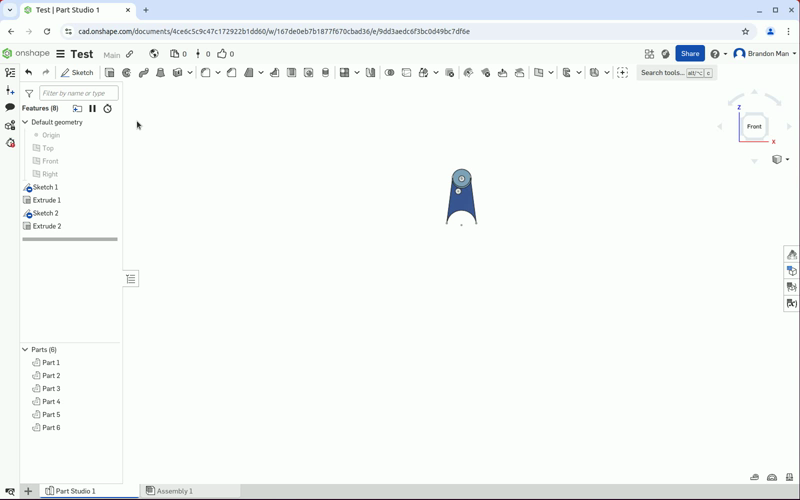
key(shift+h)
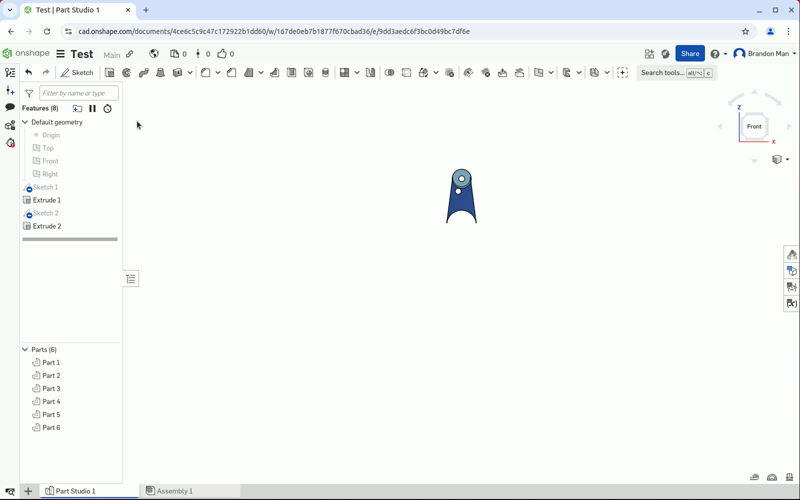
mouse_move(73, 189)
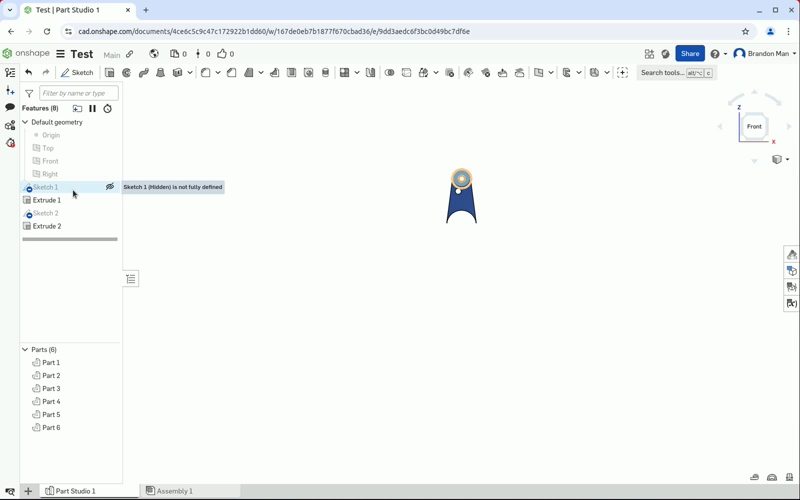
click(73, 189)
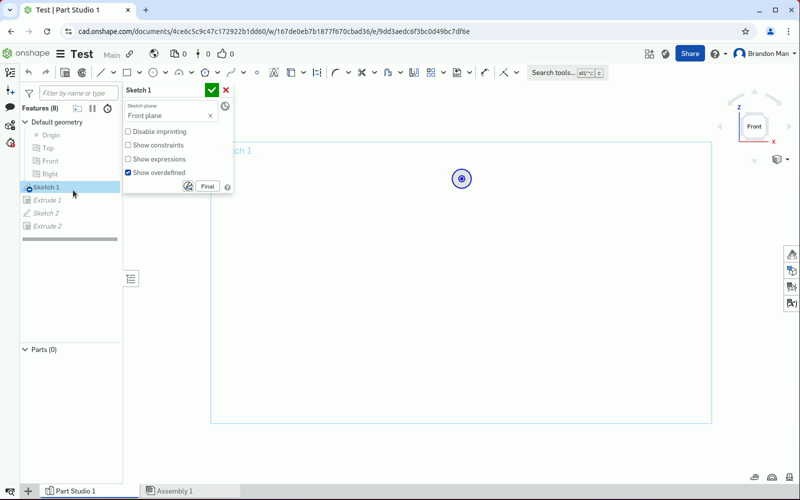
mouse_move(229, 92)
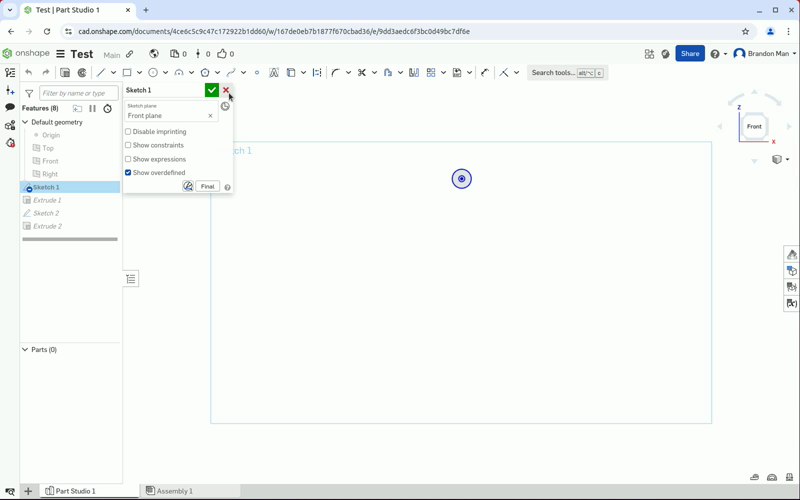
click(229, 92)
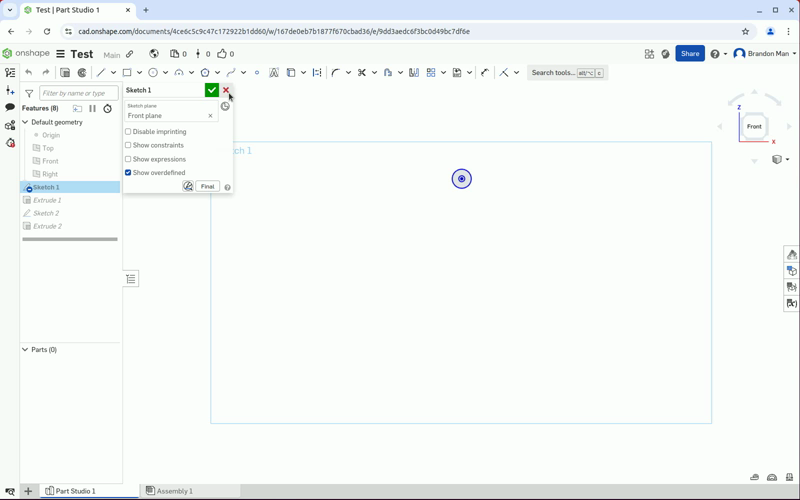
key(shift+s)
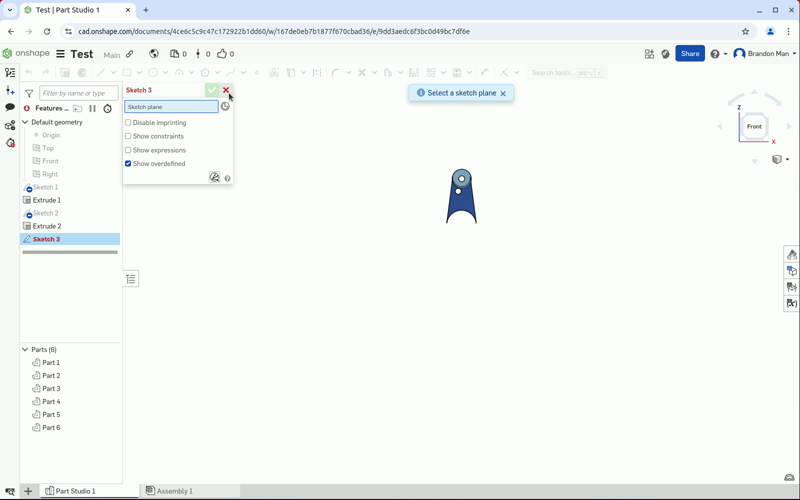
mouse_move(73, 163)
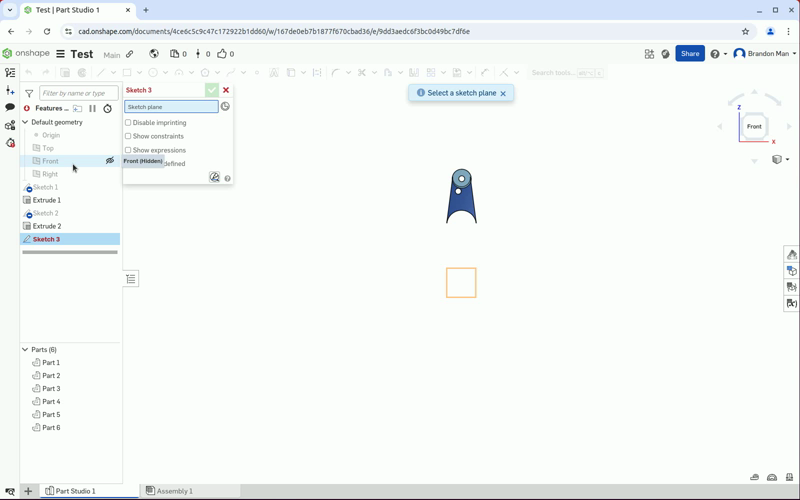
click(73, 163)
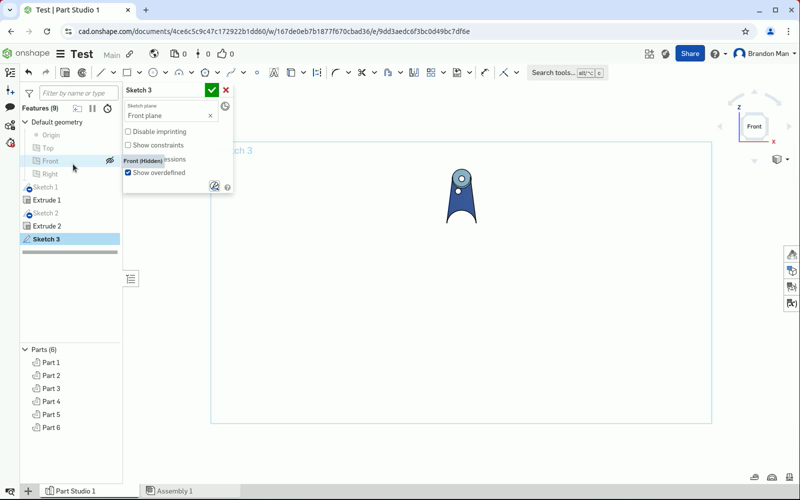
mouse_move(73, 352)
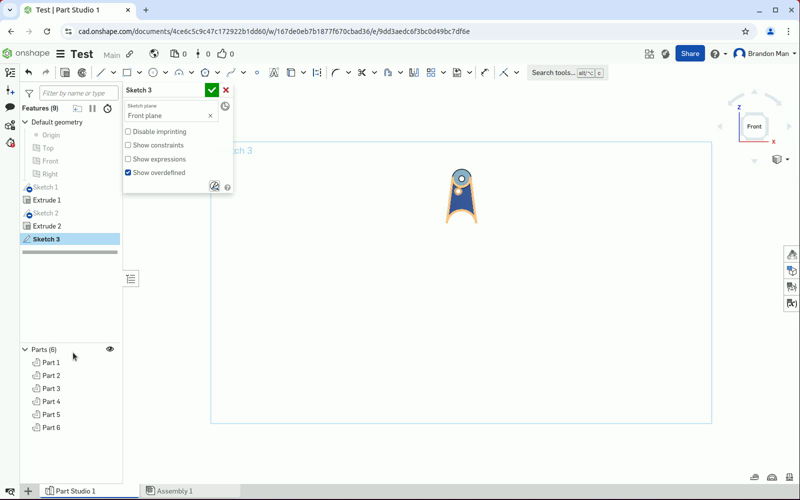
key(y)
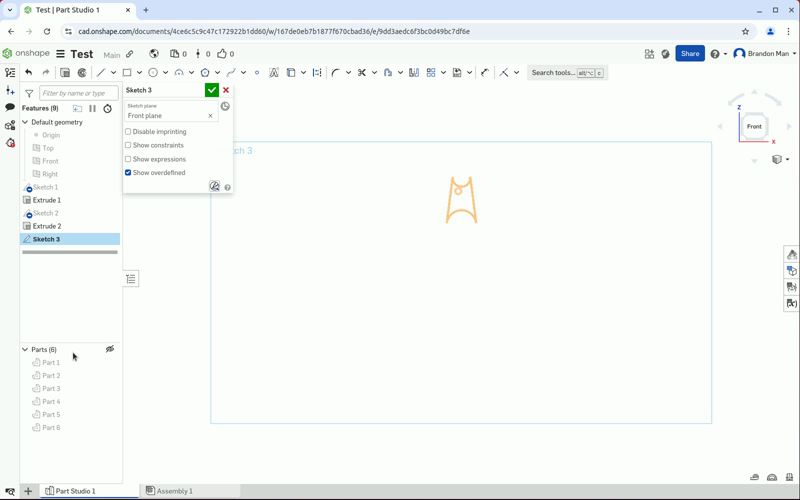
key(c)
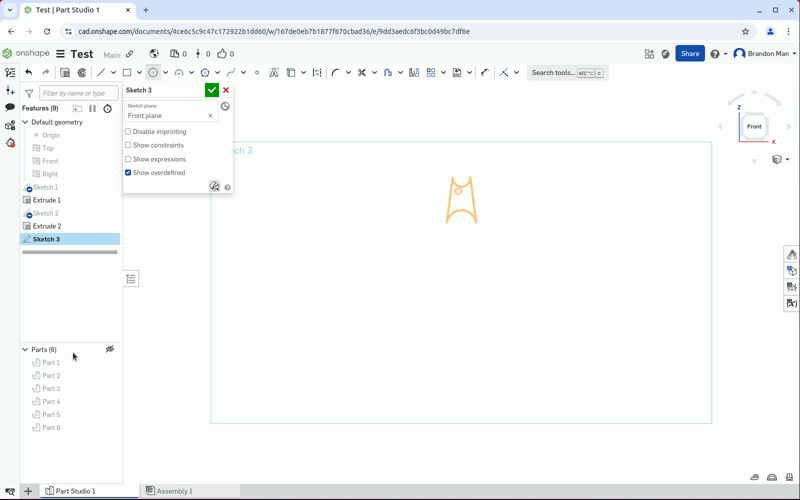
key_down(shift)
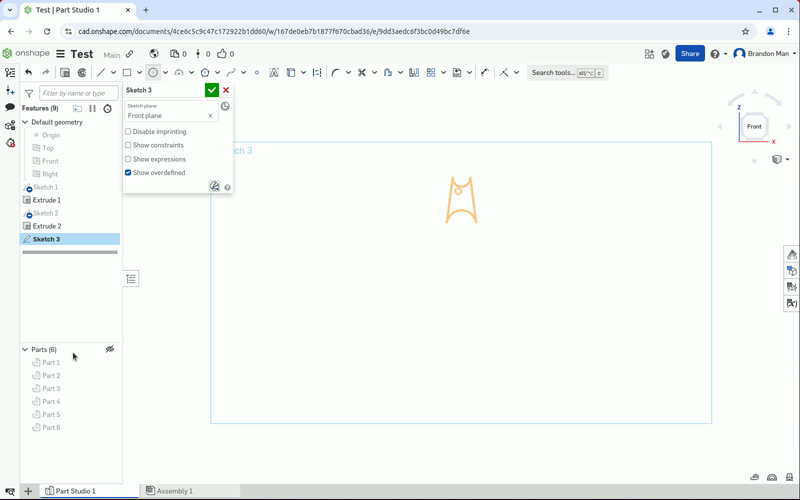
mouse_move(461, 225)
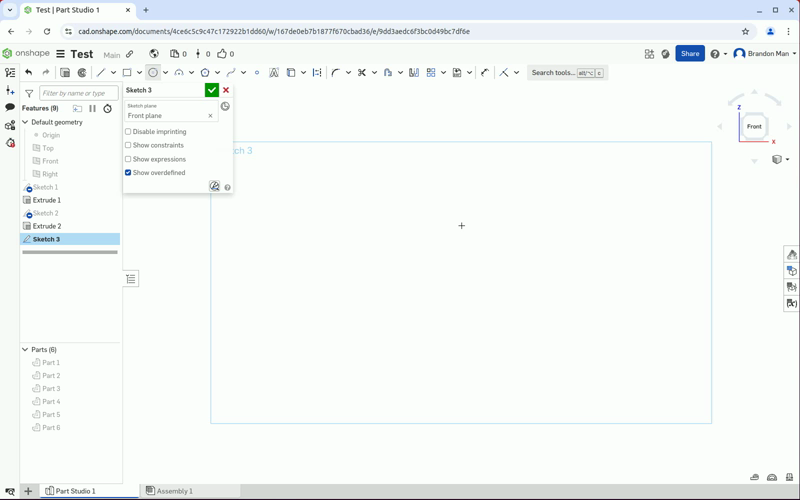
click(461, 225)
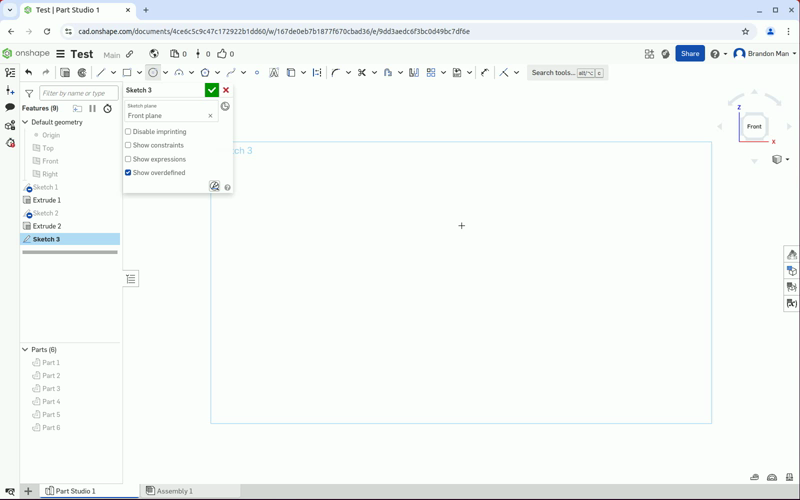
key_up(shift)
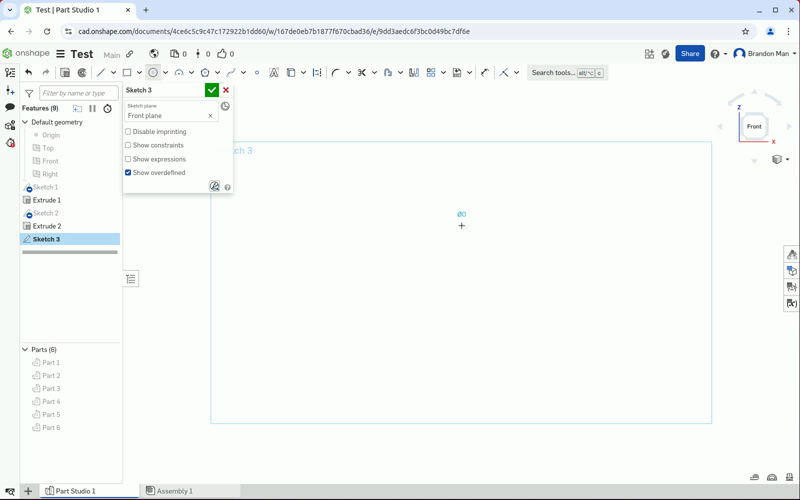
mouse_move(477, 225)
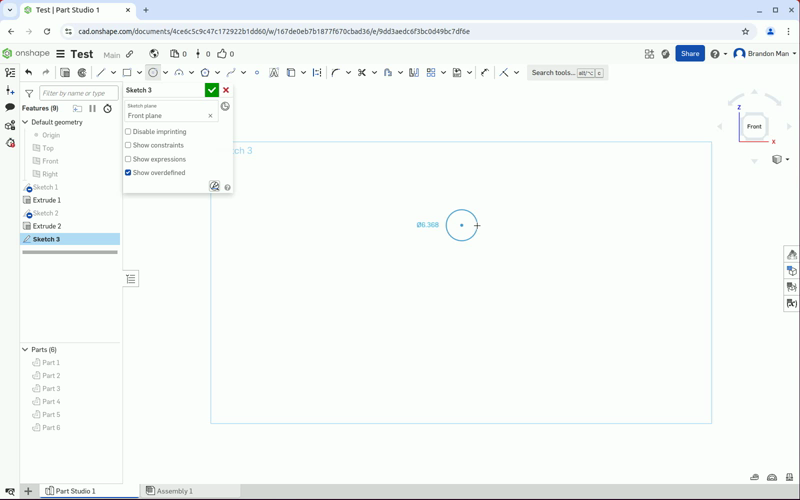
click(477, 225)
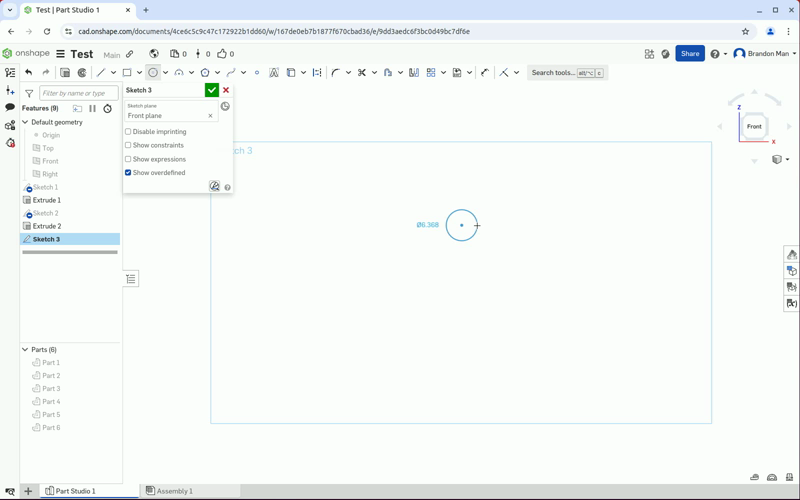
key(esc)
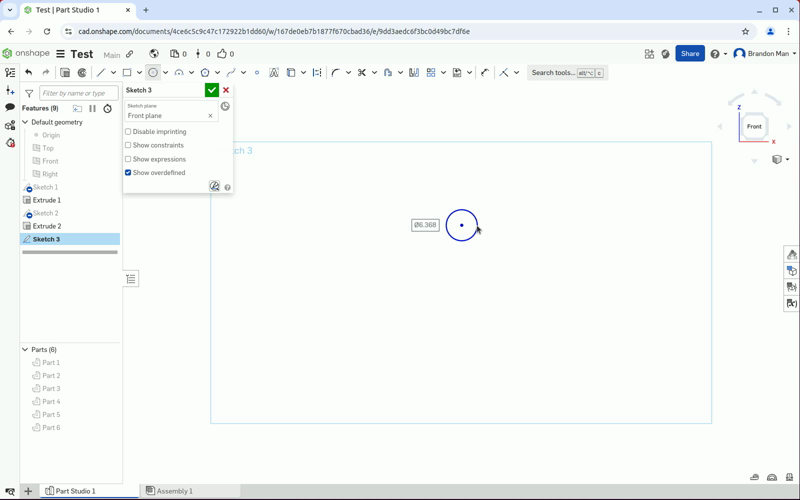
key(c)
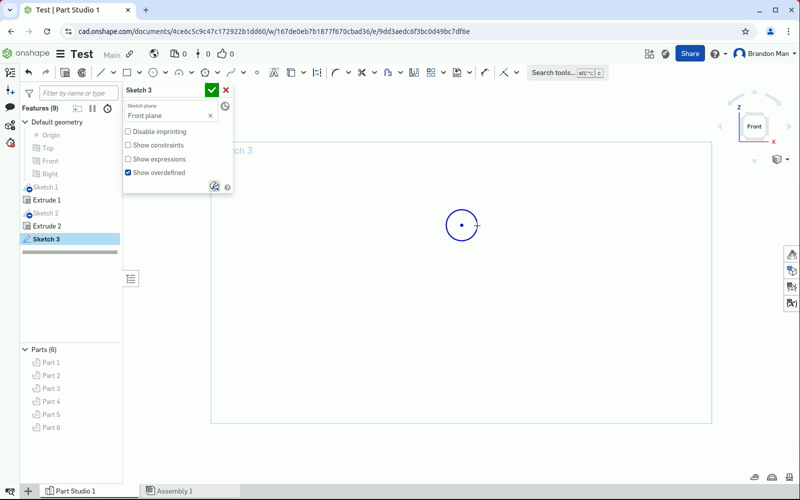
key_down(shift)
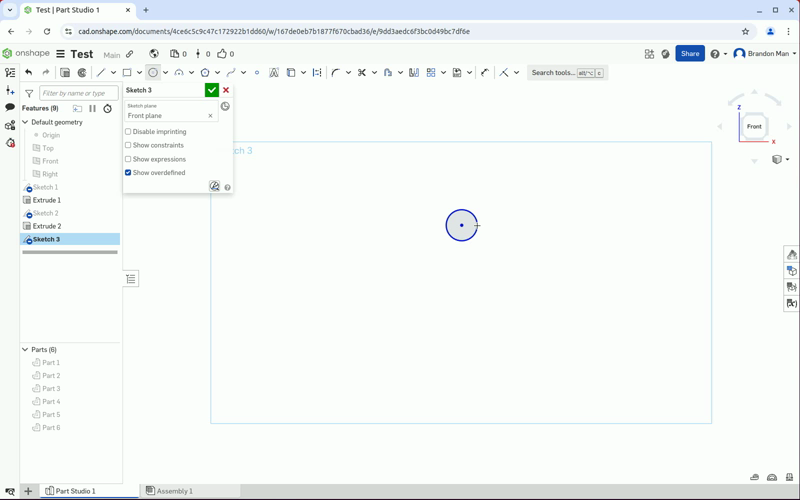
mouse_move(461, 225)
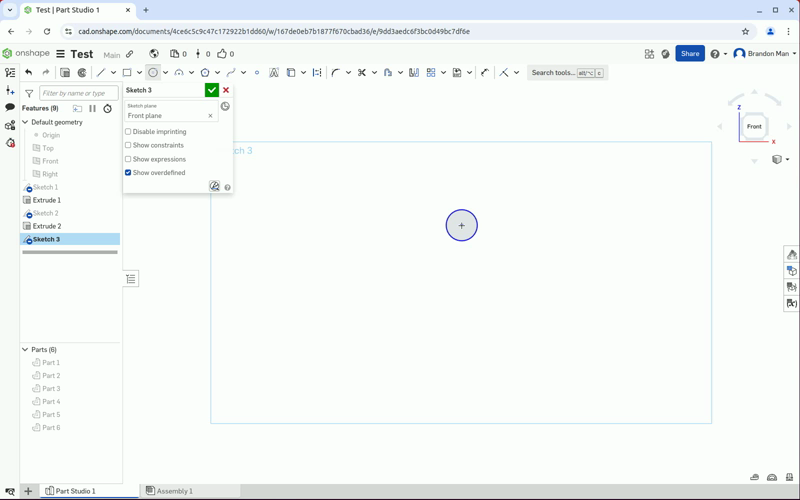
click(461, 225)
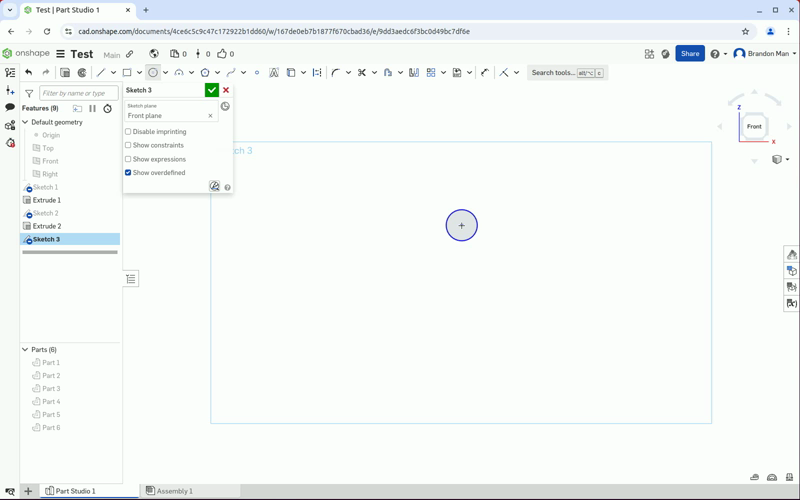
key_up(shift)
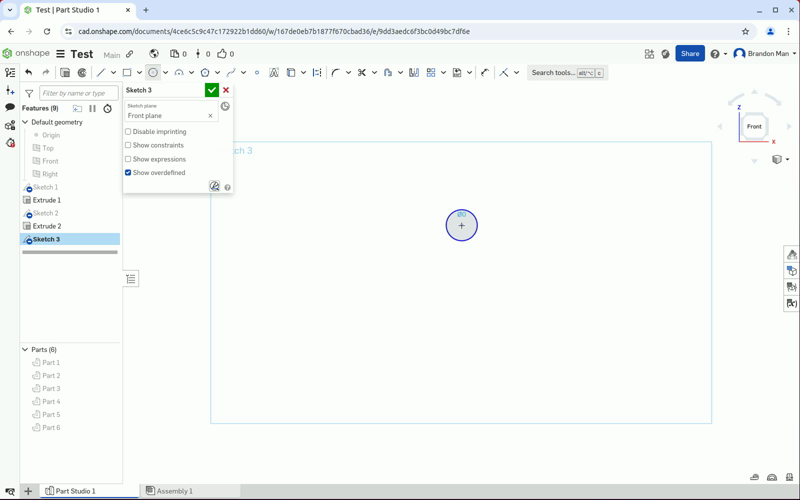
mouse_move(465, 225)
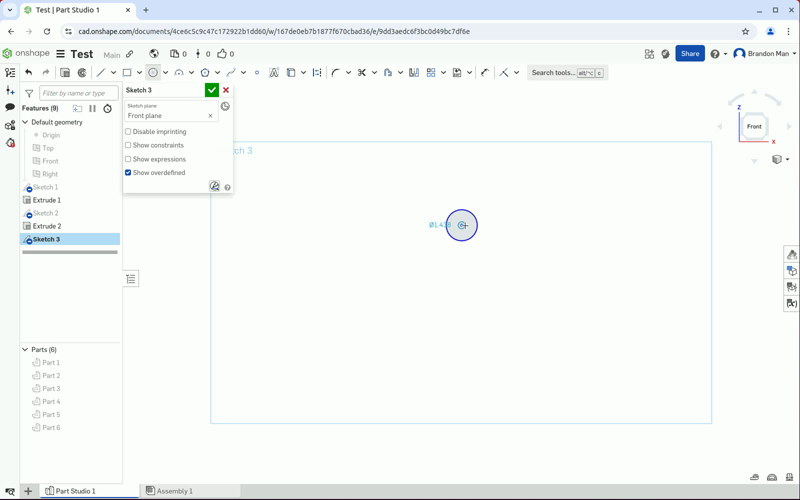
scroll(6)
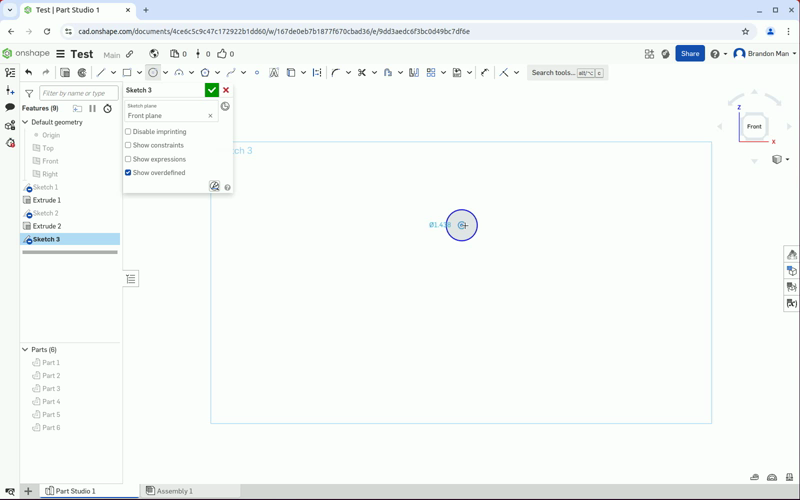
scroll(6)
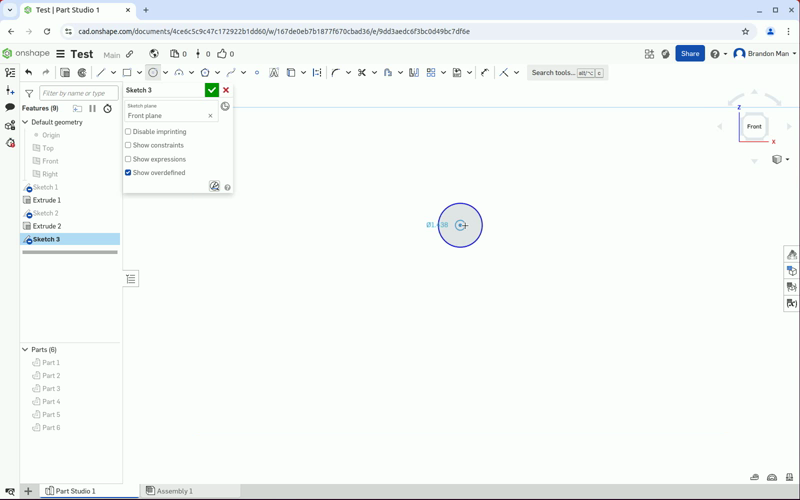
scroll(6)
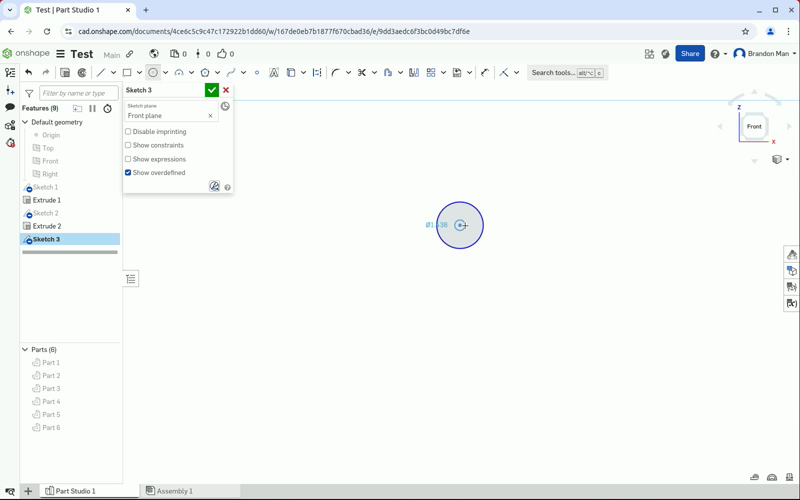
scroll(6)
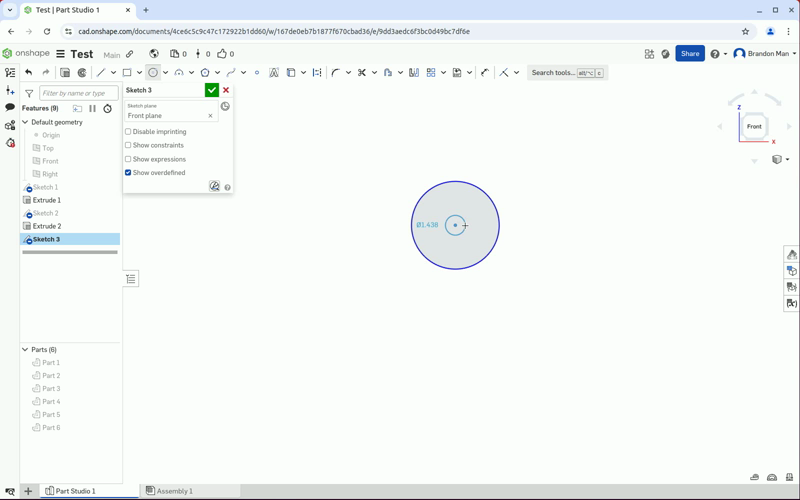
scroll(6)
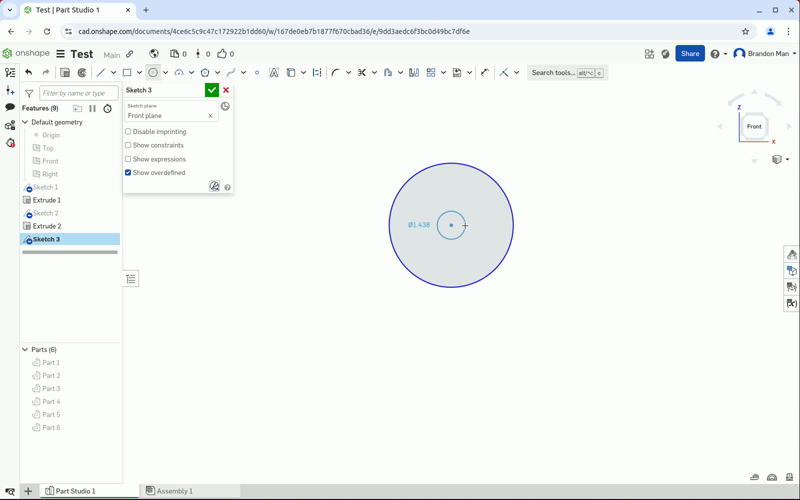
scroll(6)
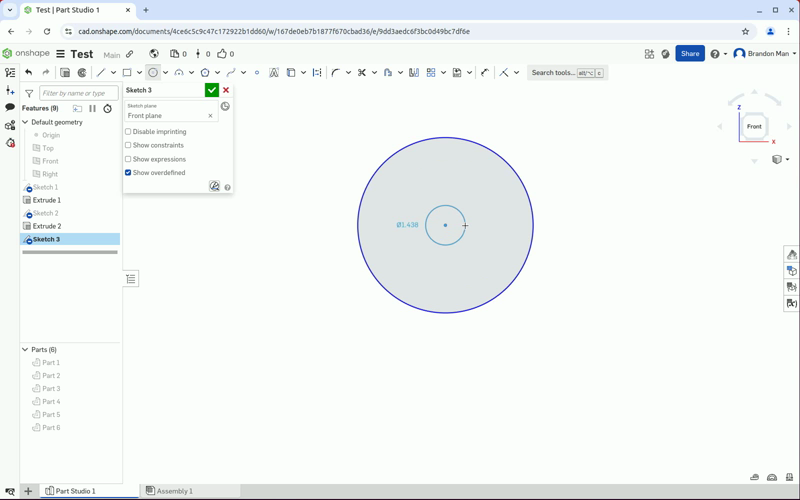
scroll(6)
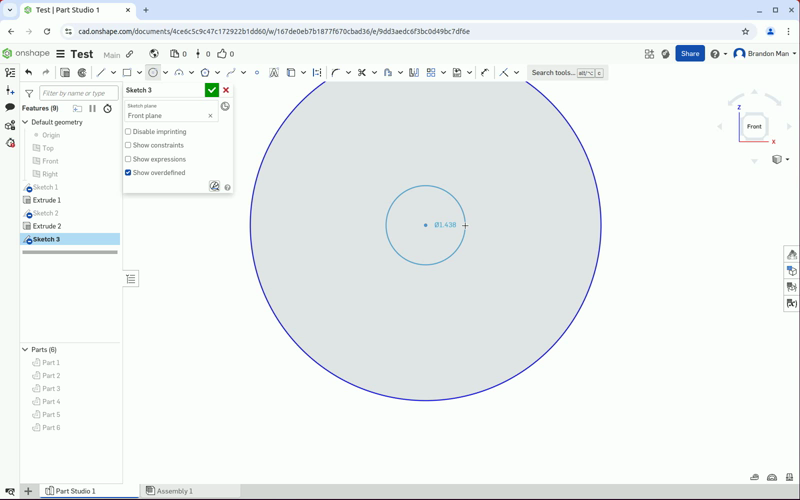
click(465, 225)
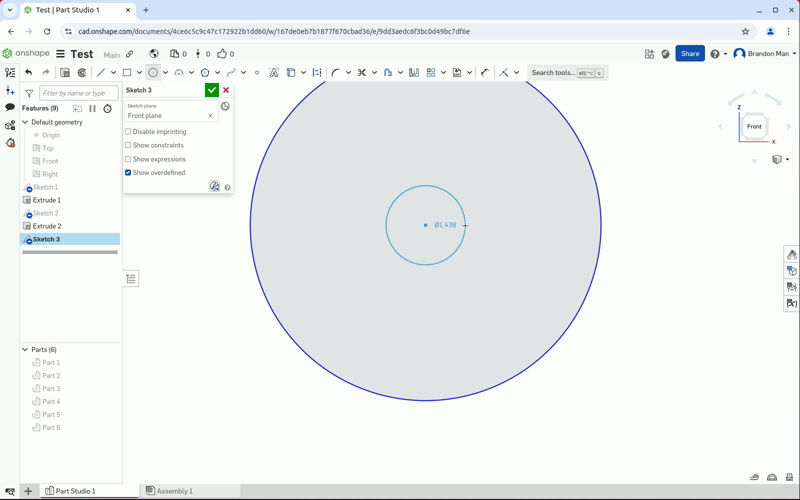
scroll(-6)
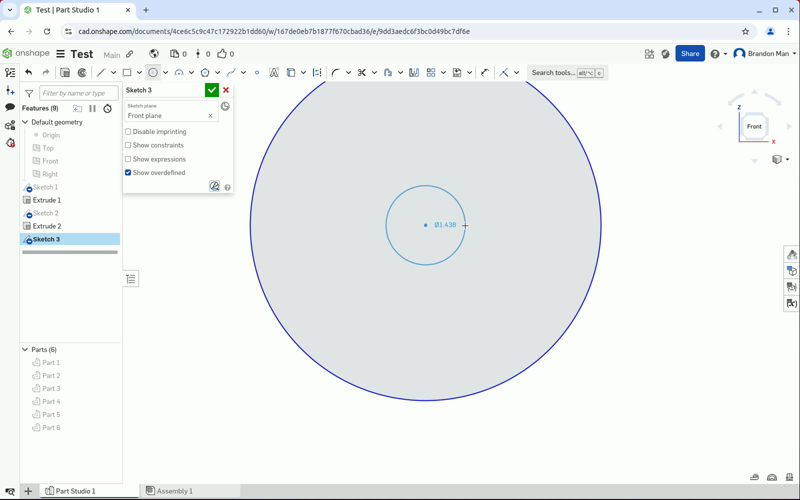
scroll(-6)
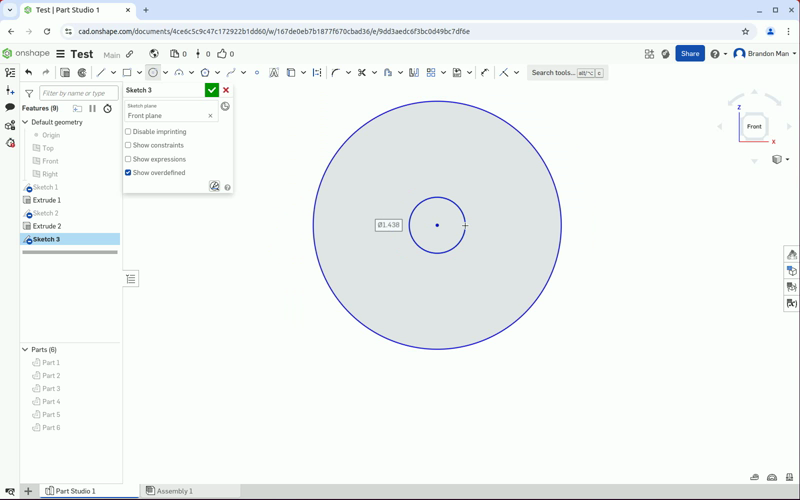
scroll(-6)
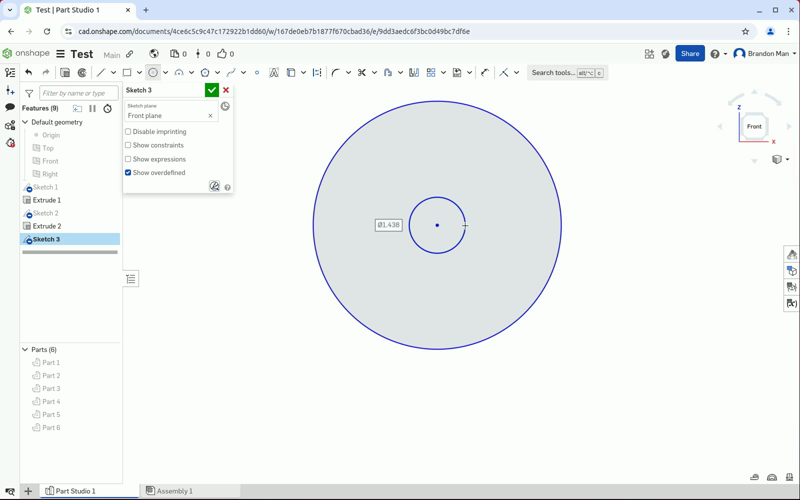
scroll(-6)
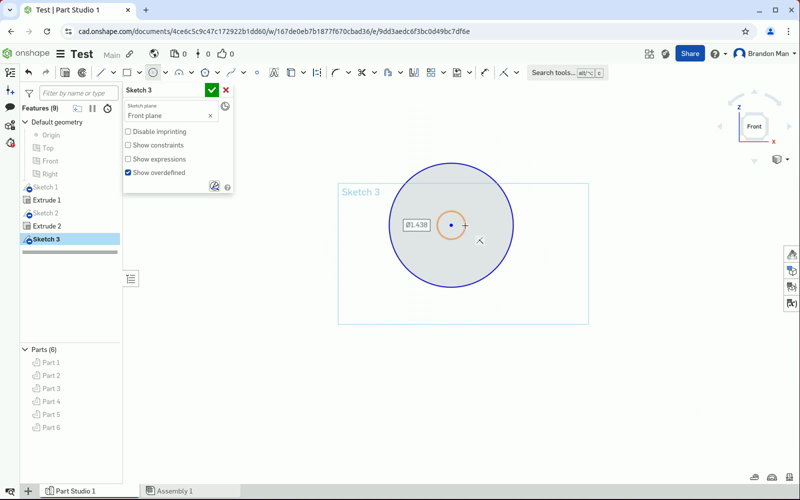
scroll(-6)
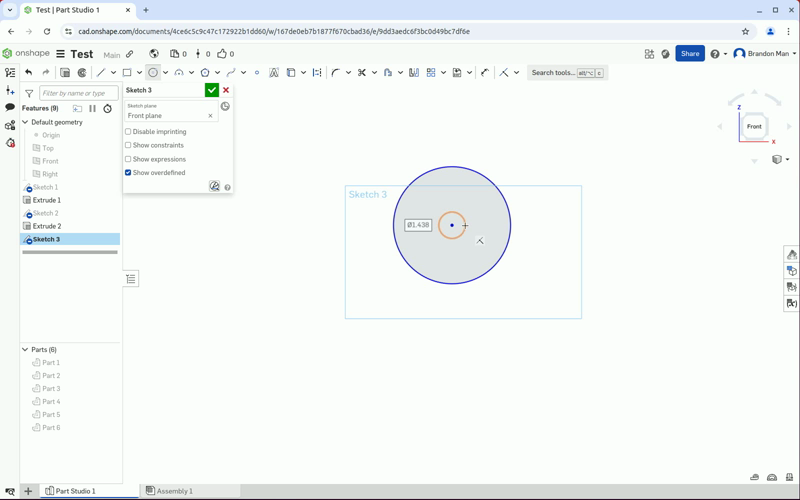
scroll(-6)
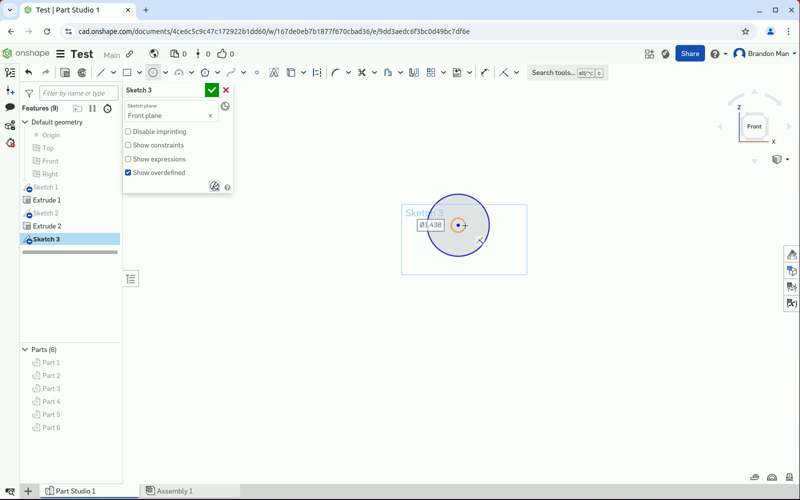
scroll(-6)
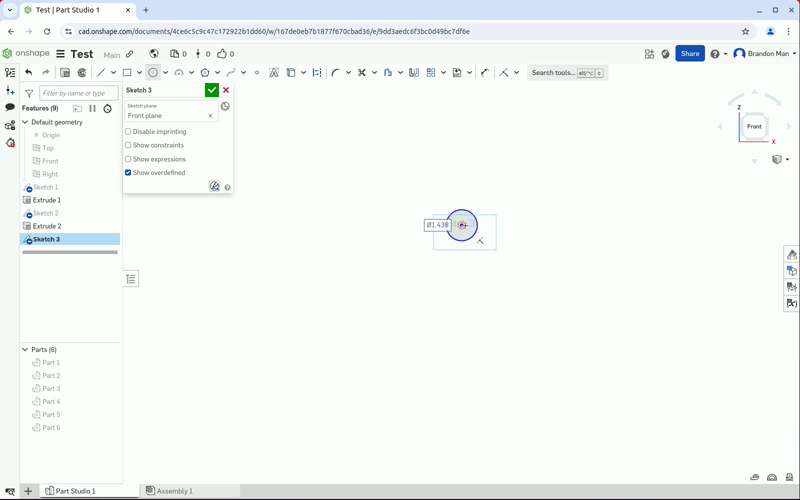
key(esc)
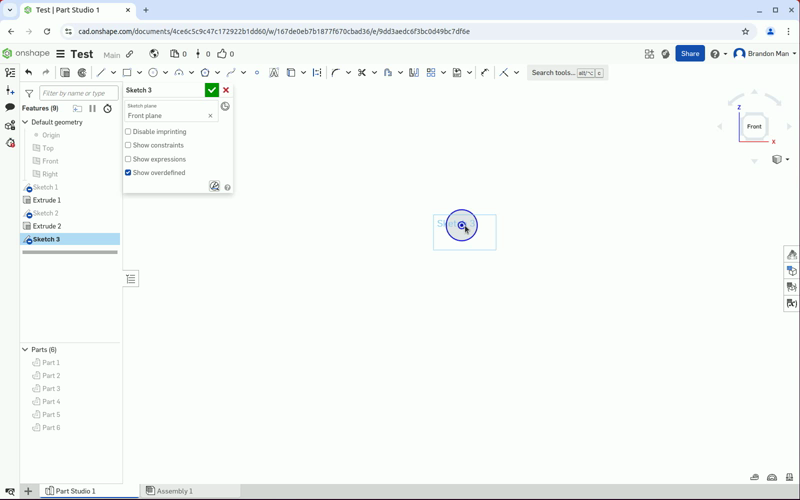
mouse_move(452, 214)
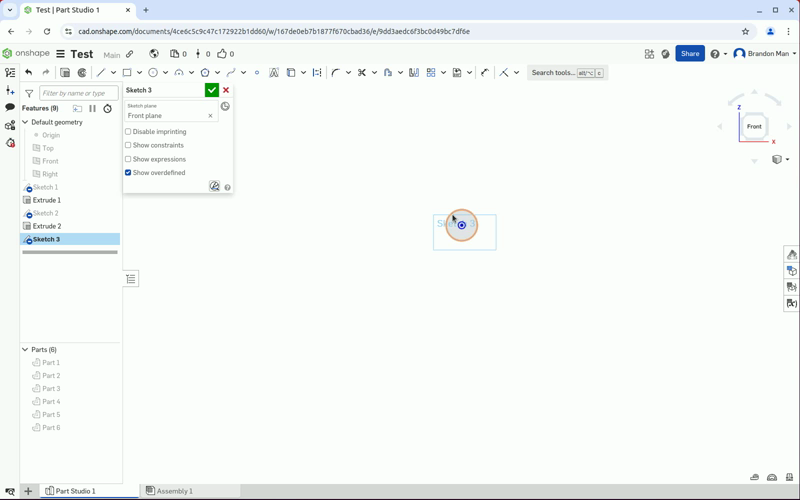
scroll(6)
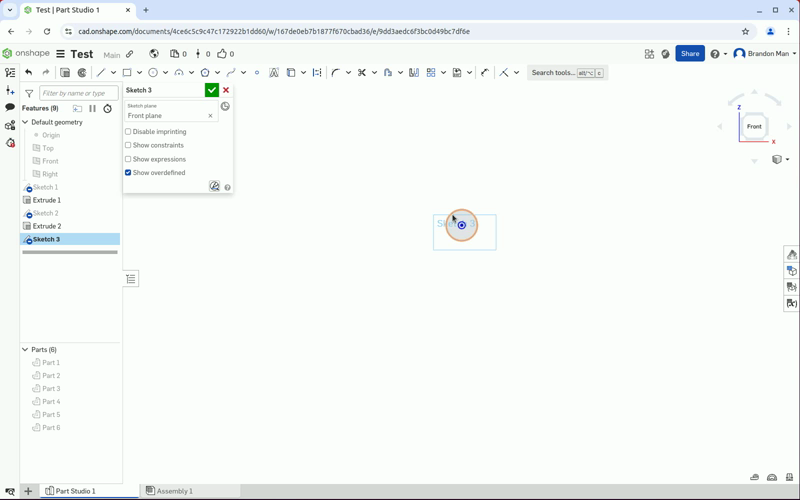
scroll(6)
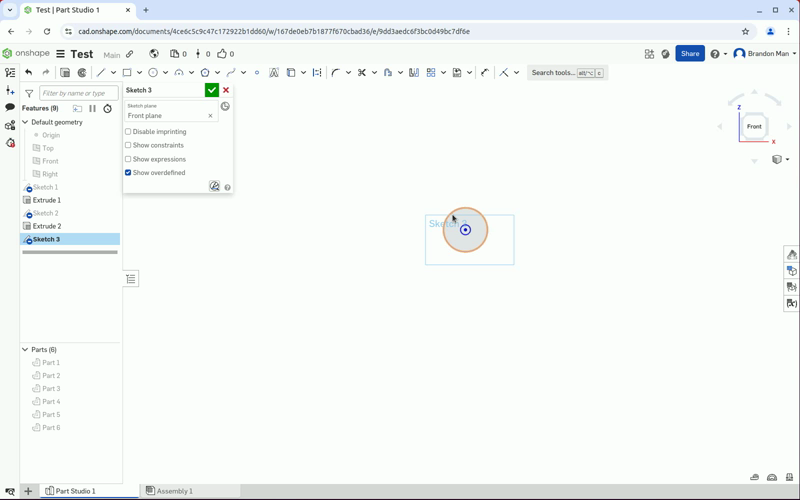
scroll(6)
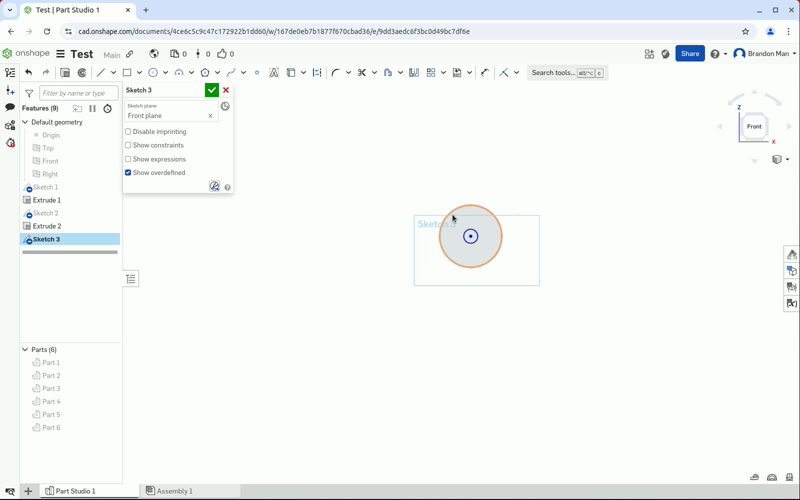
scroll(6)
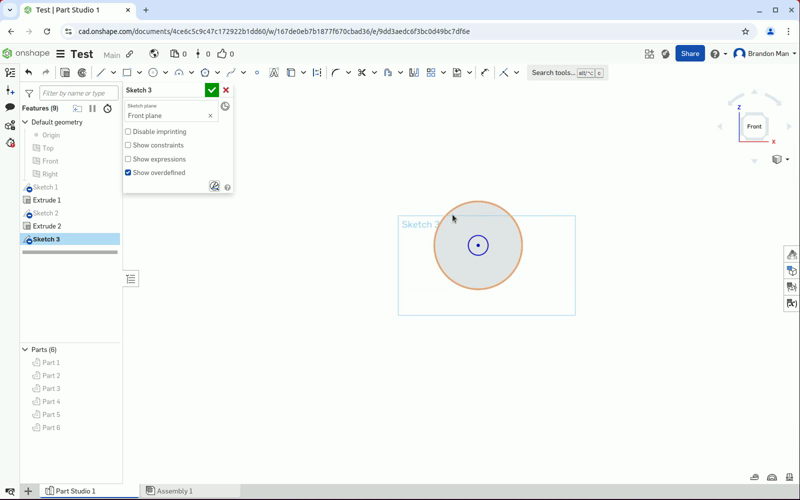
scroll(6)
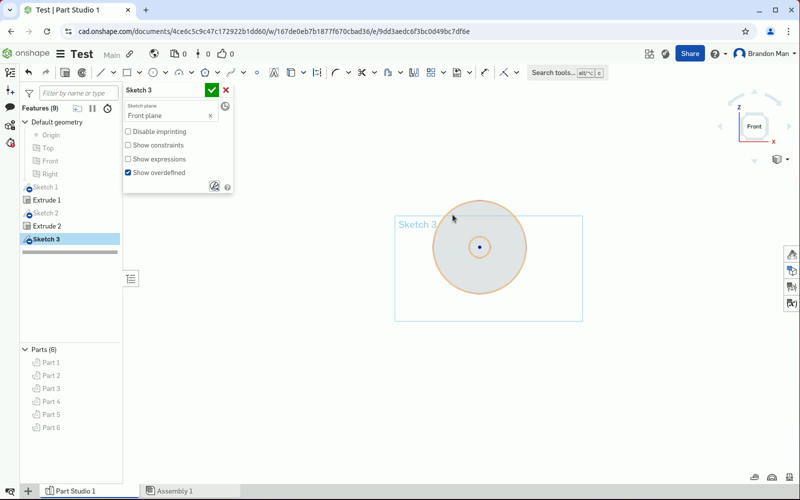
scroll(6)
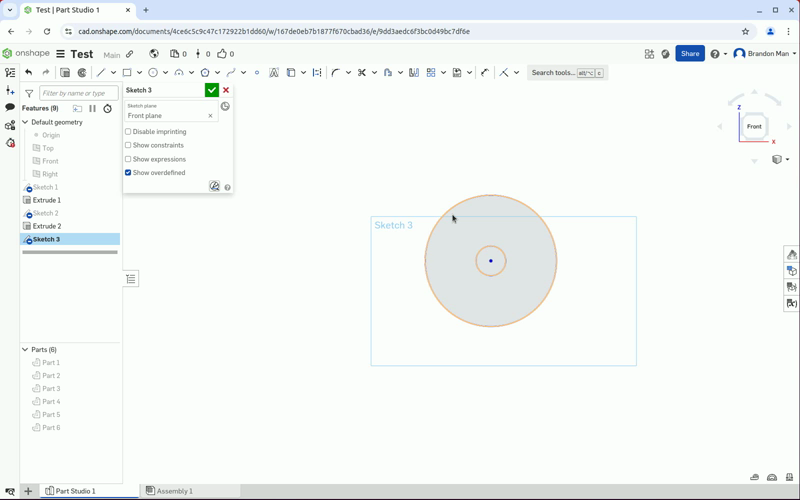
scroll(6)
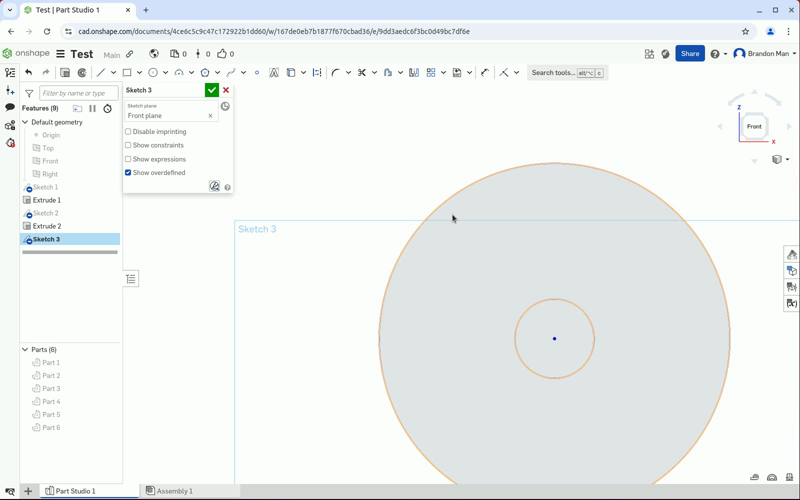
click(452, 214)
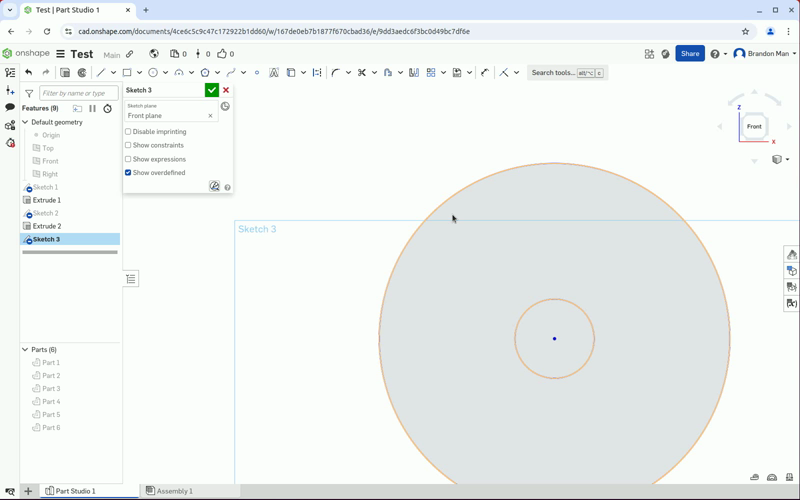
scroll(-6)
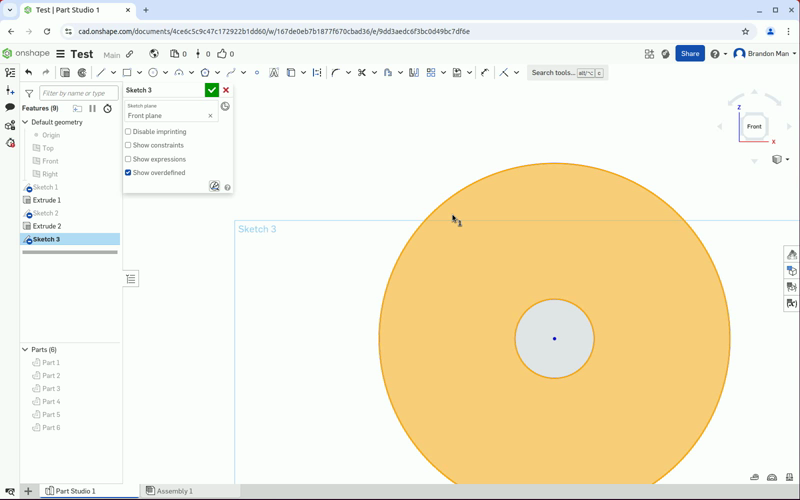
scroll(-6)
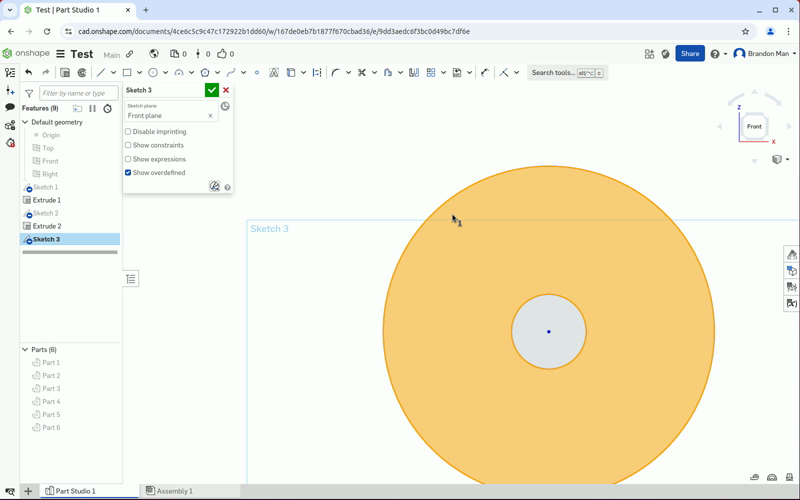
scroll(-6)
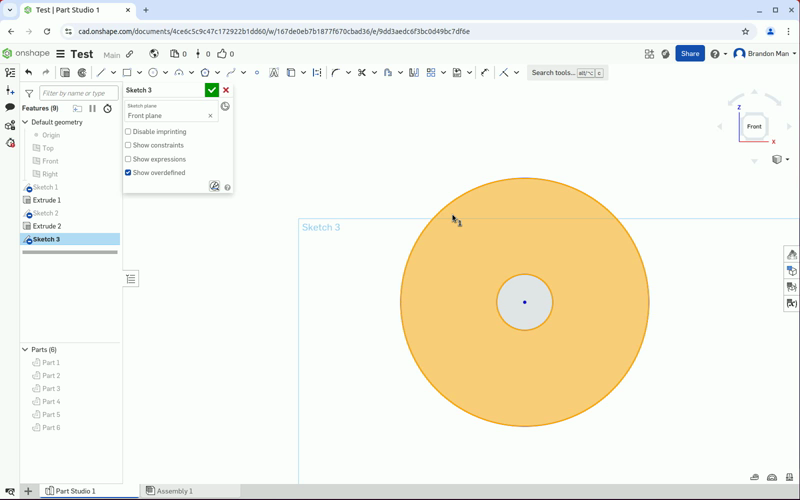
scroll(-6)
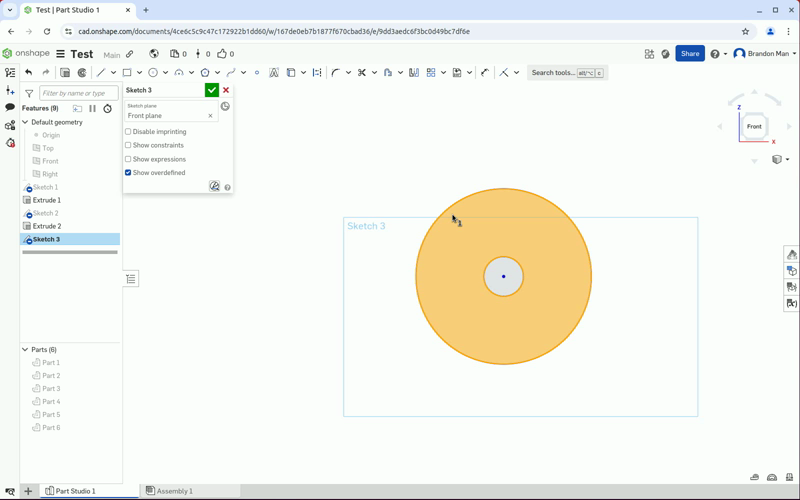
scroll(-6)
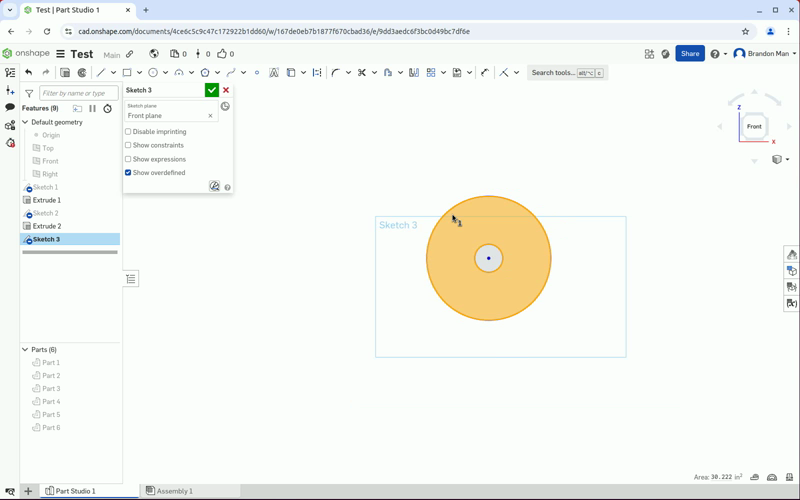
scroll(-6)
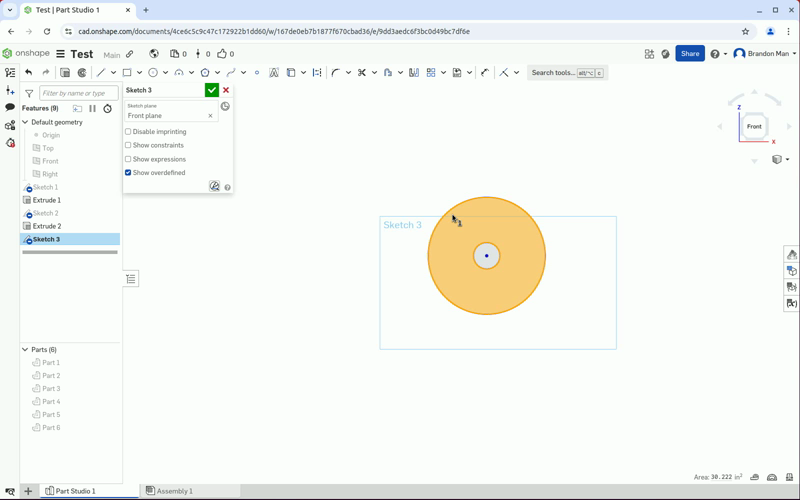
scroll(-6)
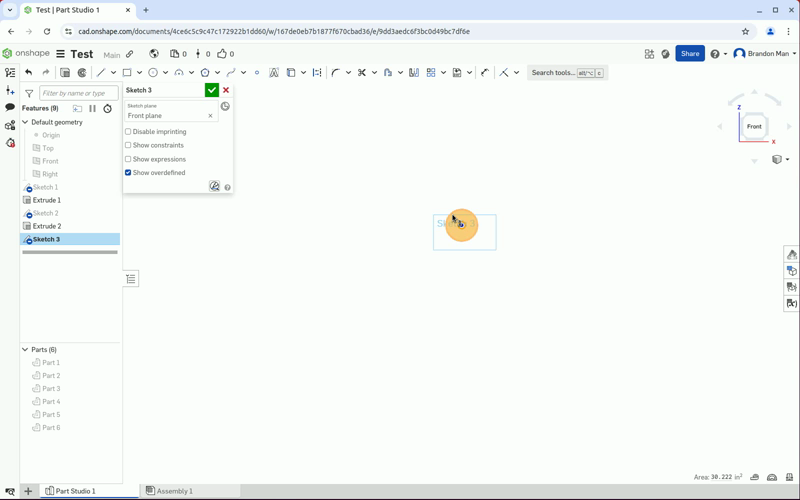
mouse_move(73, 352)
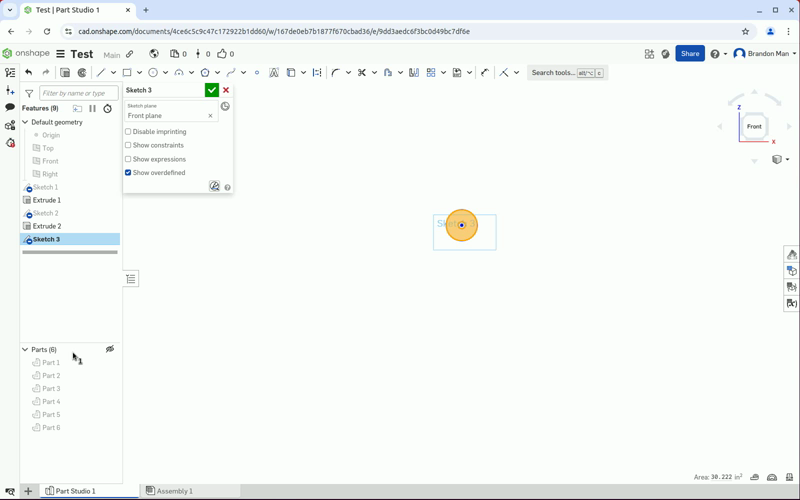
key(shift+y)
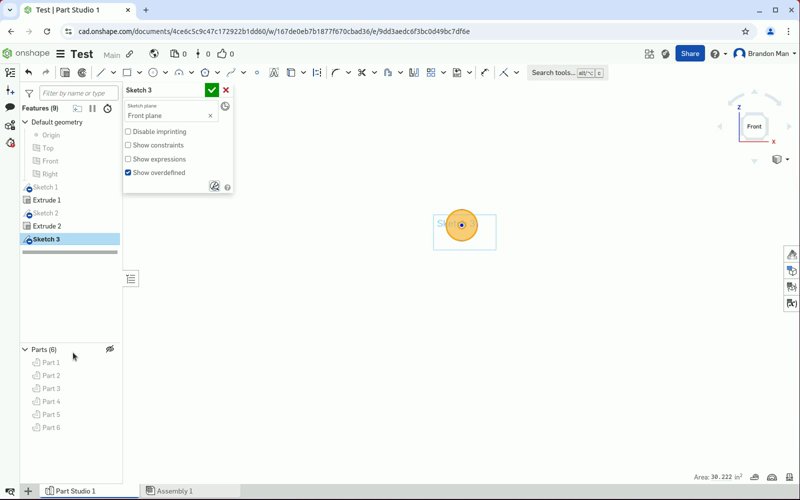
key(shift+e)
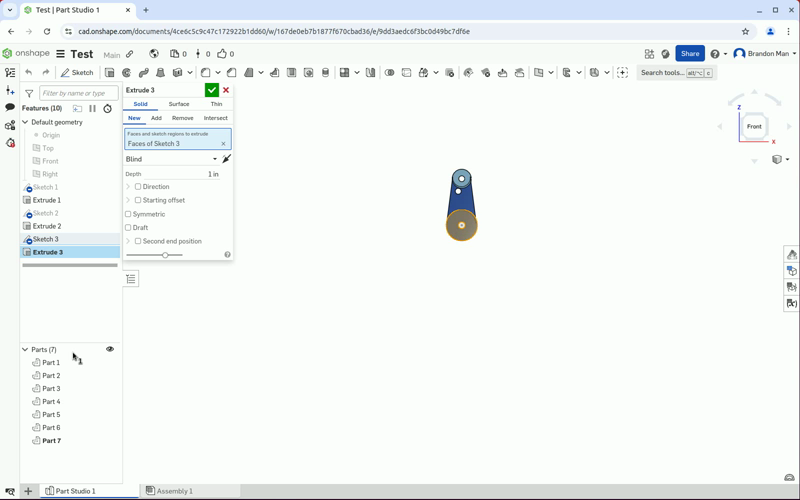
mouse_move(143, 106)
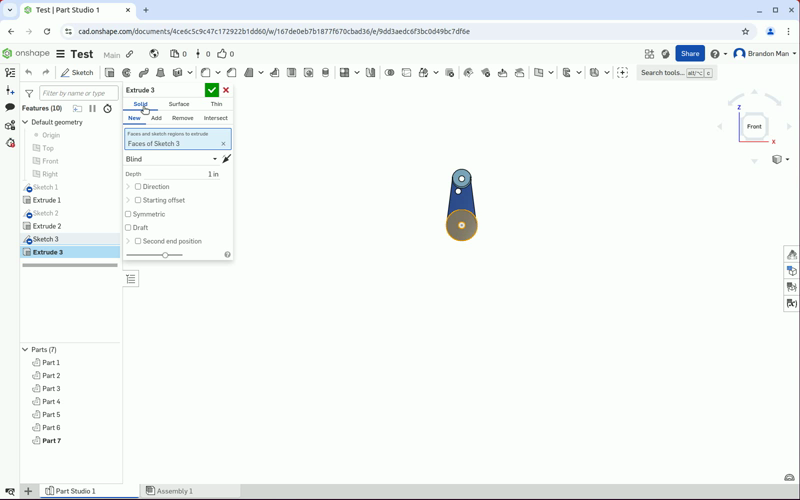
click(143, 106)
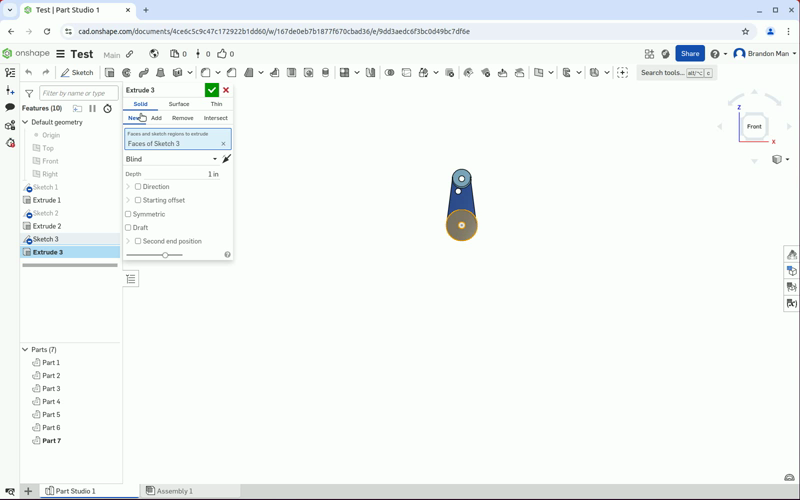
mouse_move(137, 120)
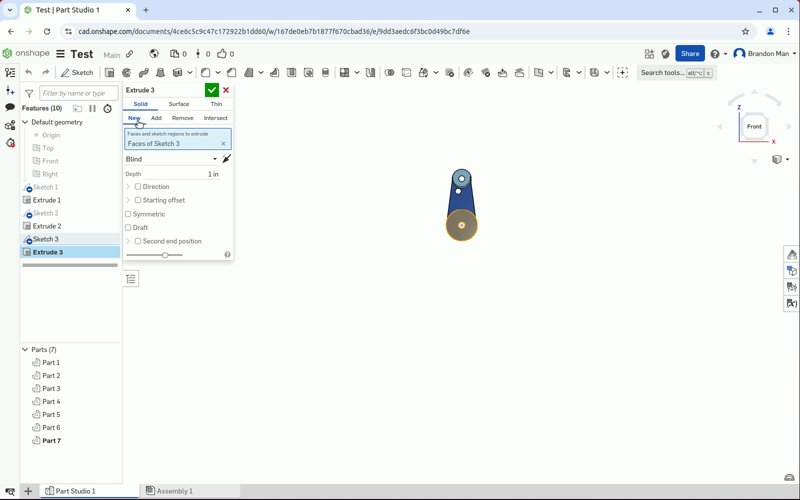
click(137, 120)
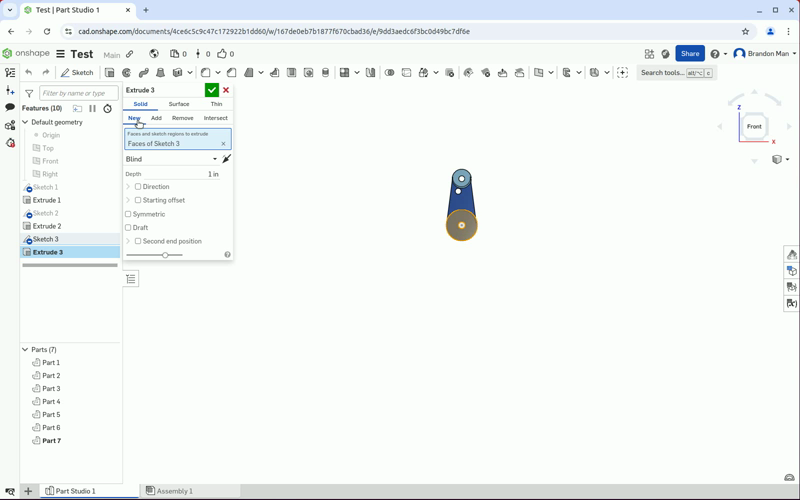
key(tab, 4)
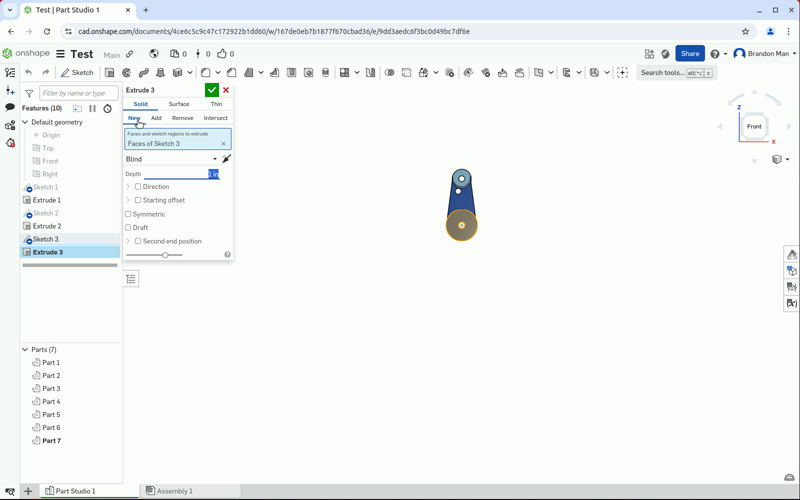
text(0.481)
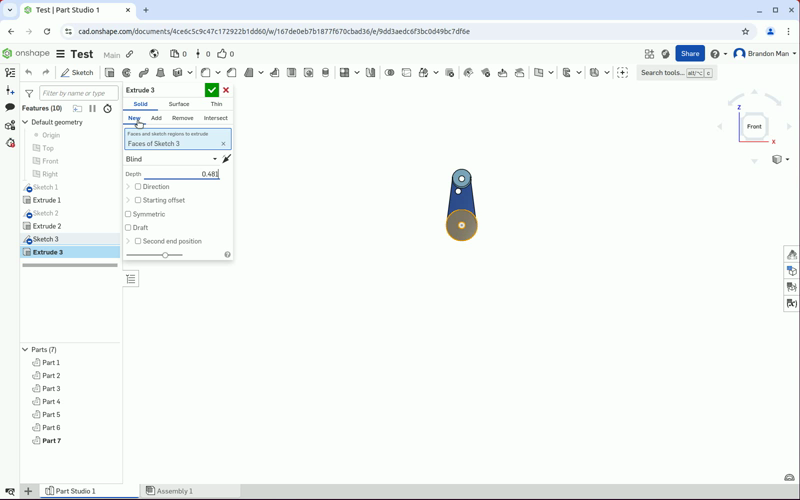
key(enter)
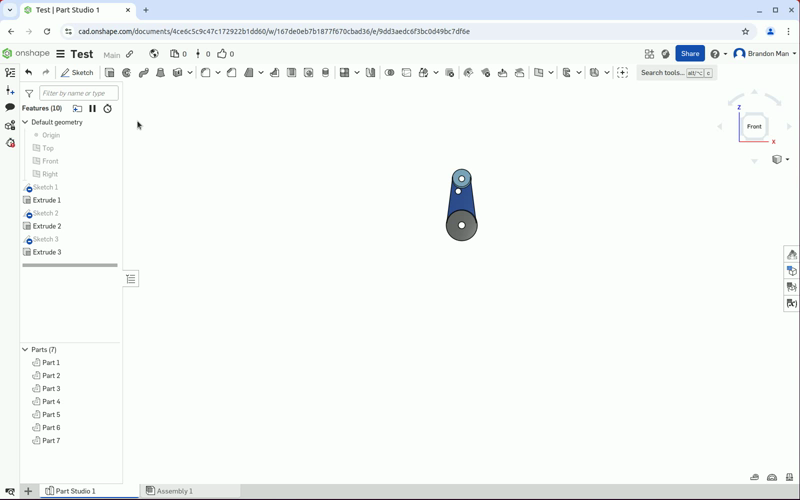
key(shift+h)
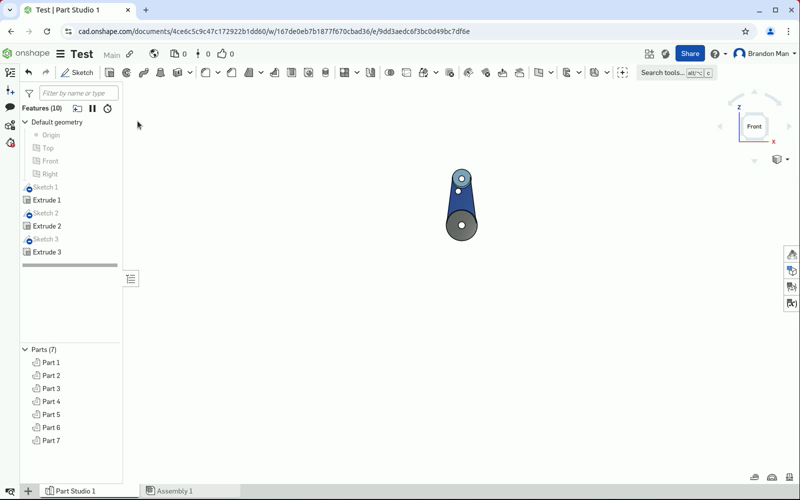
key(shift+h)
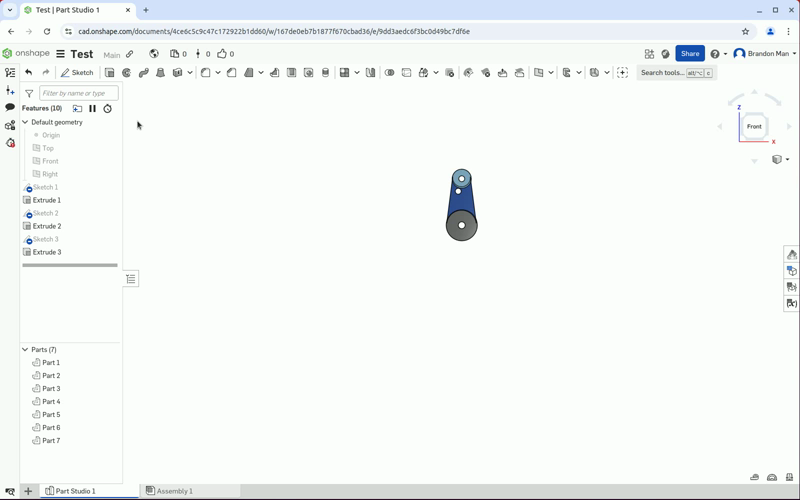
mouse_move(73, 189)
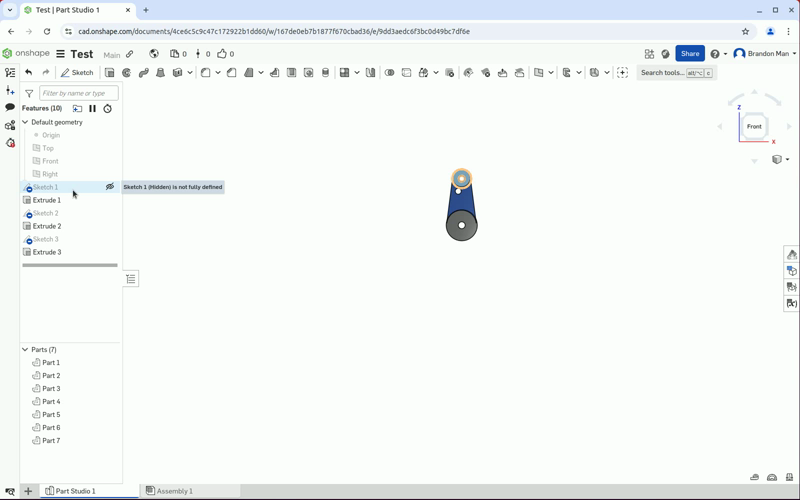
click(73, 189)
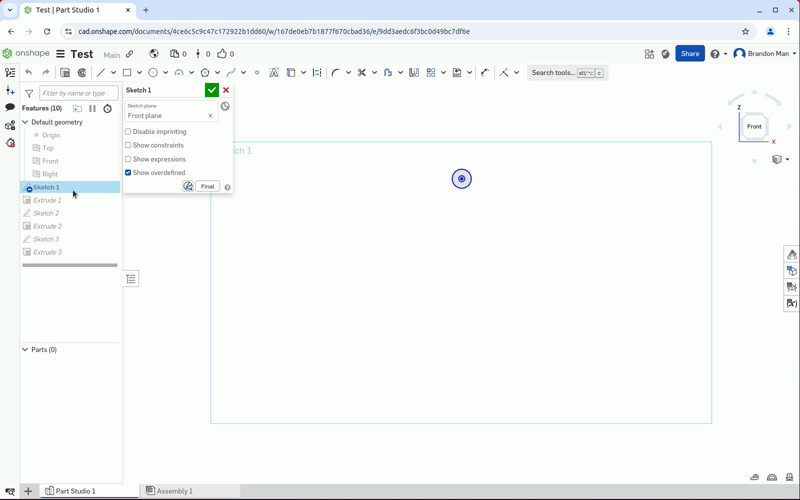
mouse_move(229, 92)
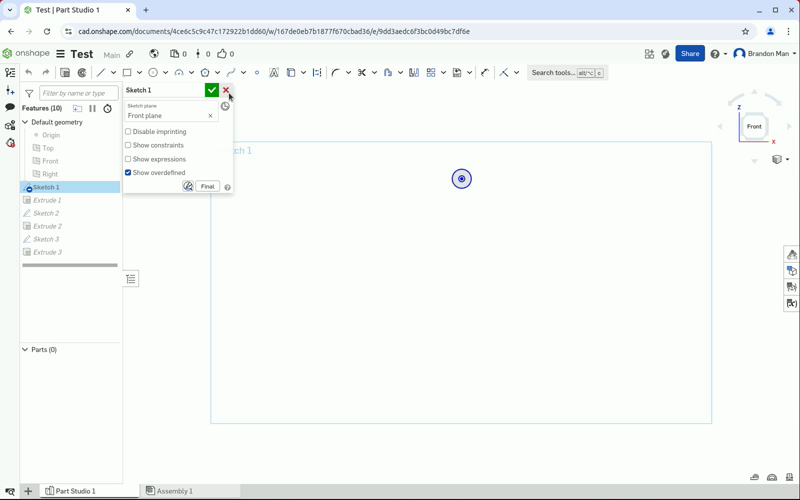
click(229, 92)
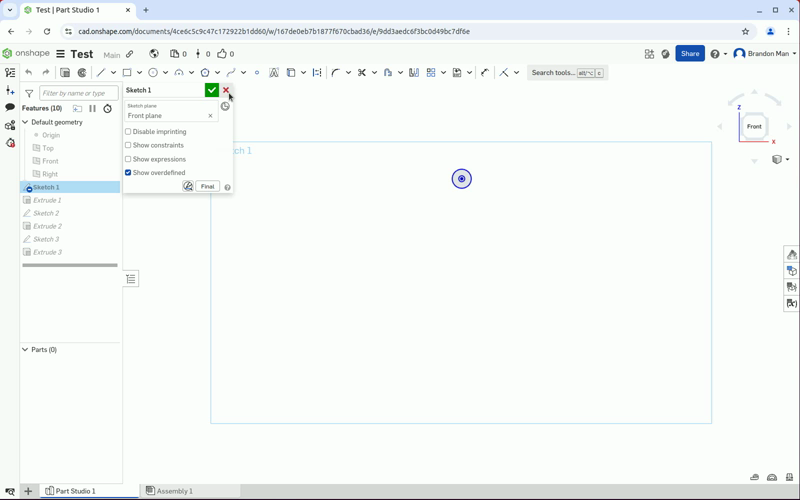
key(shift+s)
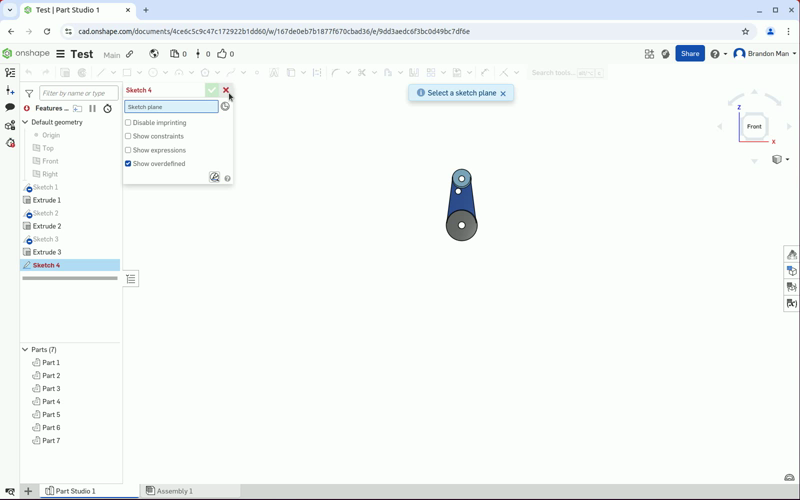
mouse_move(73, 163)
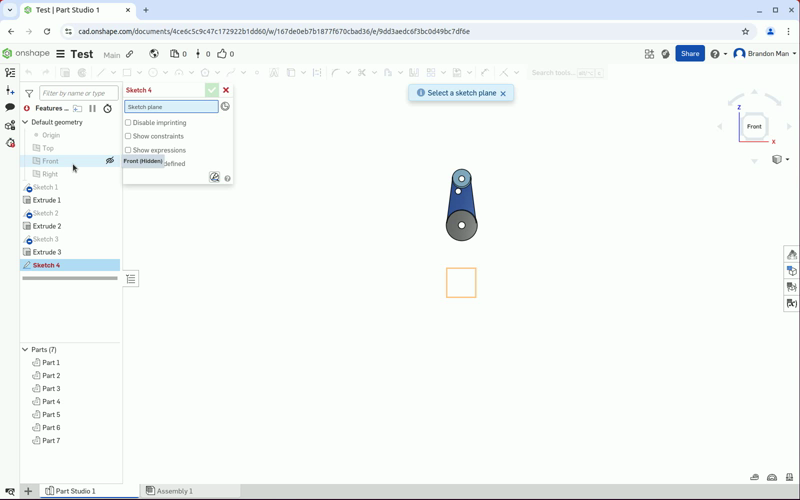
click(73, 163)
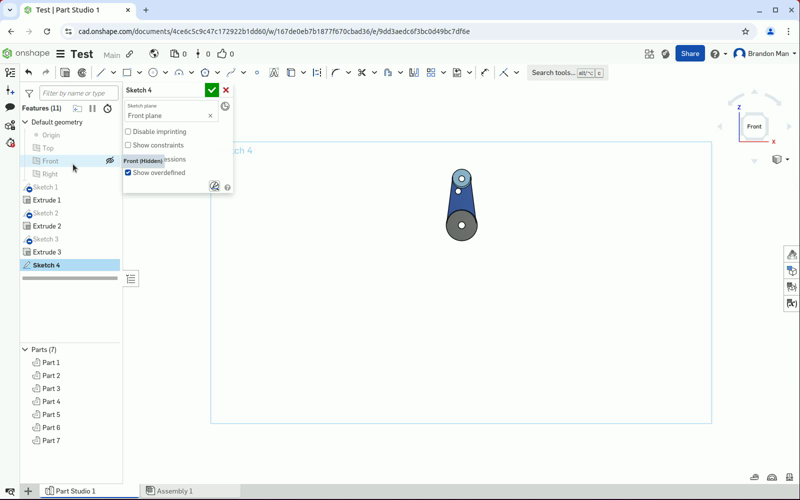
mouse_move(73, 352)
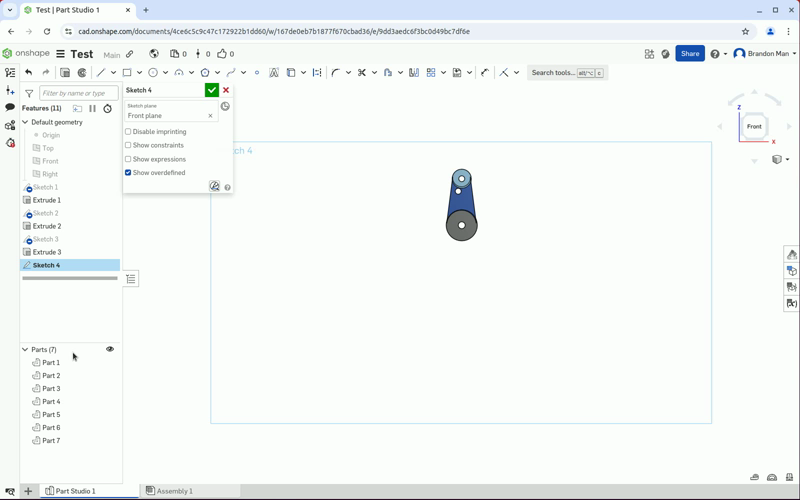
key(y)
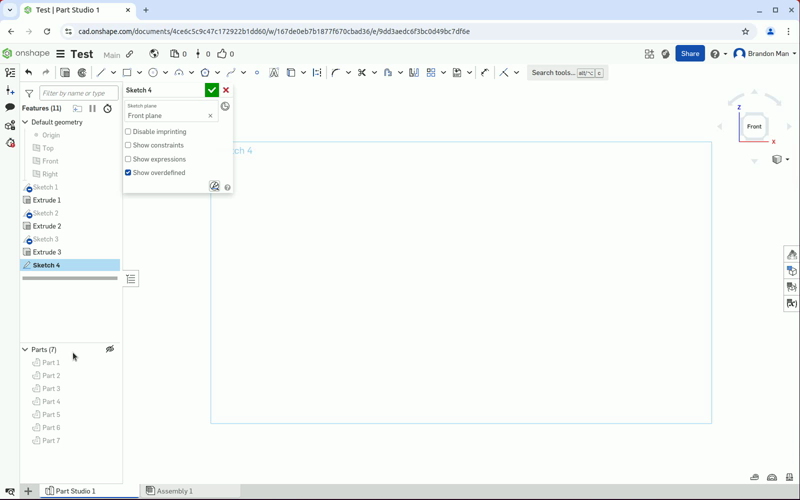
key(l)
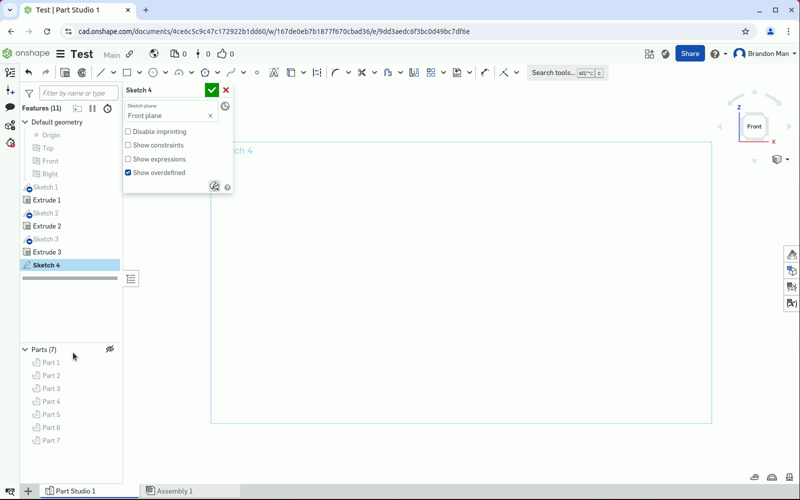
key_down(shift)
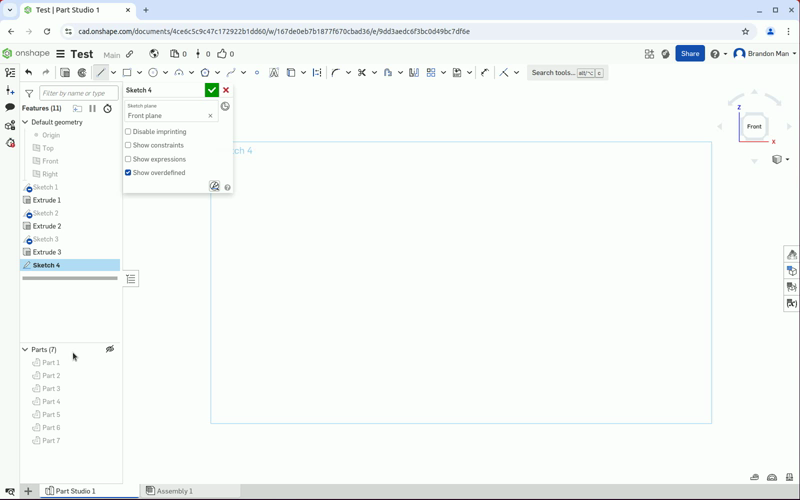
mouse_move(446, 226)
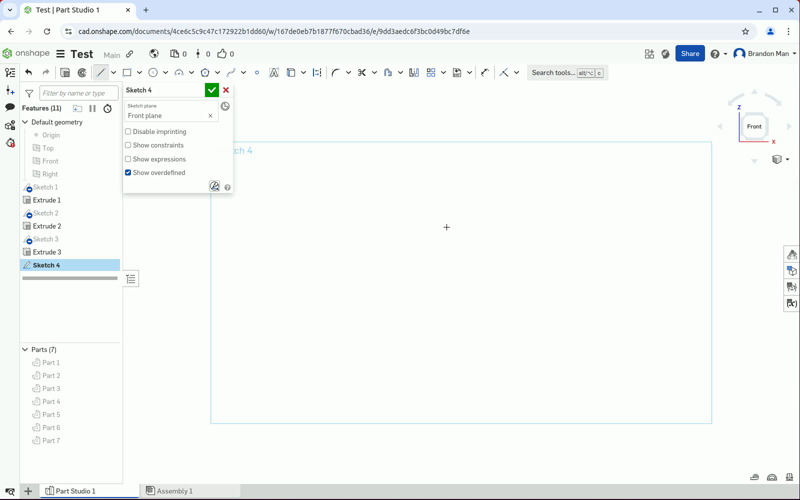
click(446, 226)
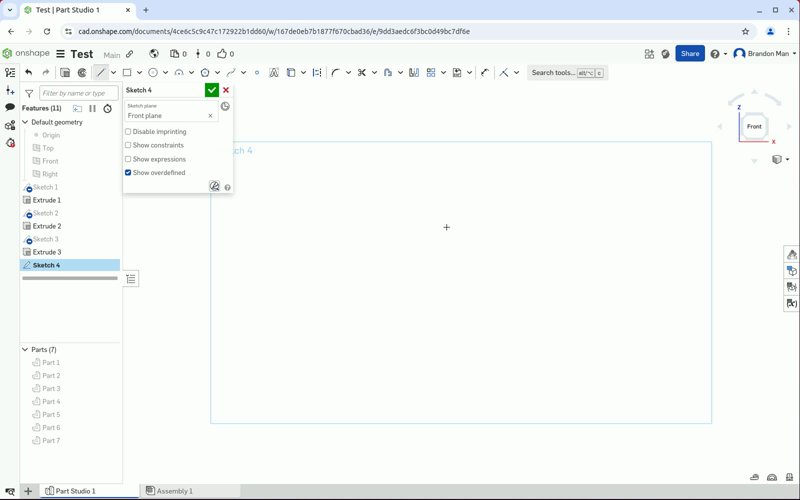
key_up(shift)
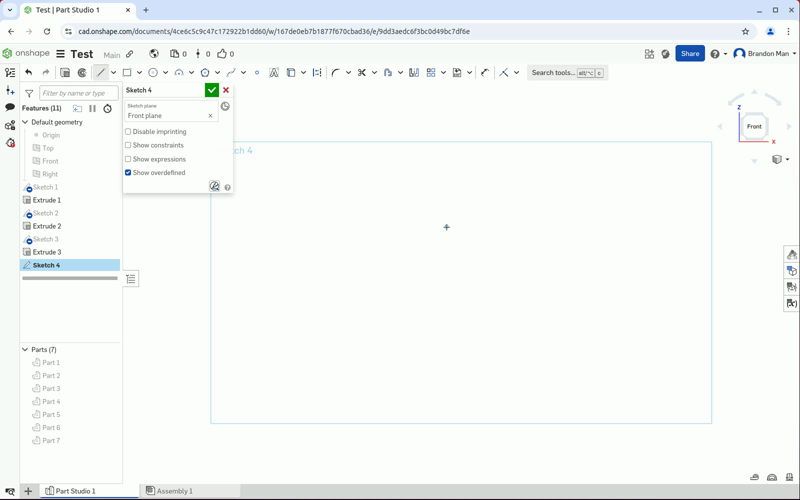
key_down(shift)
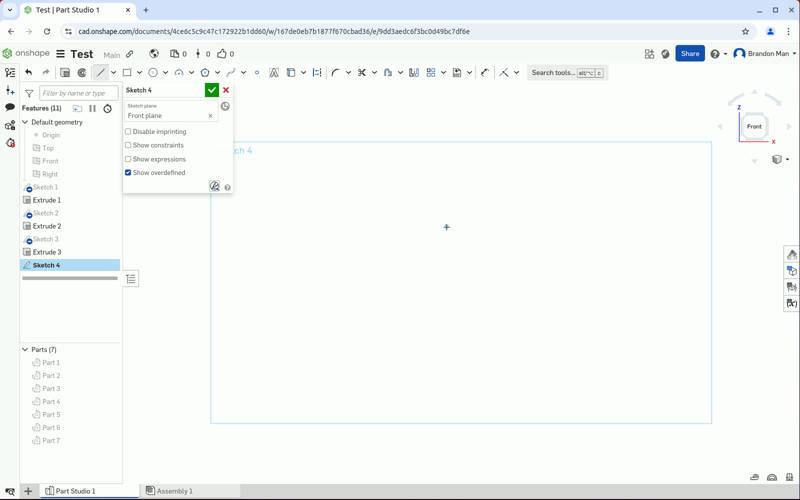
mouse_move(476, 226)
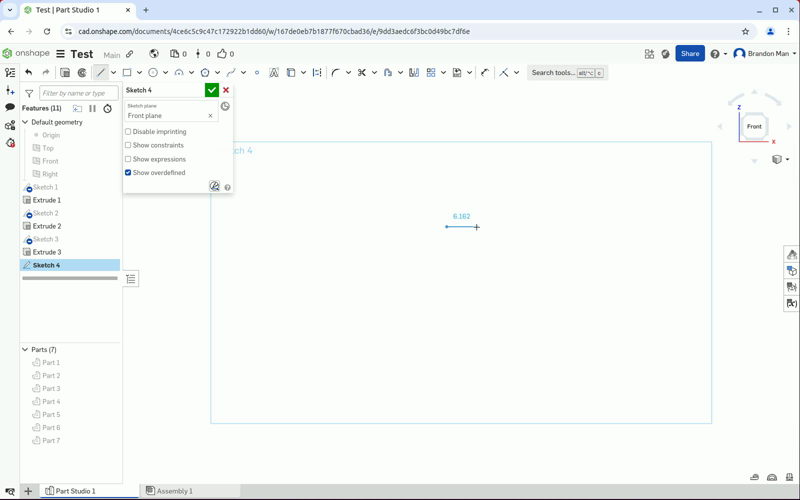
mouse_move(452, 284)
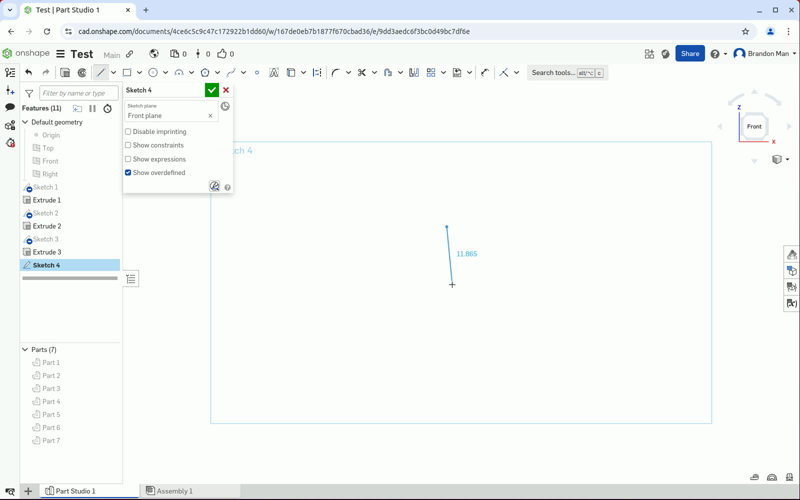
click(452, 284)
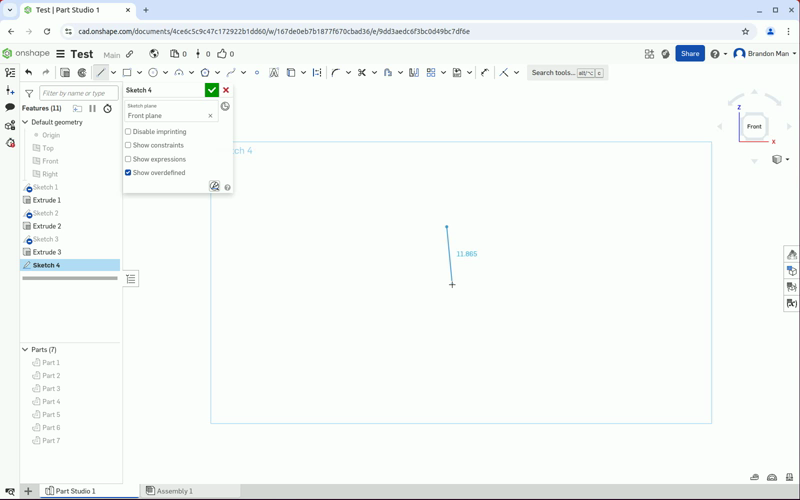
key_up(shift)
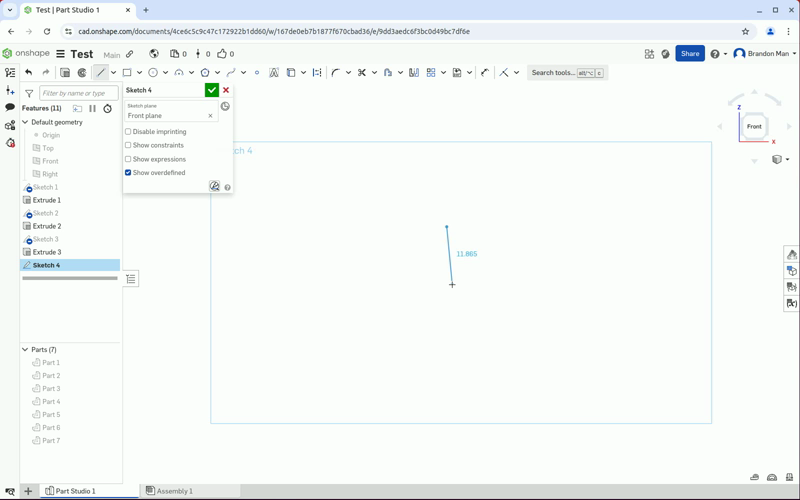
key(esc)
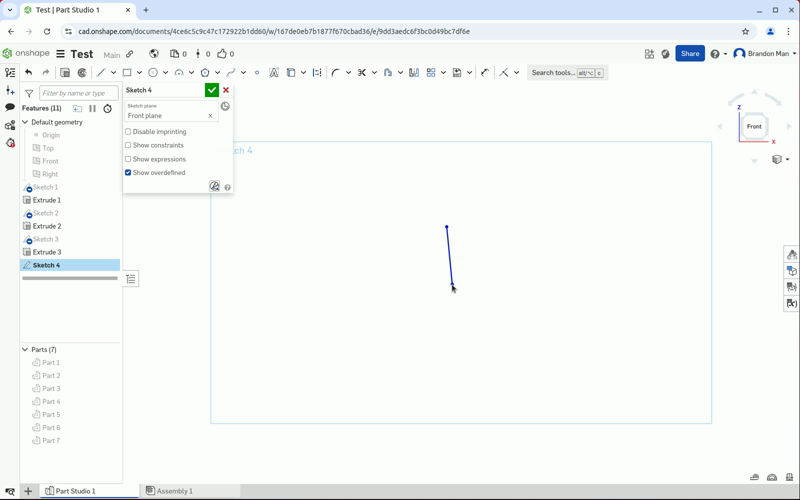
key(a)
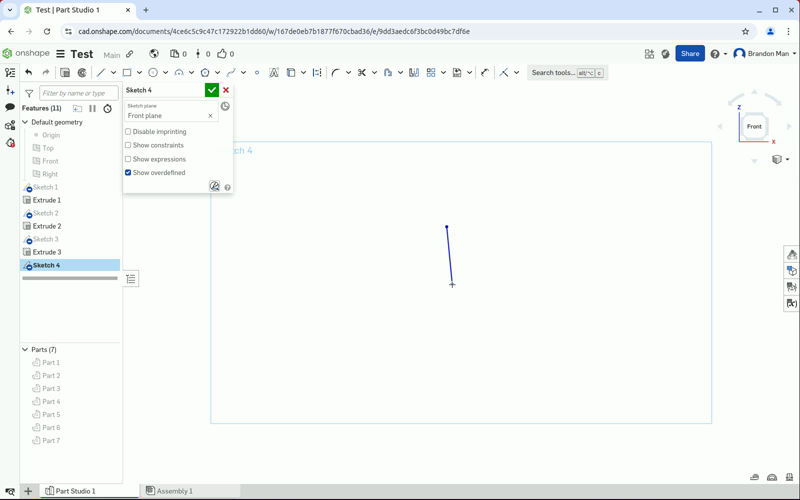
mouse_move(452, 284)
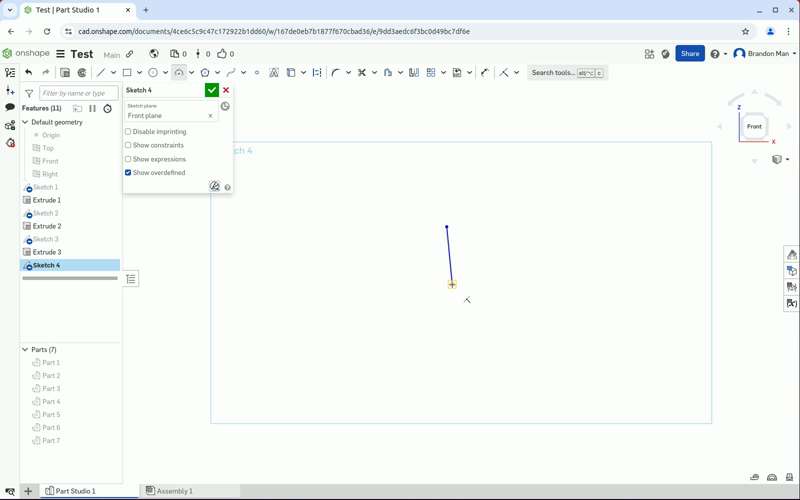
click(452, 284)
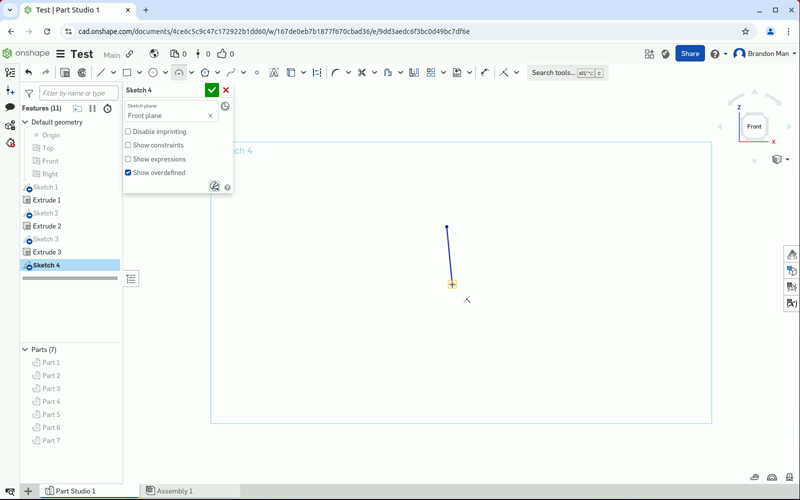
key_down(shift)
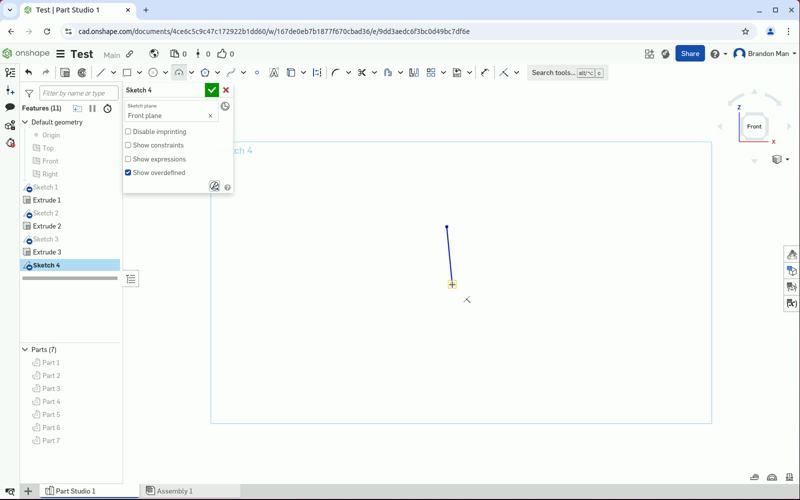
mouse_move(461, 291)
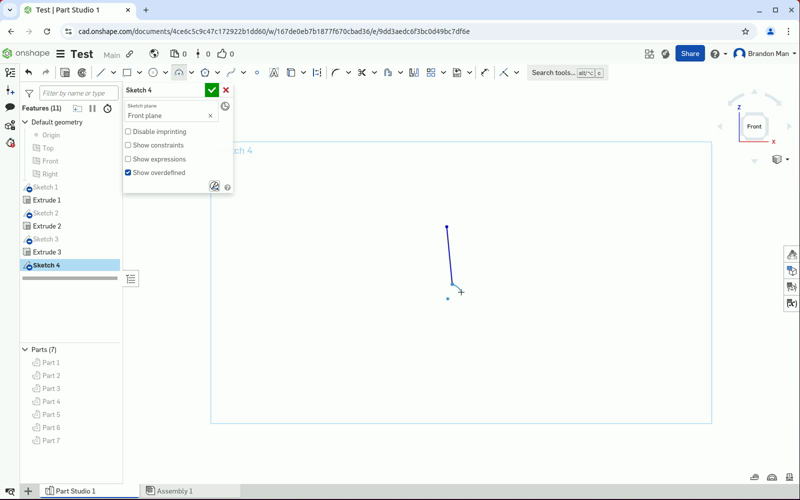
click(461, 291)
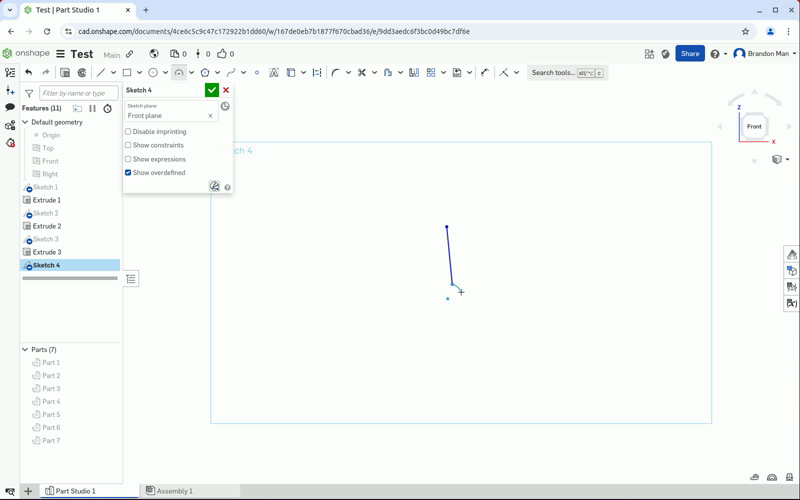
mouse_move(466, 276)
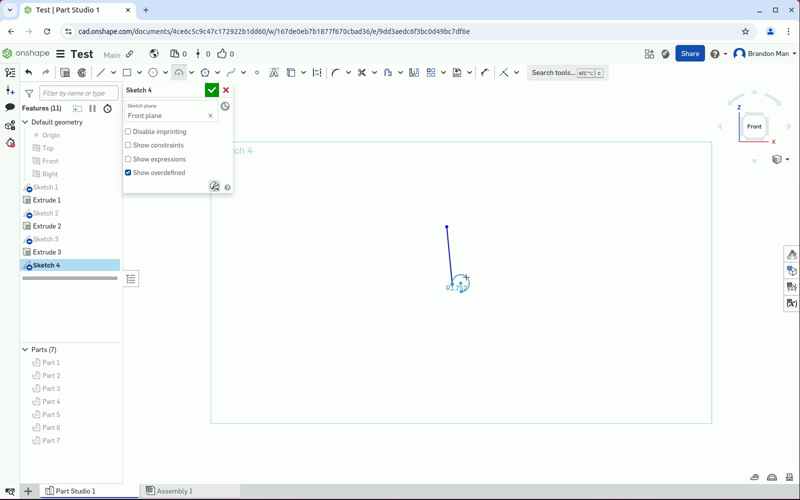
click(466, 276)
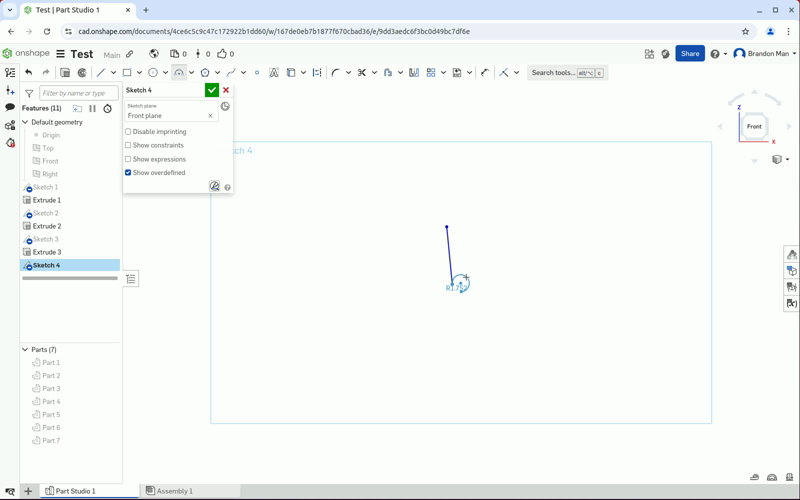
key_up(shift)
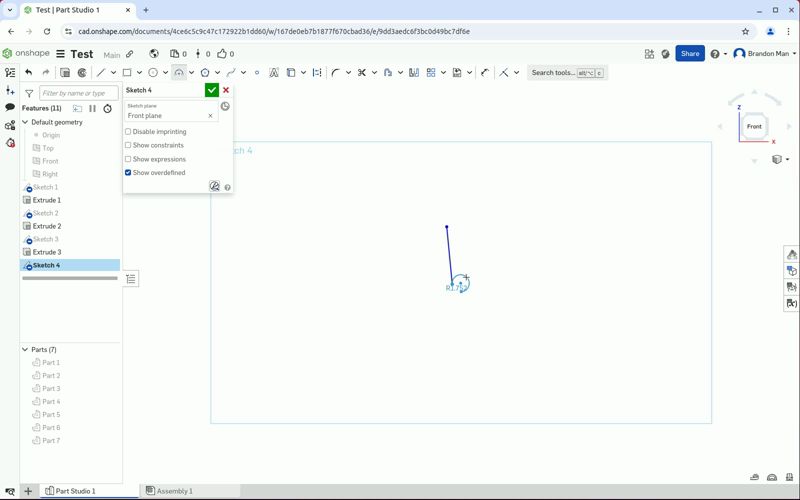
key(esc)
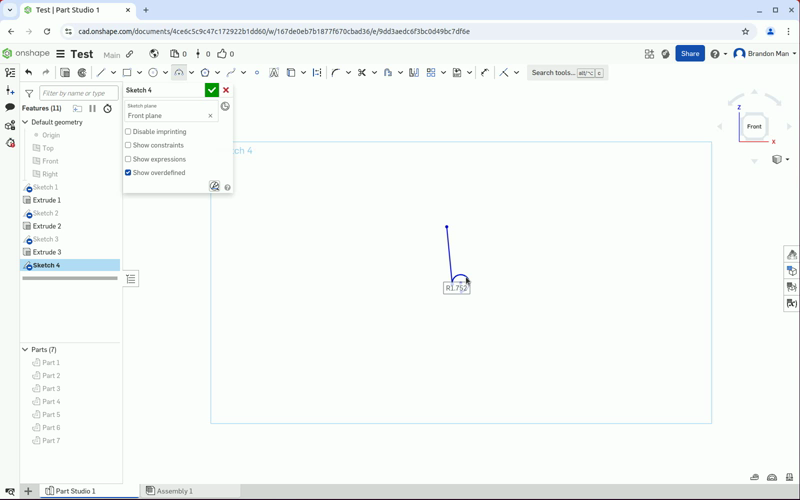
key(l)
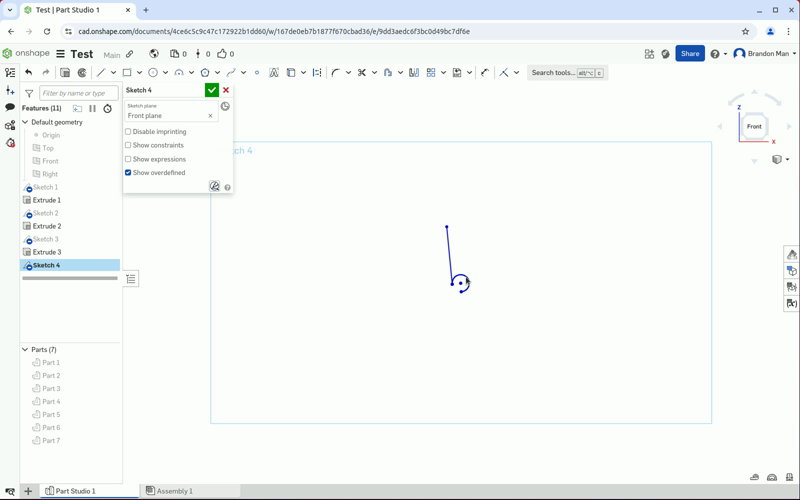
mouse_move(461, 291)
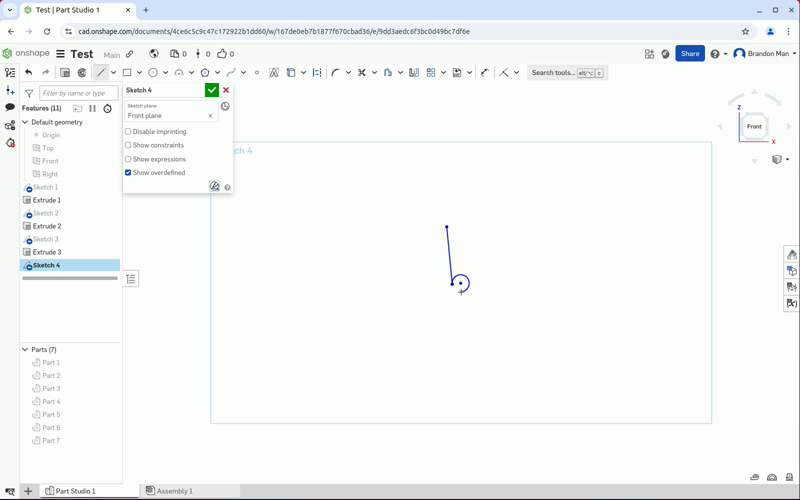
click(461, 291)
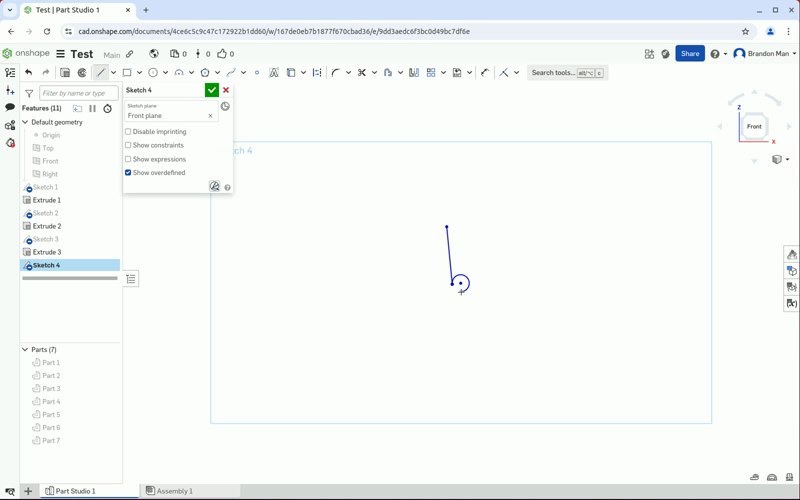
key_down(shift)
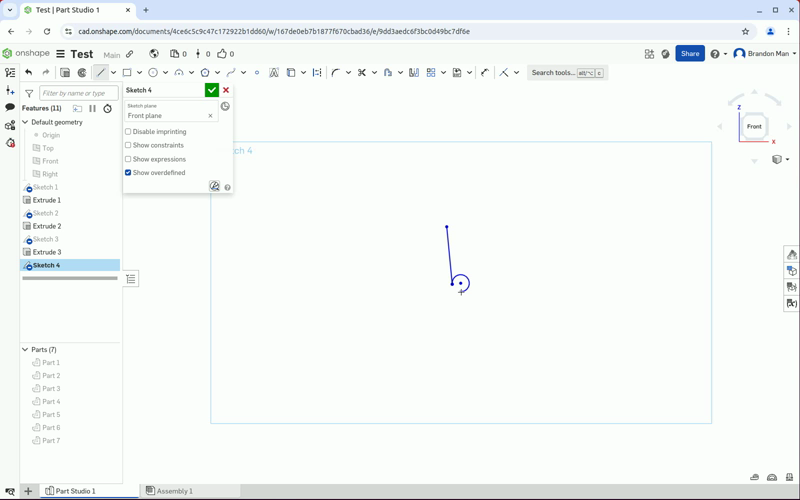
mouse_move(491, 291)
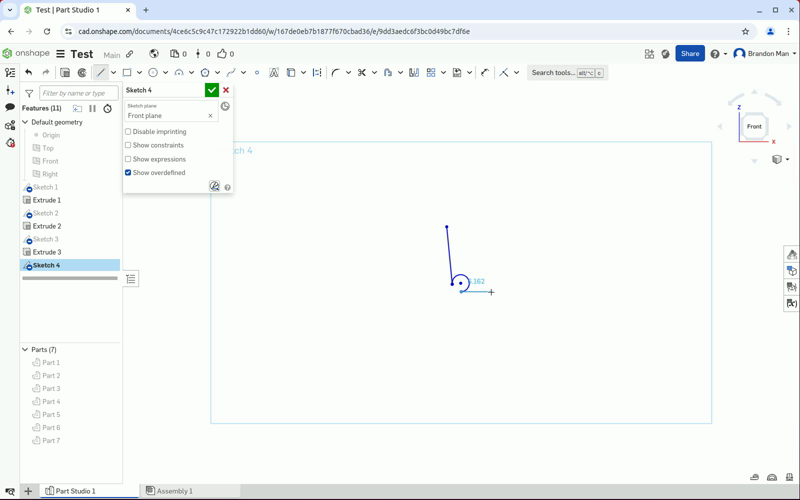
mouse_move(502, 290)
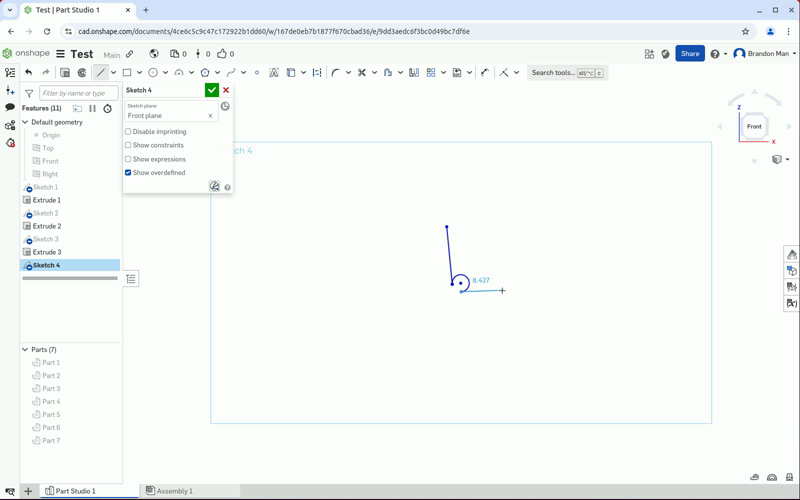
click(502, 290)
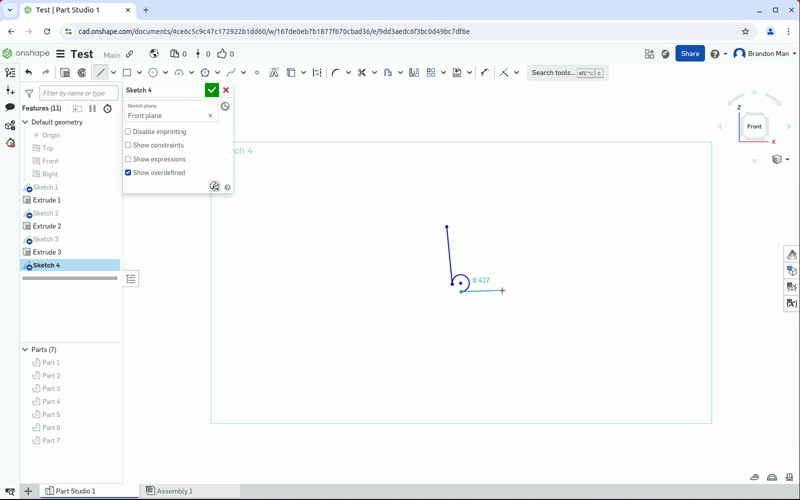
key_up(shift)
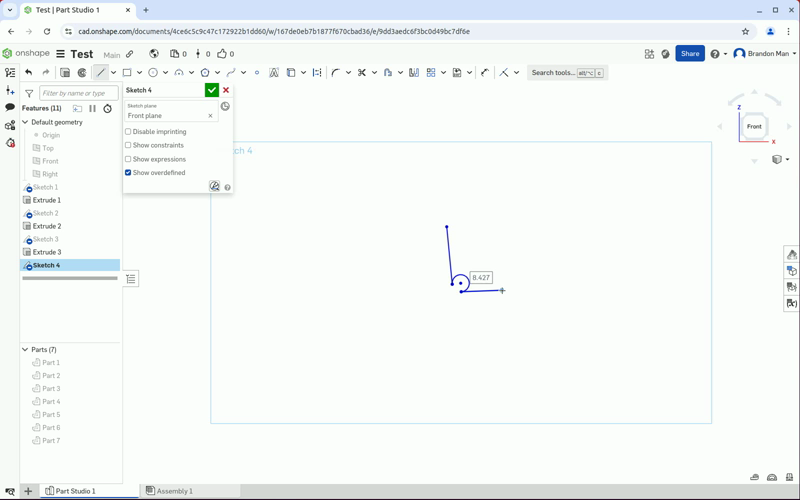
key(esc)
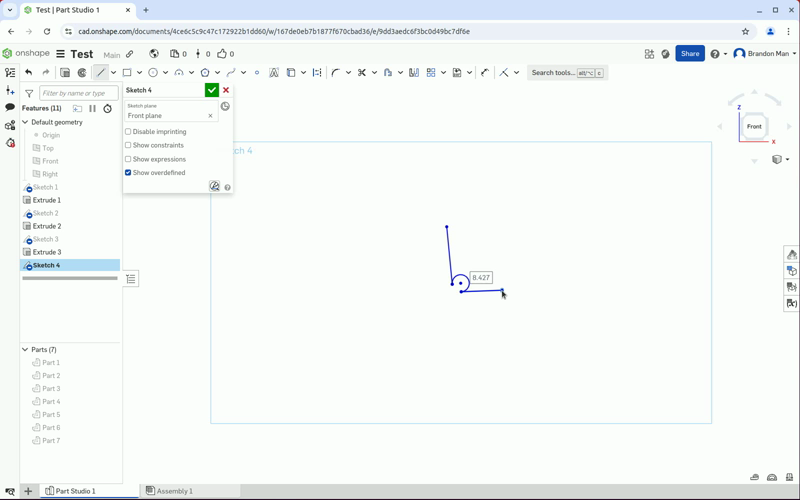
key(a)
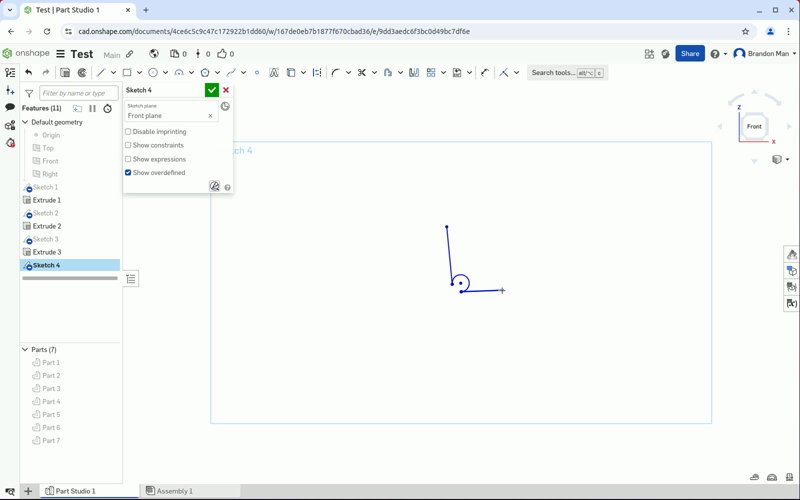
mouse_move(502, 290)
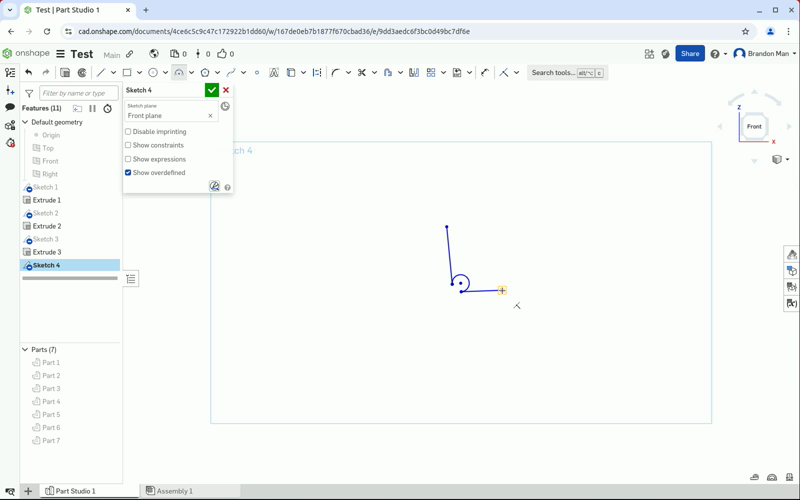
click(502, 290)
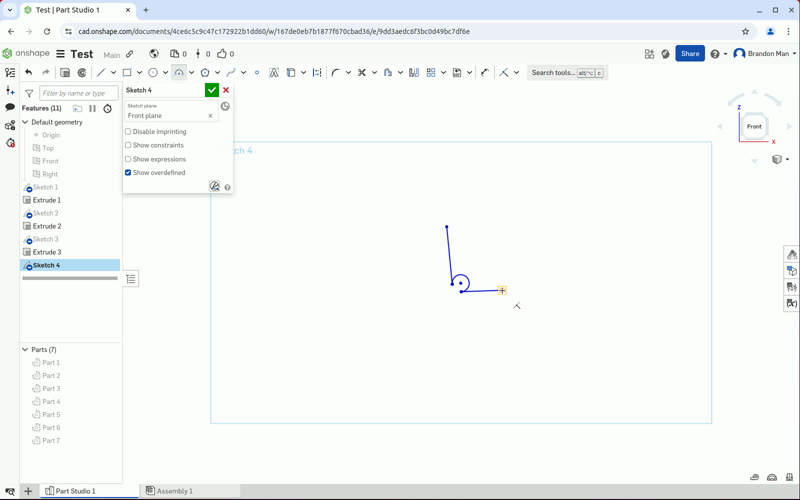
key_down(shift)
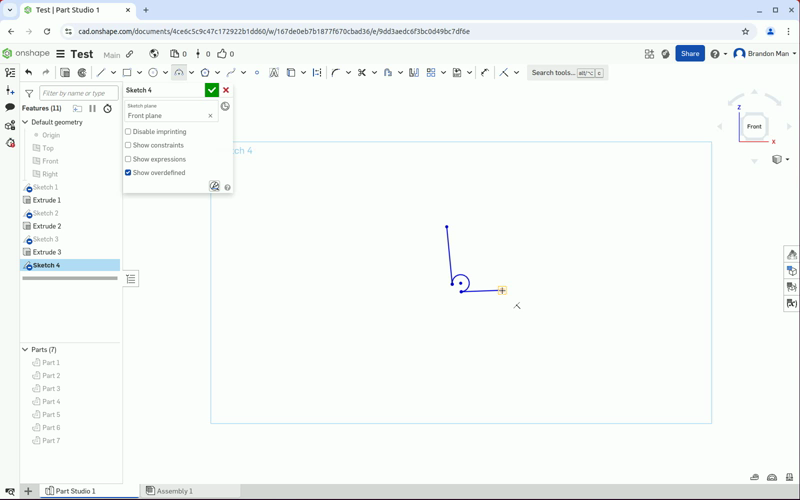
mouse_move(502, 276)
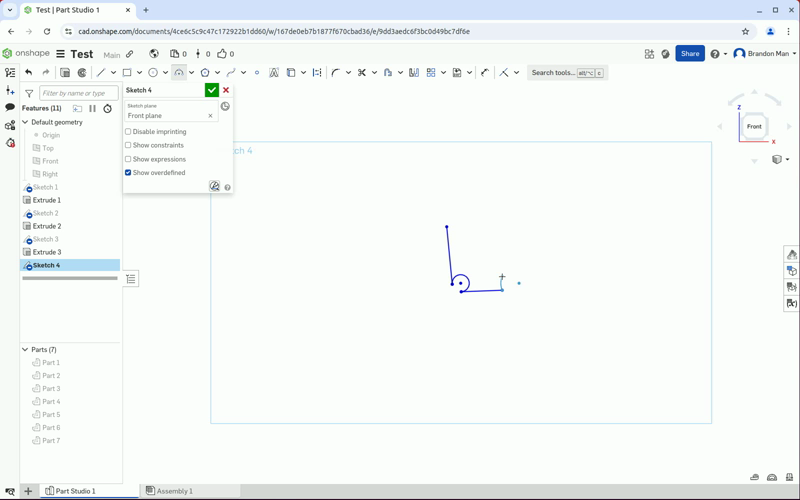
click(502, 276)
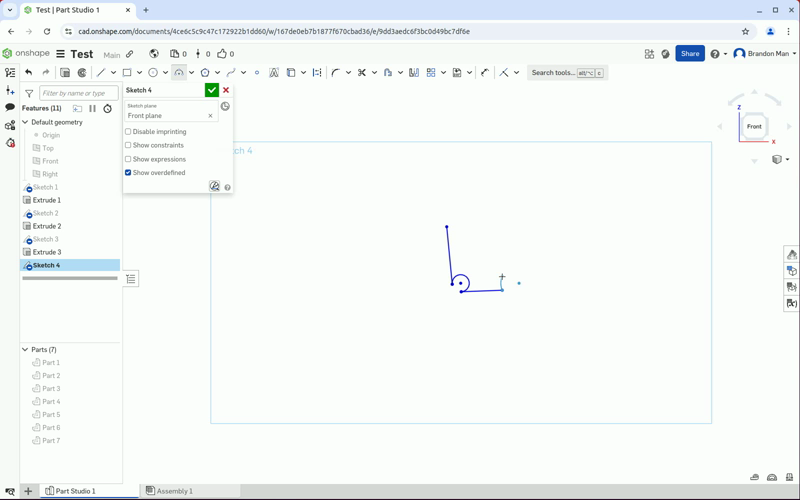
mouse_move(494, 282)
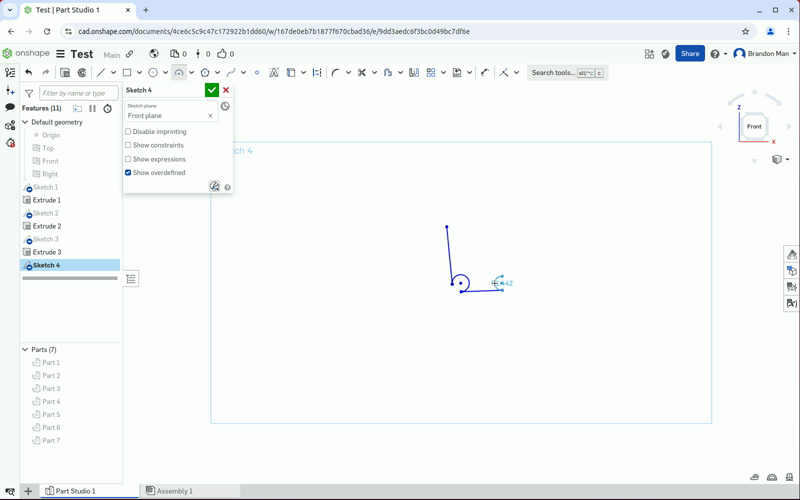
click(494, 282)
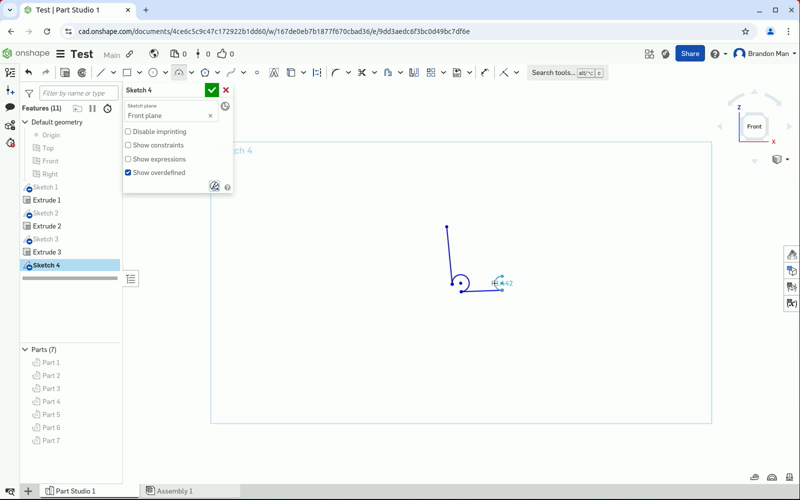
key_up(shift)
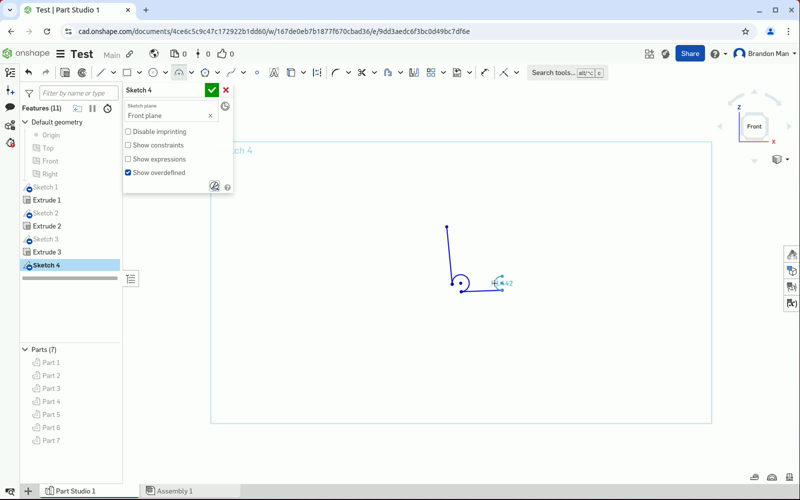
key(esc)
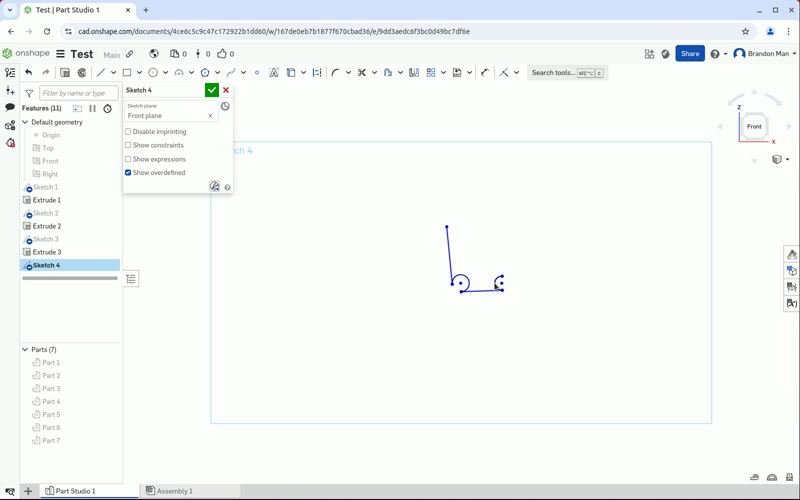
key(l)
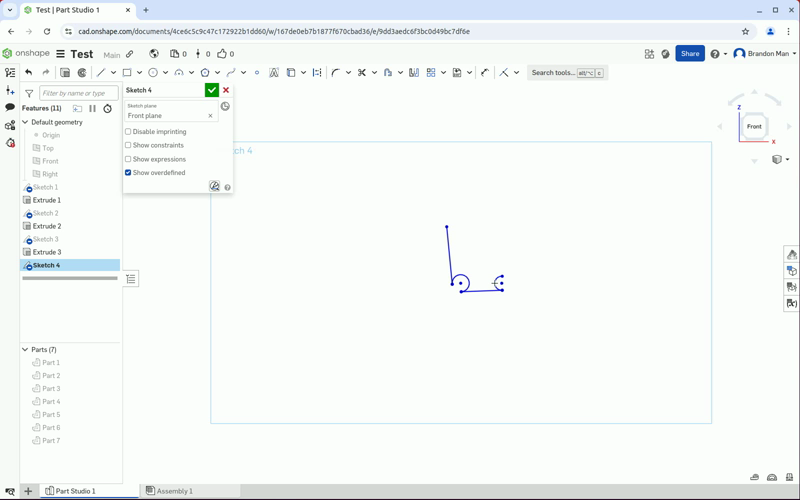
mouse_move(502, 276)
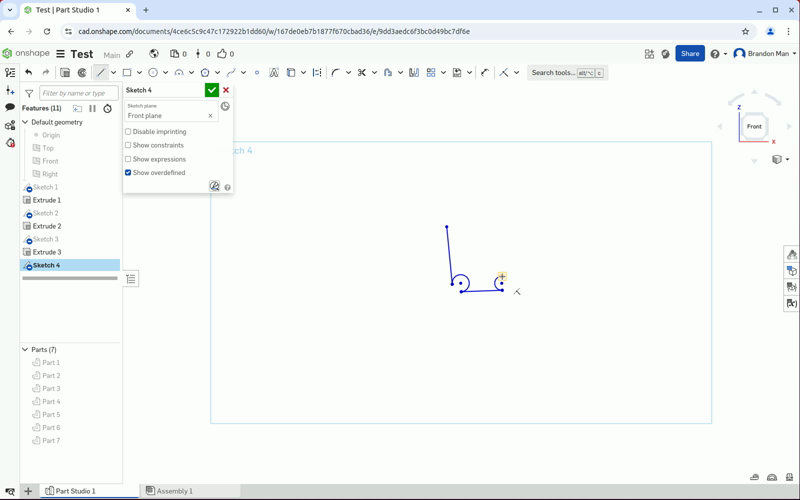
click(502, 276)
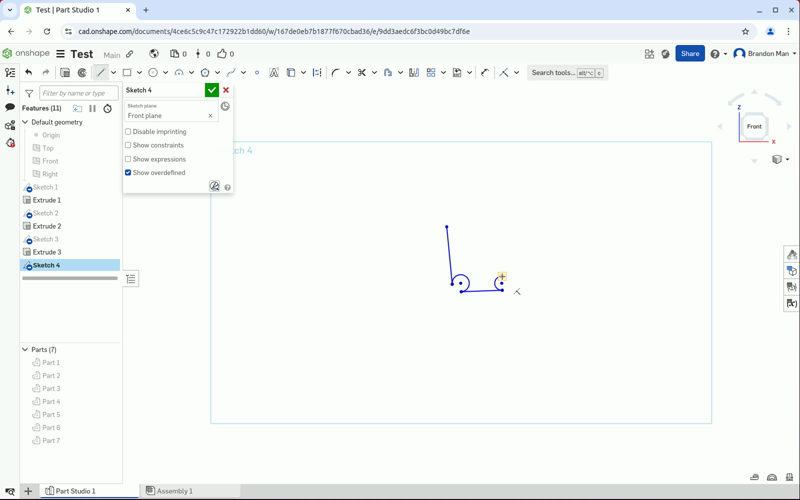
key_down(shift)
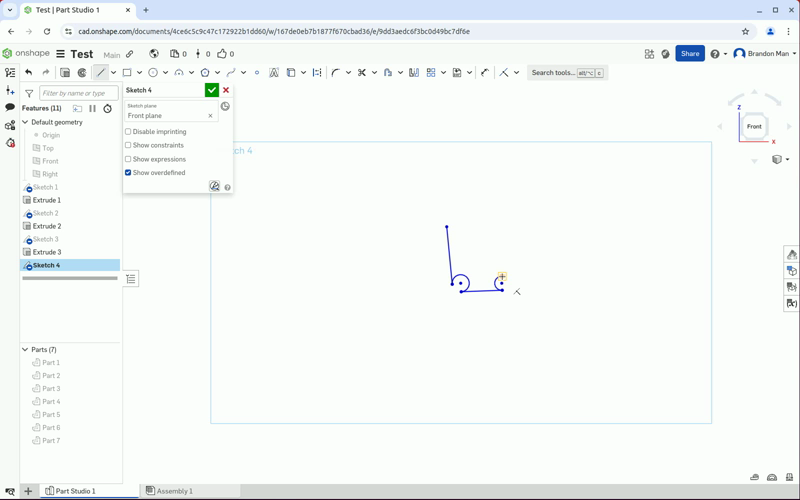
mouse_move(532, 276)
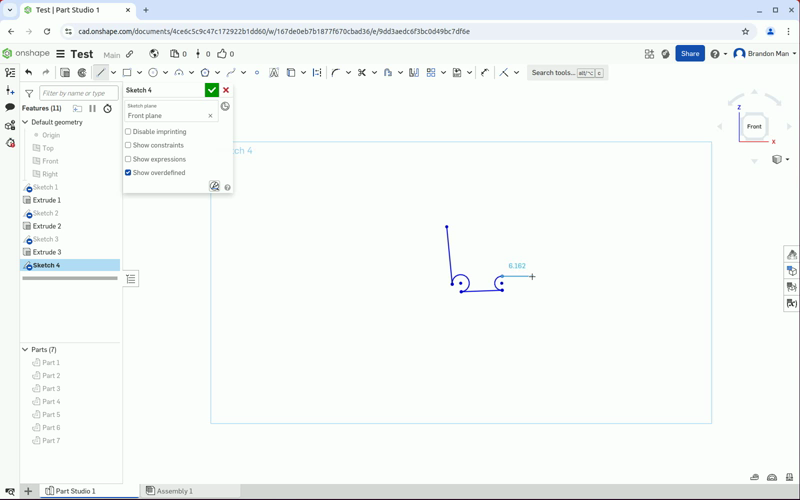
mouse_move(478, 275)
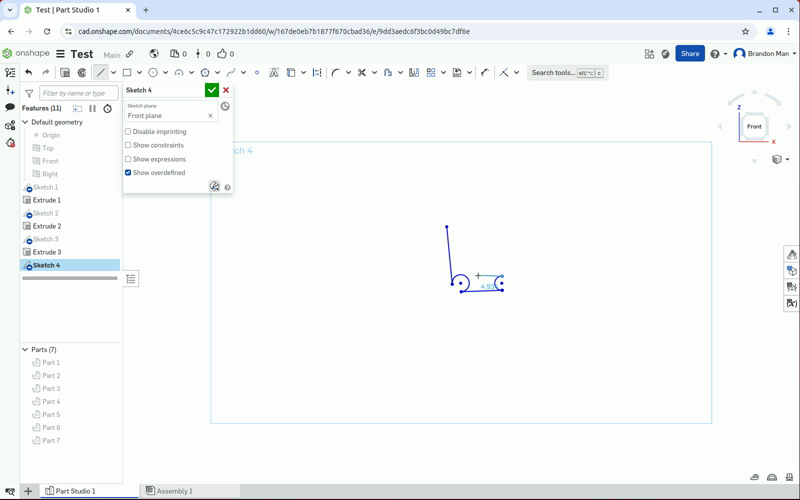
click(478, 275)
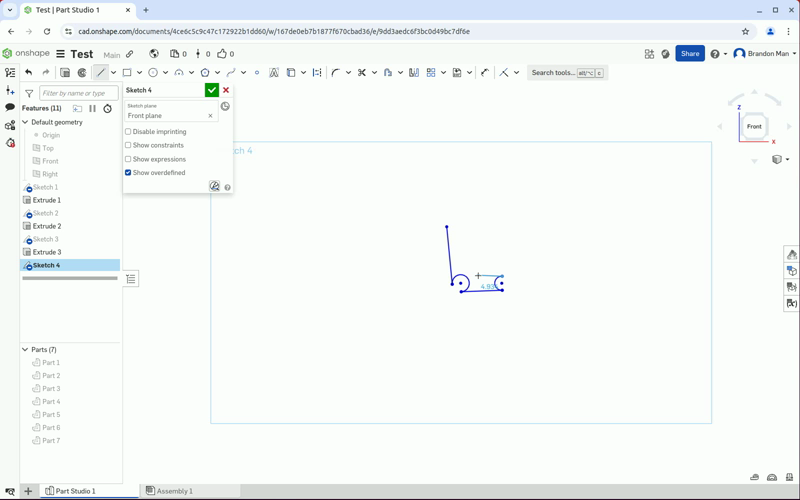
key_up(shift)
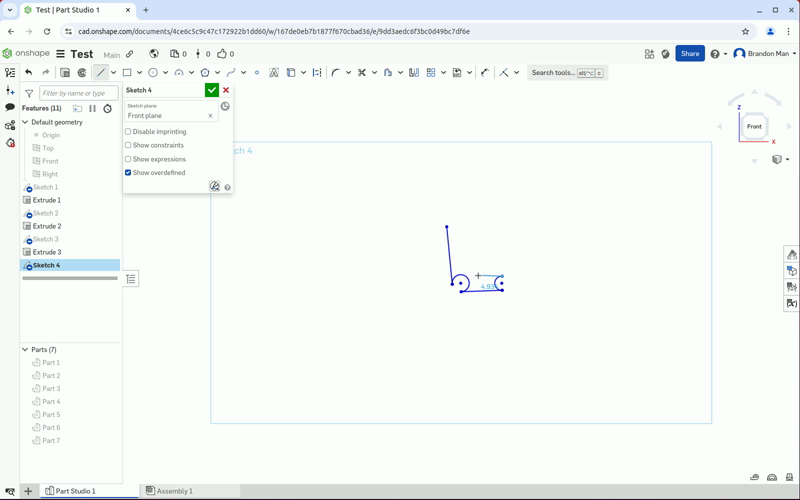
key(esc)
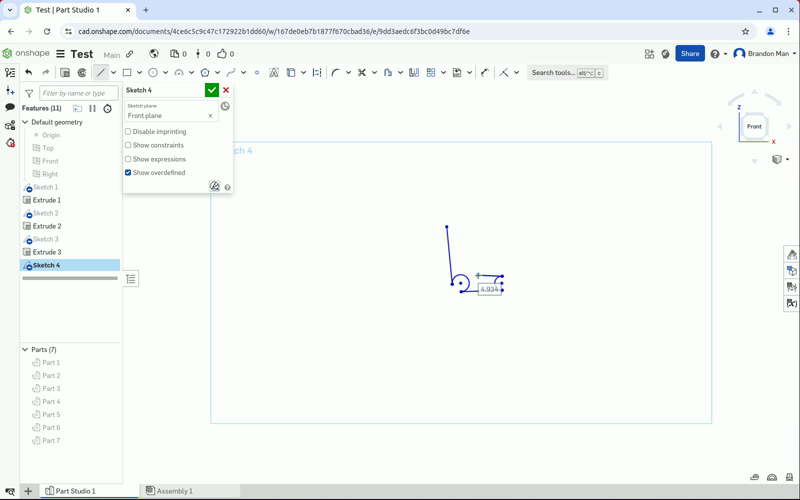
key(a)
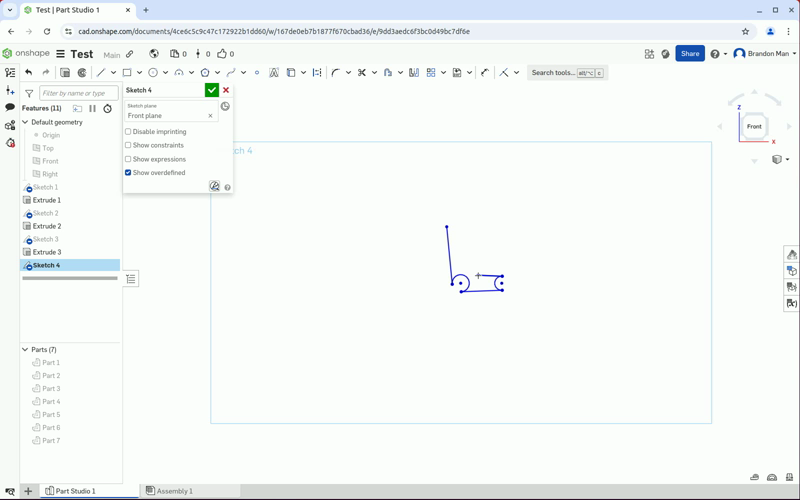
mouse_move(478, 275)
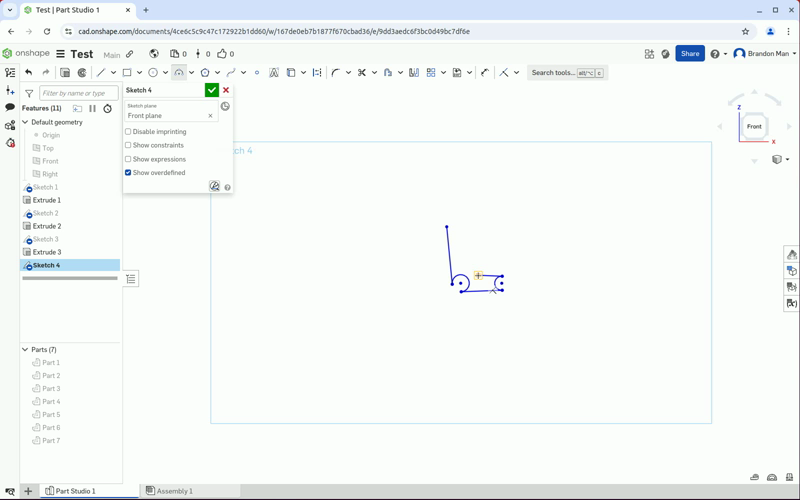
click(478, 275)
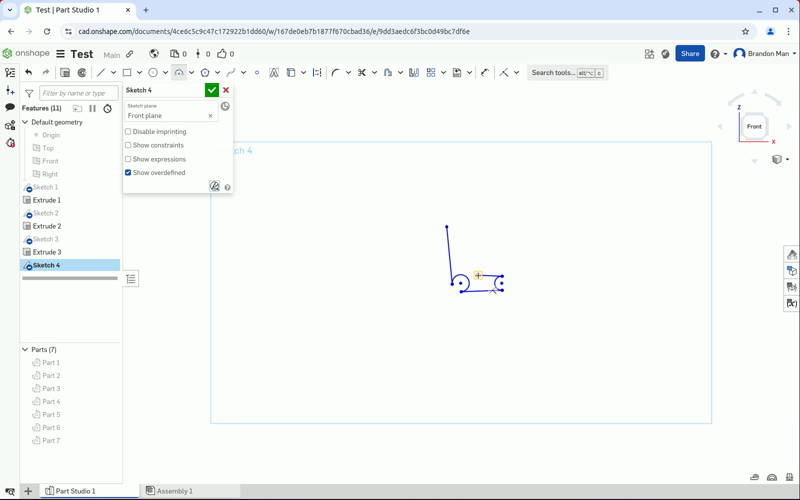
key_down(shift)
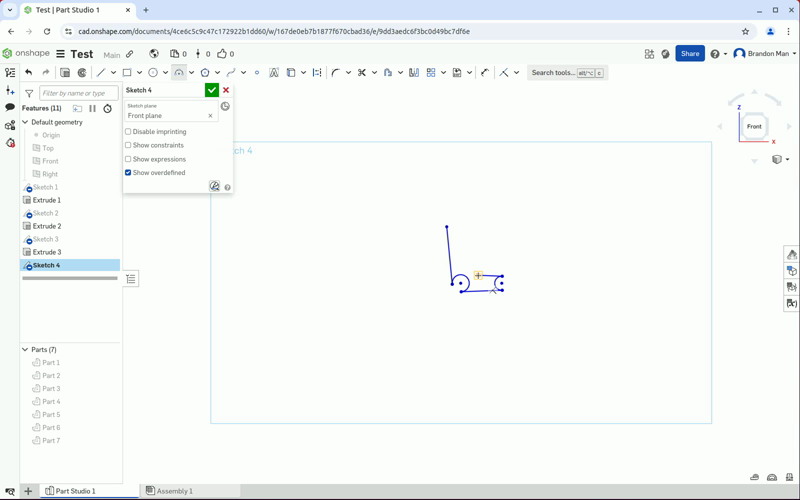
mouse_move(471, 267)
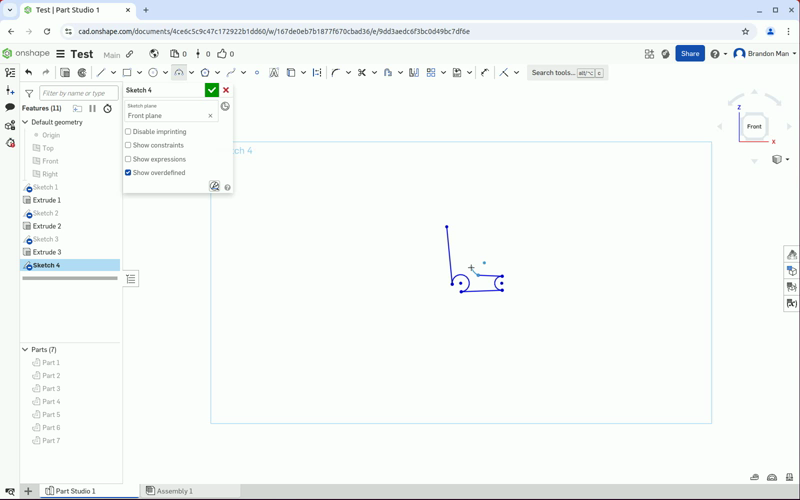
click(471, 267)
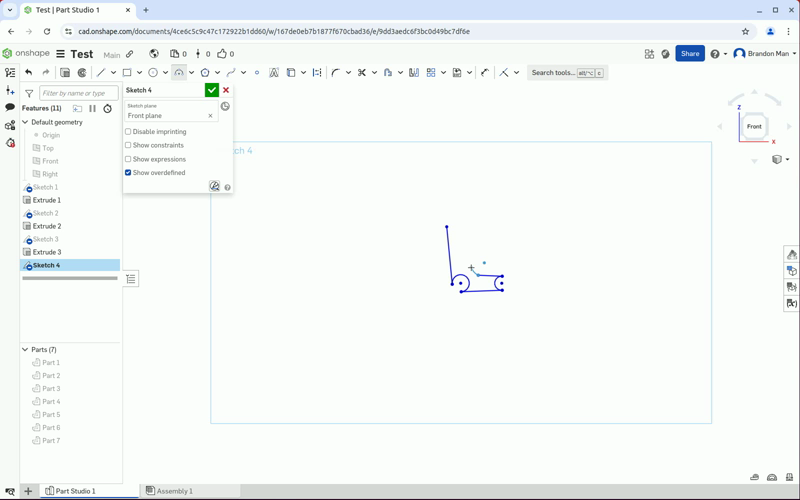
mouse_move(472, 272)
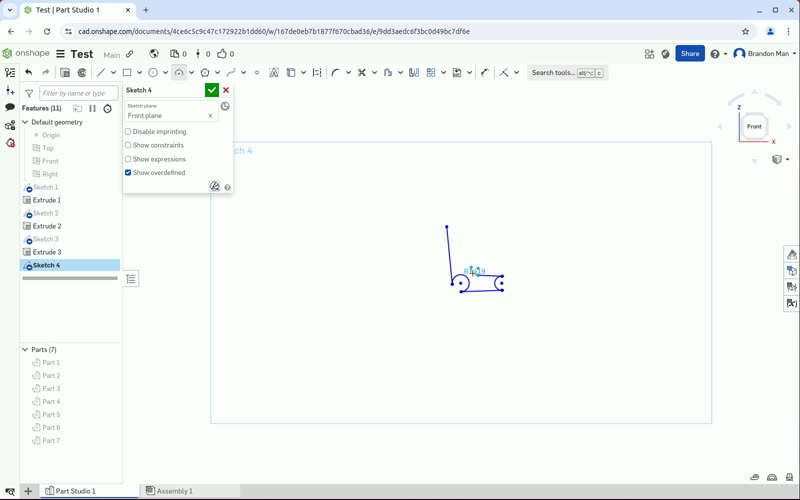
click(472, 272)
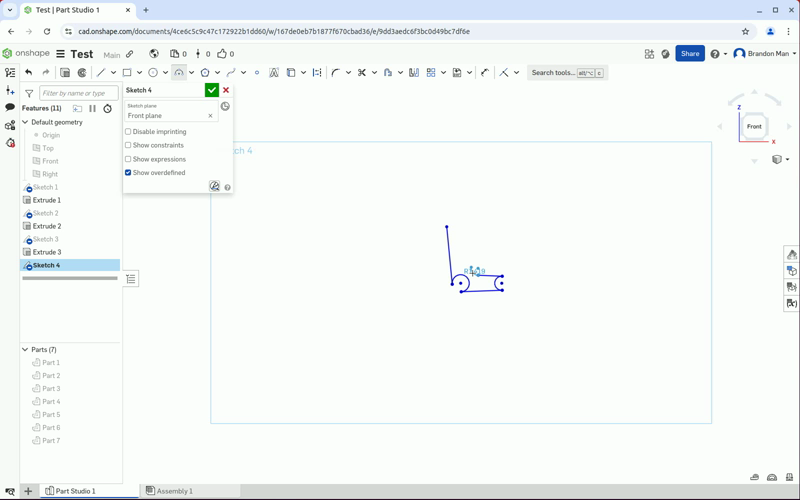
key_up(shift)
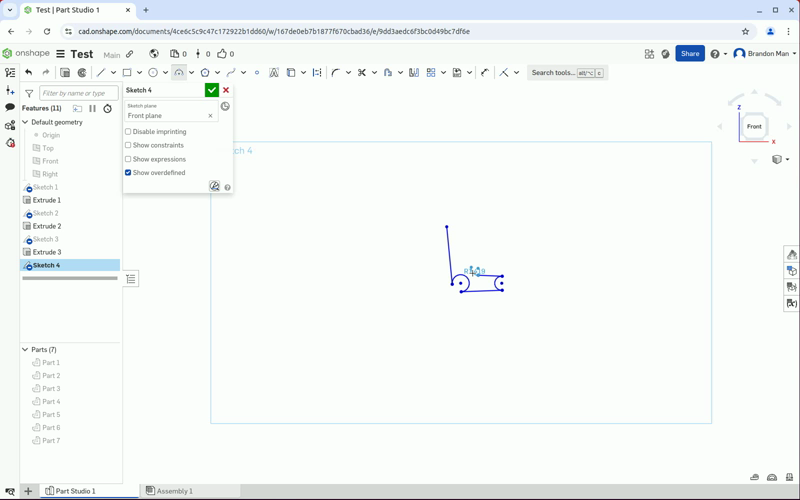
key(esc)
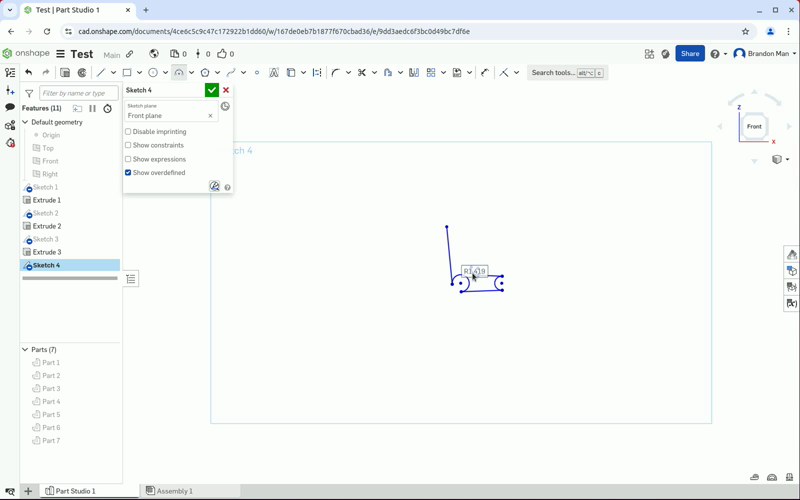
key(l)
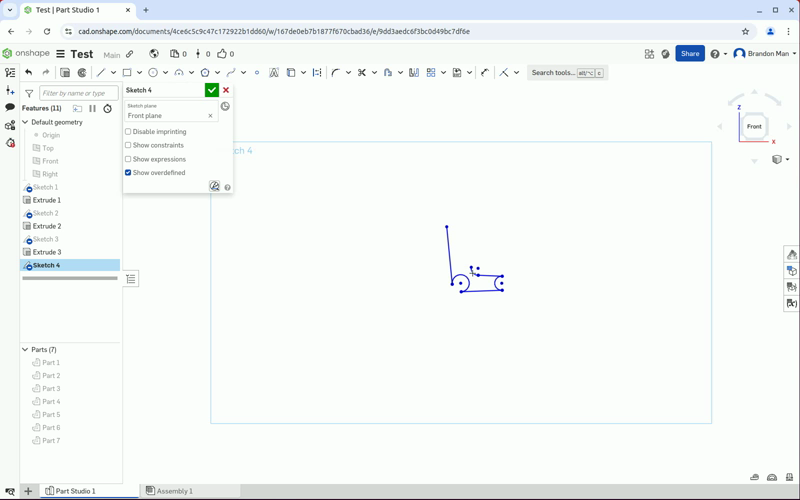
mouse_move(471, 267)
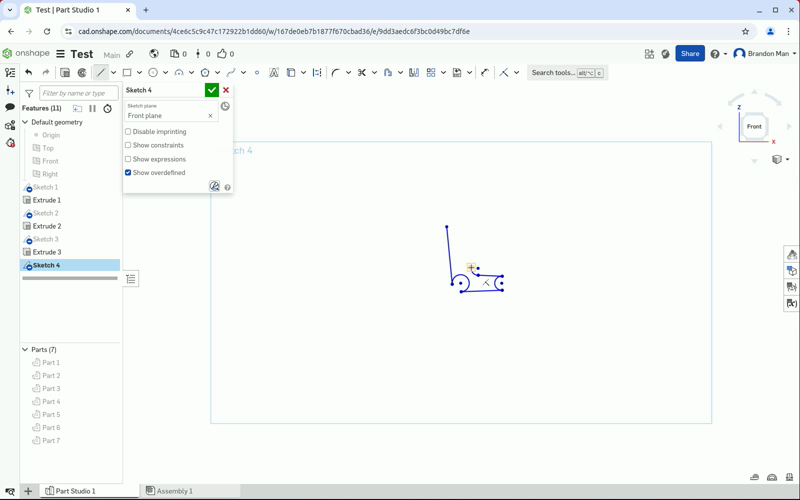
click(471, 267)
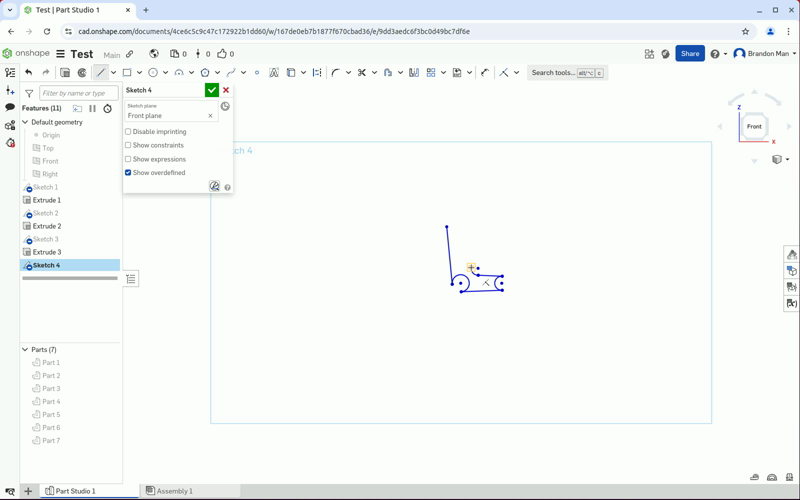
key_down(shift)
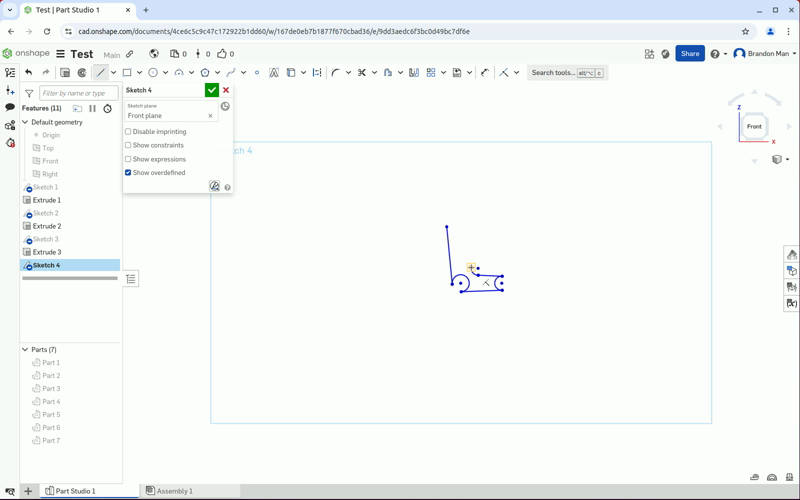
mouse_move(501, 267)
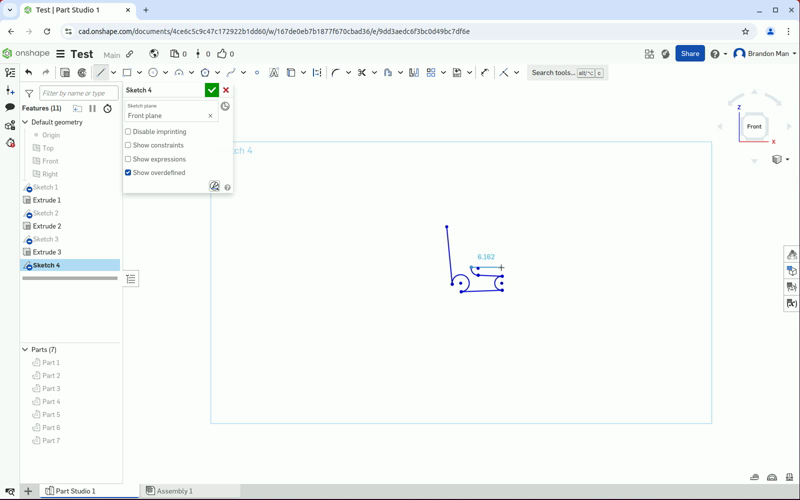
mouse_move(475, 226)
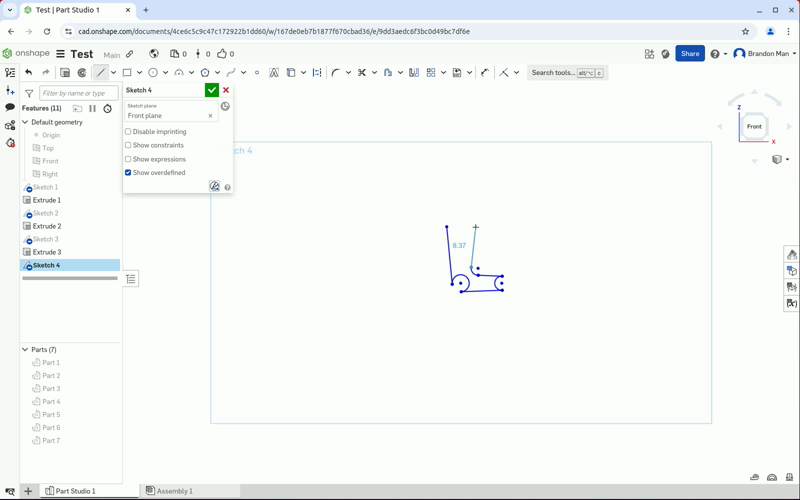
click(475, 226)
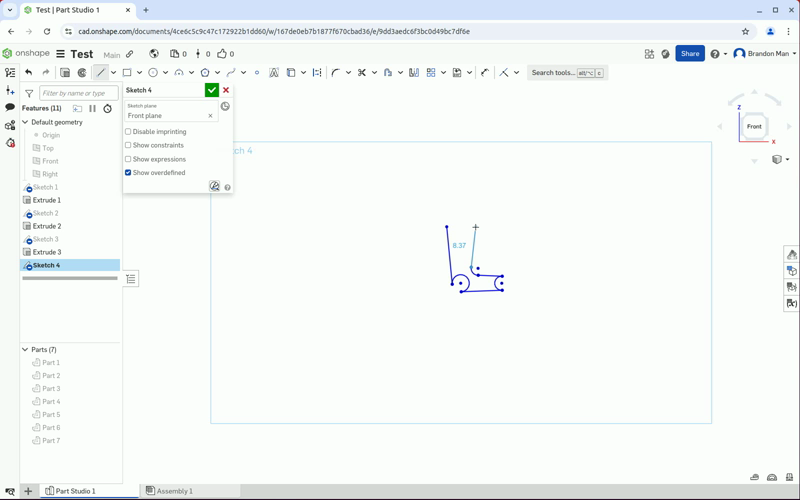
key_up(shift)
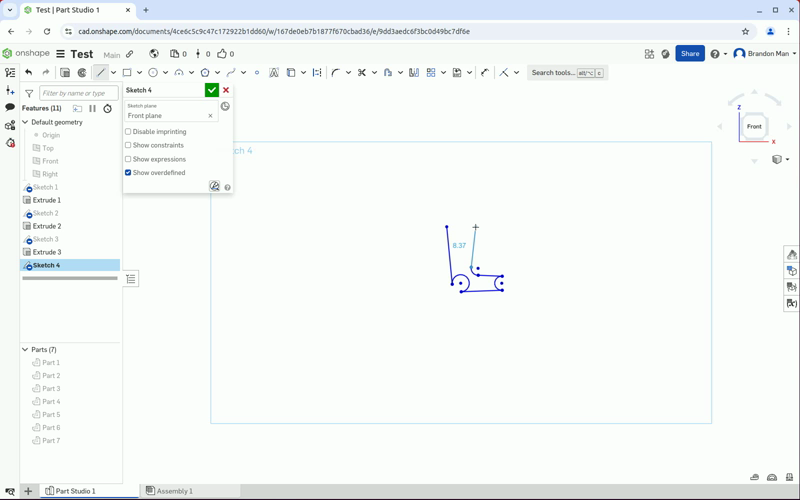
key(esc)
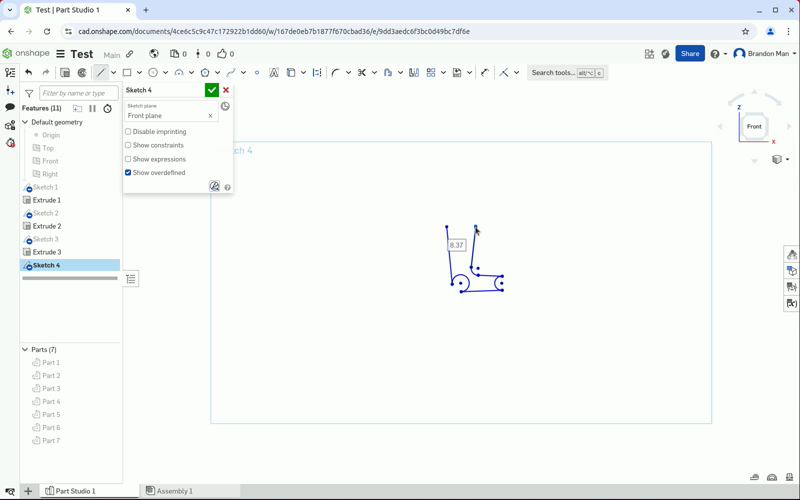
key(a)
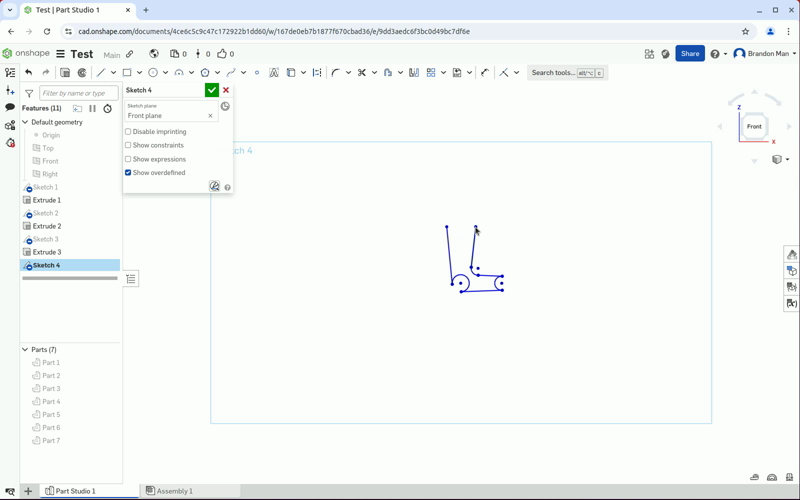
mouse_move(475, 226)
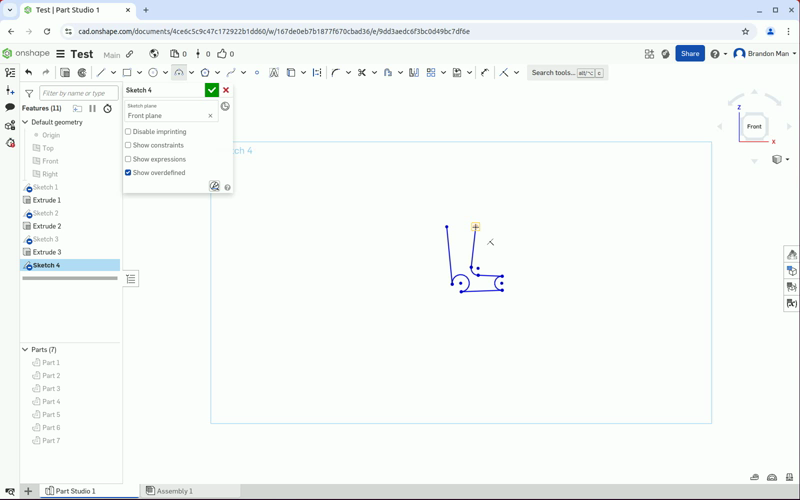
click(475, 226)
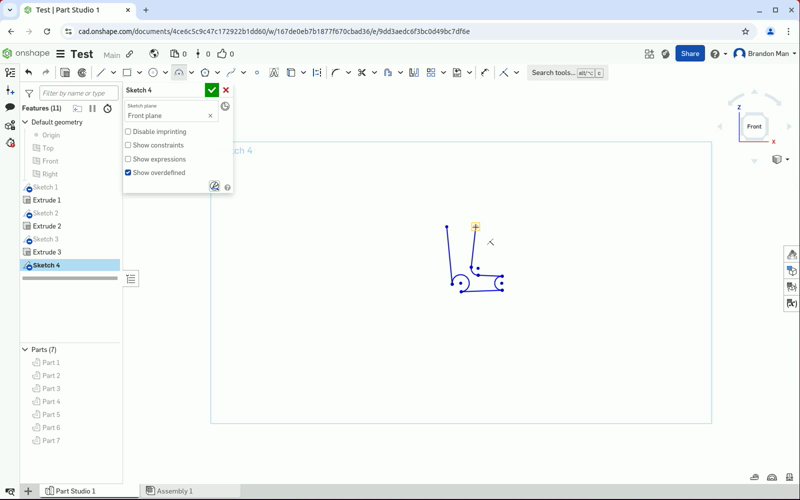
mouse_move(446, 226)
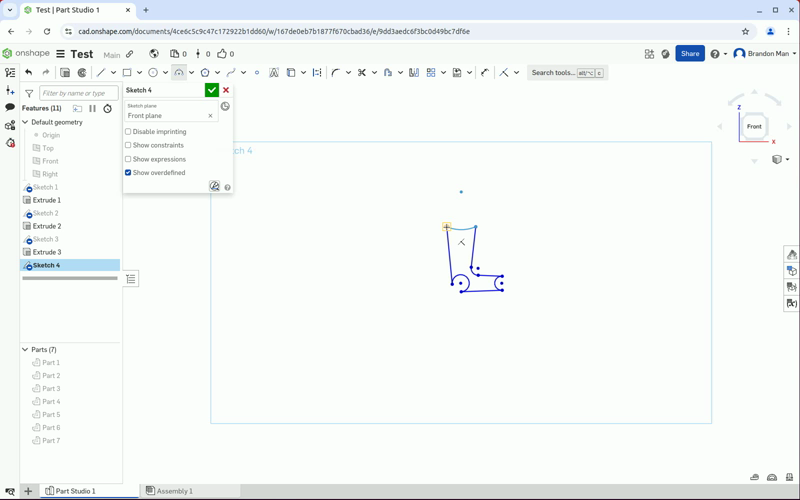
click(446, 226)
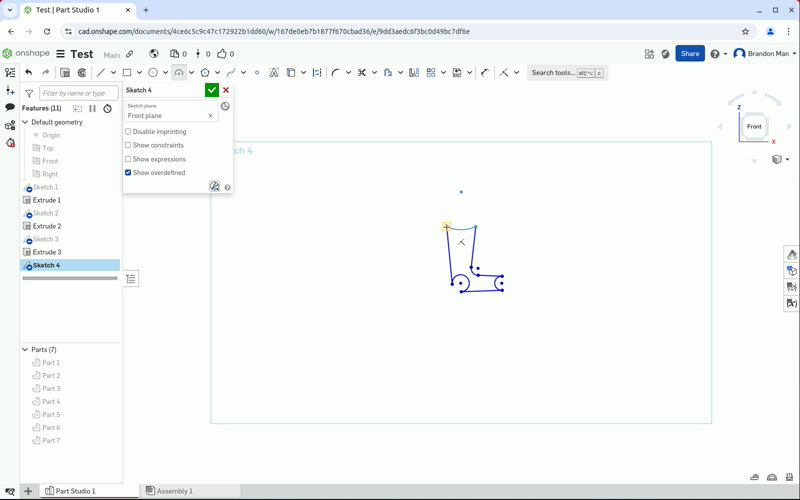
key_down(shift)
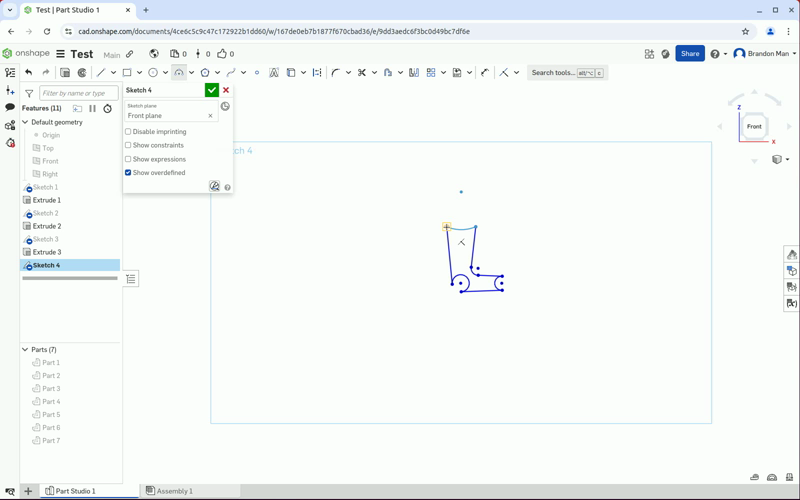
mouse_move(461, 239)
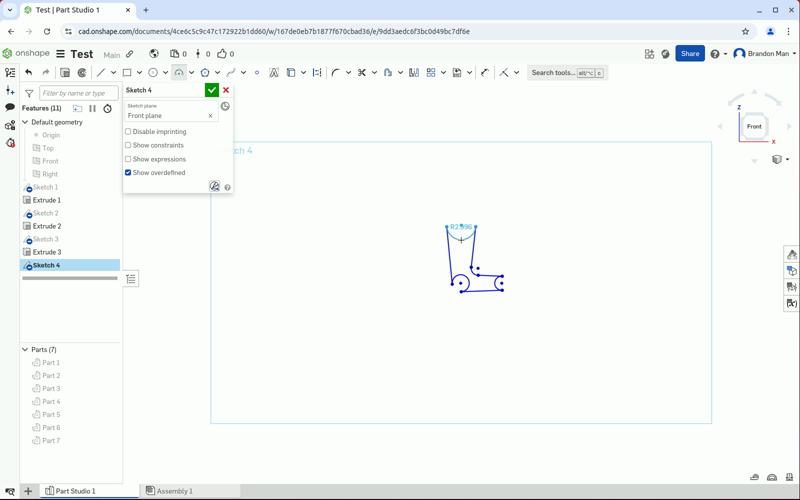
click(461, 239)
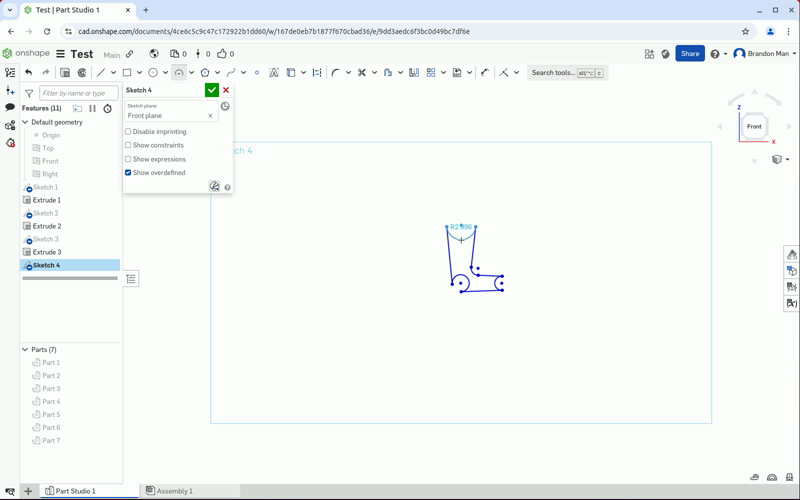
key_up(shift)
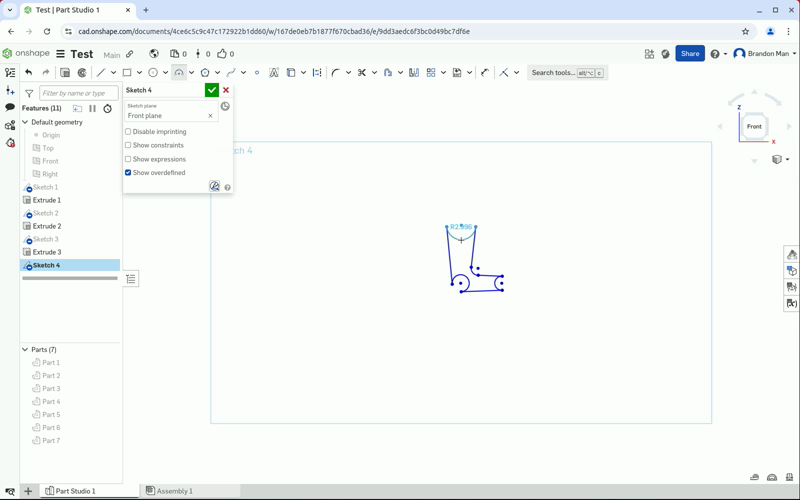
key(esc)
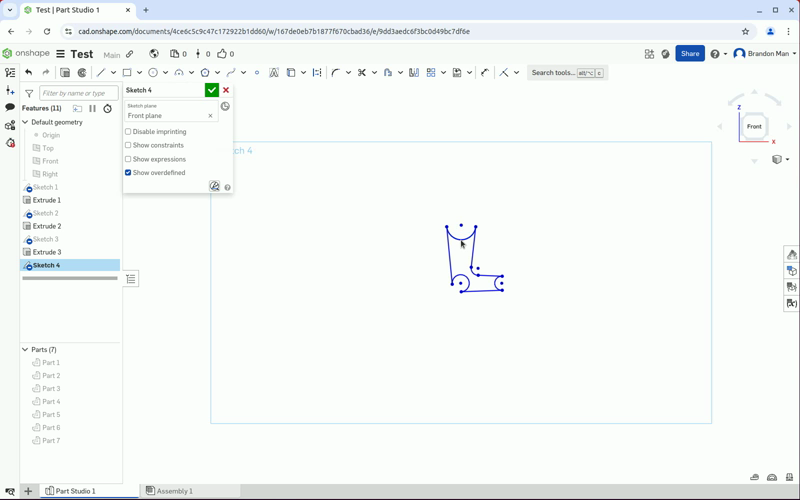
mouse_move(452, 260)
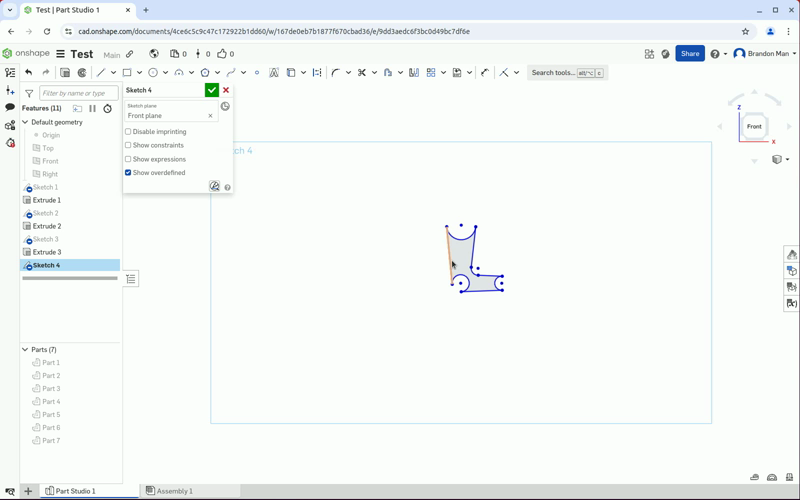
scroll(6)
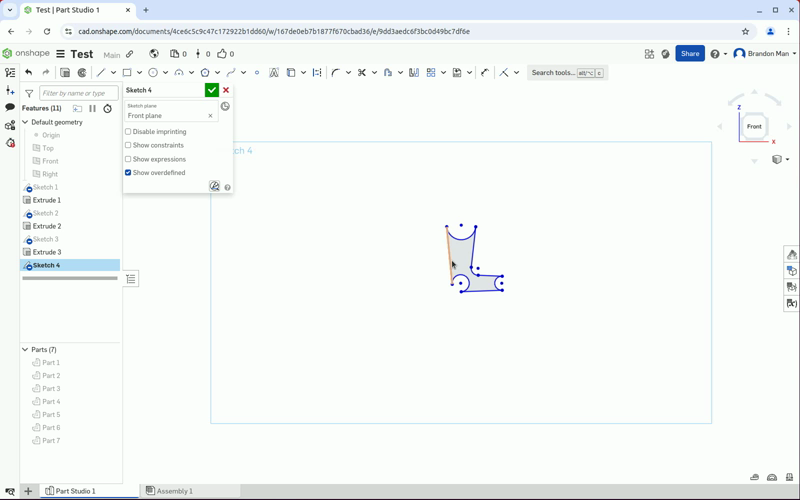
scroll(6)
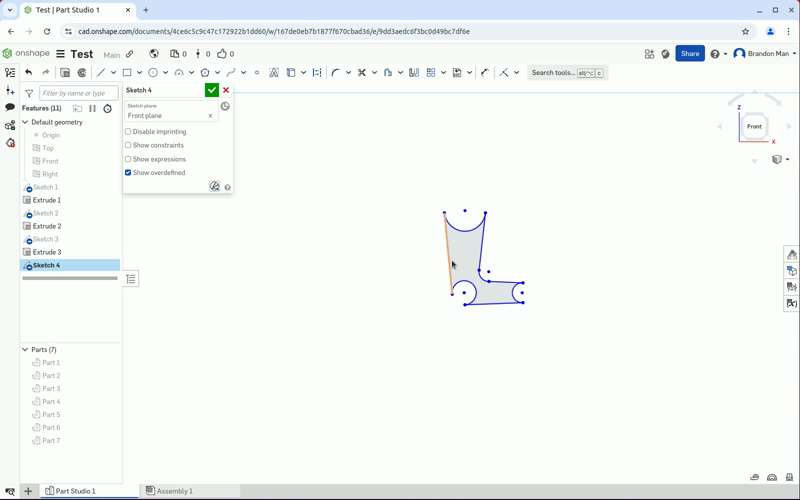
scroll(6)
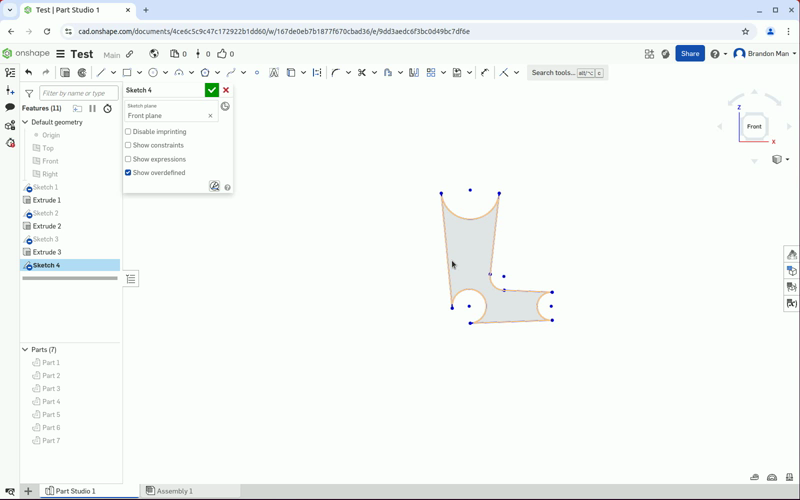
scroll(6)
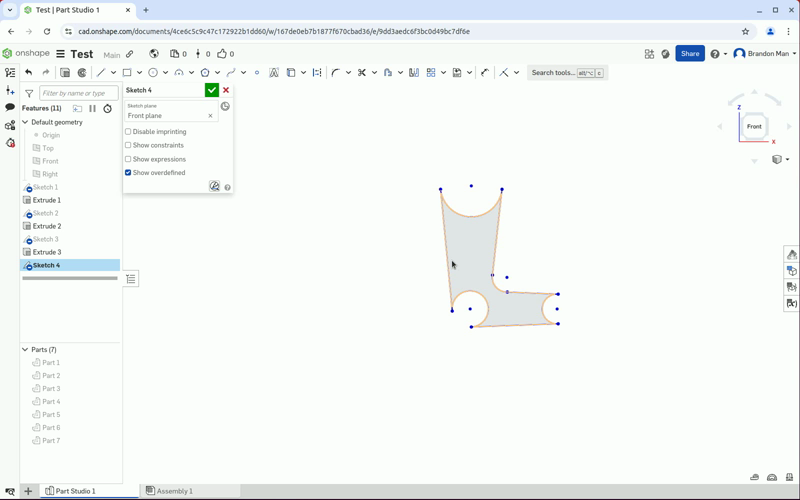
scroll(6)
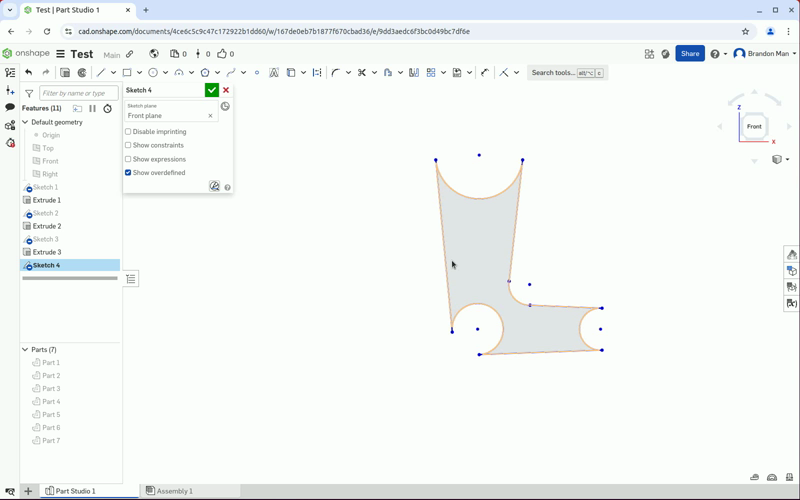
scroll(6)
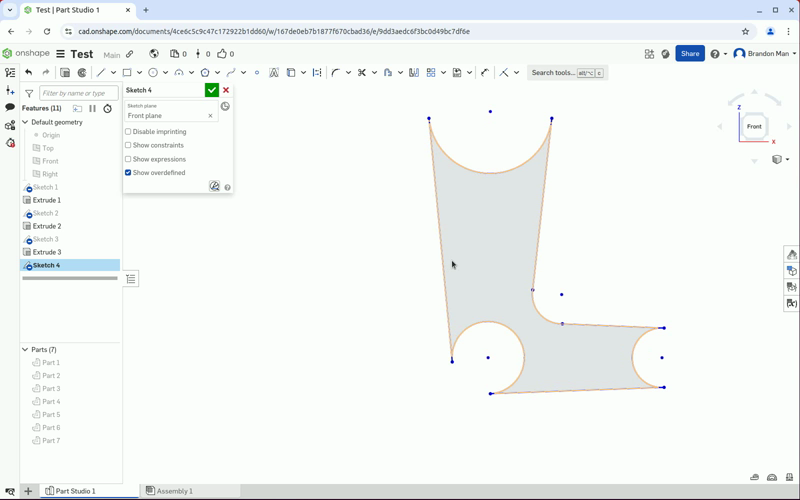
scroll(6)
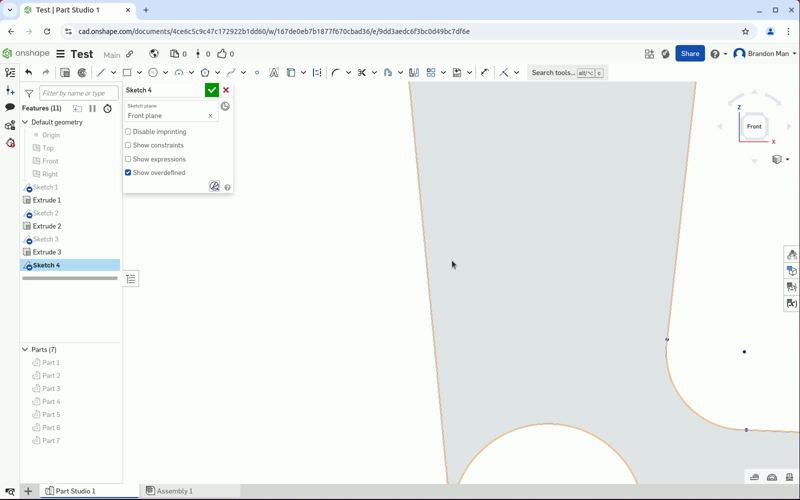
click(452, 260)
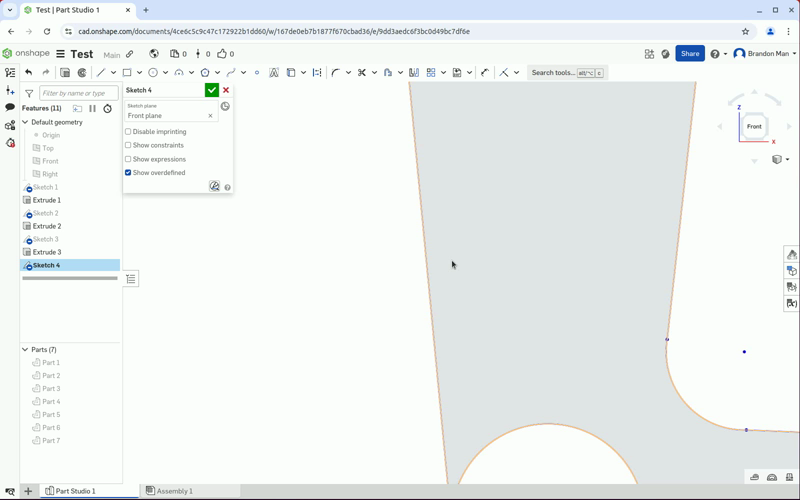
scroll(-6)
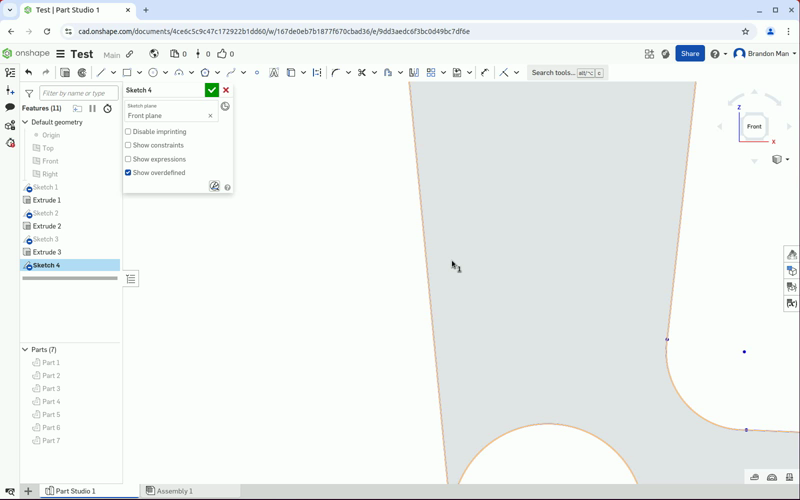
scroll(-6)
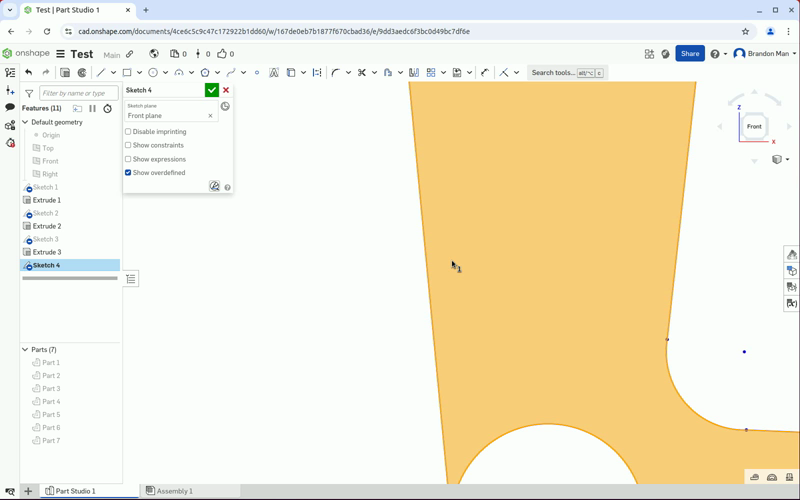
scroll(-6)
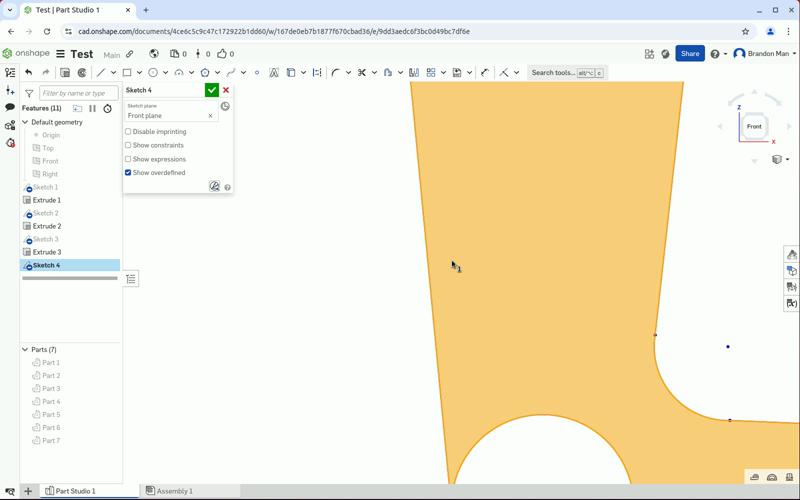
scroll(-6)
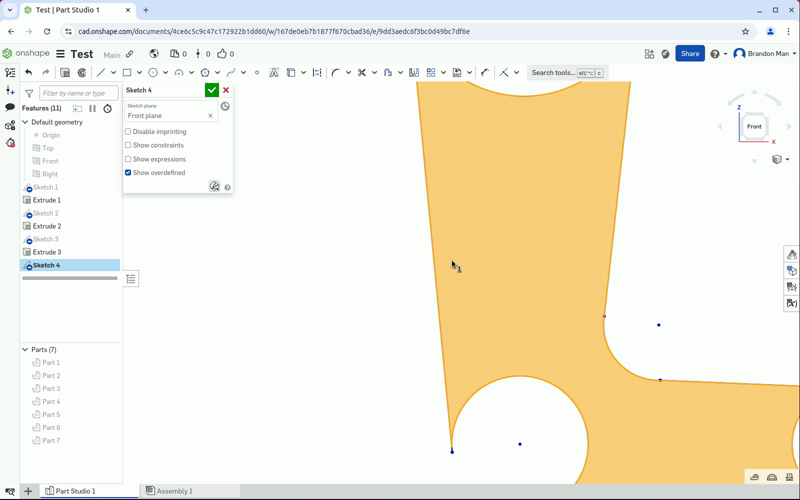
scroll(-6)
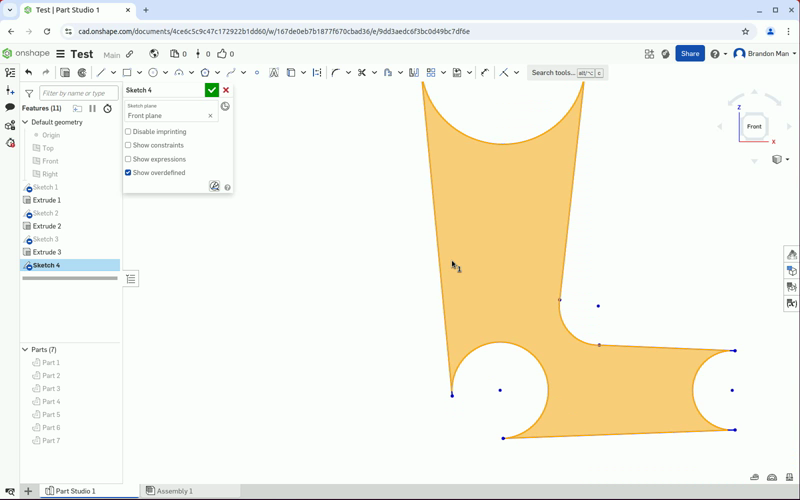
scroll(-6)
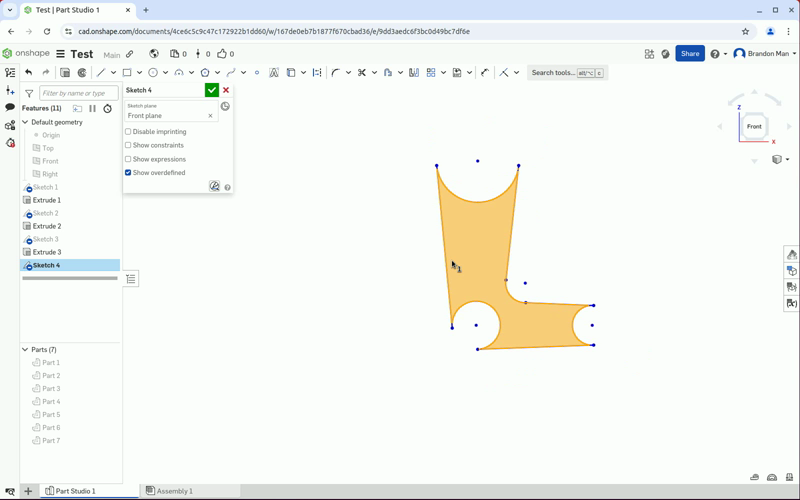
scroll(-6)
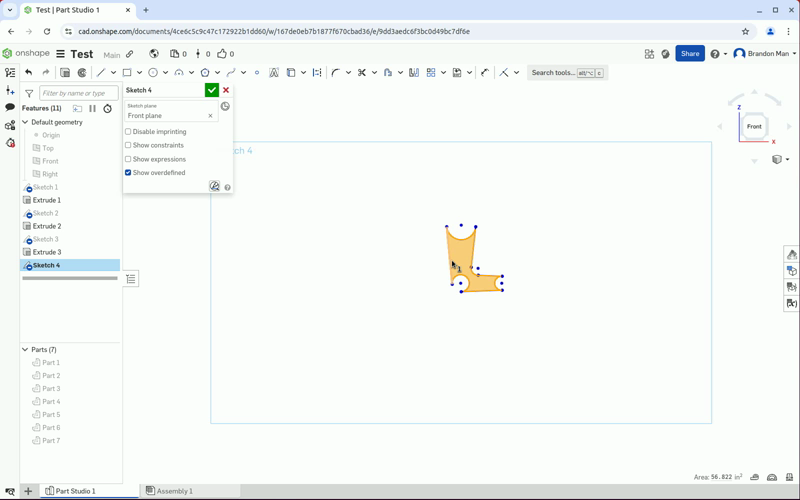
mouse_move(73, 352)
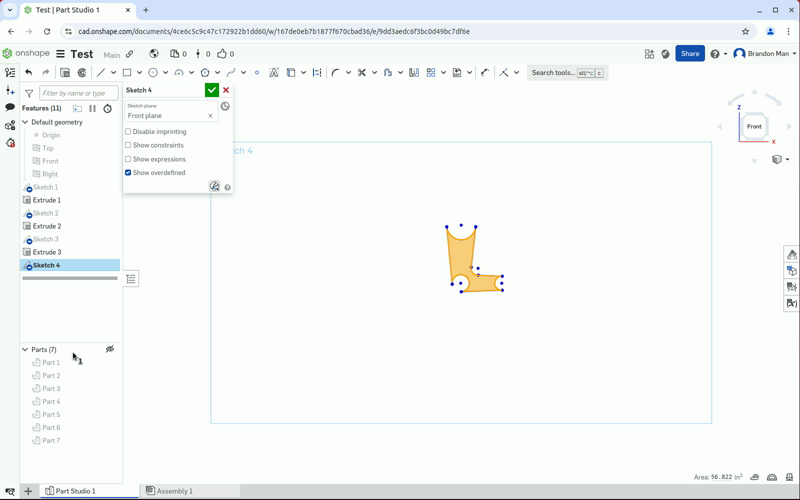
key(shift+y)
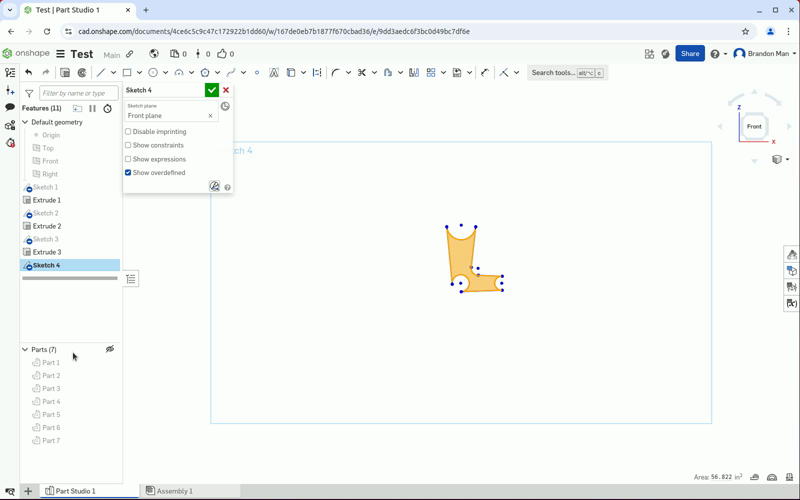
key(shift+e)
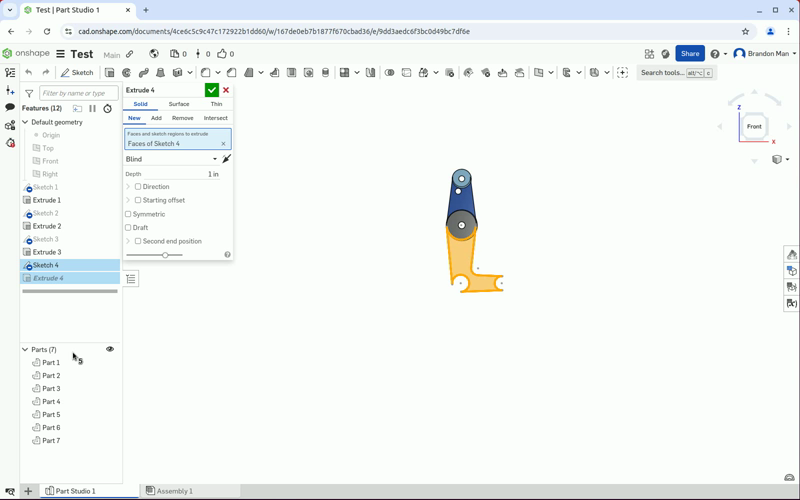
mouse_move(143, 106)
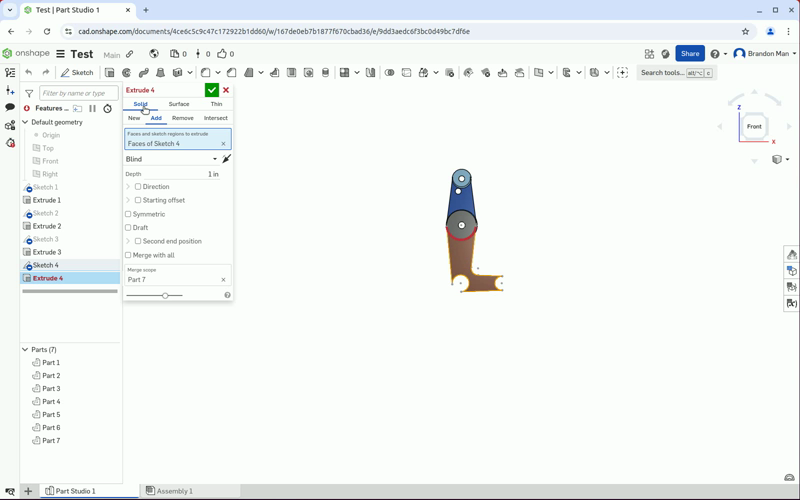
click(143, 106)
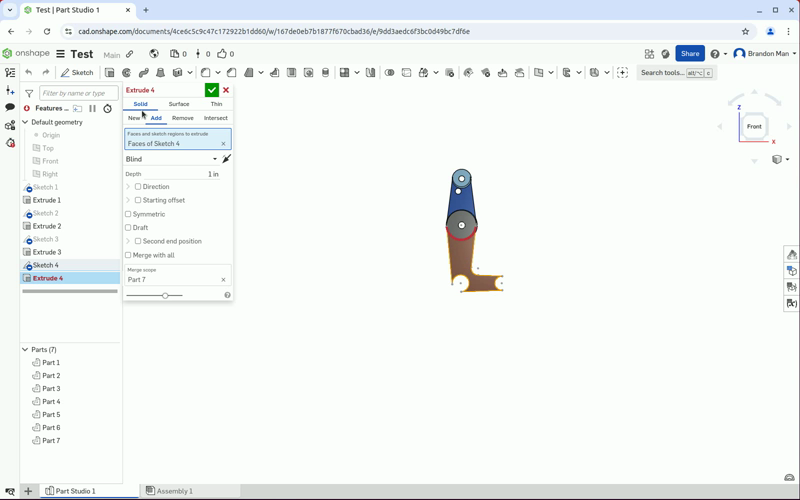
mouse_move(137, 120)
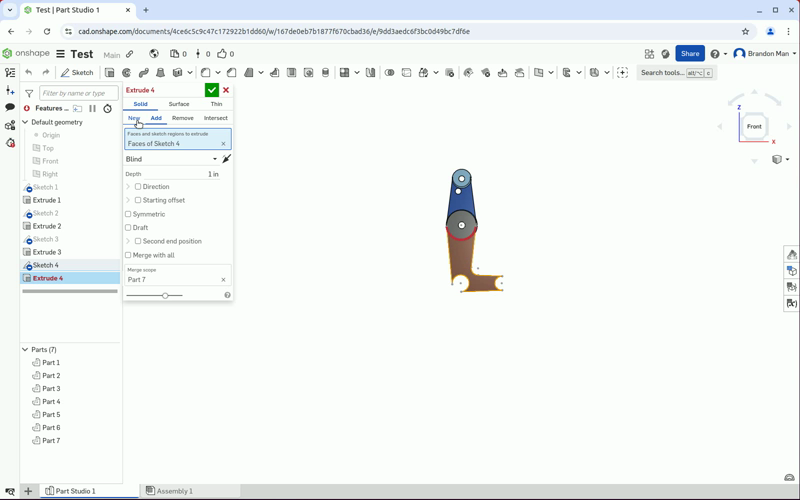
click(137, 120)
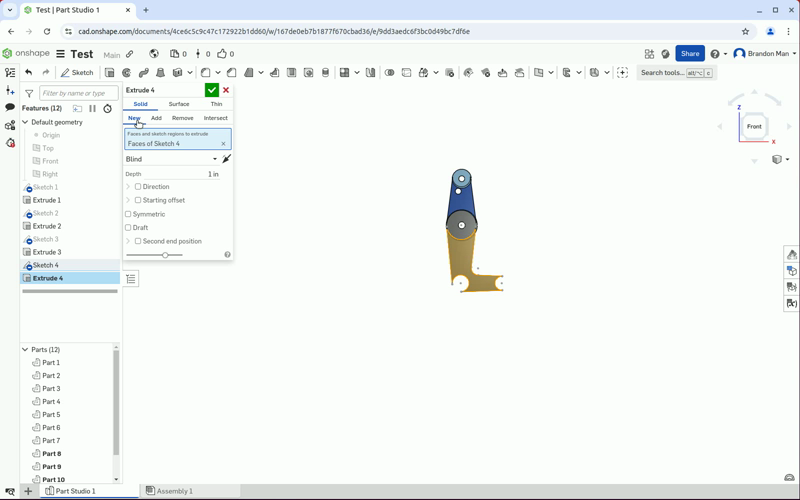
key(tab, 4)
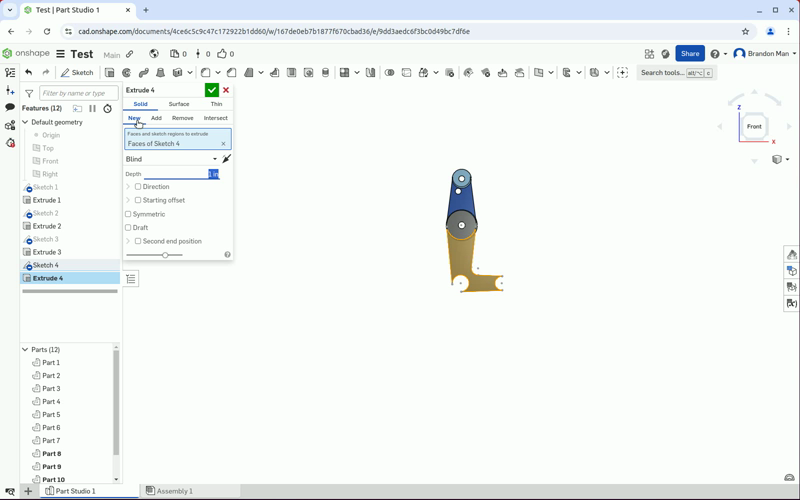
text(0.481)
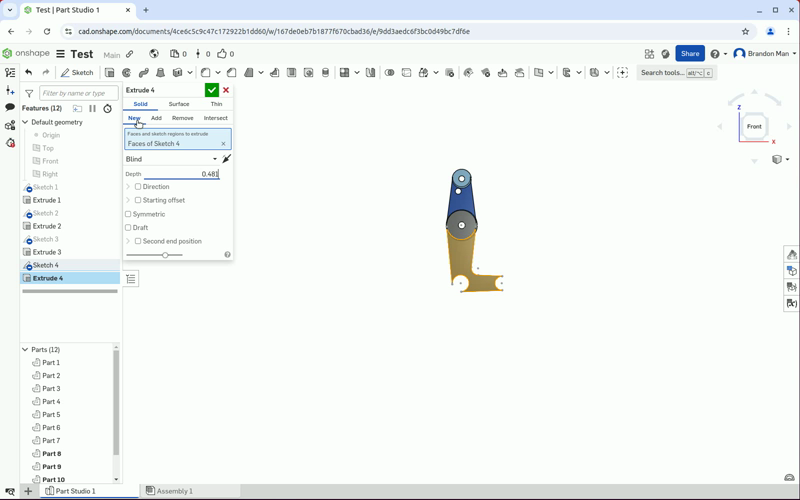
key(enter)
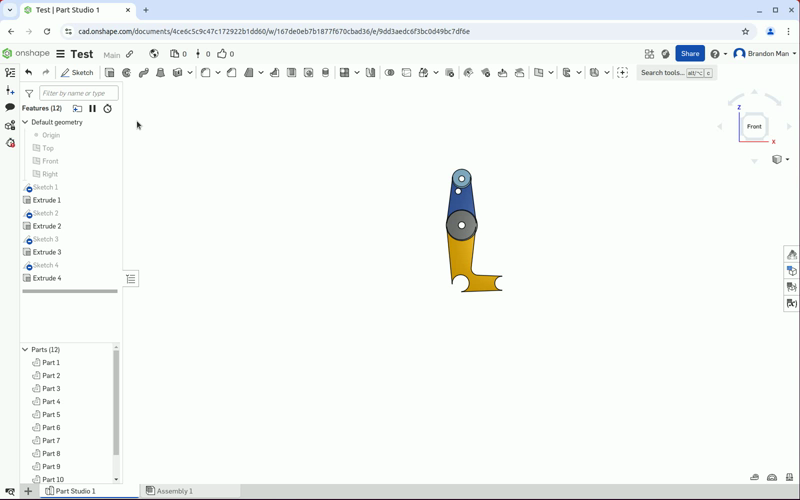
key(shift+h)
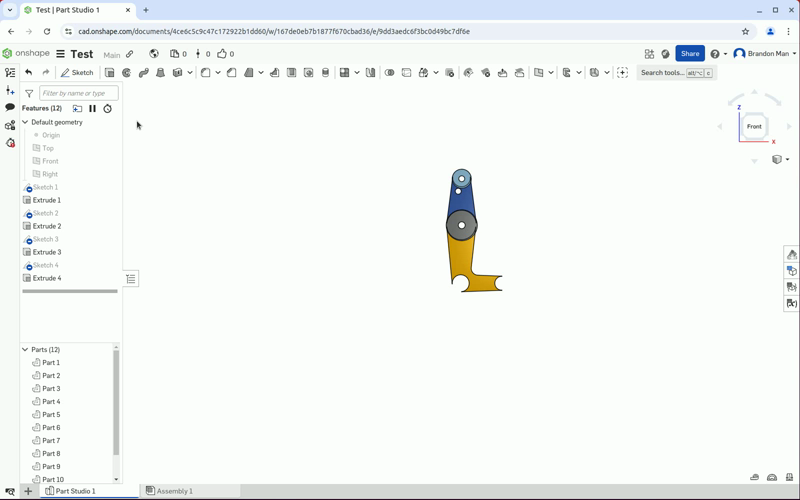
key(shift+h)
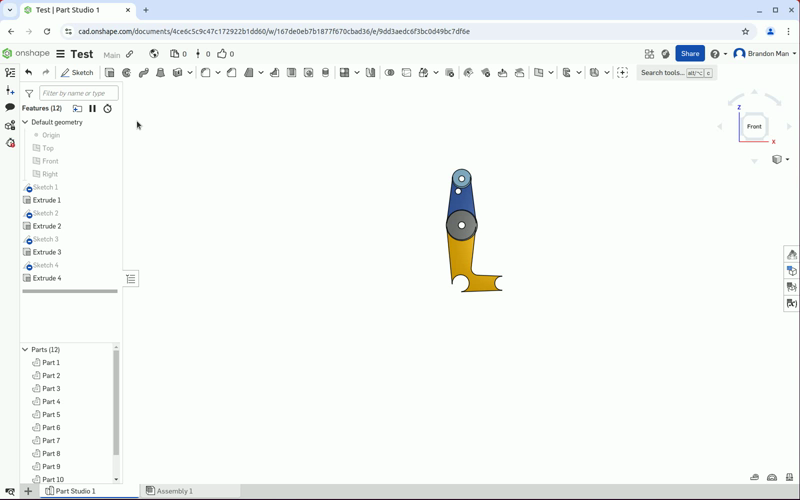
mouse_move(73, 189)
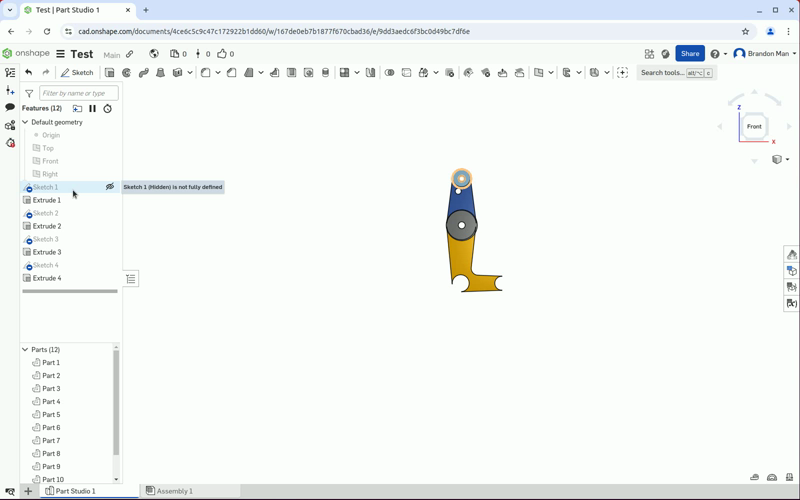
click(73, 189)
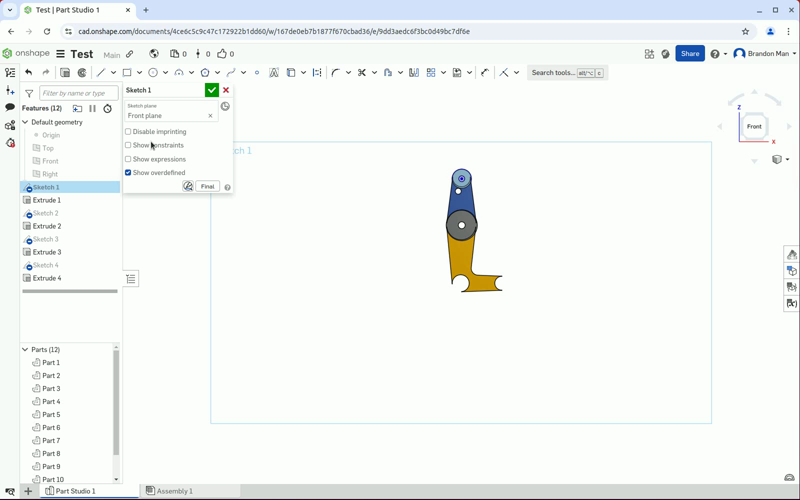
mouse_move(229, 92)
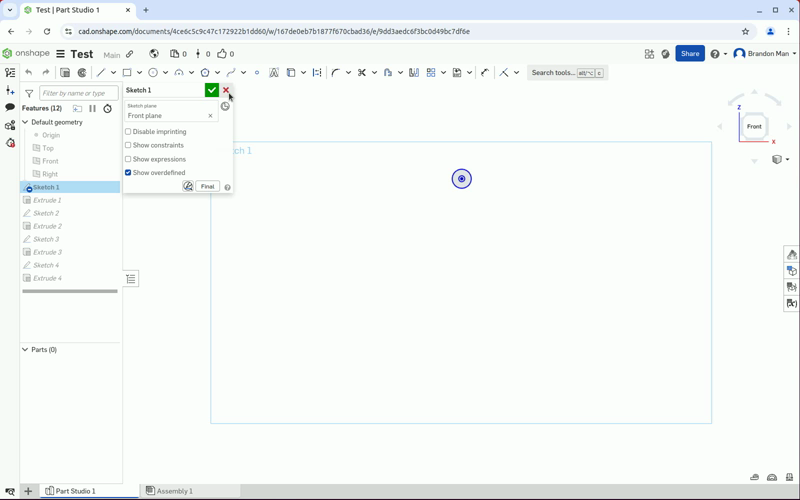
click(229, 92)
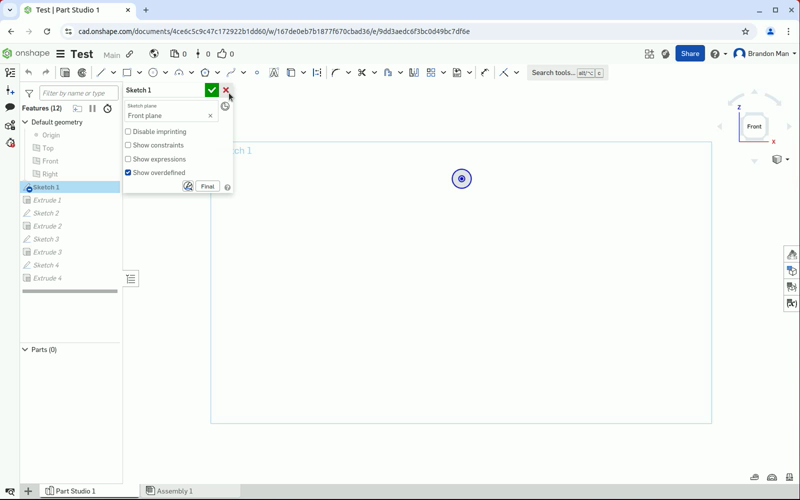
key(shift+s)
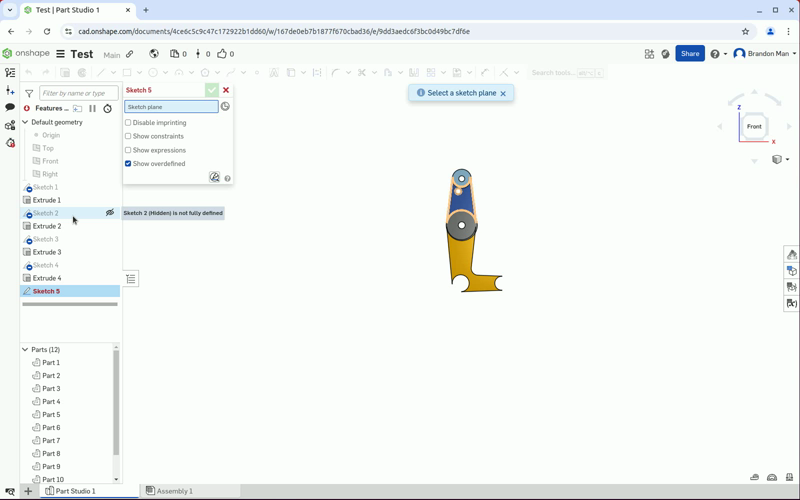
scroll(3)
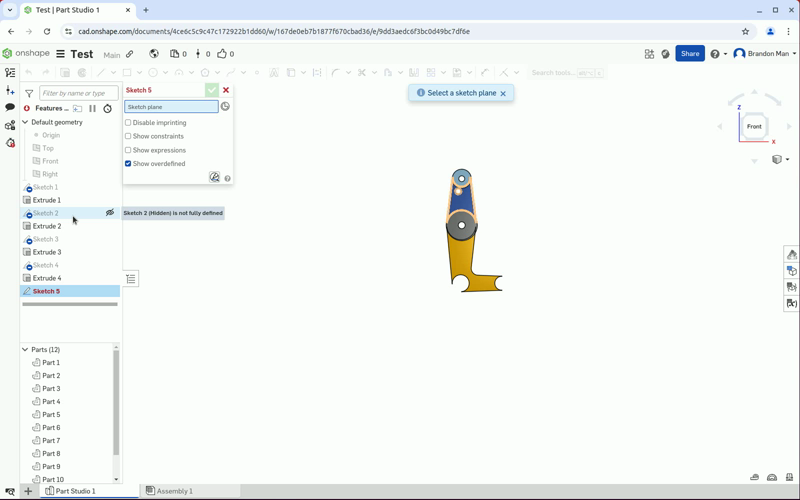
mouse_move(73, 163)
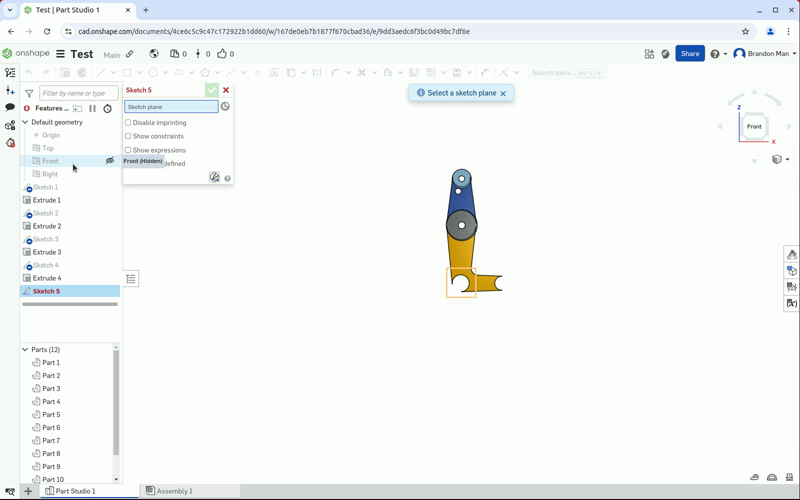
click(73, 163)
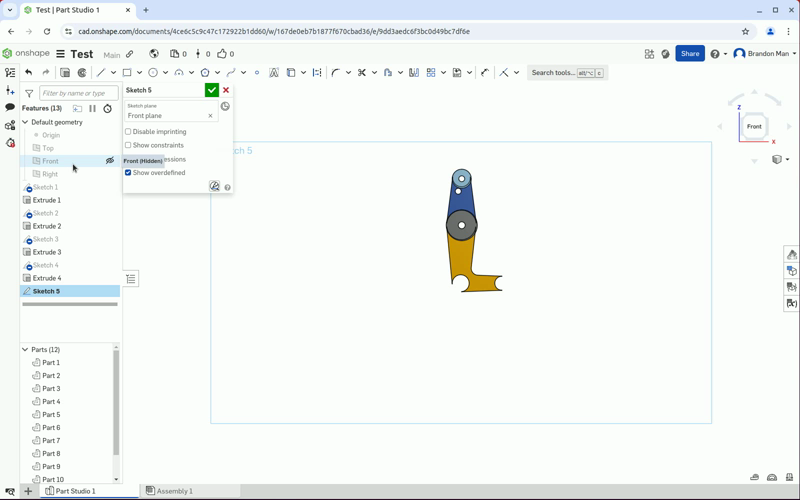
mouse_move(69, 352)
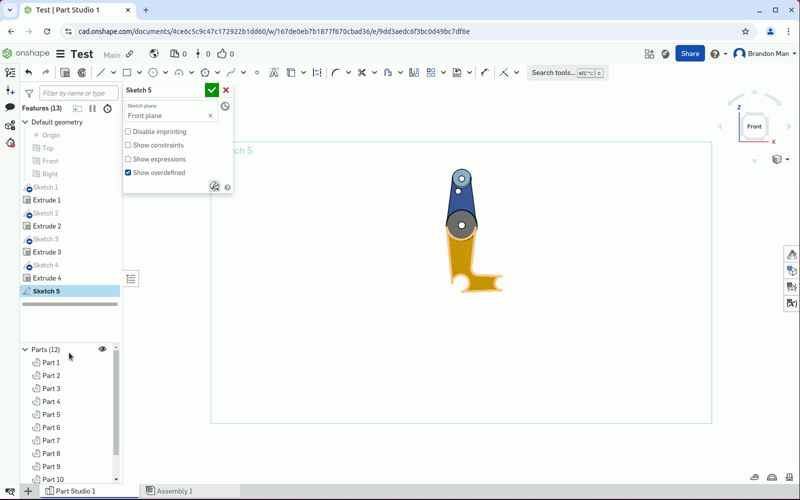
key(y)
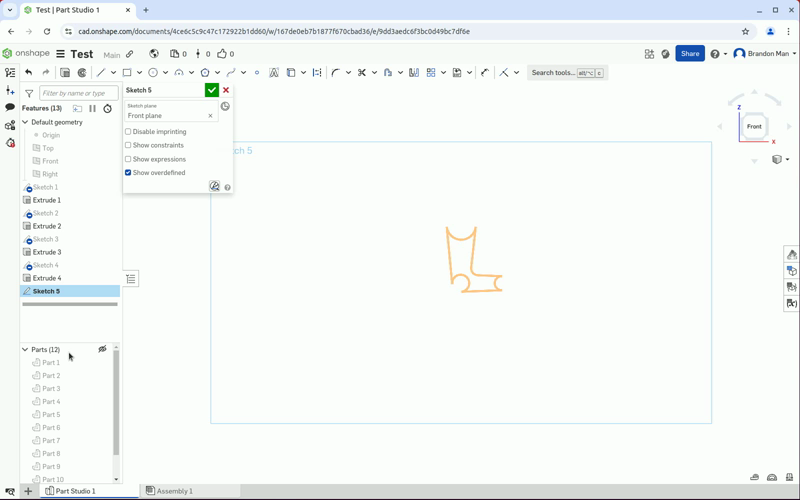
key(c)
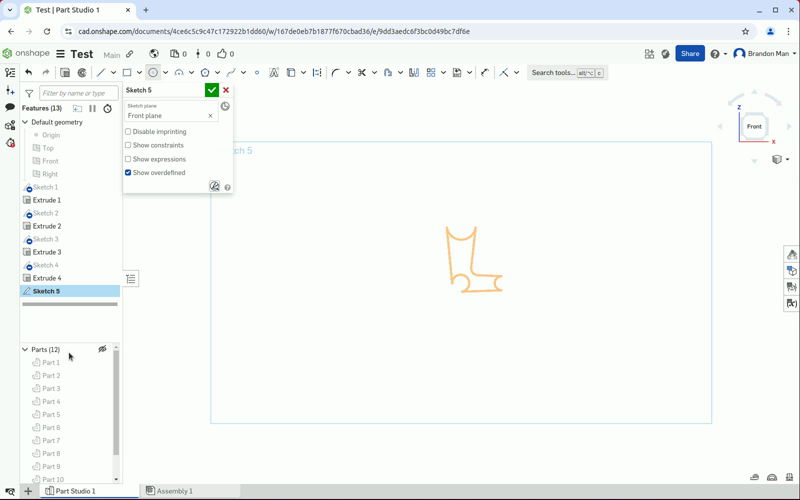
key_down(shift)
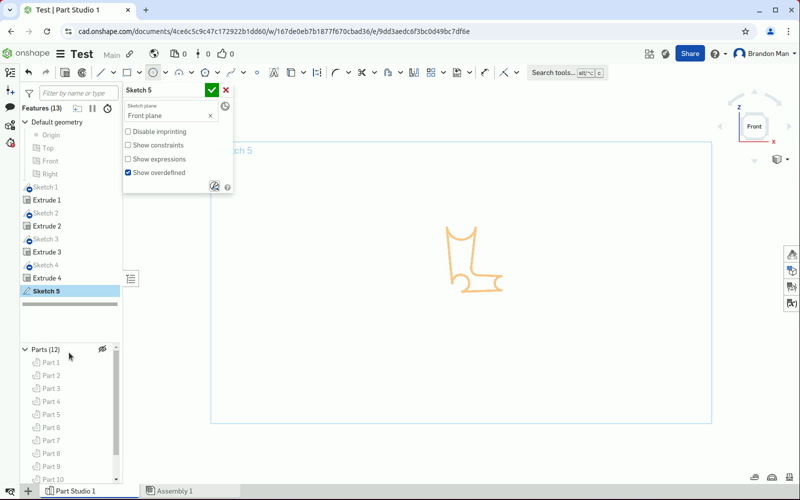
mouse_move(461, 282)
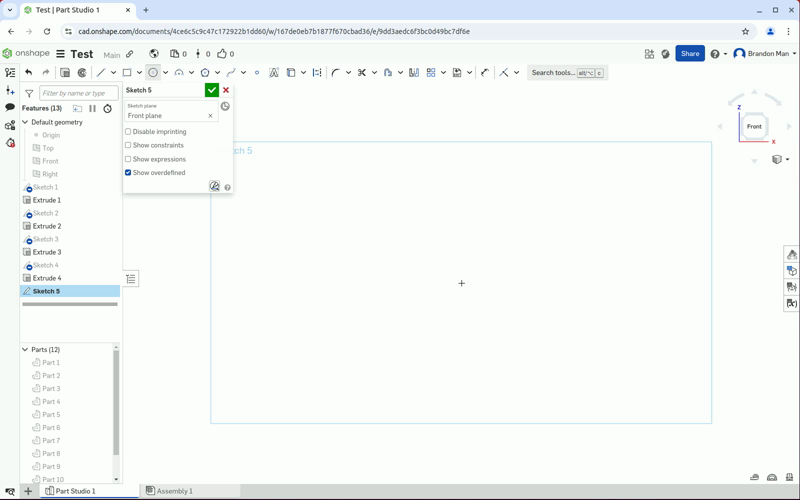
click(461, 282)
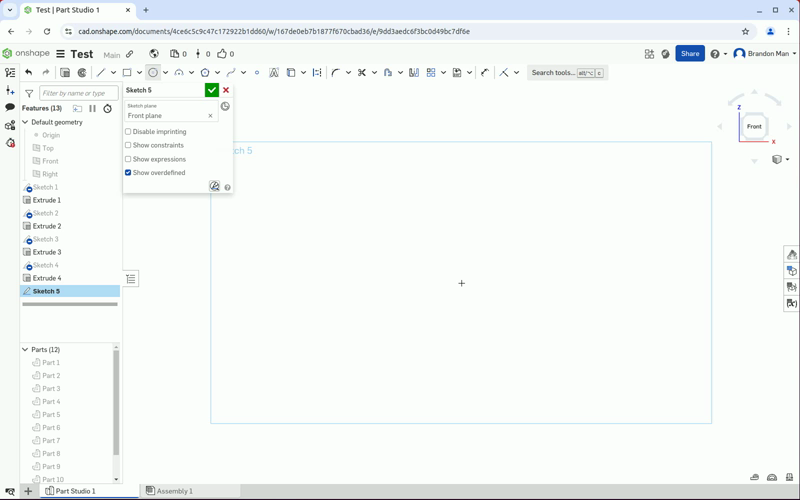
key_up(shift)
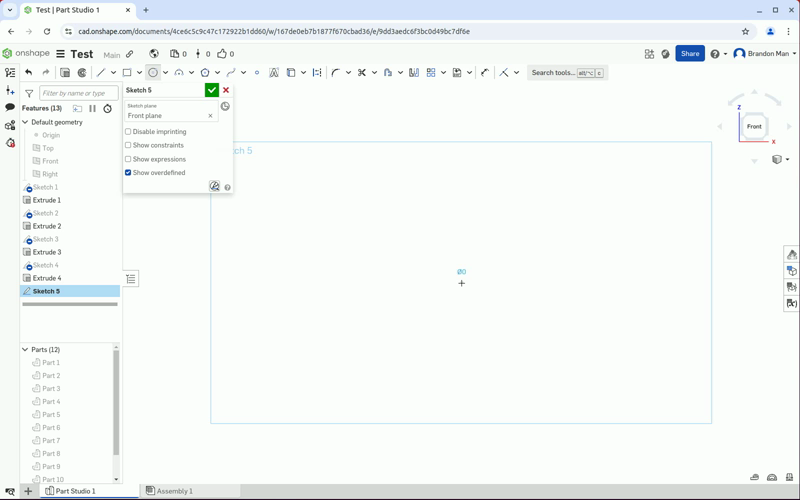
mouse_move(471, 282)
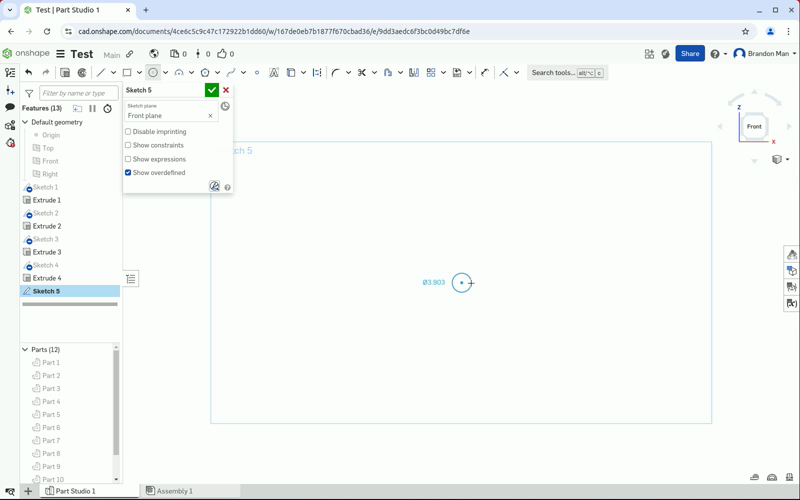
click(471, 282)
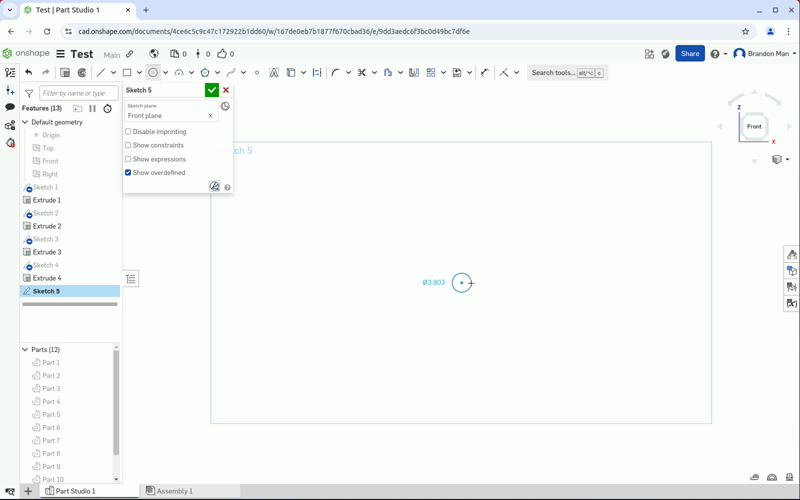
key(esc)
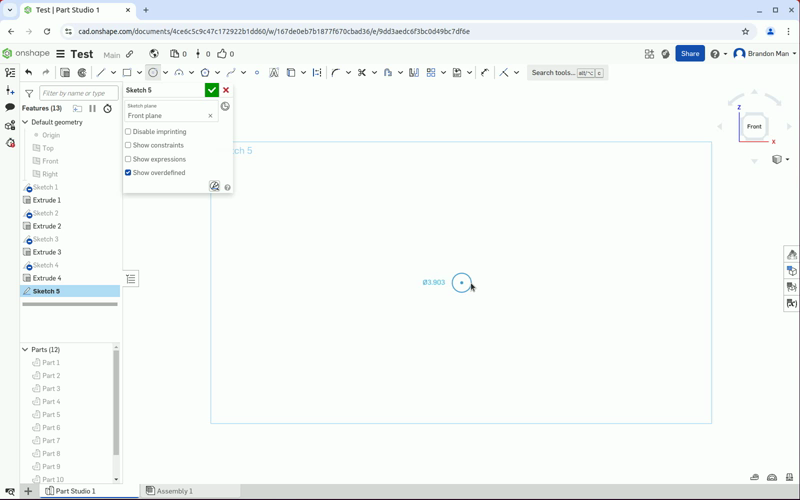
key(c)
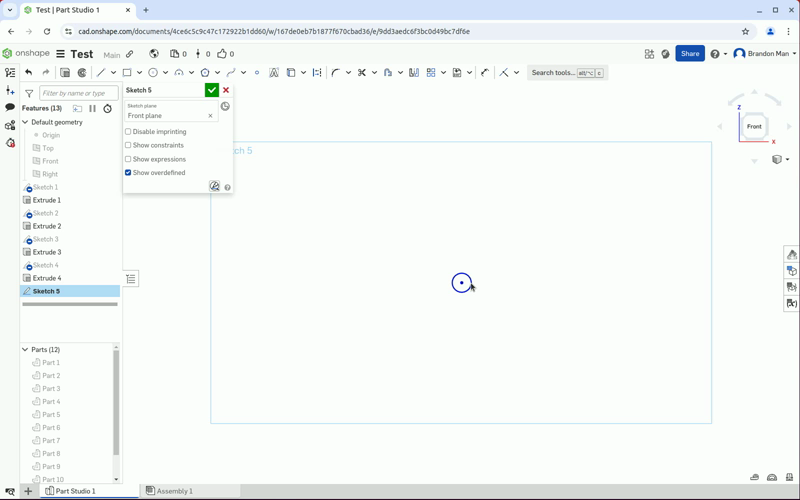
key_down(shift)
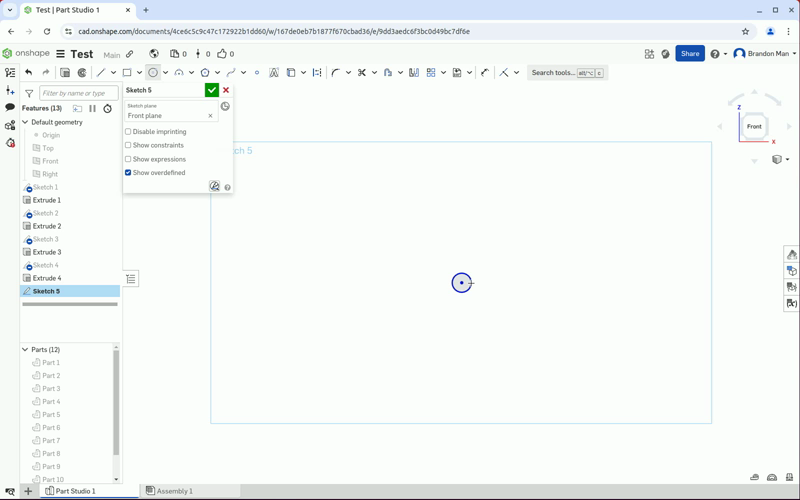
mouse_move(461, 282)
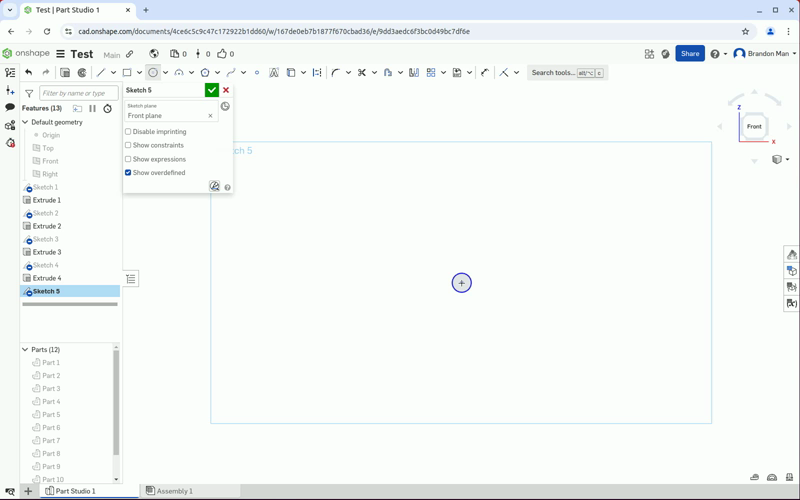
click(461, 282)
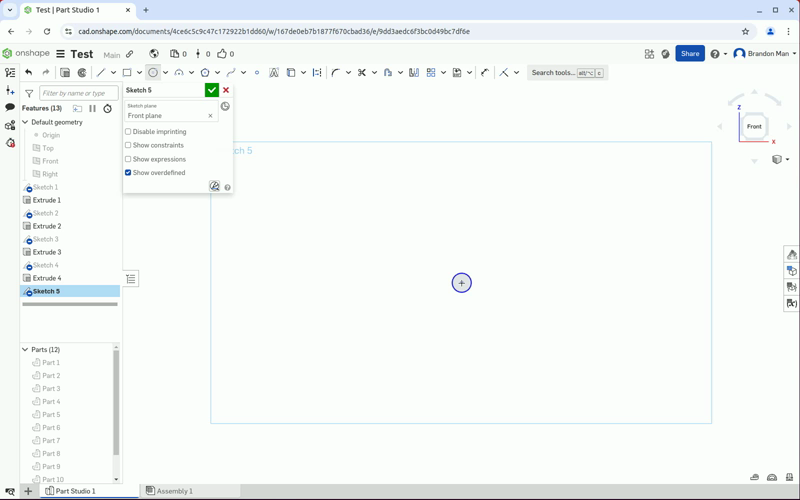
key_up(shift)
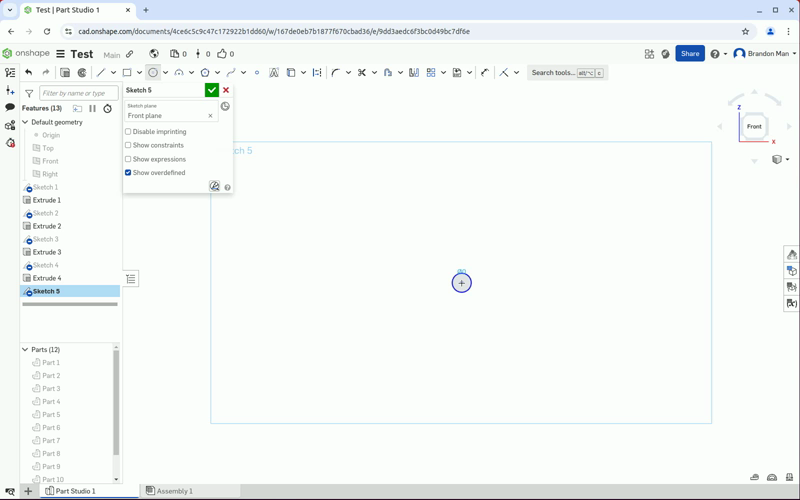
mouse_move(464, 282)
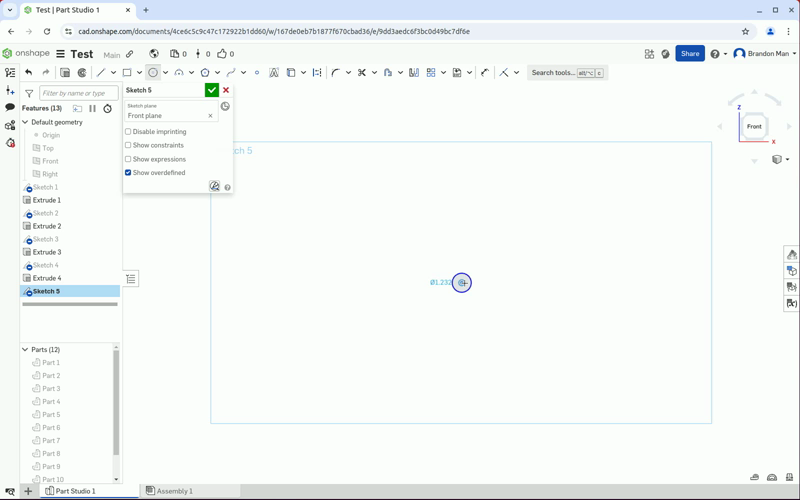
scroll(6)
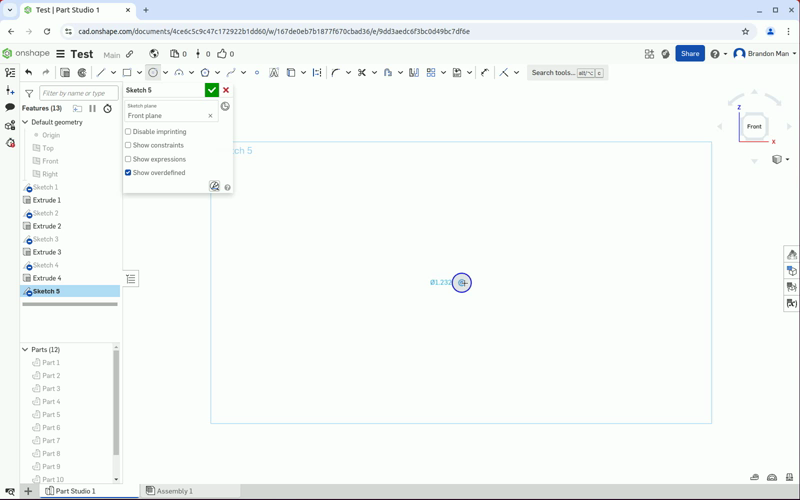
scroll(6)
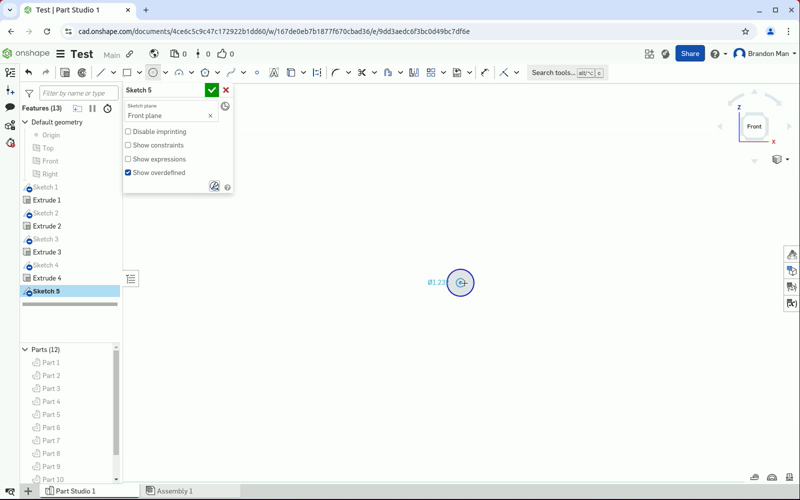
scroll(6)
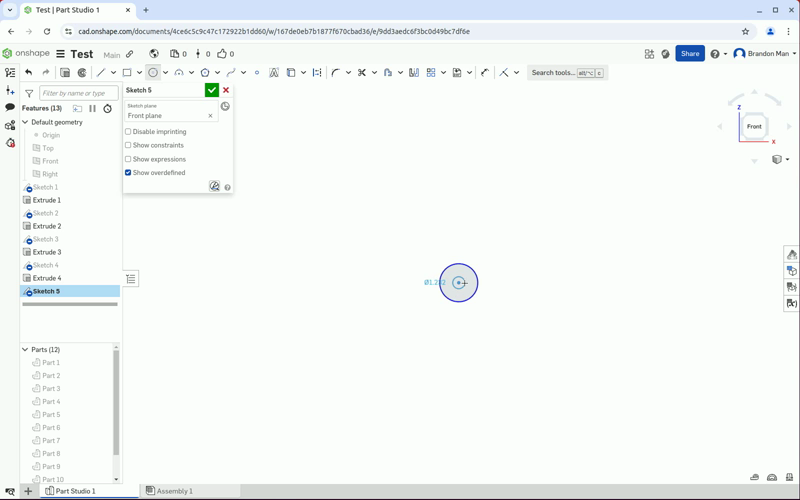
scroll(6)
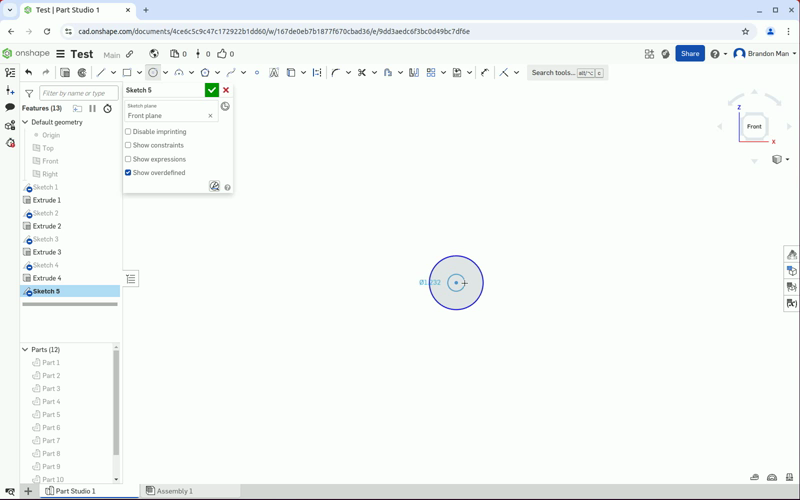
scroll(6)
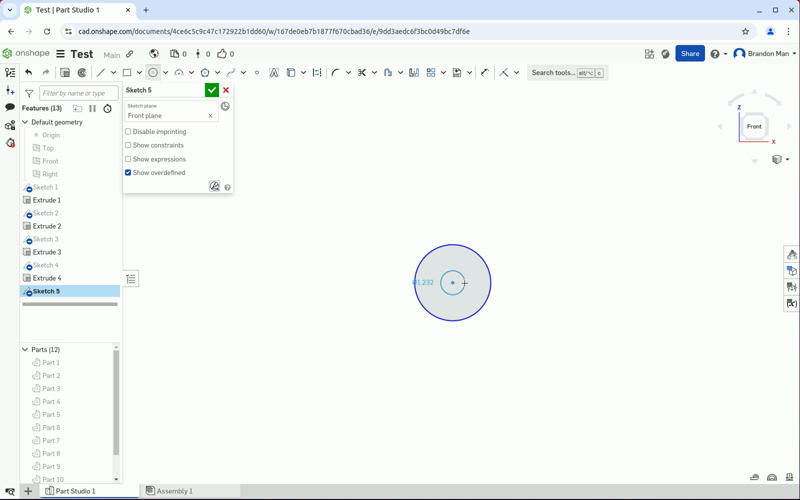
scroll(6)
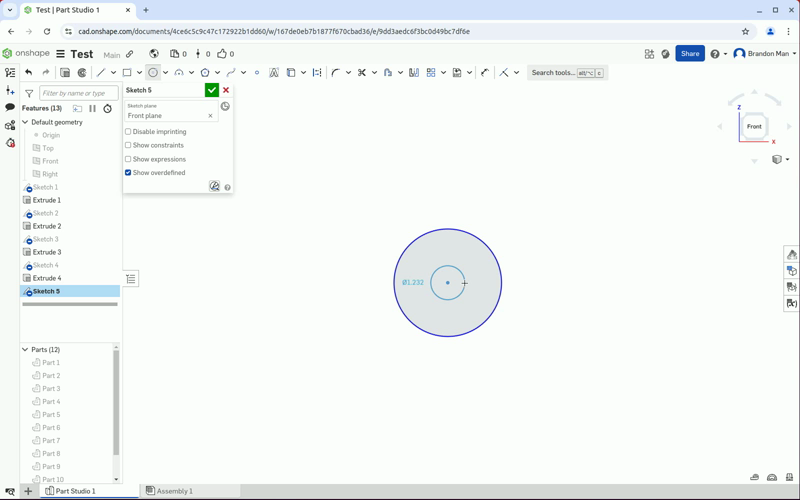
scroll(6)
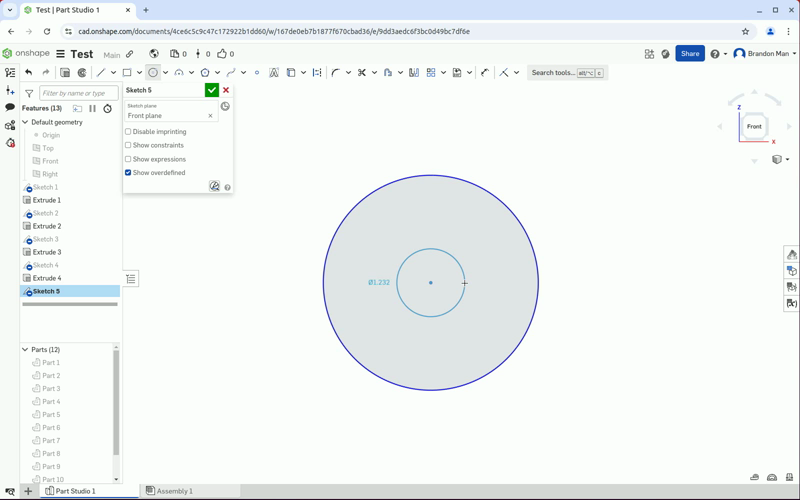
click(464, 282)
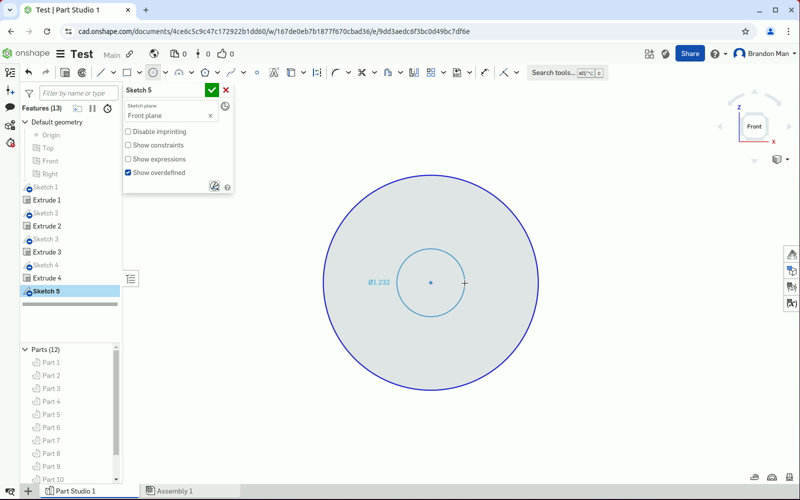
scroll(-6)
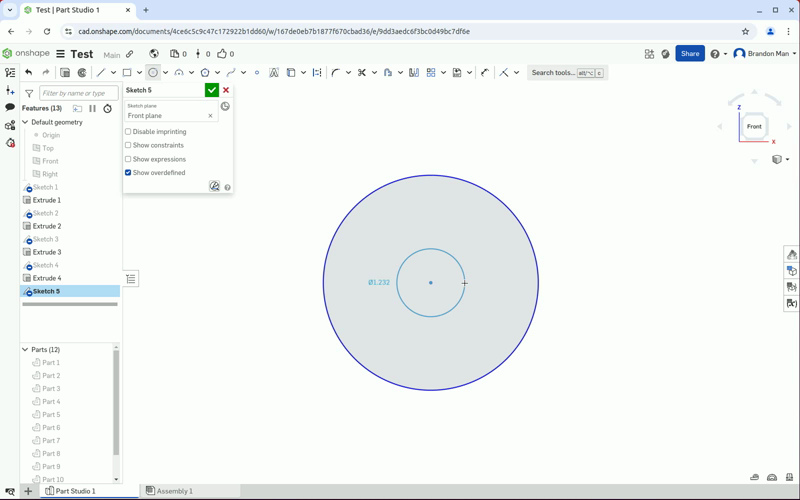
scroll(-6)
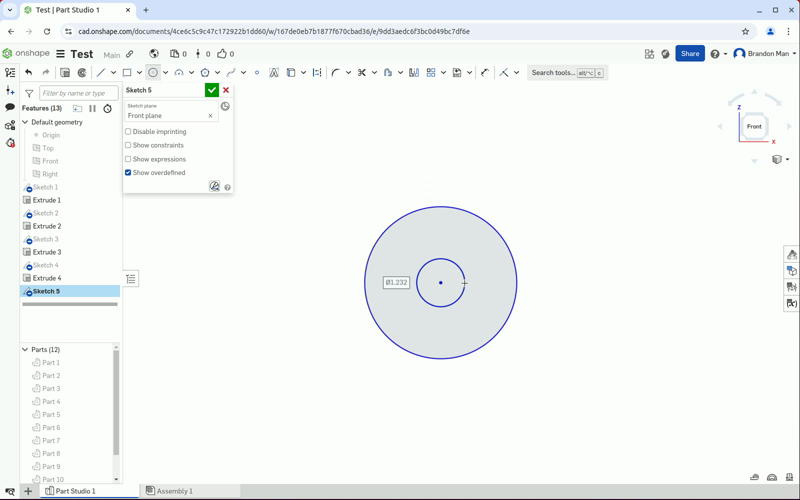
scroll(-6)
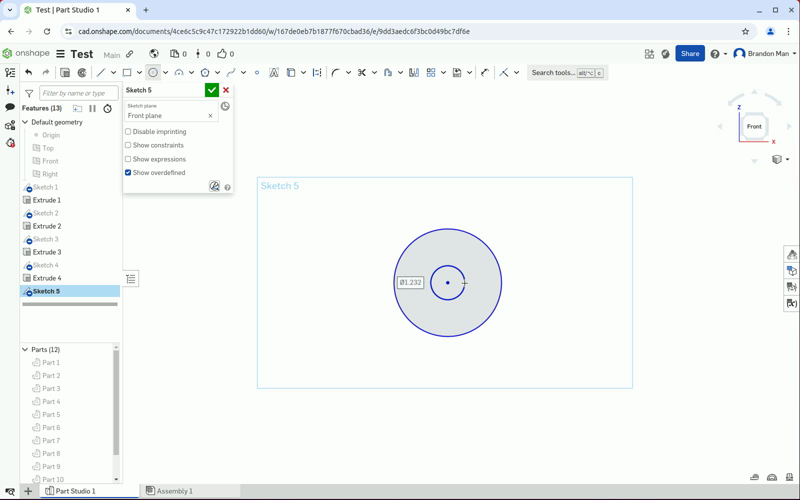
scroll(-6)
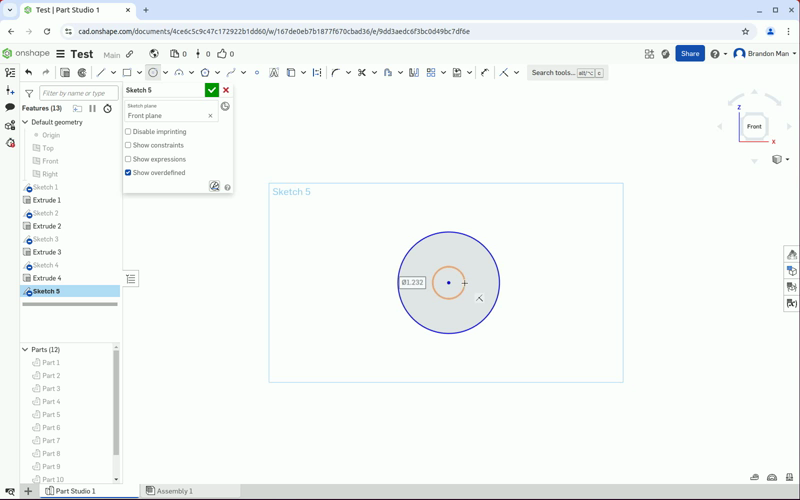
scroll(-6)
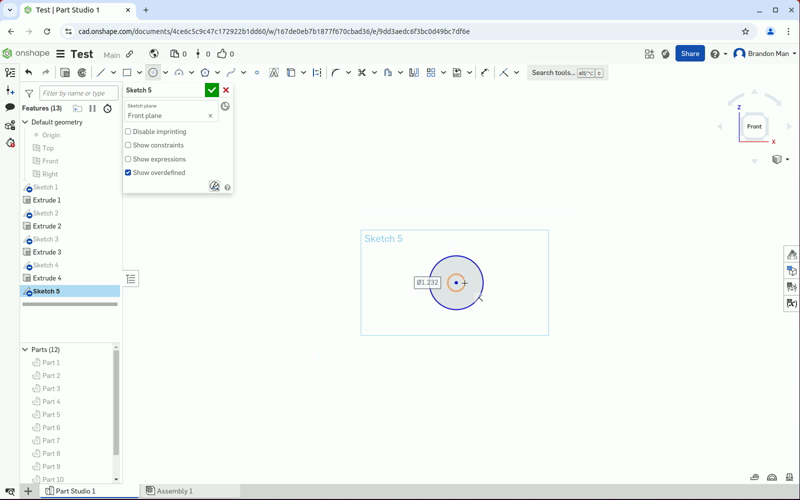
scroll(-6)
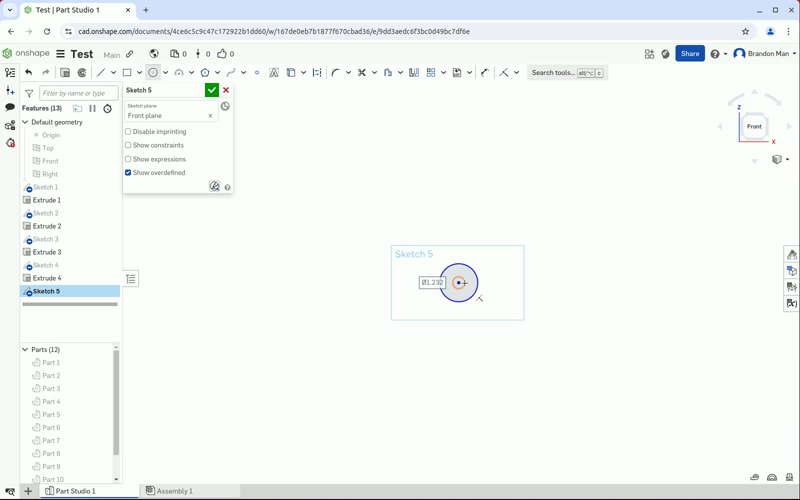
scroll(-6)
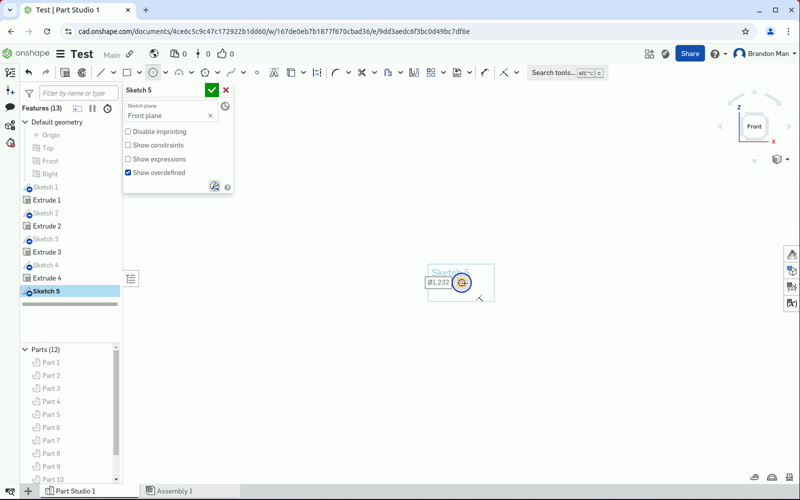
key(esc)
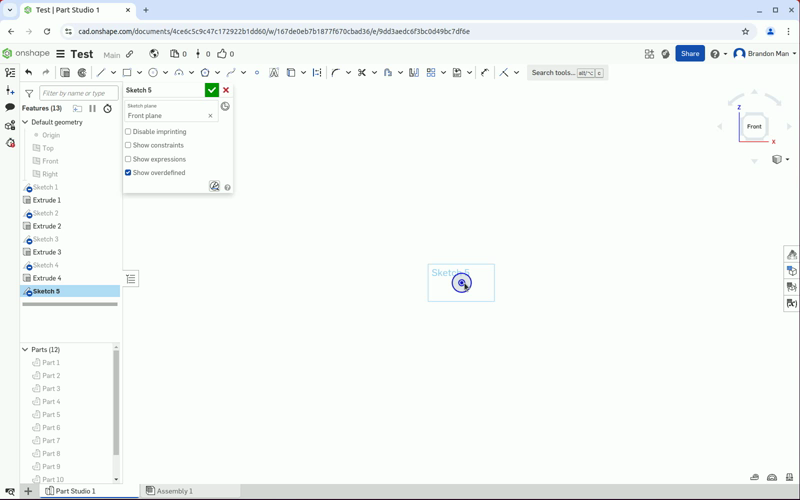
mouse_move(467, 283)
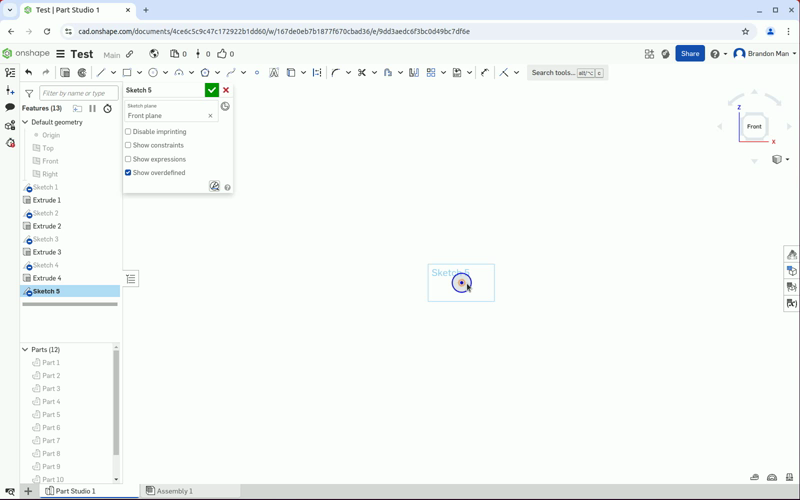
scroll(6)
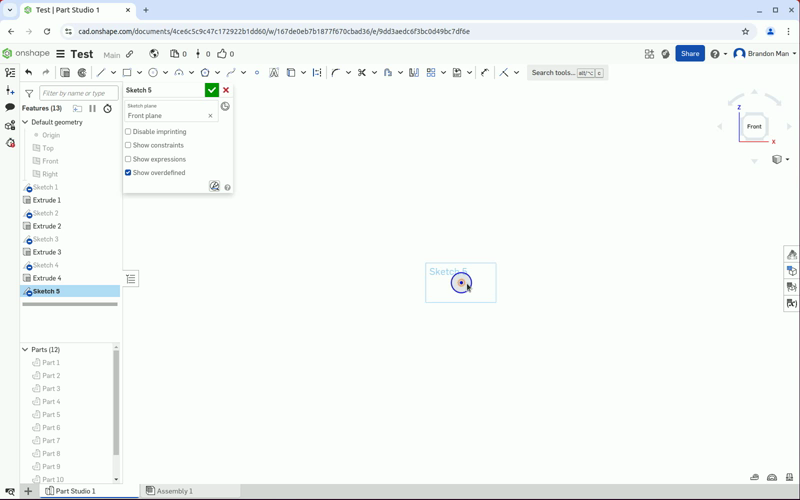
scroll(6)
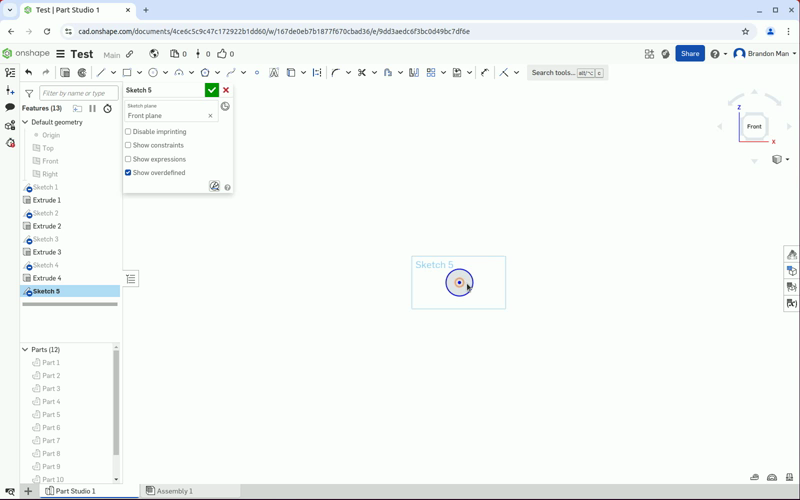
scroll(6)
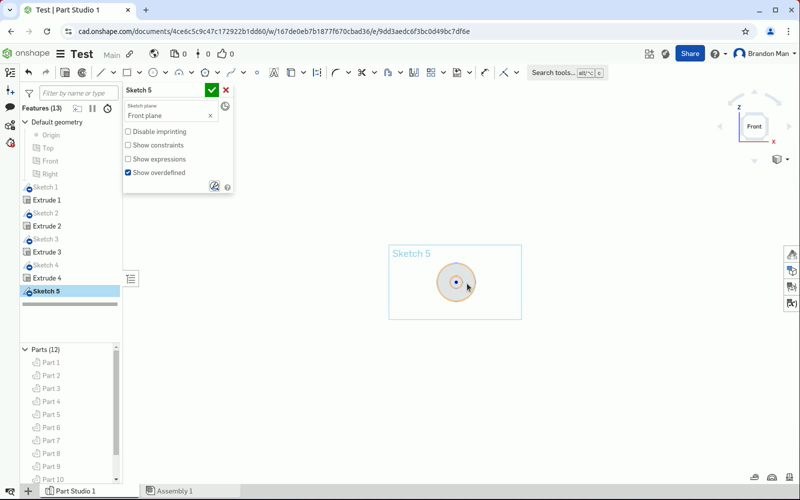
scroll(6)
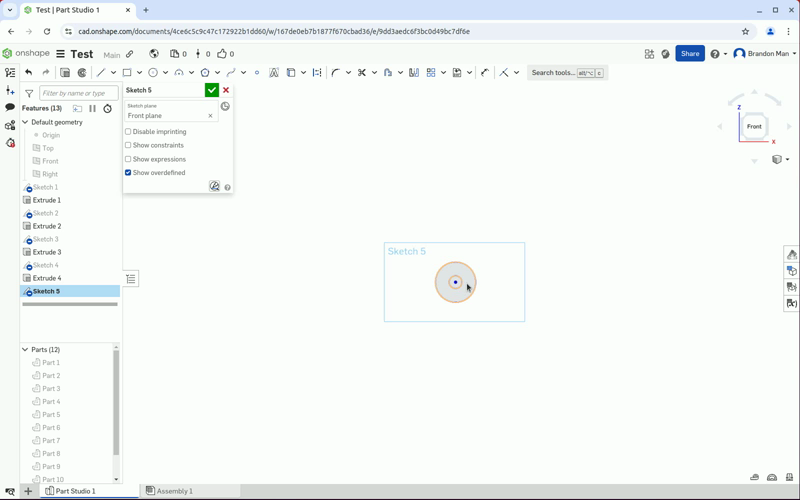
scroll(6)
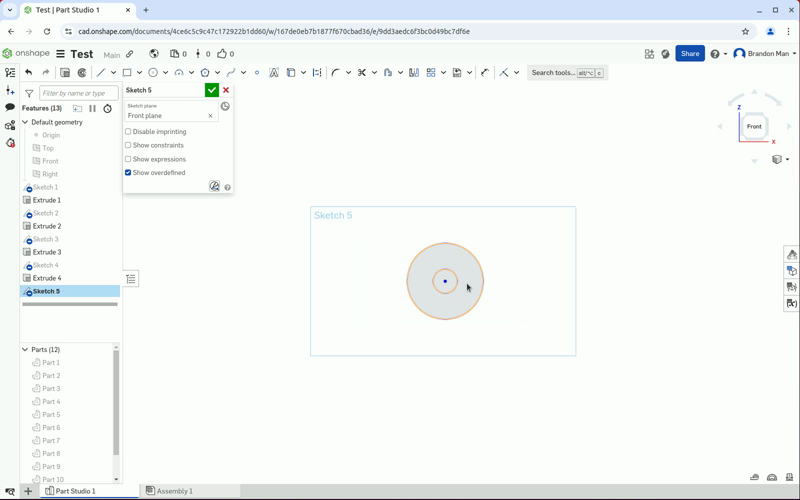
scroll(6)
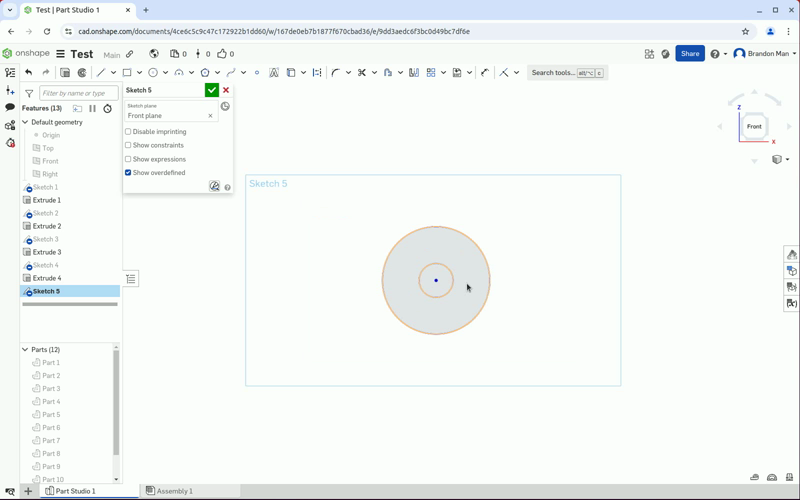
scroll(6)
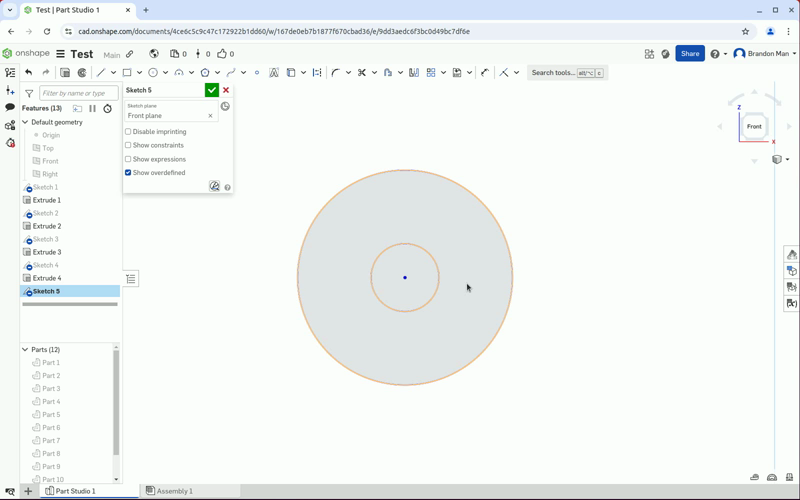
click(467, 283)
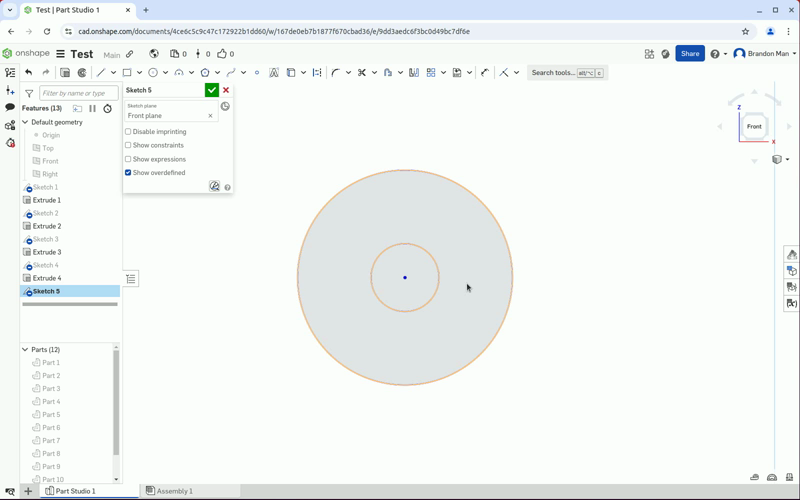
scroll(-6)
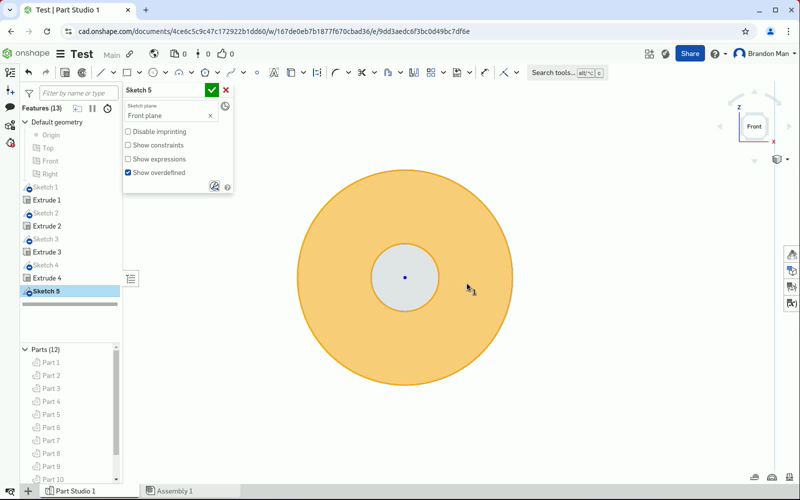
scroll(-6)
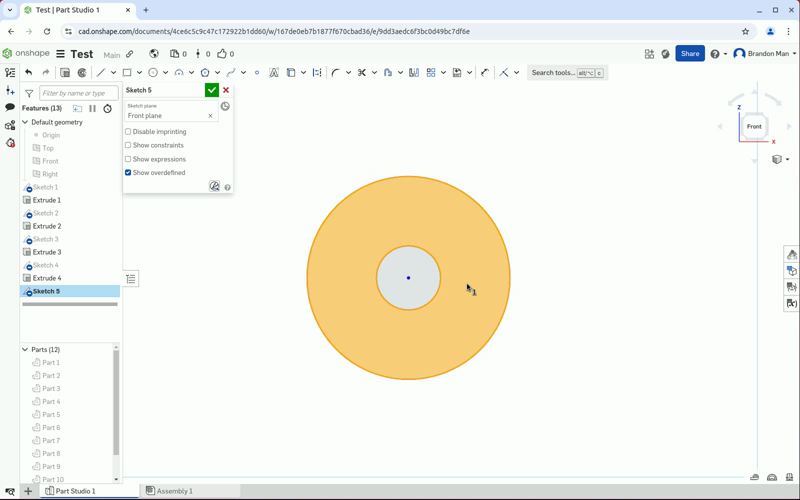
scroll(-6)
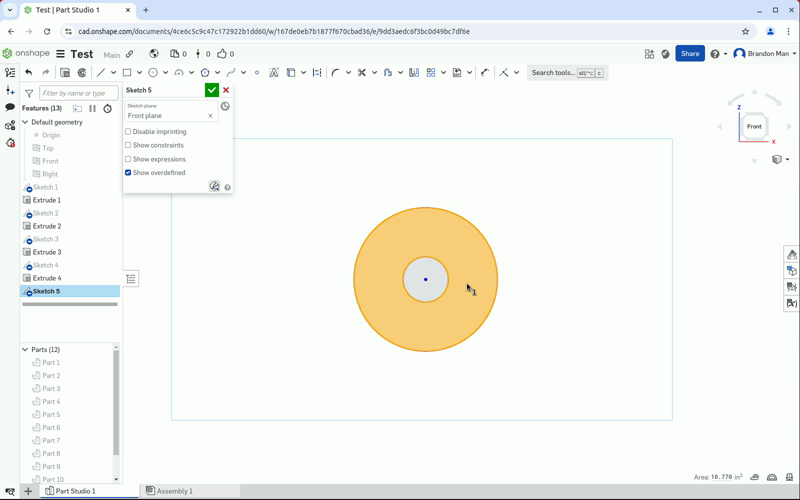
scroll(-6)
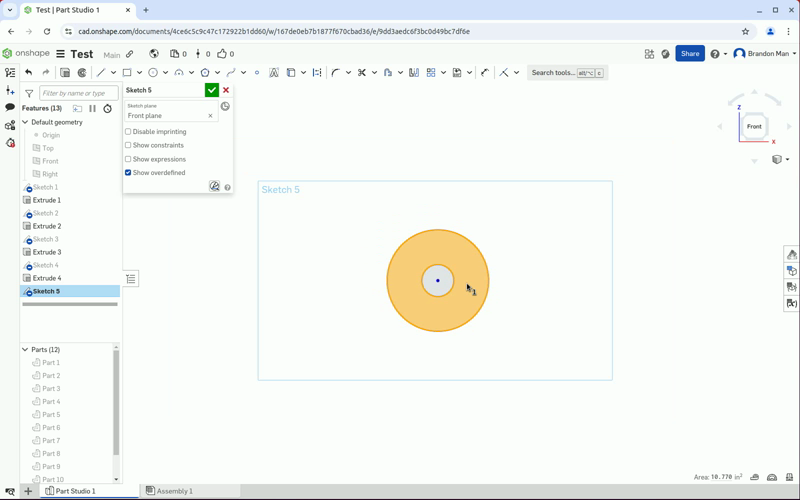
scroll(-6)
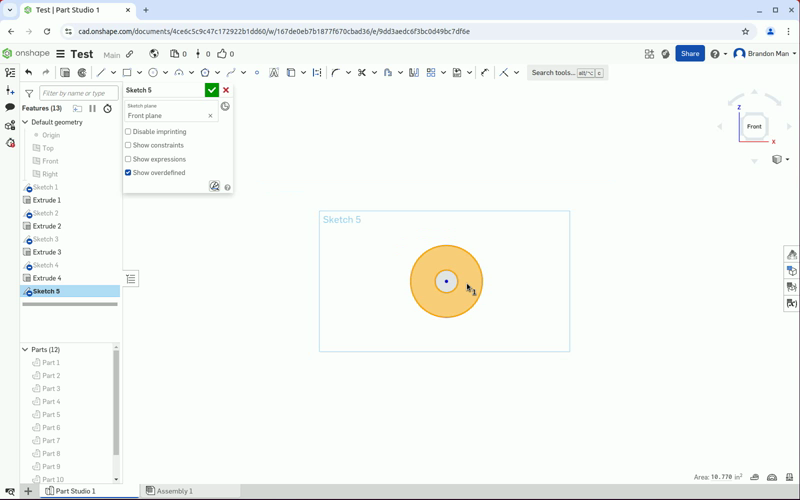
scroll(-6)
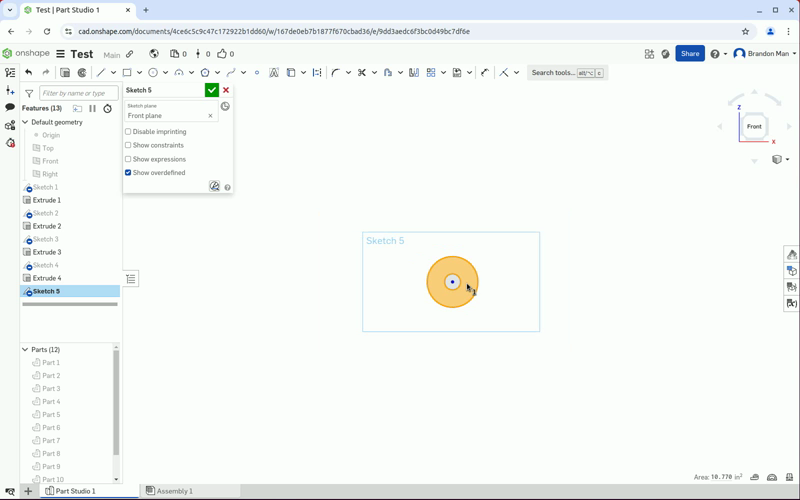
scroll(-6)
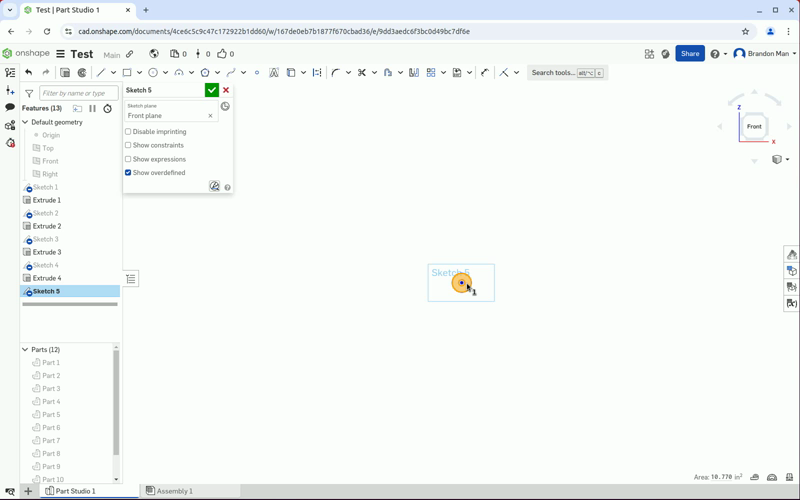
mouse_move(69, 352)
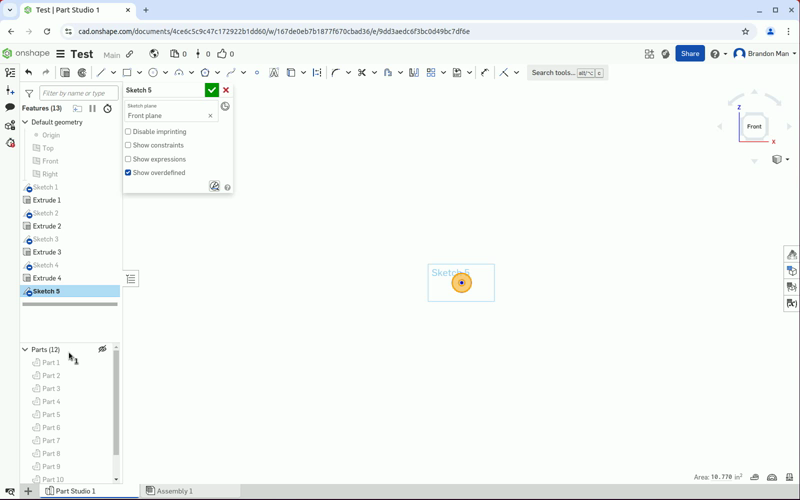
key(shift+y)
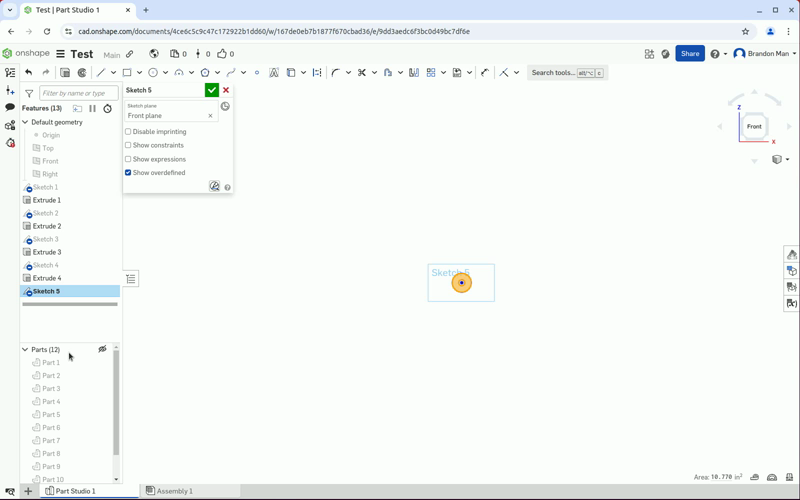
key(shift+e)
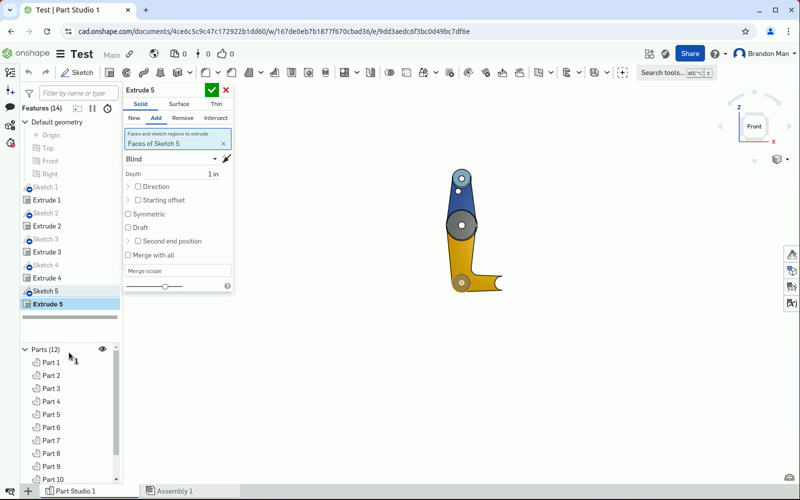
mouse_move(143, 106)
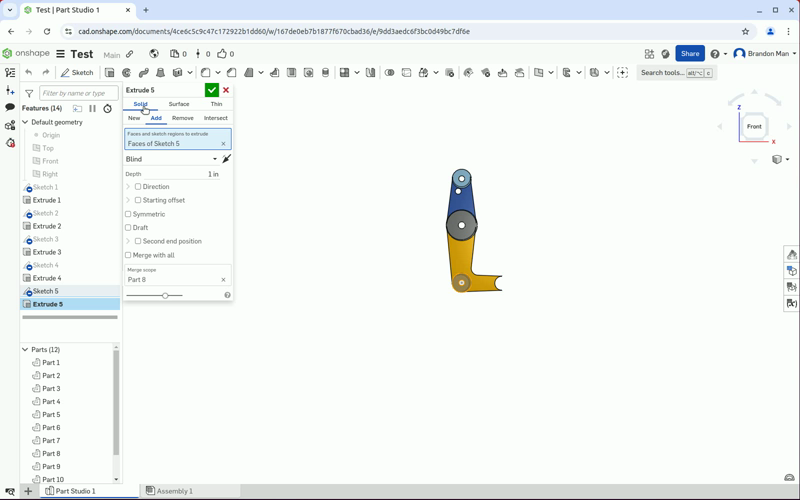
click(143, 106)
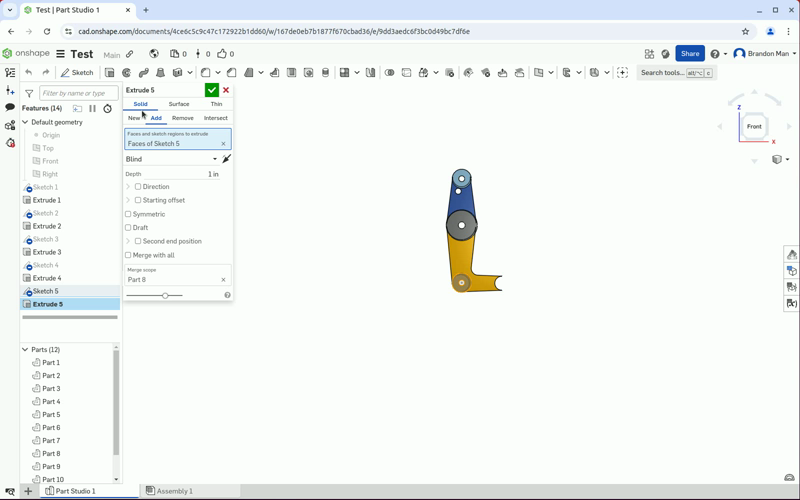
mouse_move(137, 120)
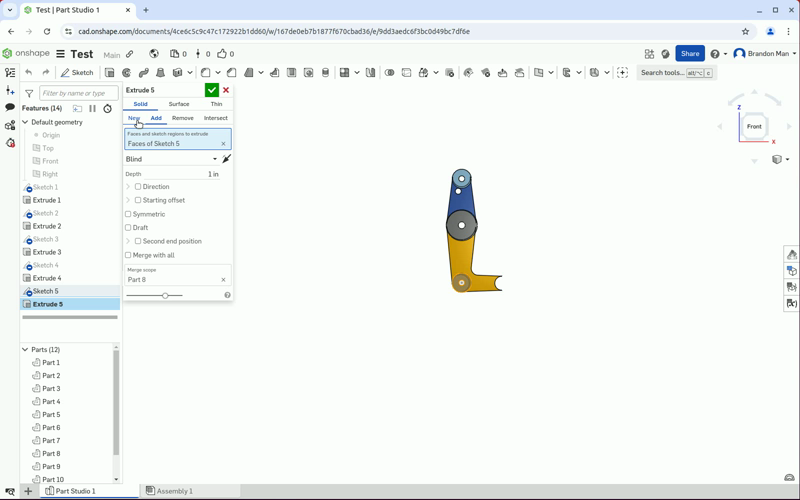
click(137, 120)
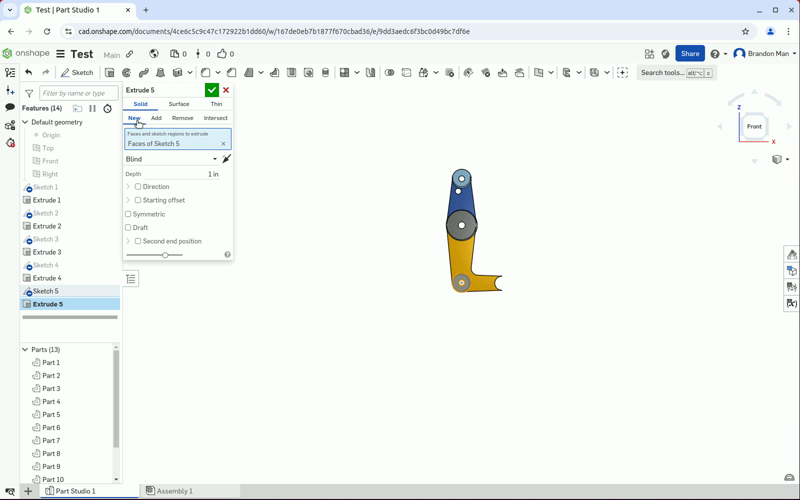
key(tab, 4)
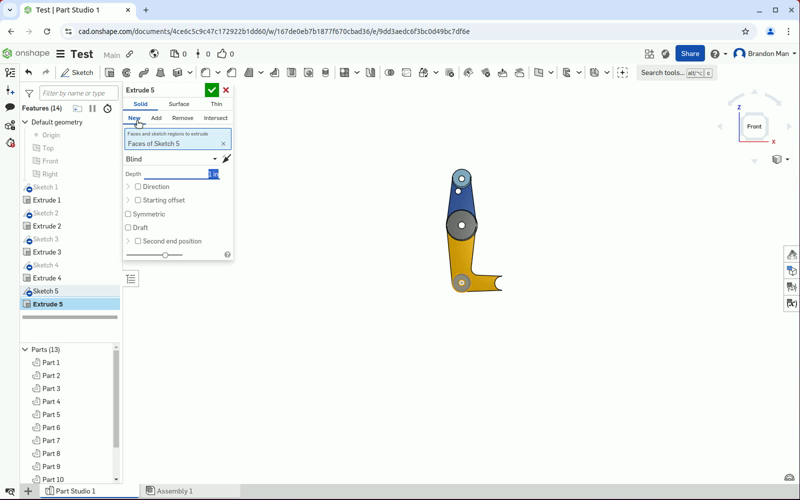
text(0.481)
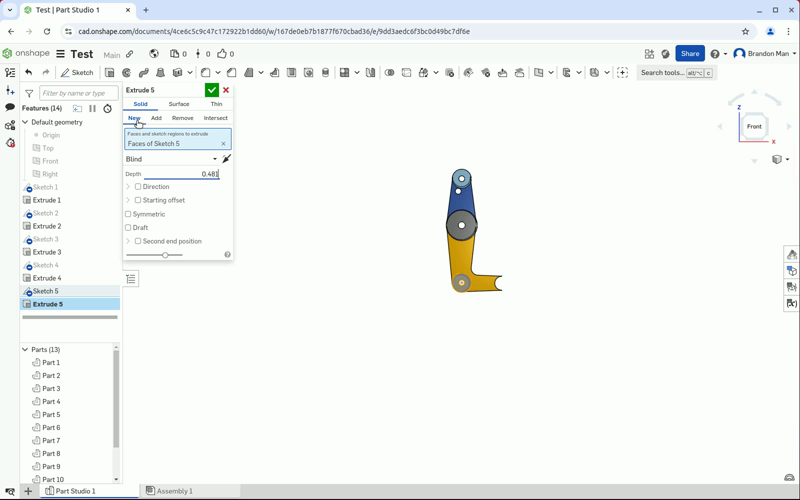
key(enter)
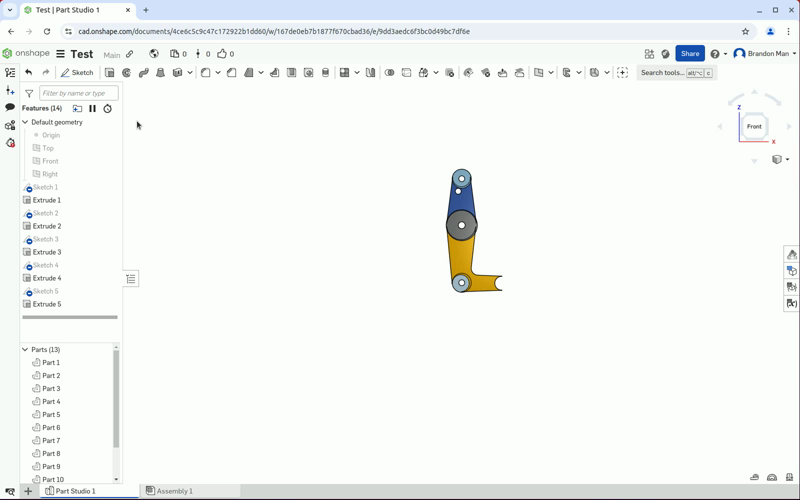
key(shift+h)
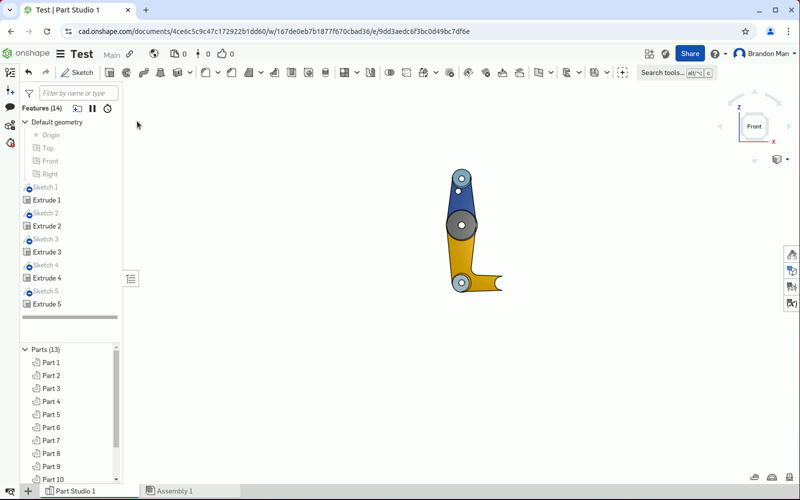
key(shift+h)
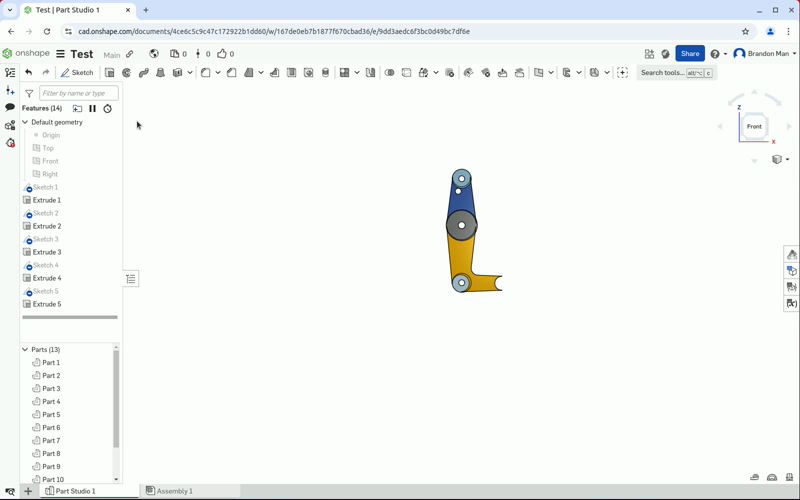
mouse_move(73, 189)
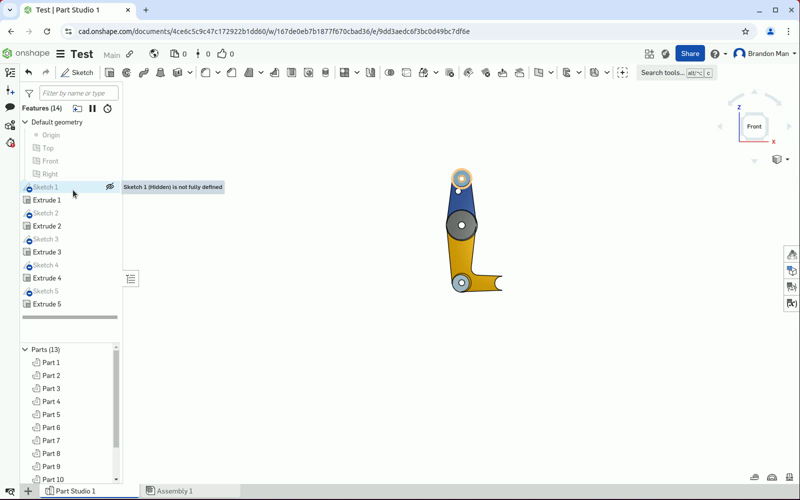
click(73, 189)
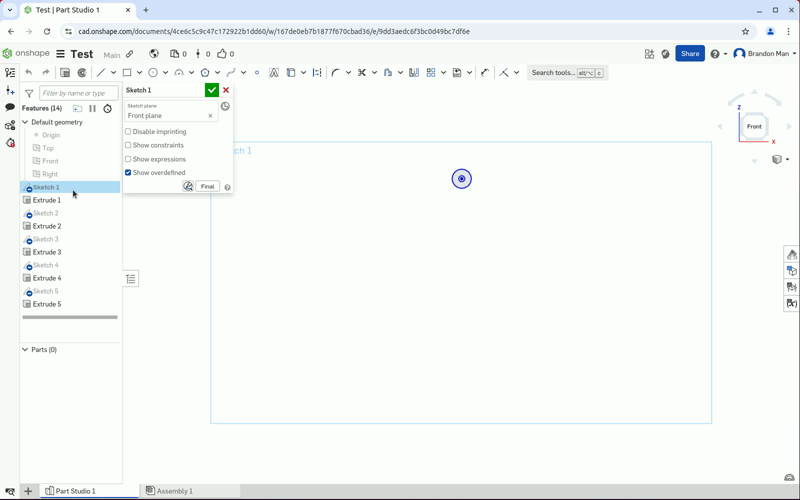
mouse_move(229, 92)
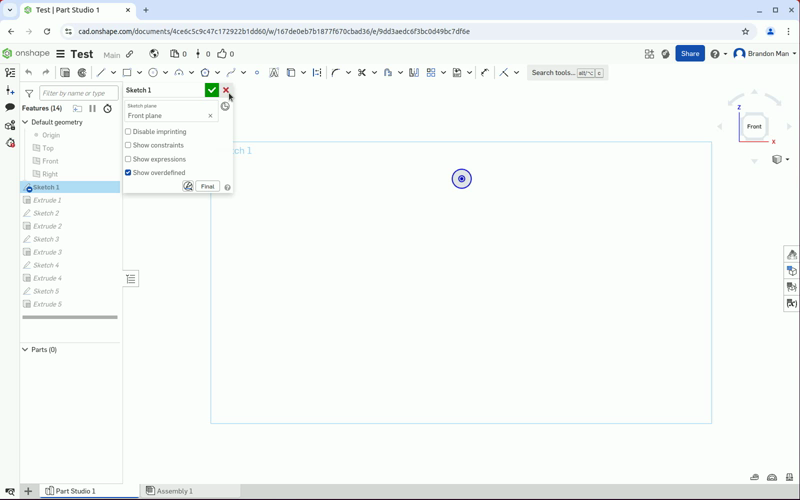
click(229, 92)
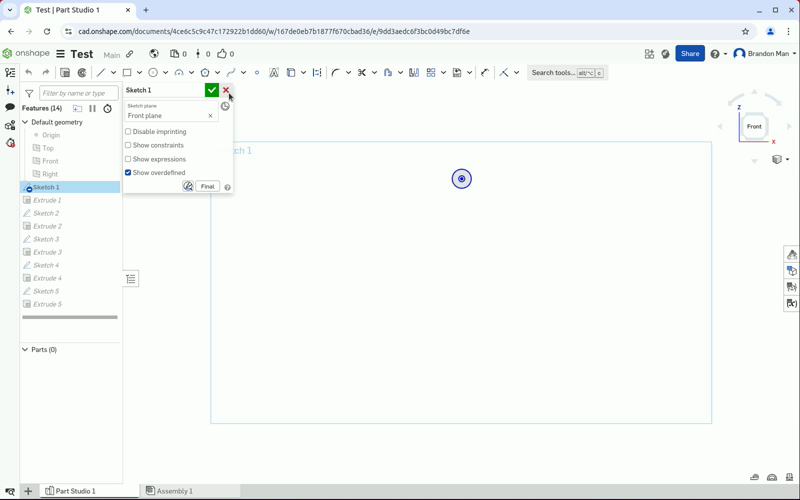
key(shift+s)
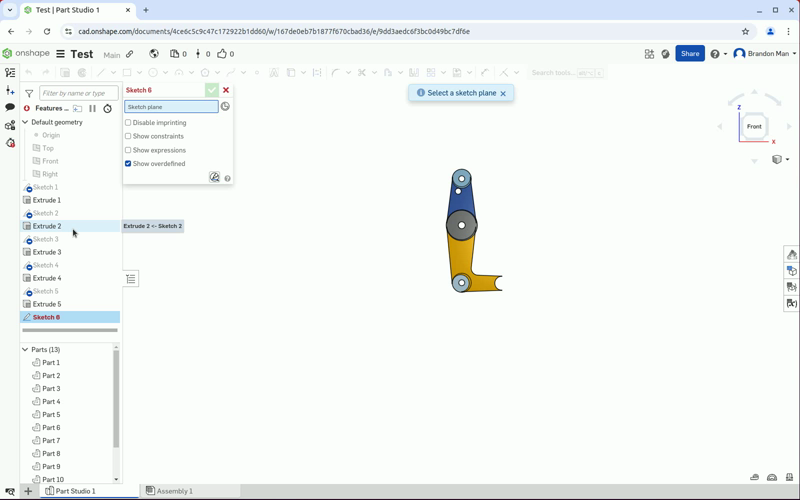
scroll(3)
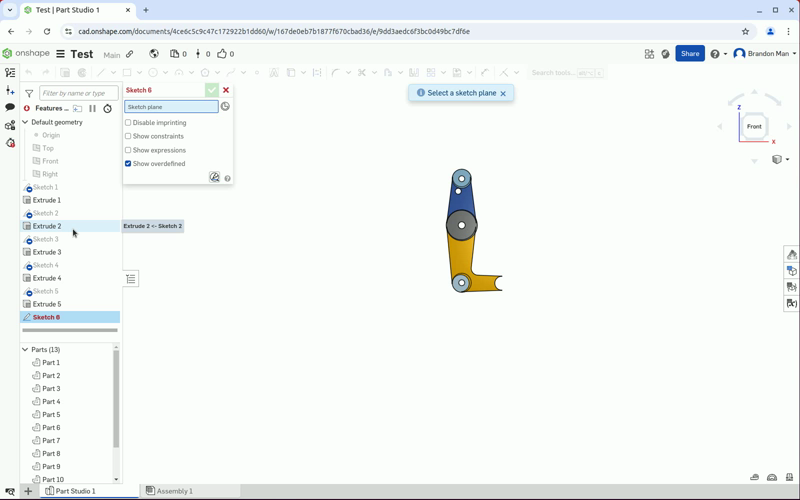
mouse_move(73, 163)
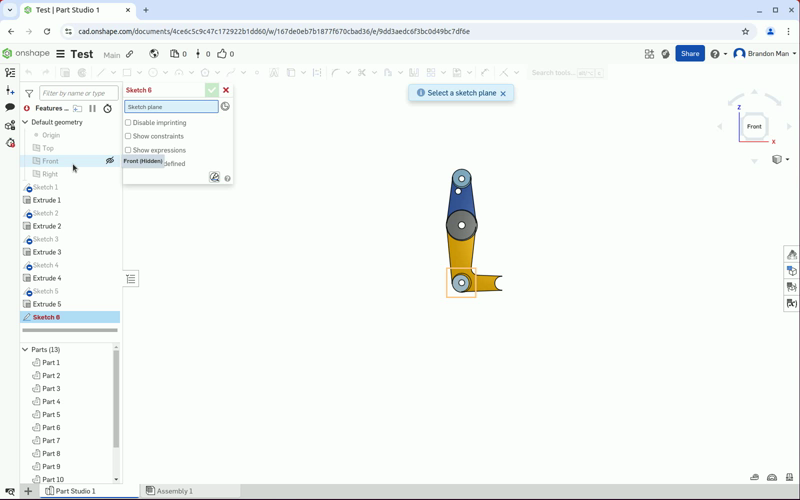
click(73, 163)
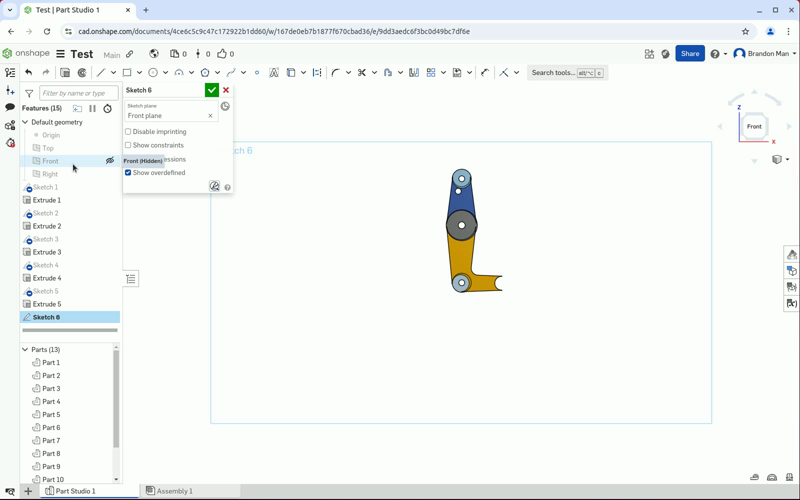
mouse_move(69, 352)
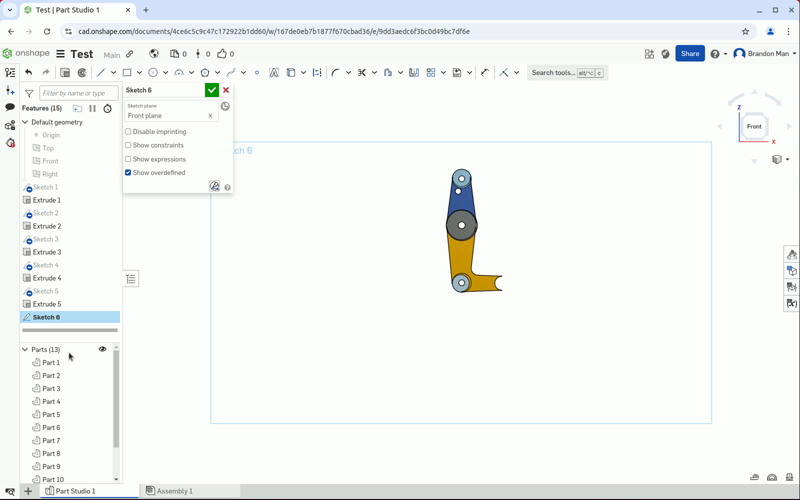
key(y)
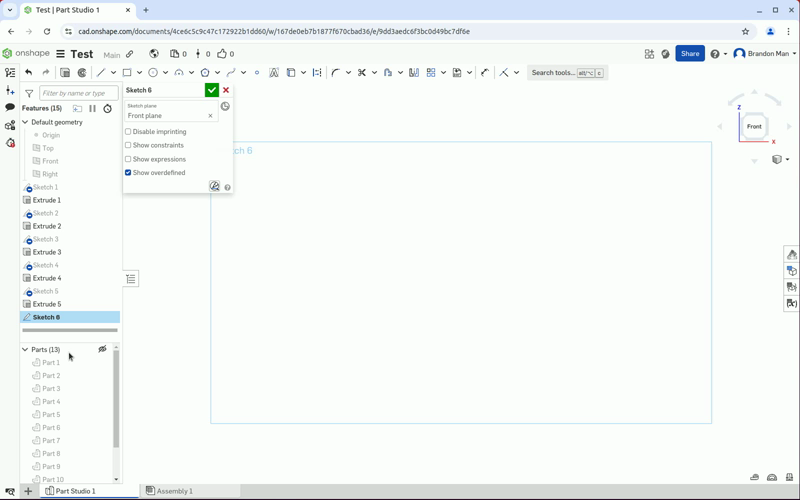
key(c)
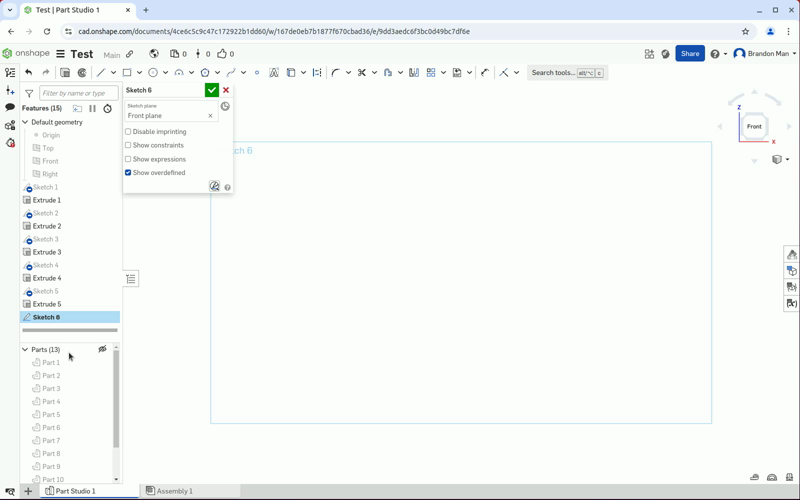
key_down(shift)
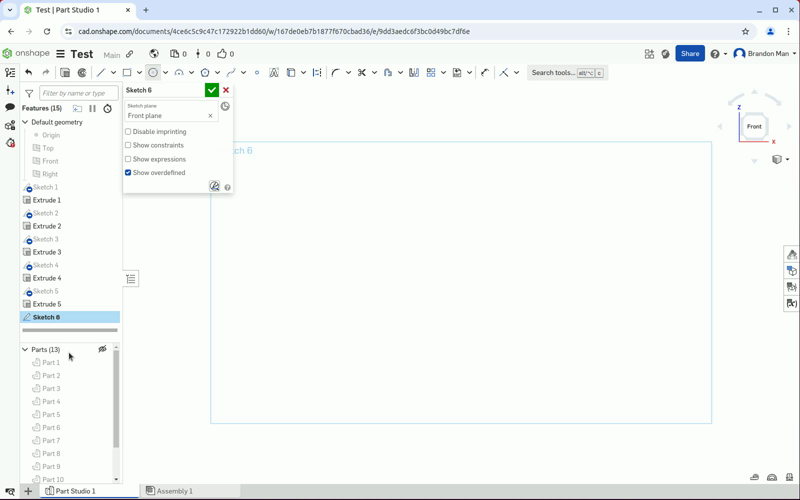
mouse_move(501, 282)
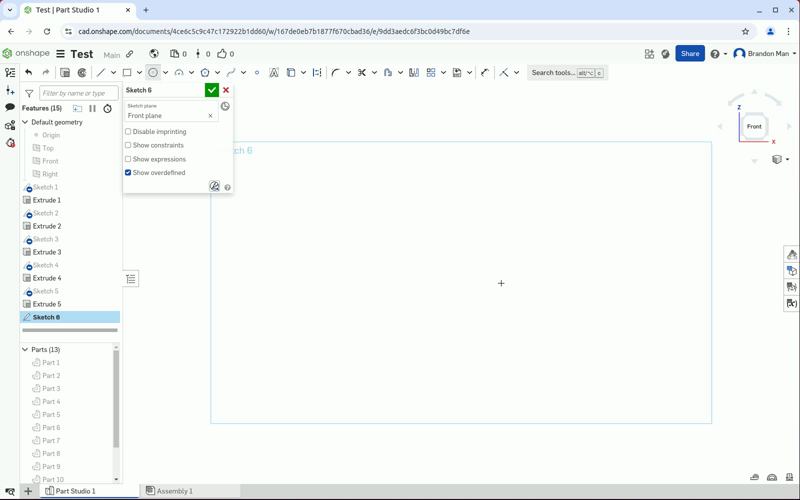
click(501, 282)
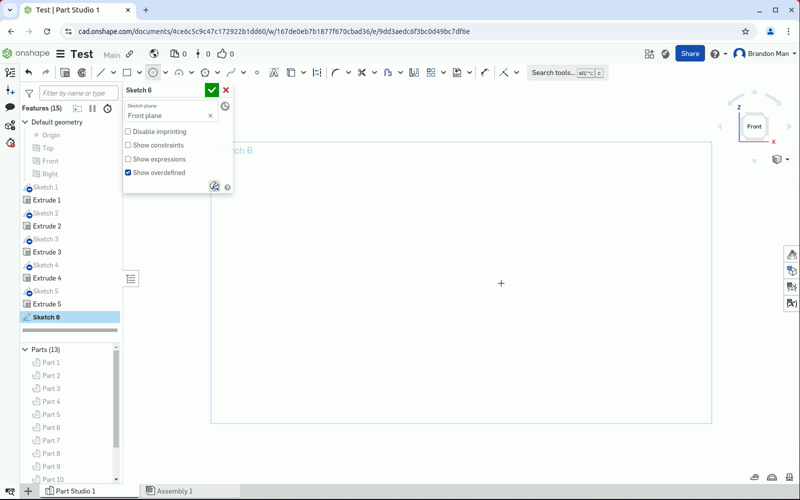
key_up(shift)
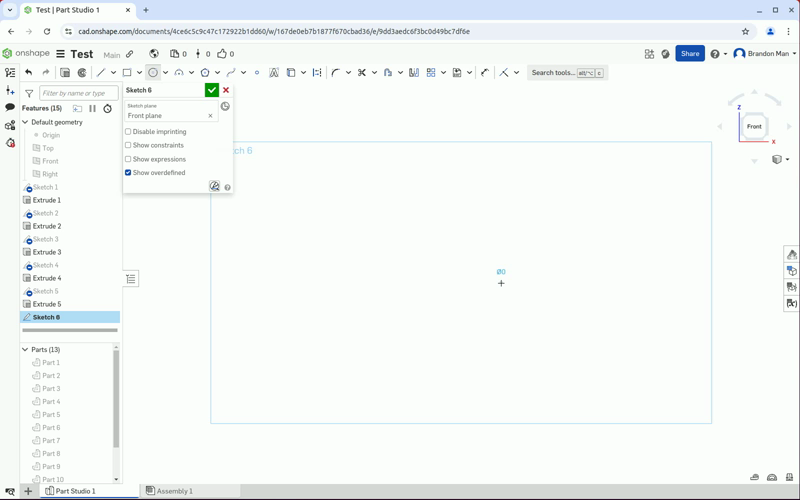
mouse_move(508, 282)
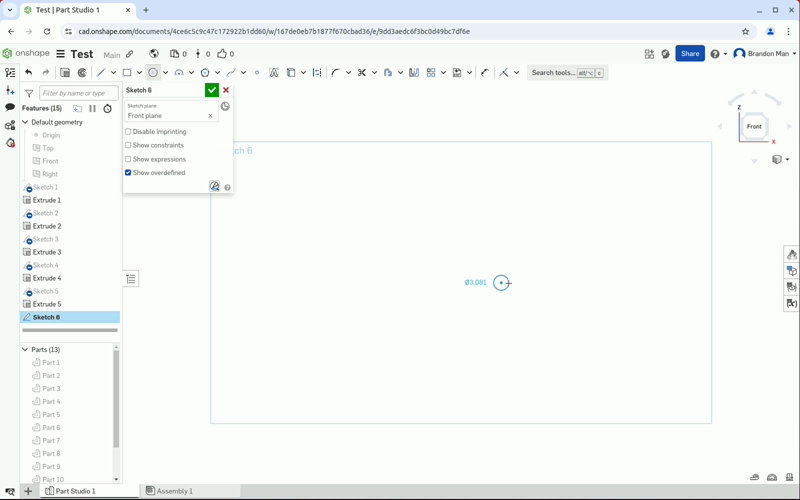
click(508, 282)
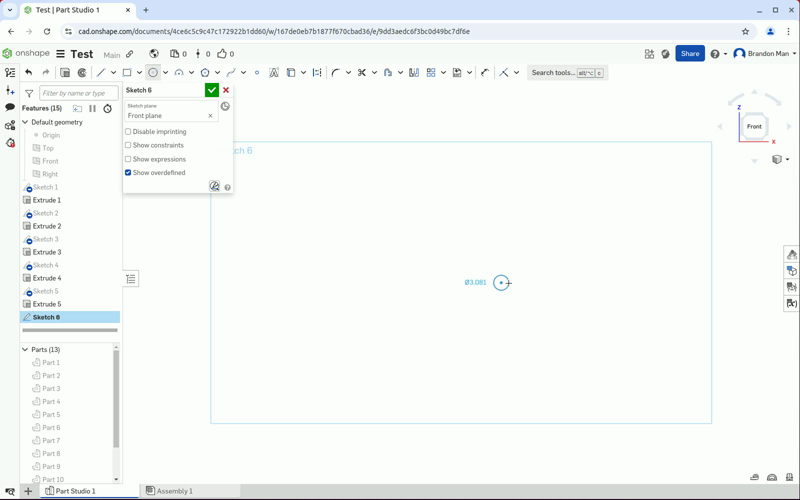
key(esc)
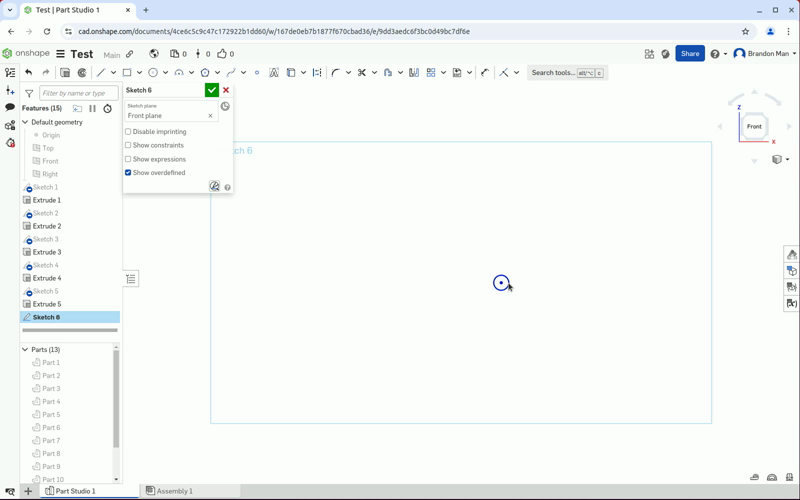
key(c)
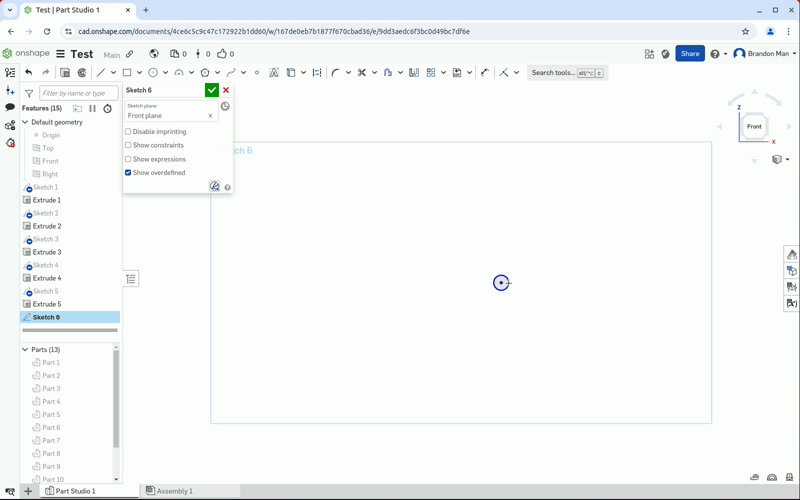
key_down(shift)
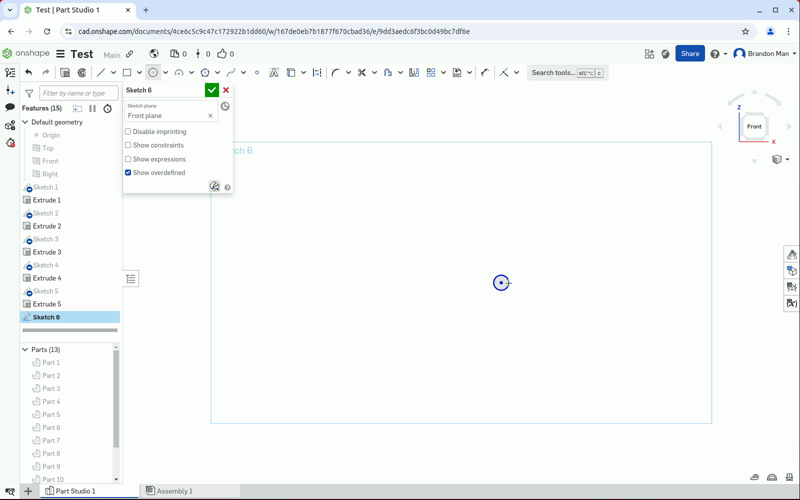
mouse_move(501, 282)
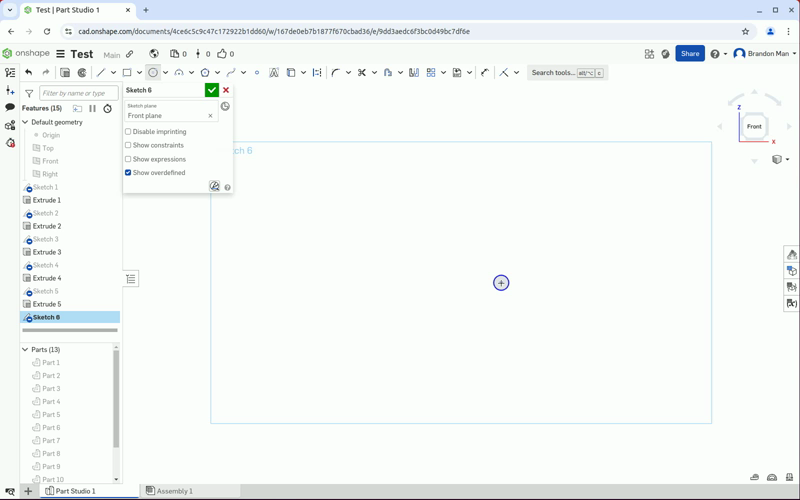
click(501, 282)
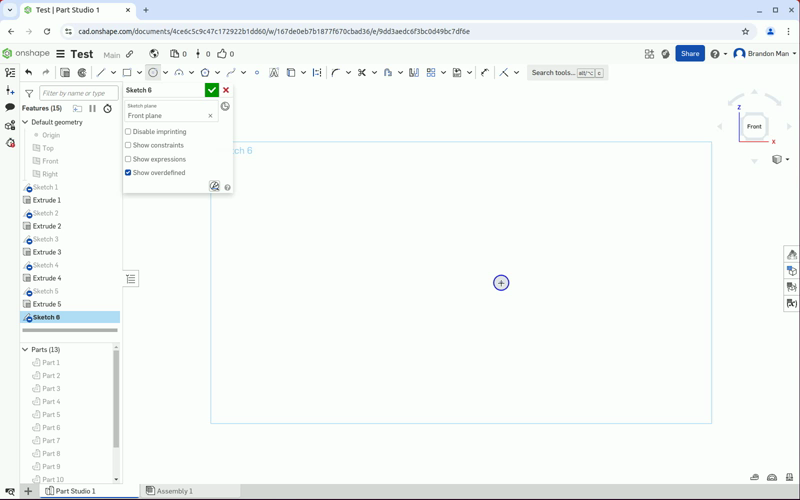
key_up(shift)
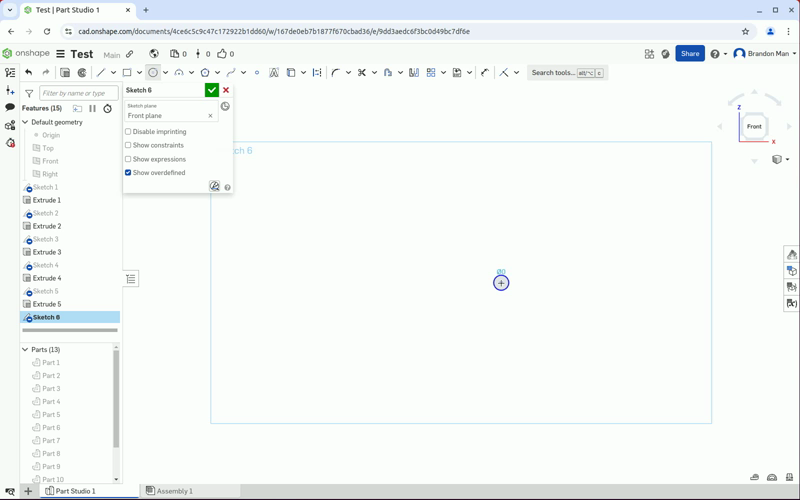
mouse_move(504, 282)
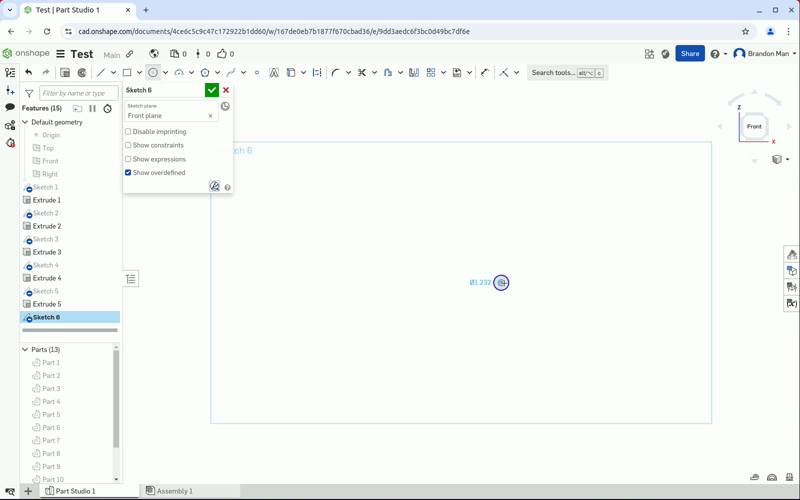
scroll(6)
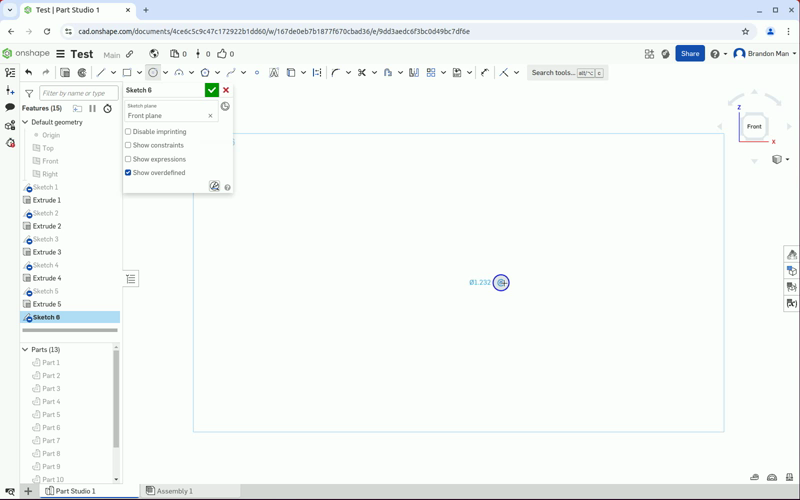
scroll(6)
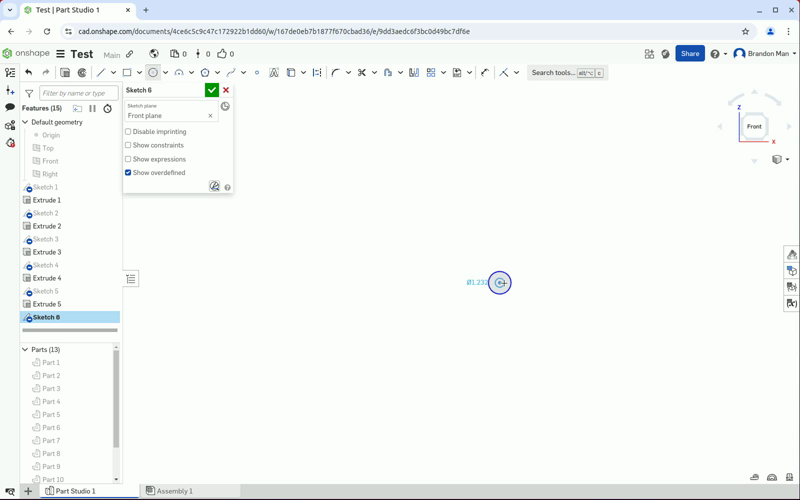
scroll(6)
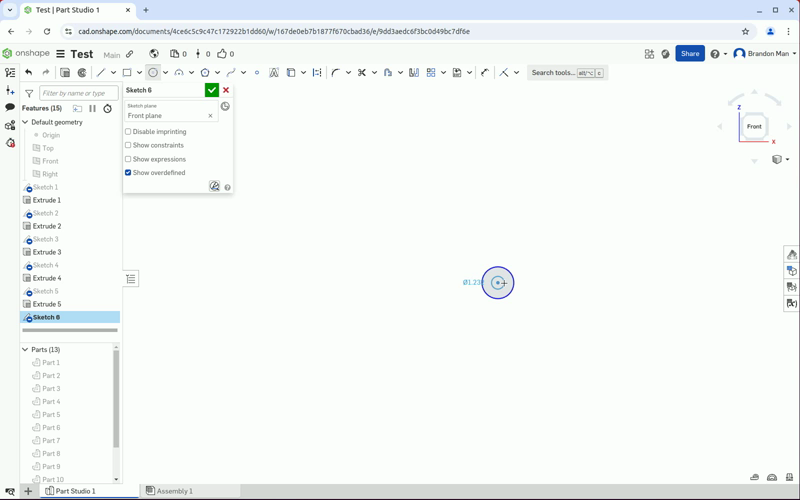
scroll(6)
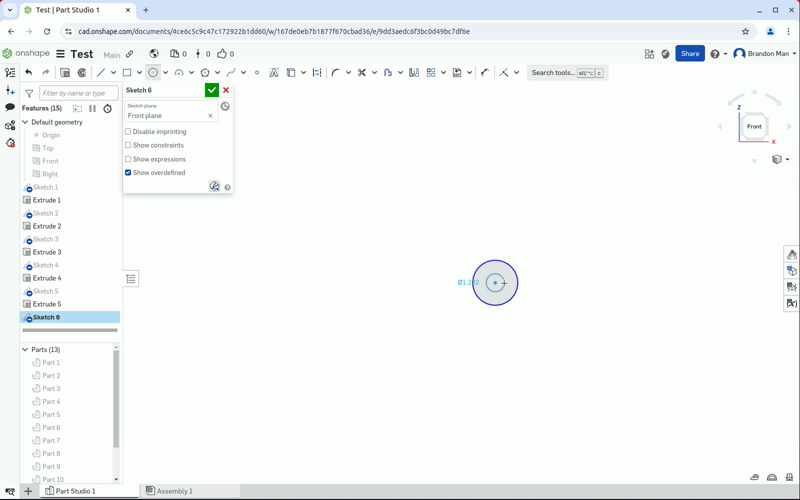
scroll(6)
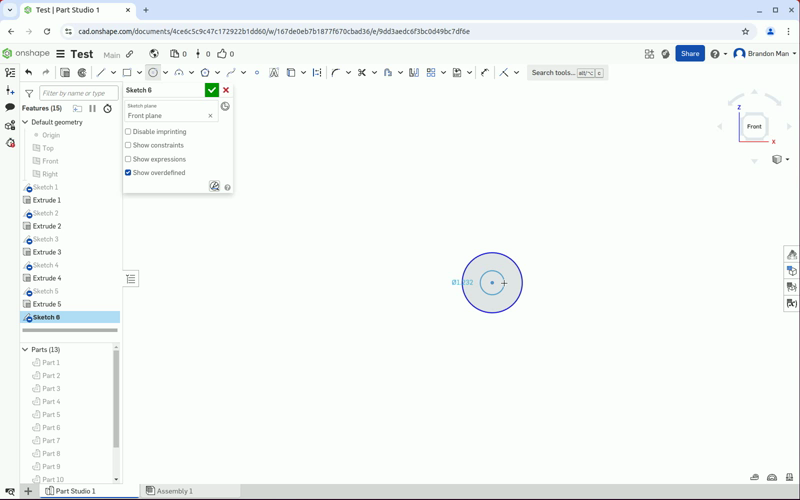
scroll(6)
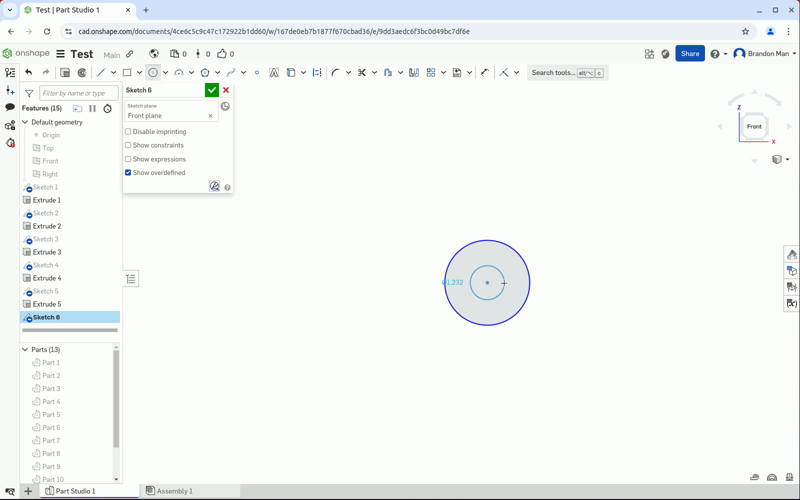
scroll(6)
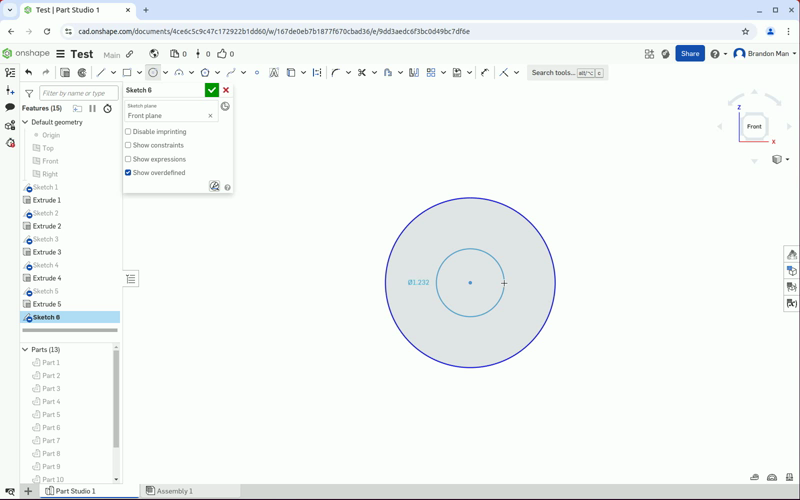
click(504, 282)
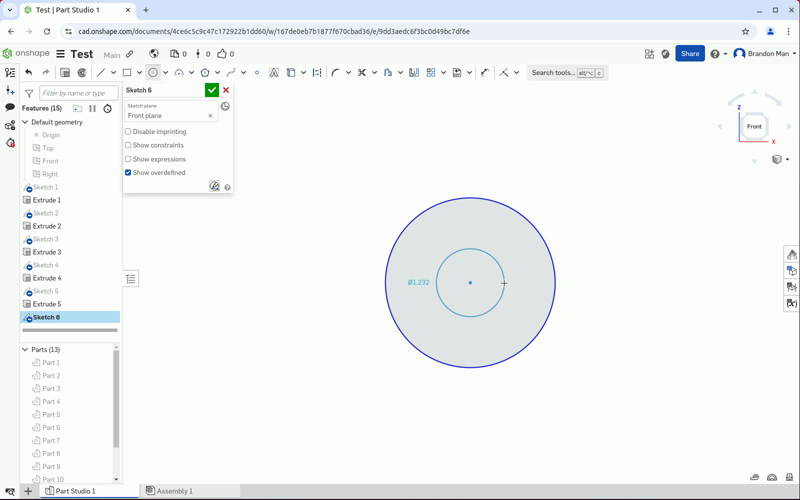
scroll(-6)
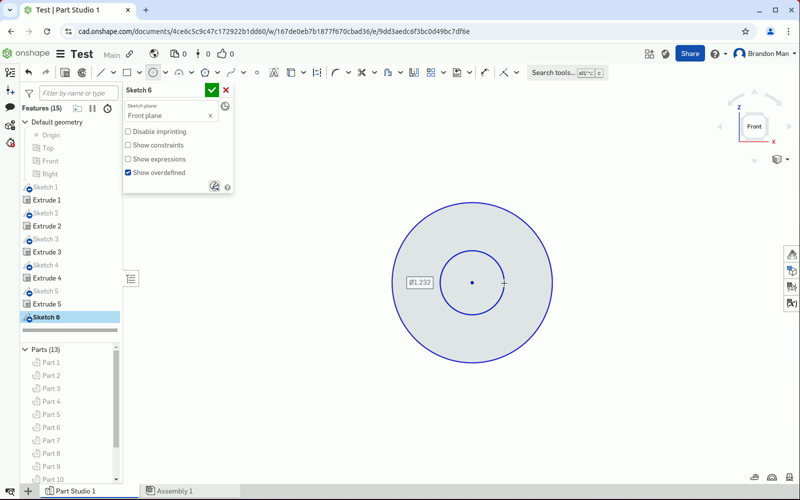
scroll(-6)
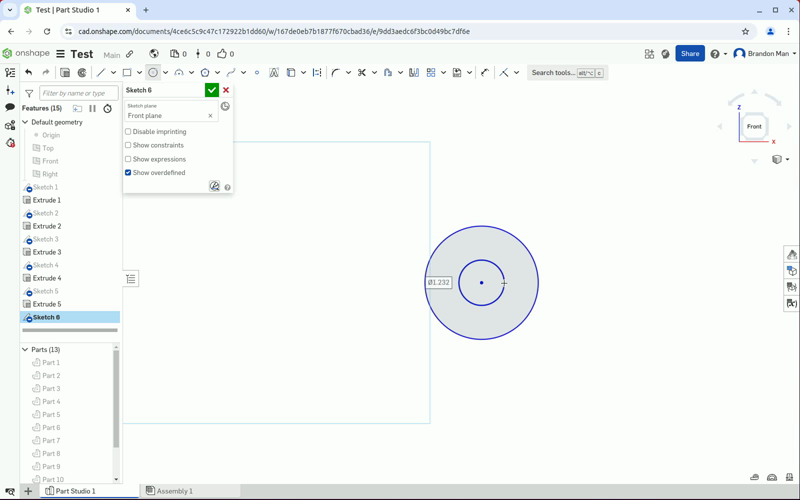
scroll(-6)
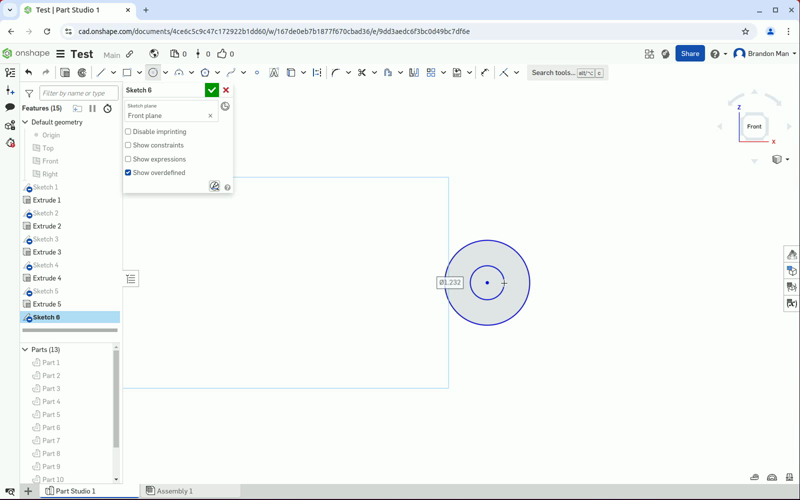
scroll(-6)
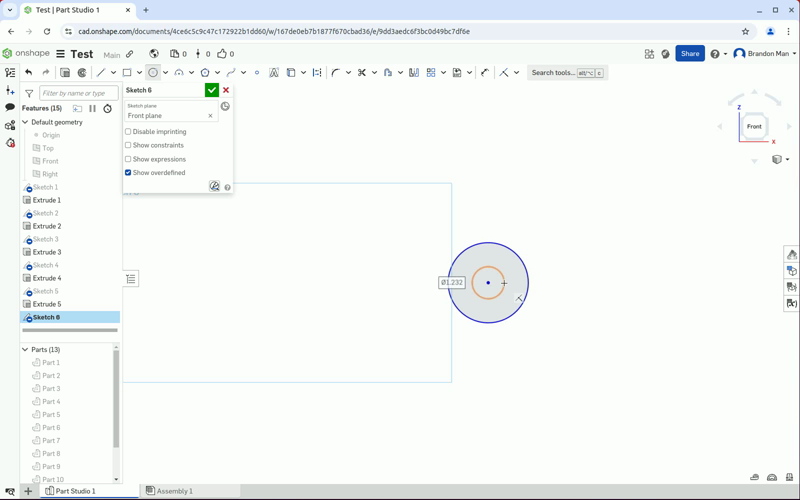
scroll(-6)
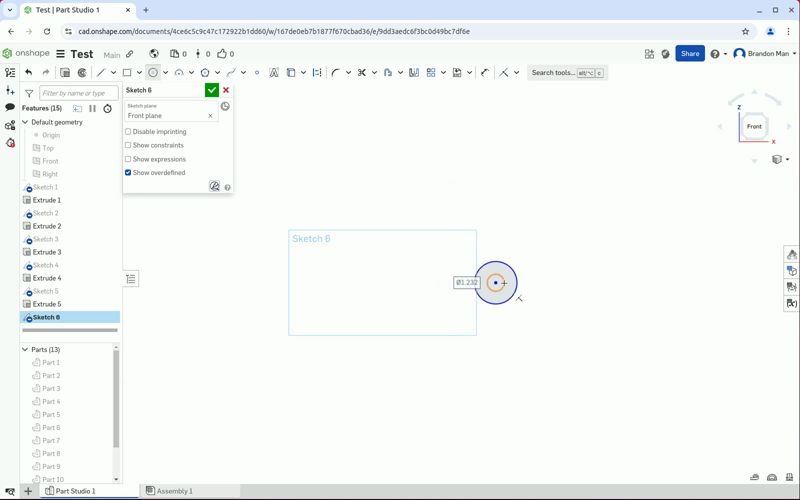
scroll(-6)
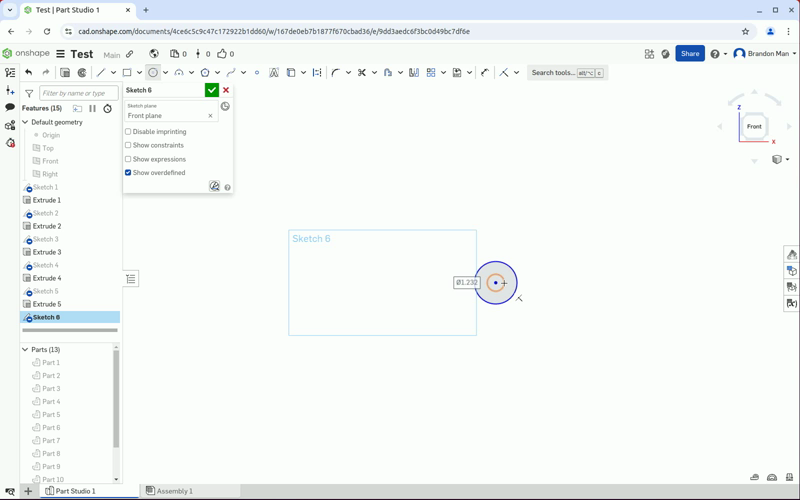
scroll(-6)
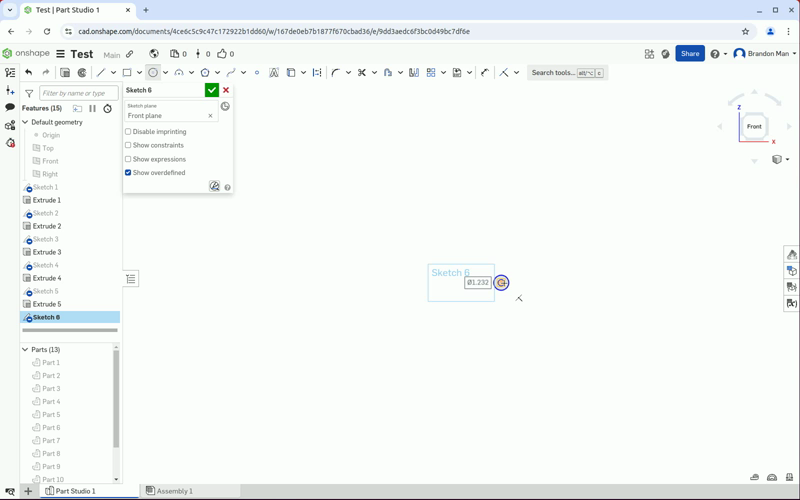
key(esc)
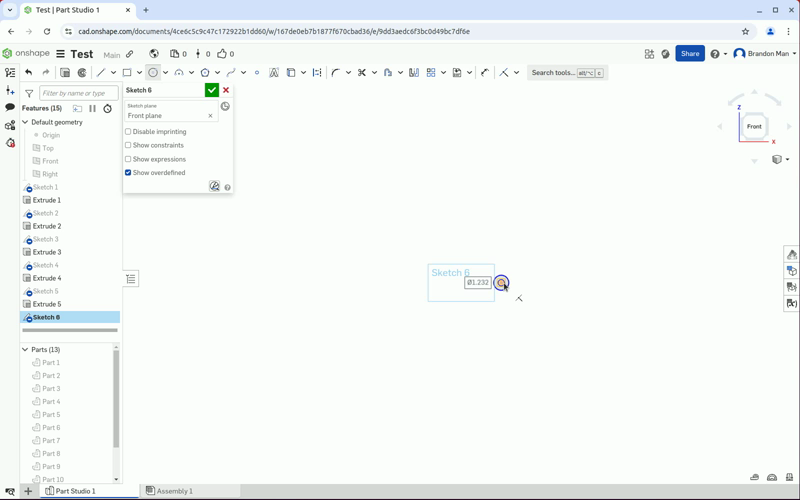
mouse_move(498, 286)
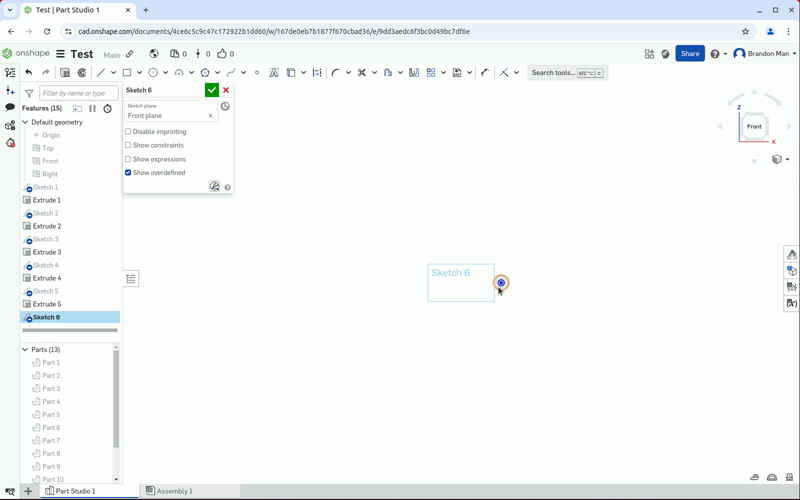
scroll(6)
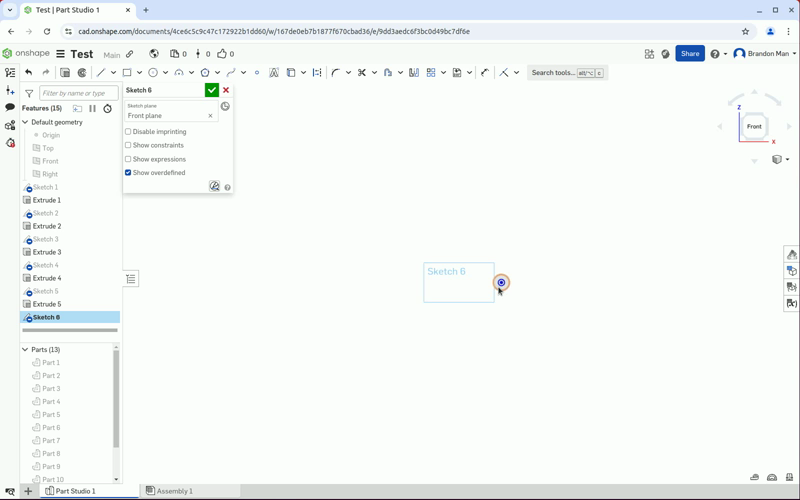
scroll(6)
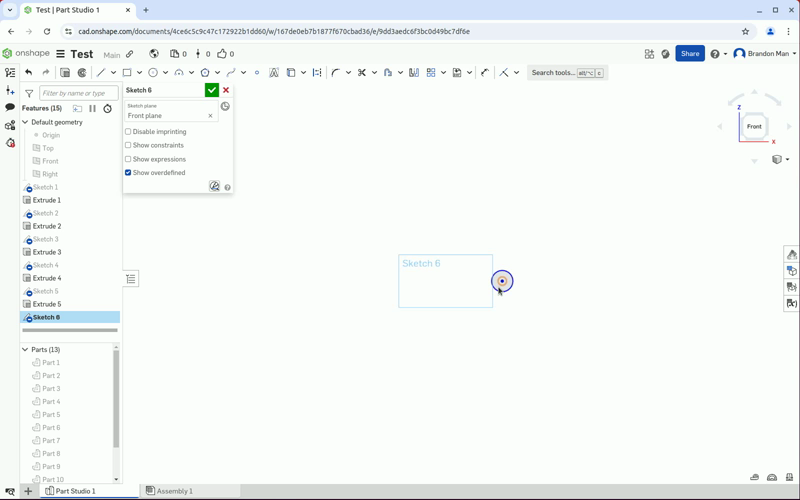
scroll(6)
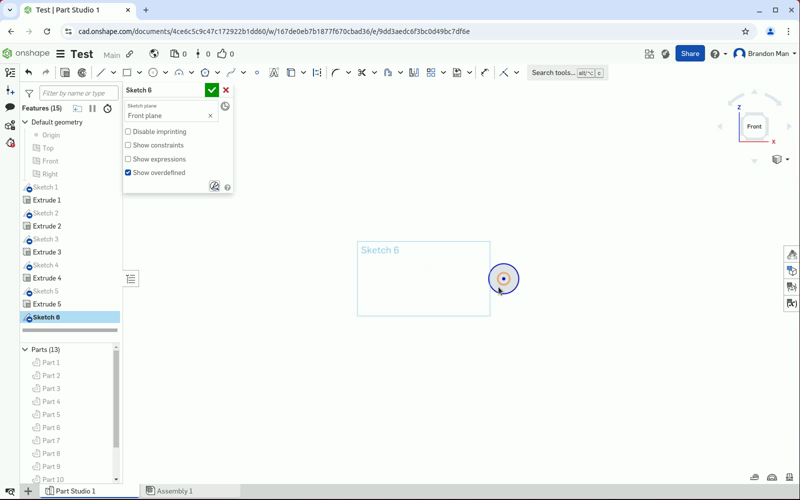
scroll(6)
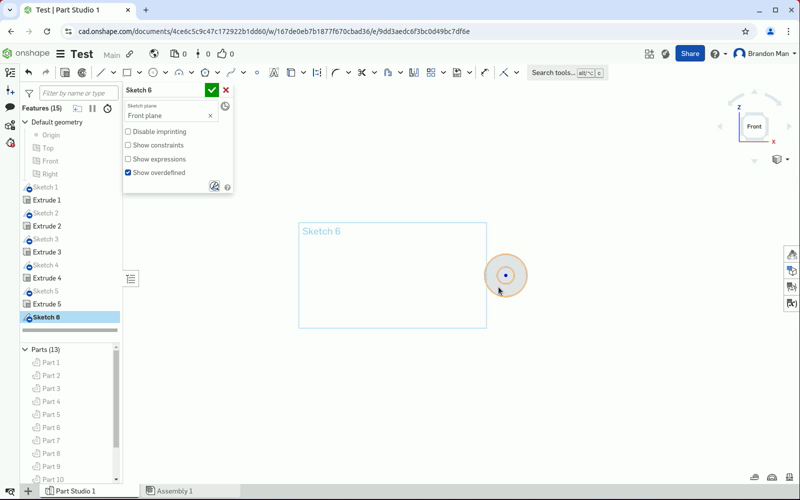
scroll(6)
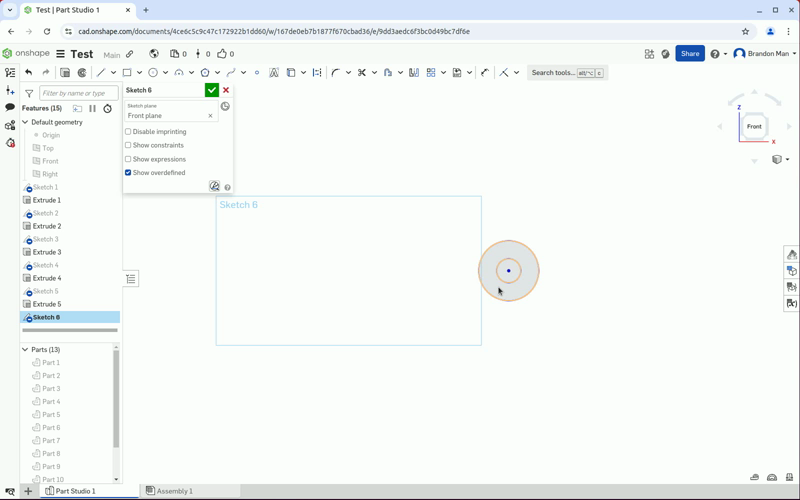
scroll(6)
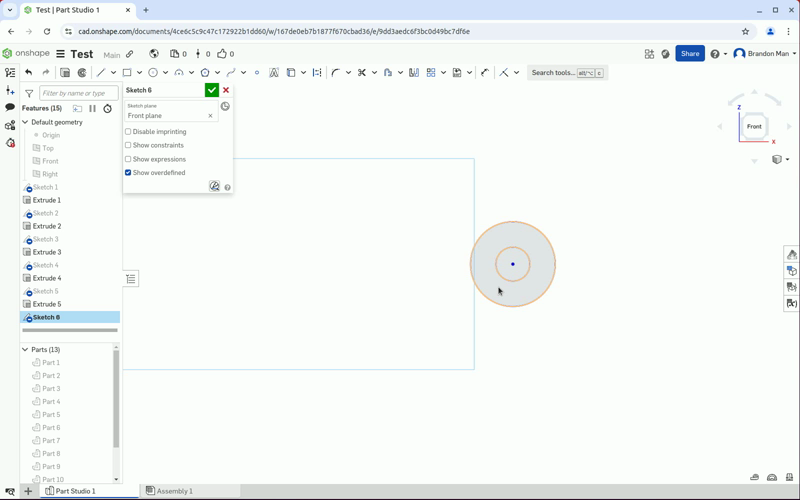
scroll(6)
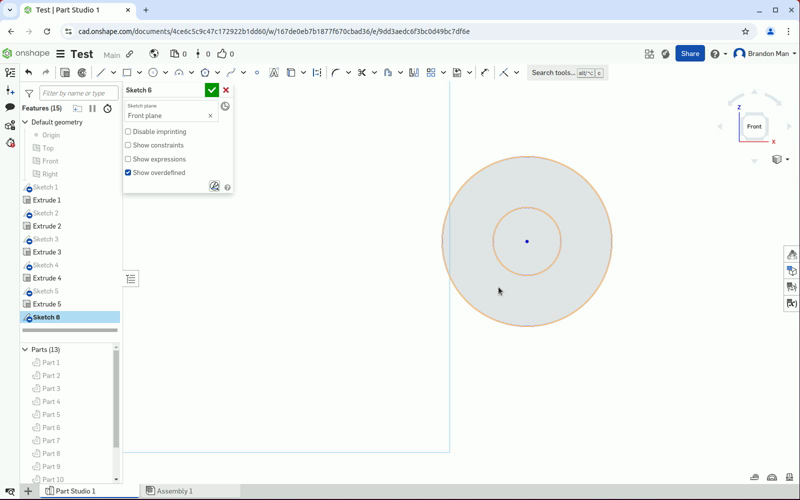
click(498, 286)
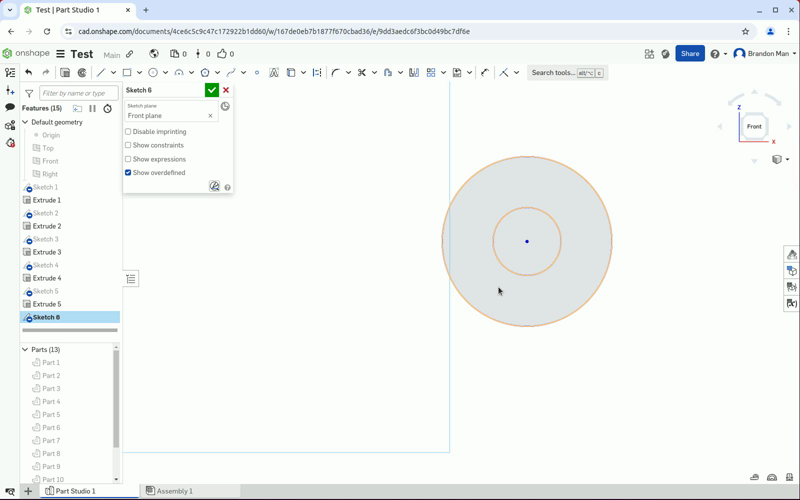
scroll(-6)
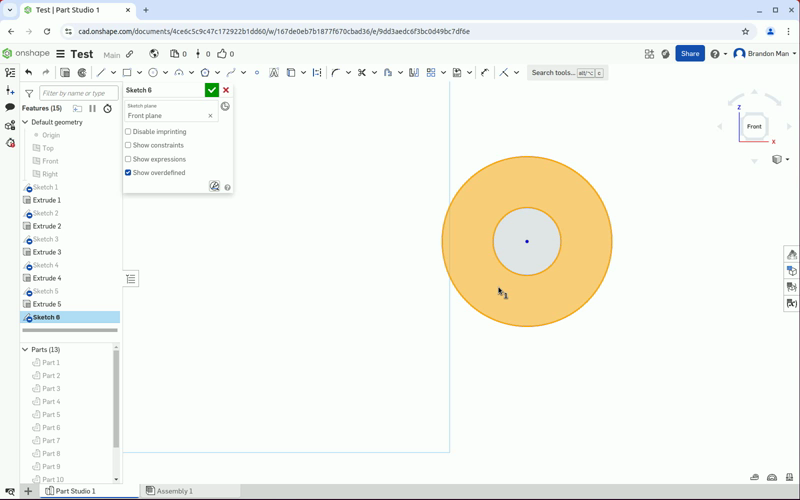
scroll(-6)
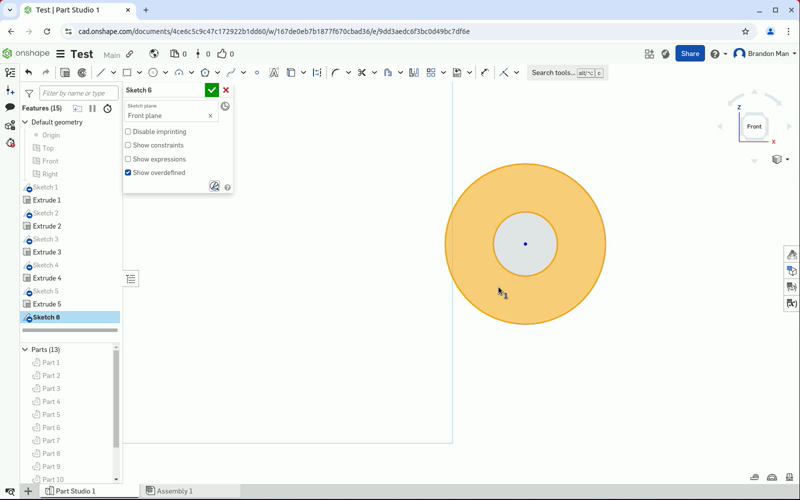
scroll(-6)
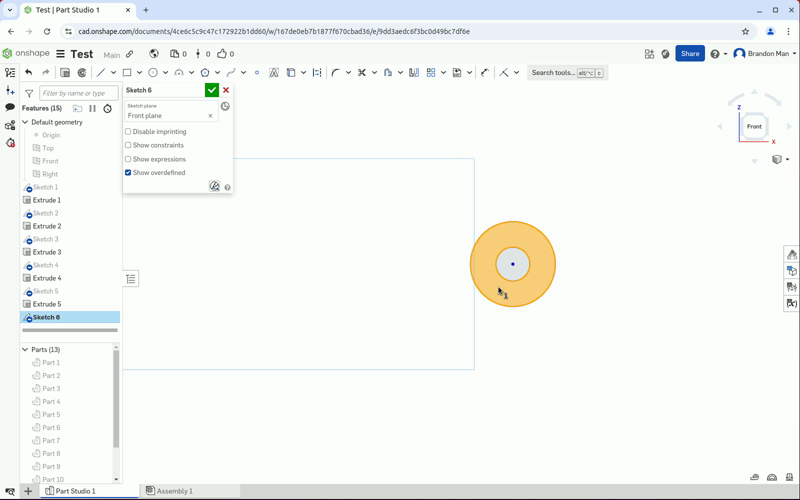
scroll(-6)
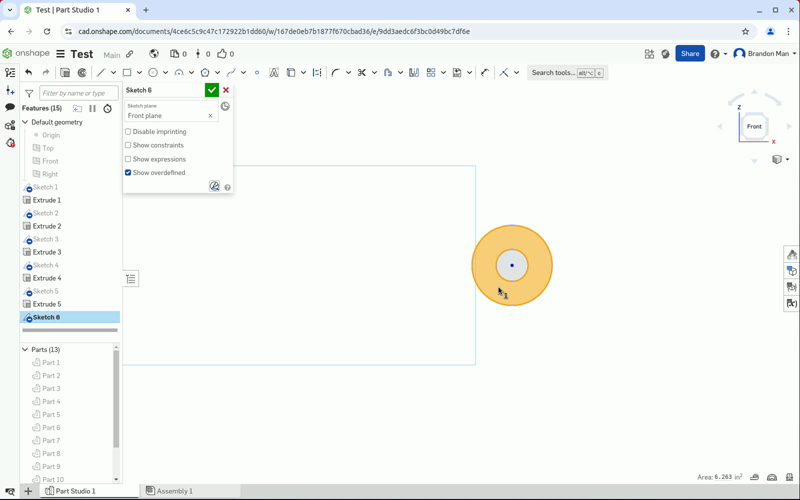
scroll(-6)
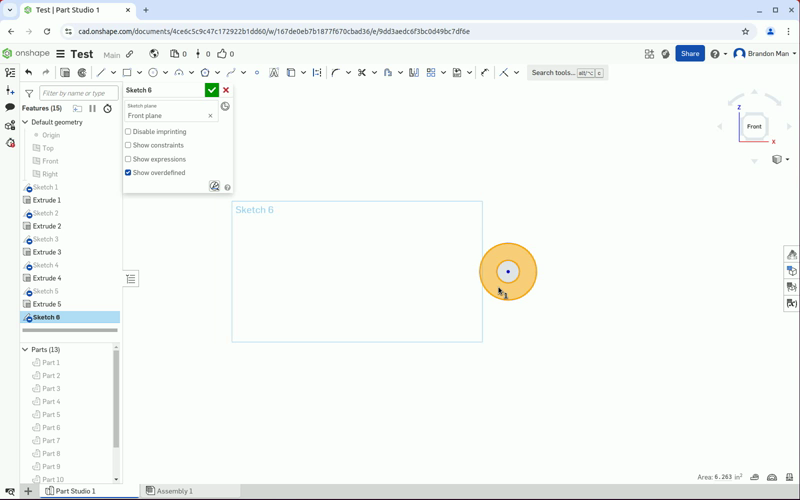
scroll(-6)
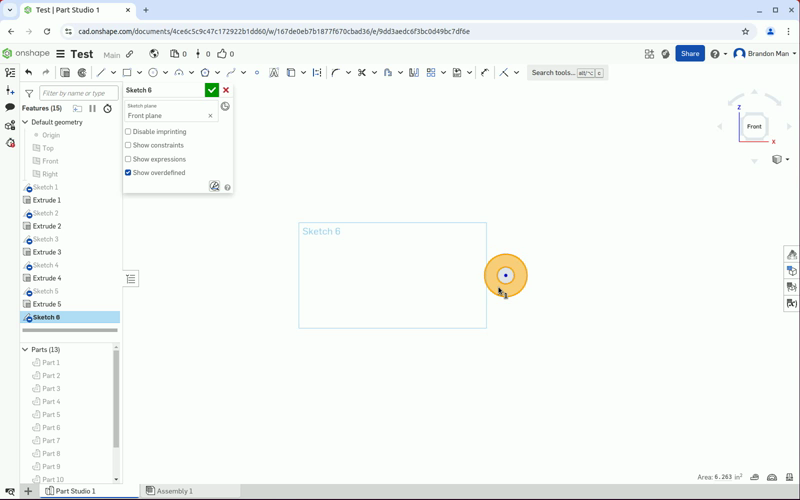
scroll(-6)
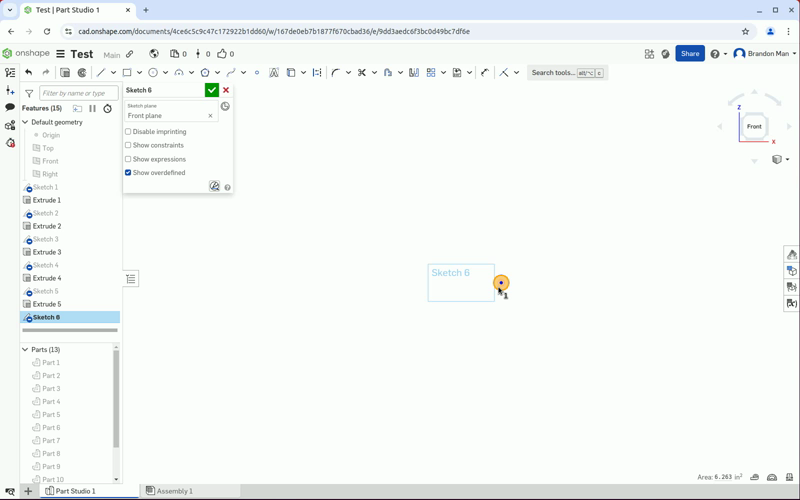
mouse_move(69, 352)
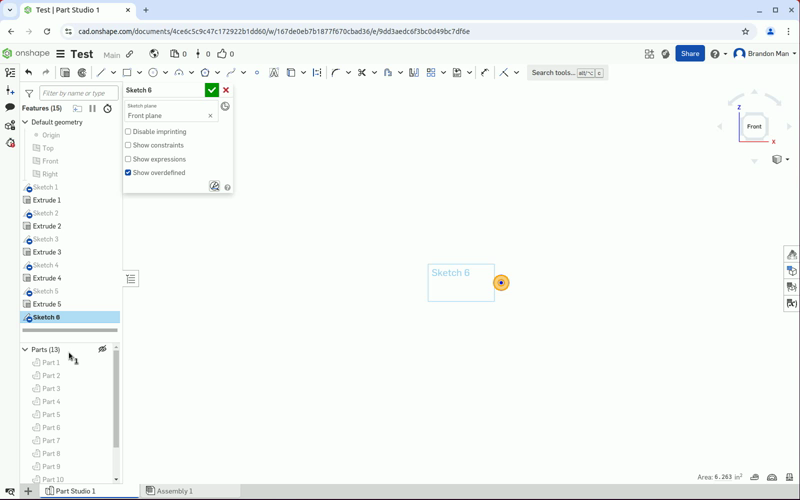
key(shift+y)
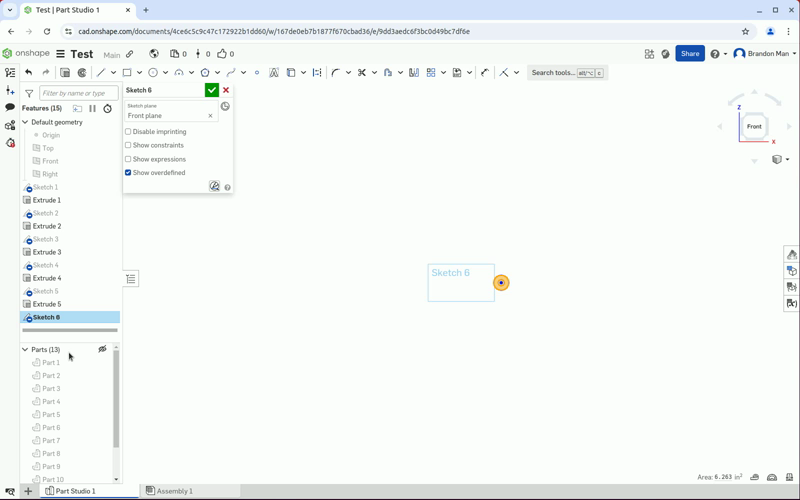
key(shift+e)
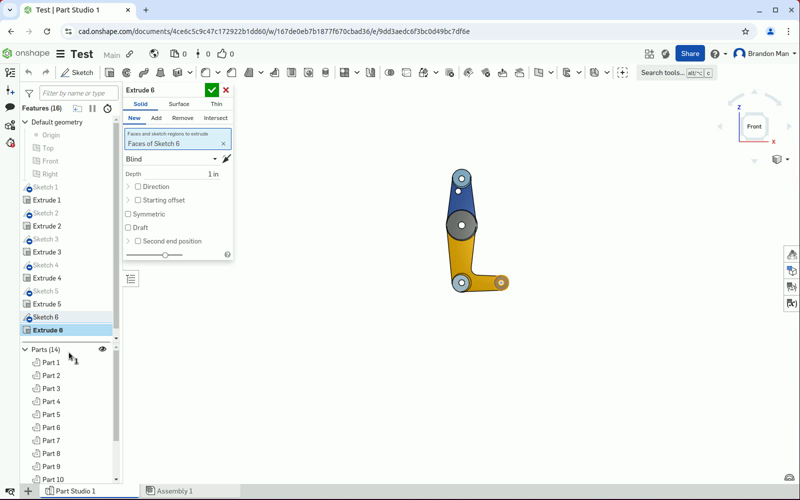
mouse_move(143, 106)
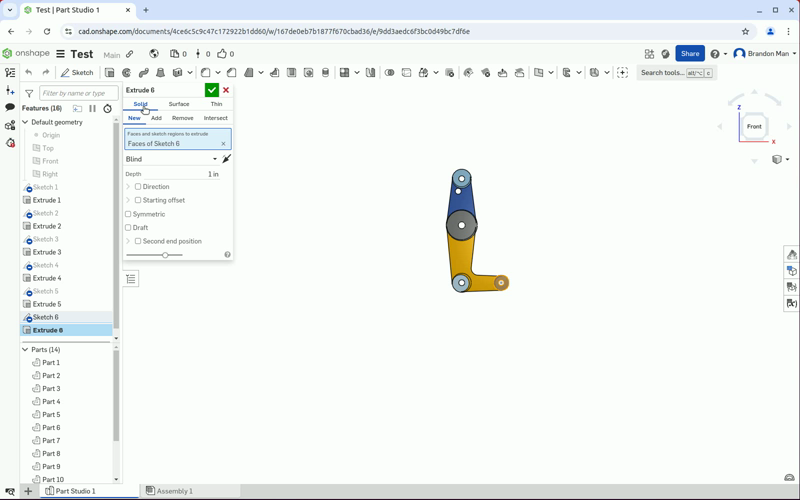
click(143, 106)
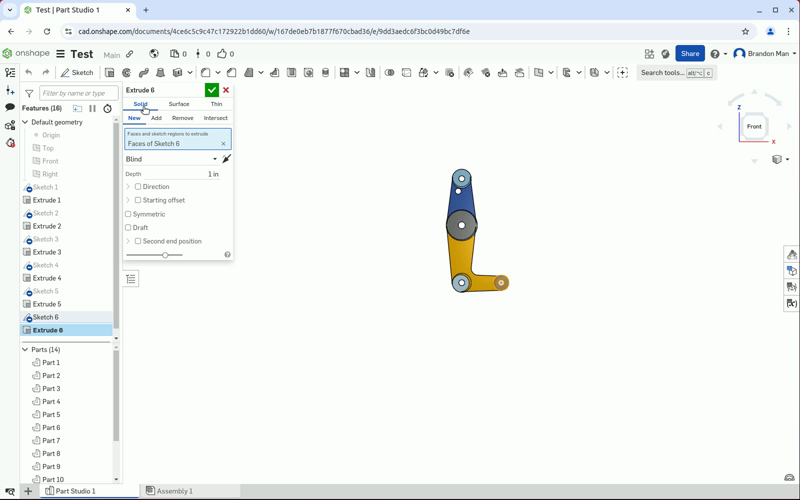
mouse_move(137, 120)
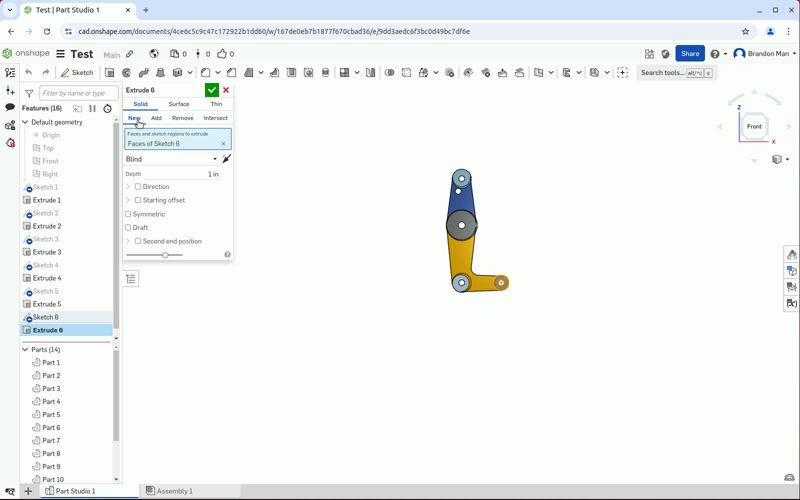
click(137, 120)
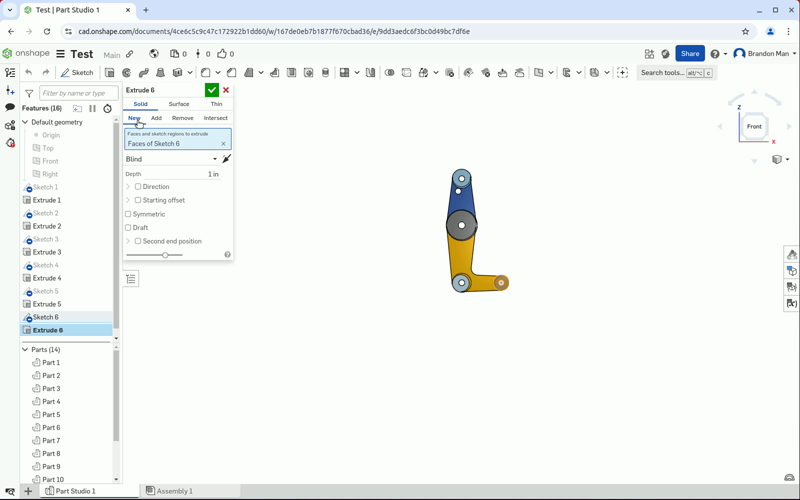
key(tab, 4)
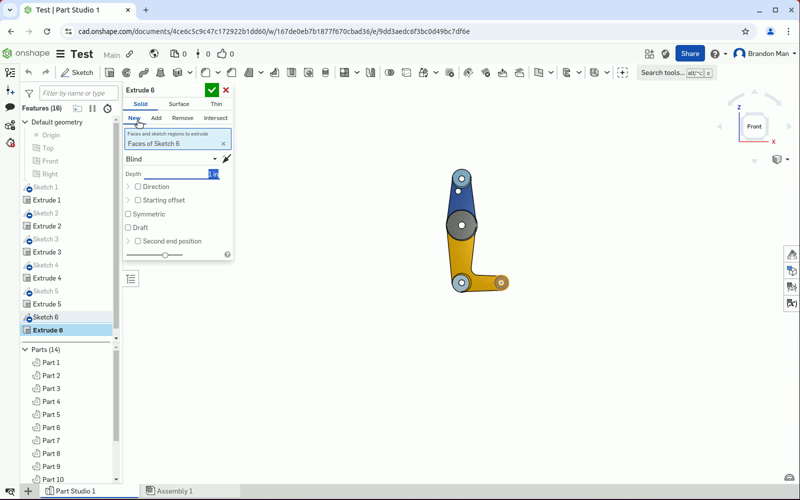
text(0.481)
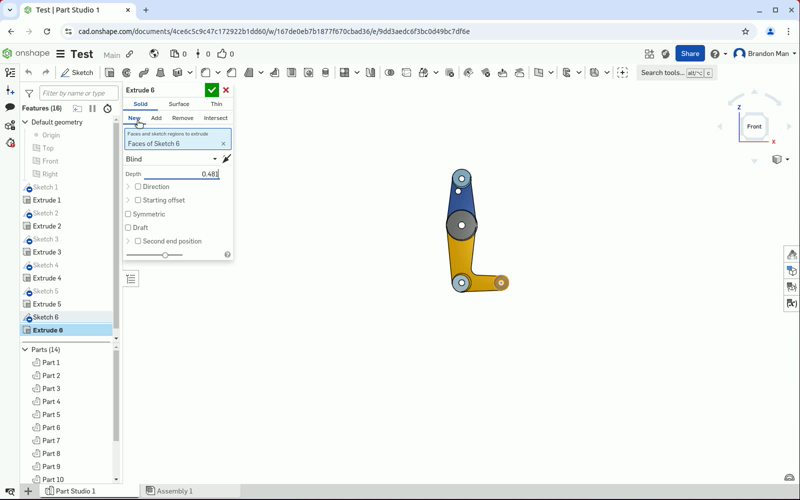
key(enter)
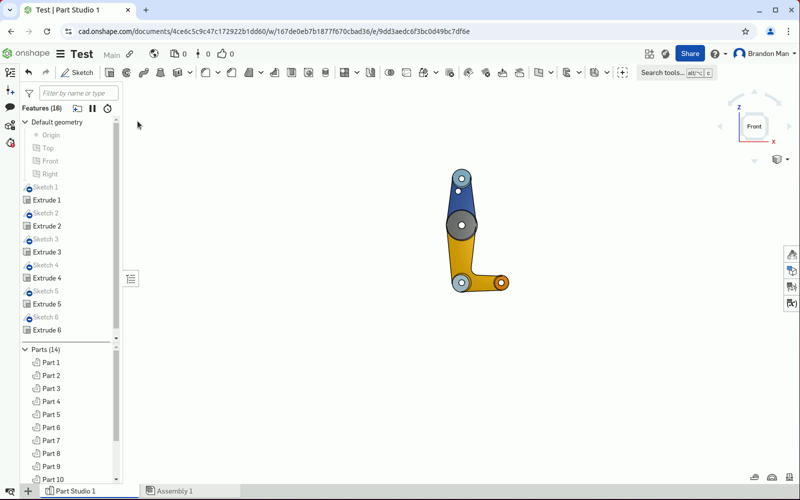
key(shift+h)
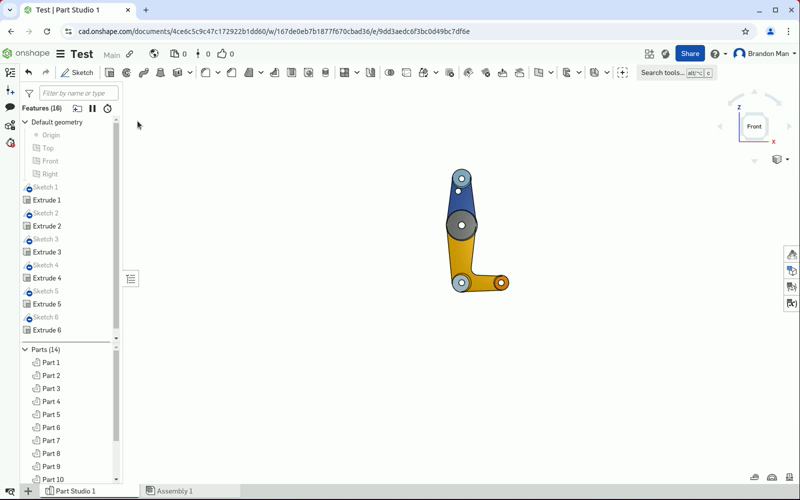
key(shift+h)
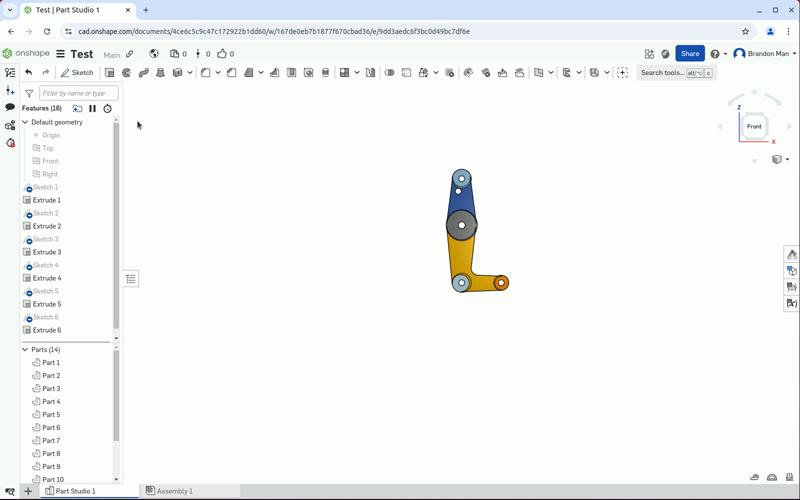
key(shift+7)
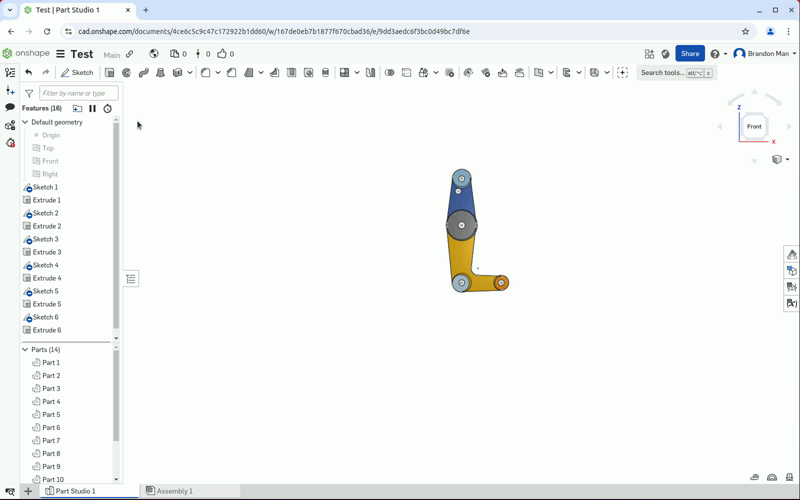
key(left, 2)
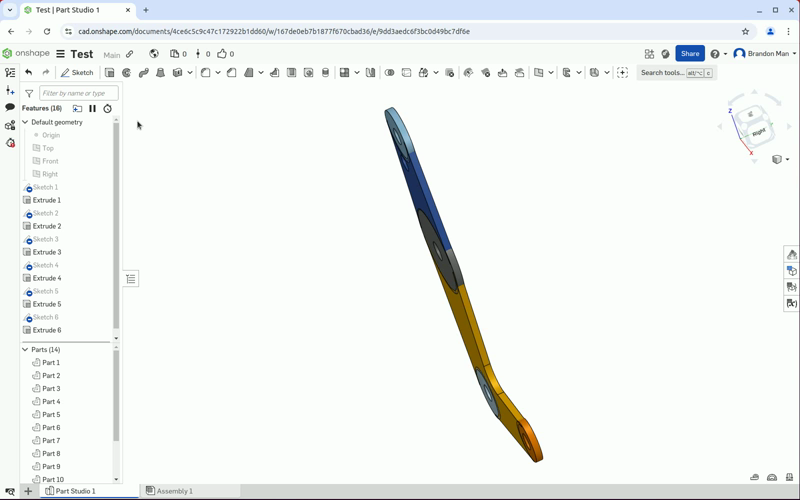
key(down, 2)
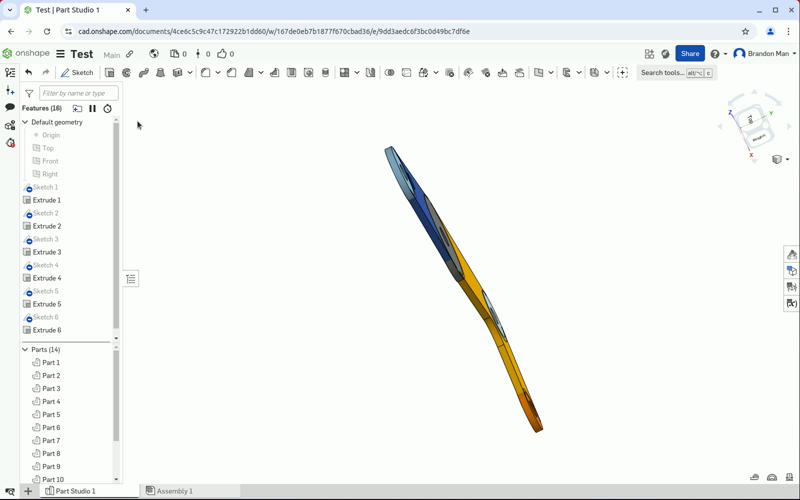
key(up, 2)
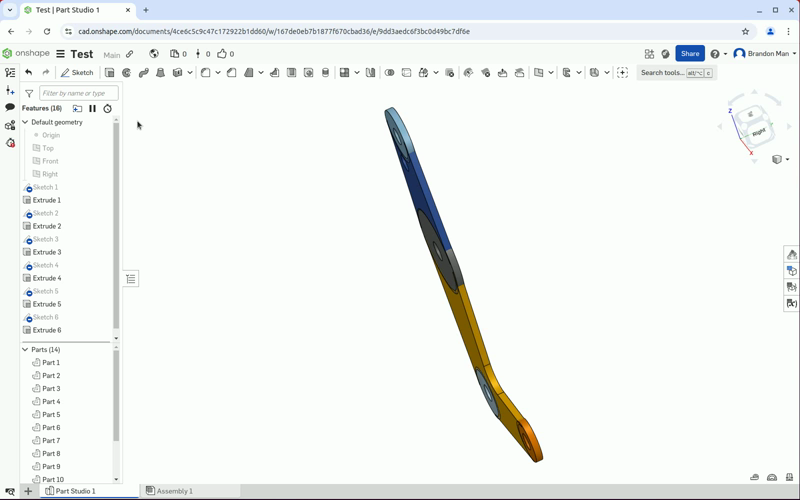
key(right, 2)
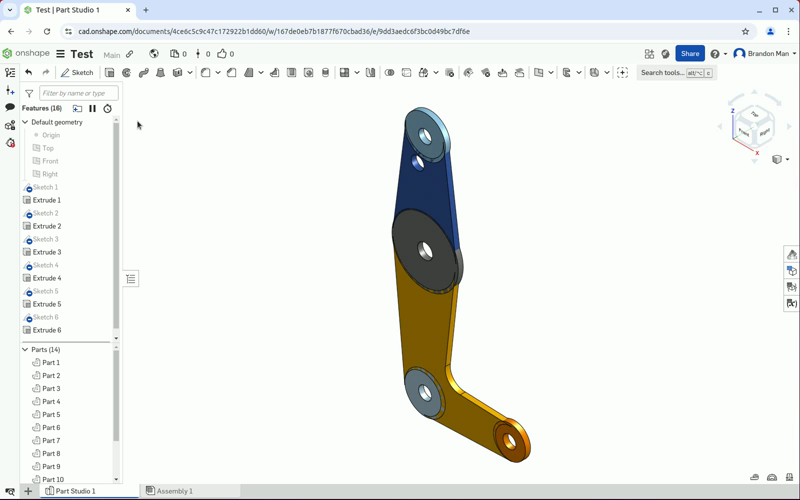
mouse_move(69, 189)
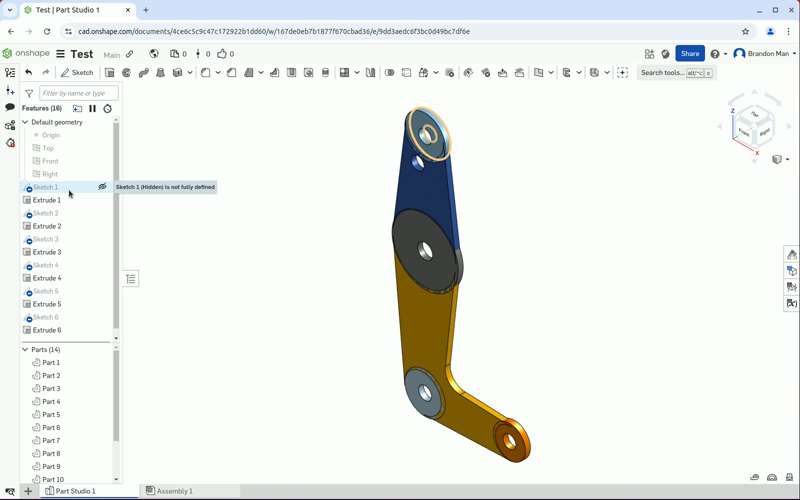
click(69, 189)